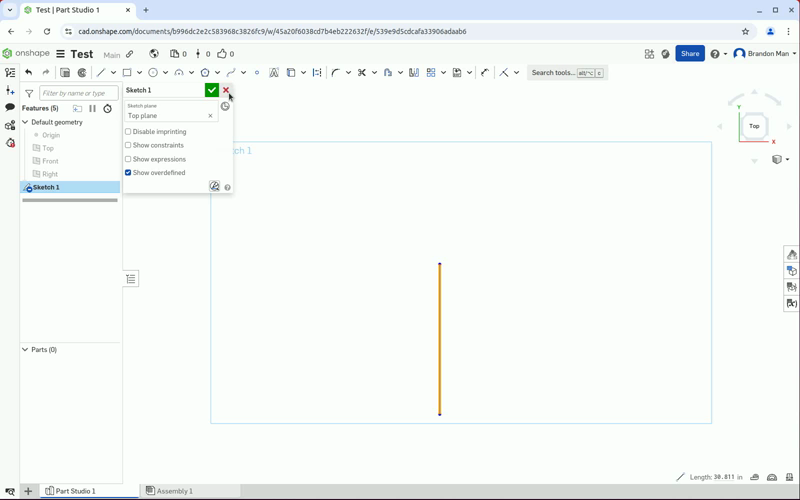
key(shift+h)
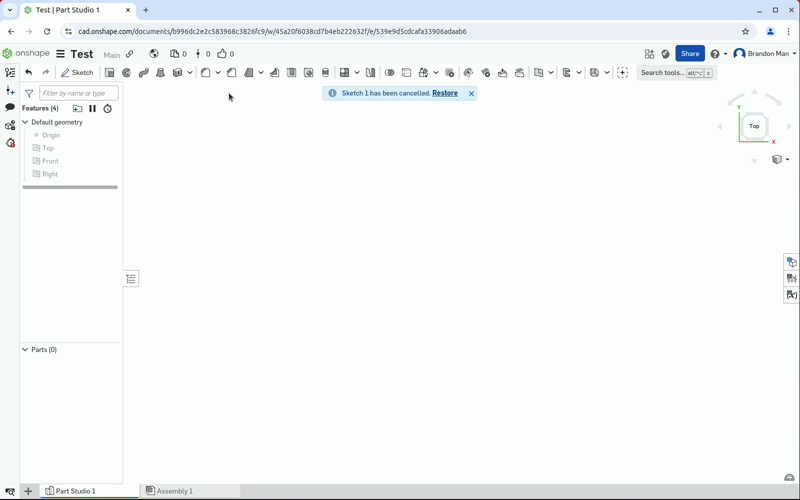
mouse_move(73, 352)
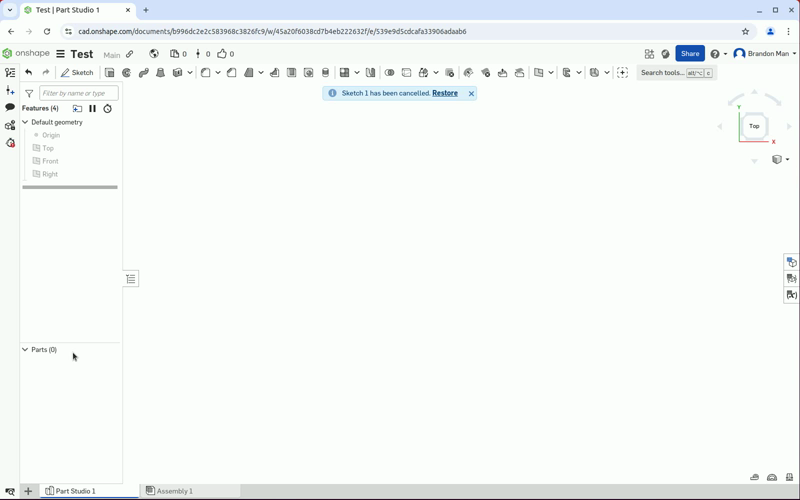
key(y)
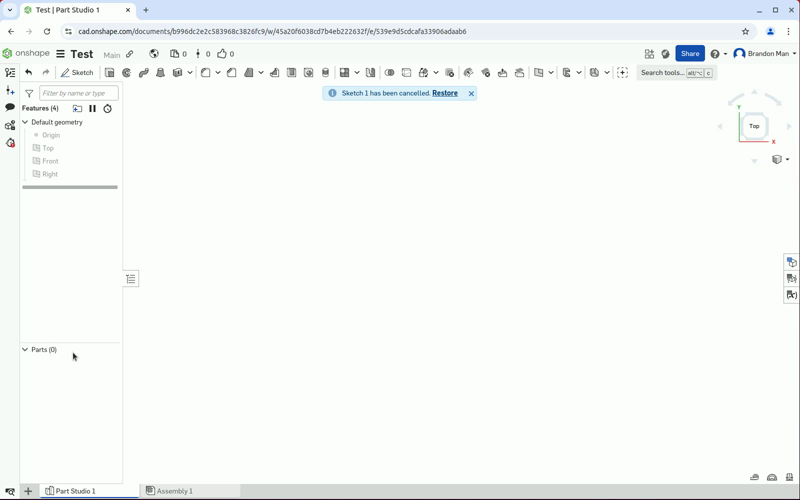
key(shift+p)
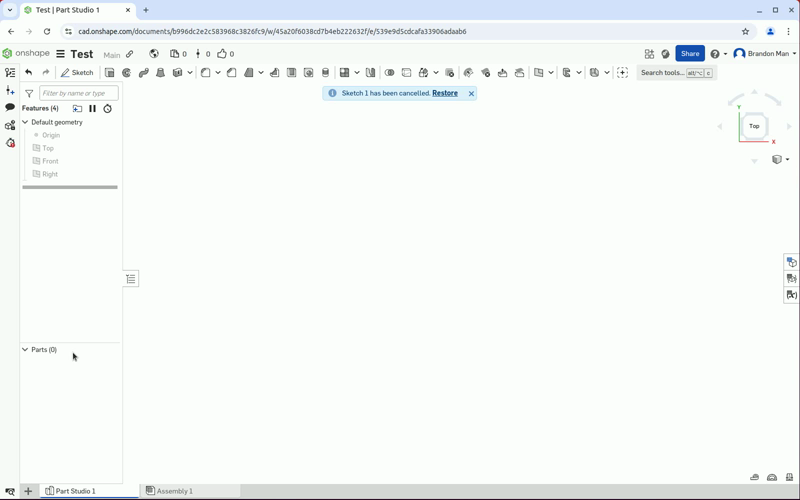
key(space)
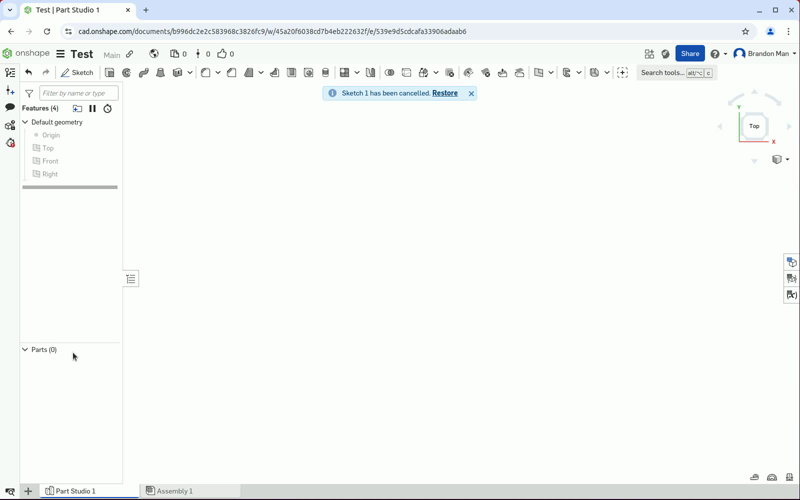
key_down(shift)
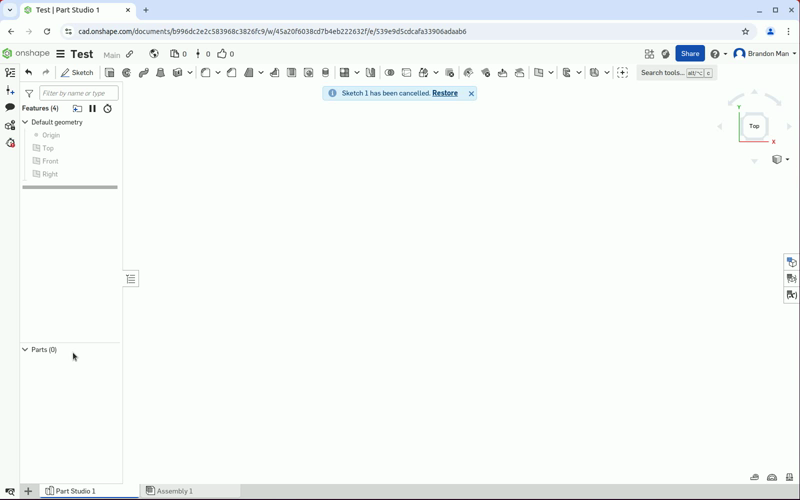
key(up)
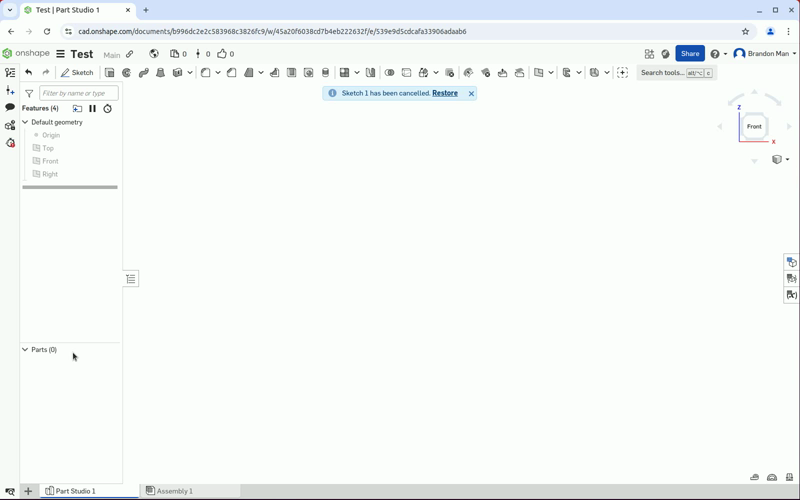
key_up(shift)
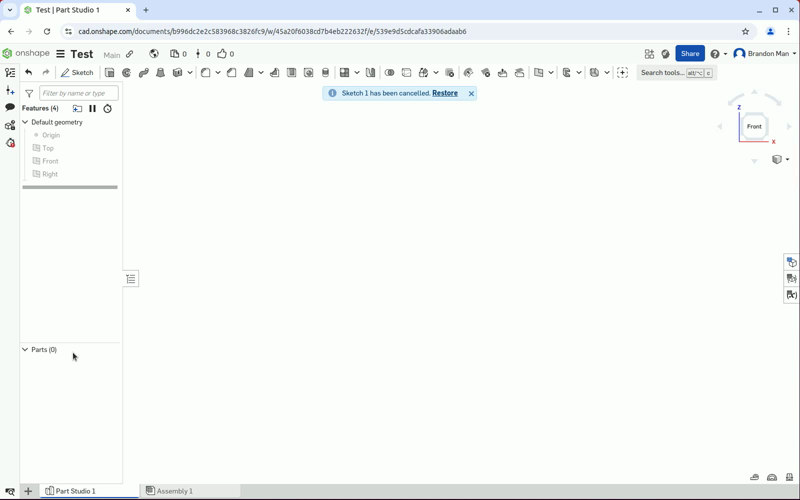
mouse_move(73, 352)
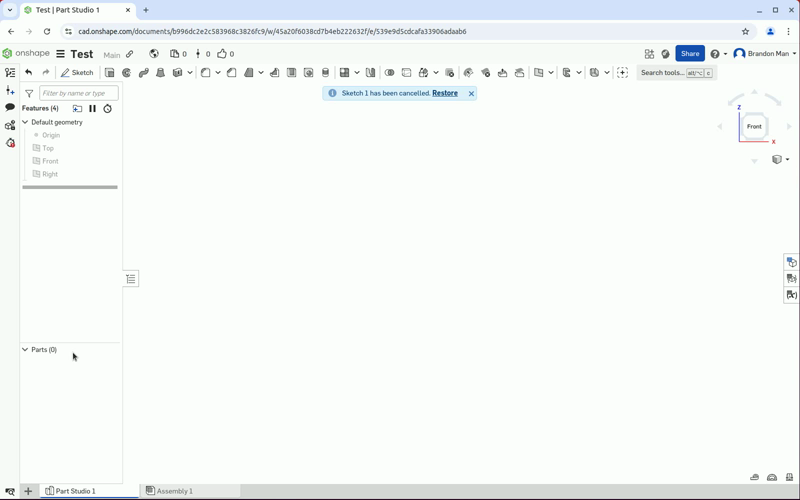
key(shift+y)
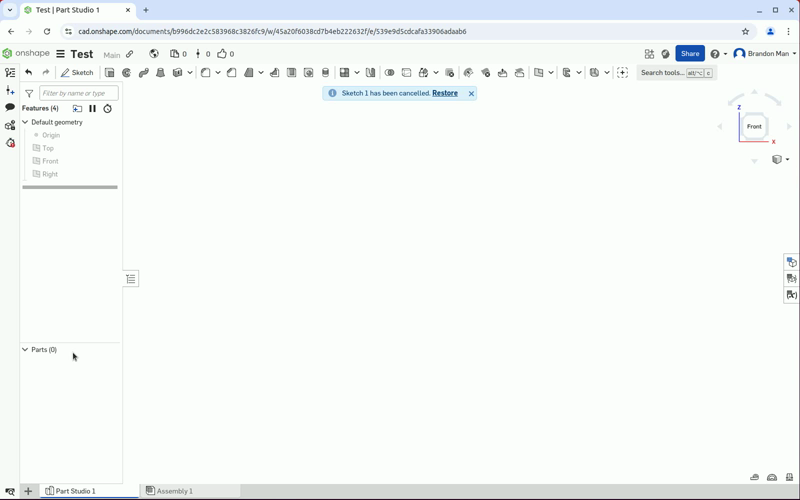
key(shift+s)
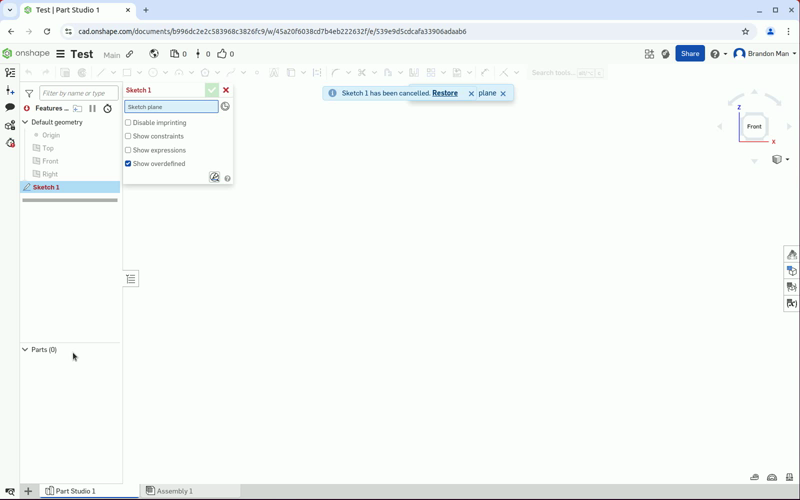
mouse_move(73, 163)
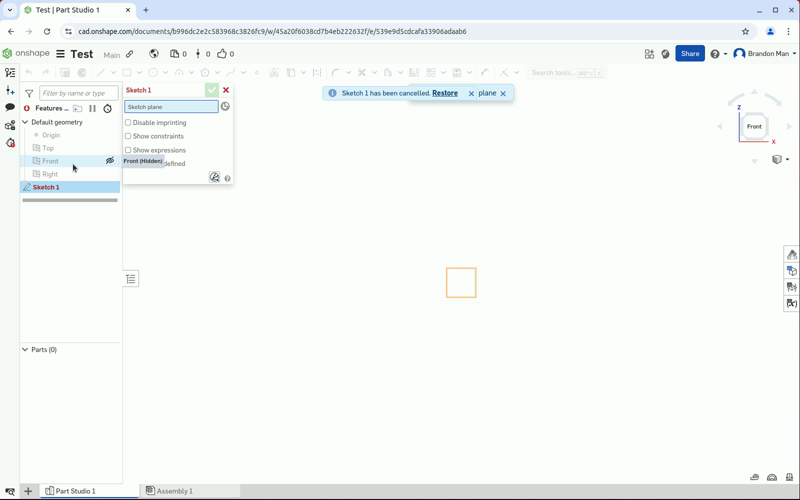
click(73, 163)
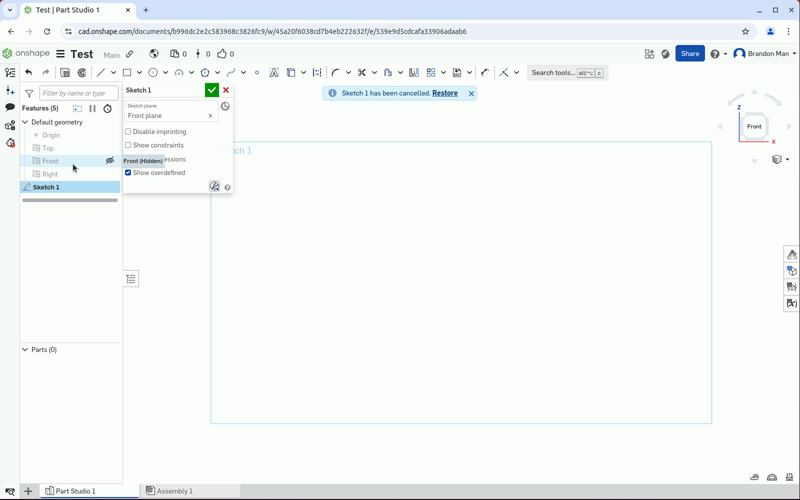
mouse_move(73, 352)
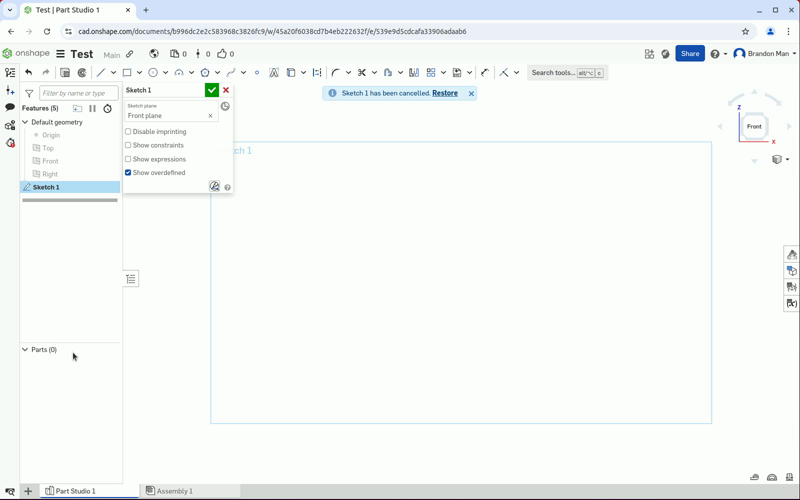
key(y)
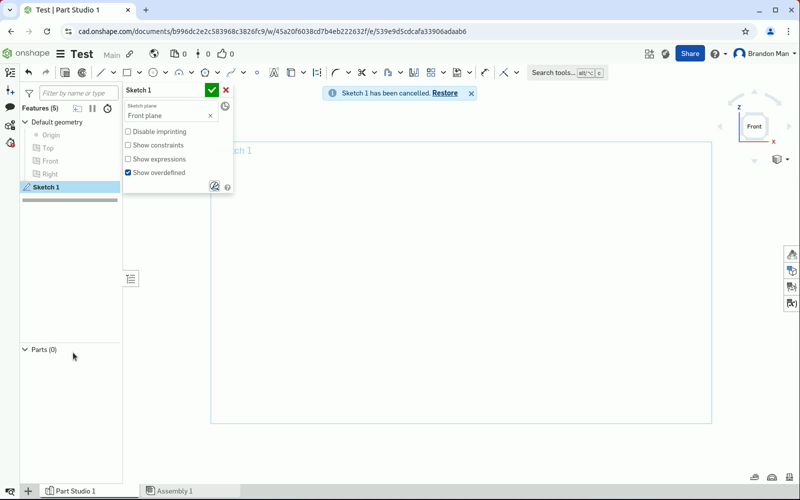
key(c)
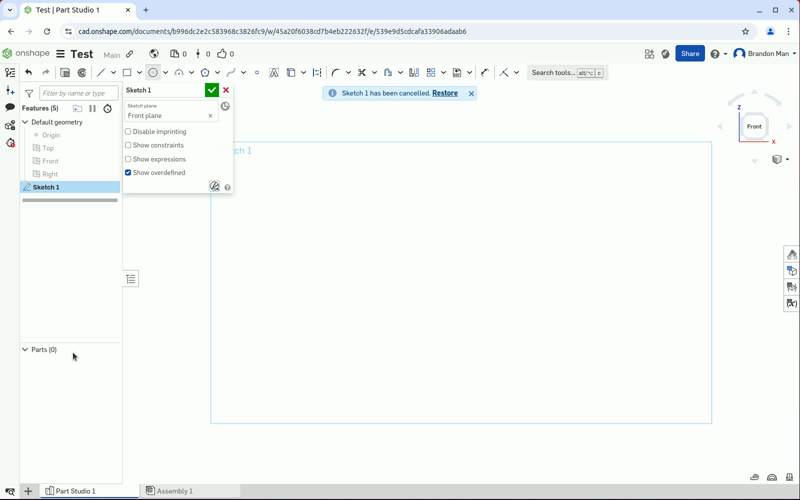
key_down(shift)
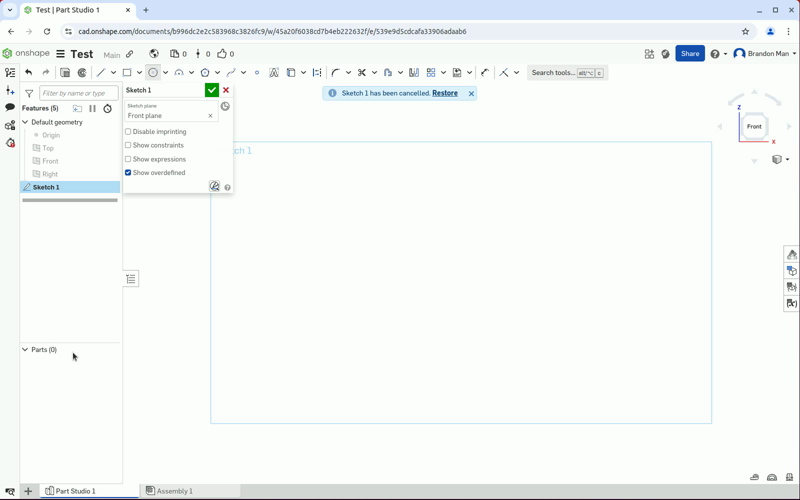
mouse_move(461, 282)
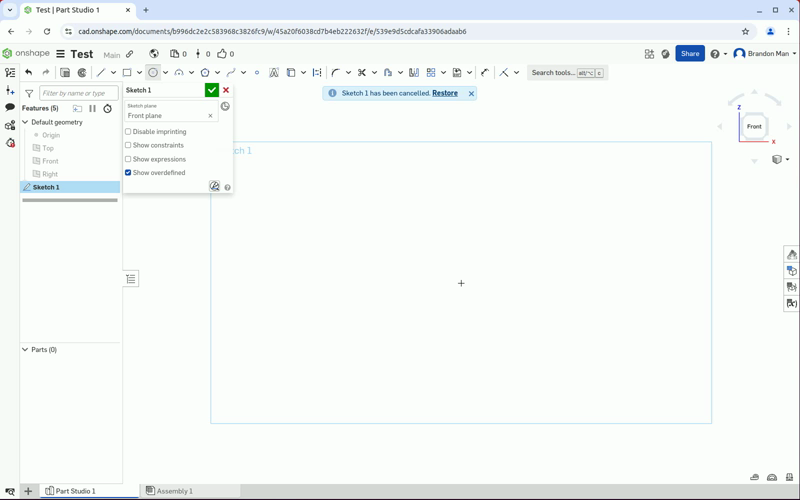
click(461, 282)
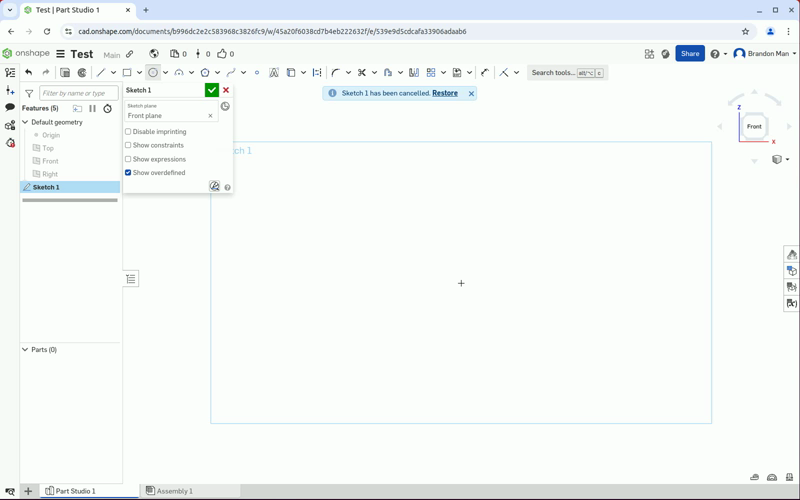
key_up(shift)
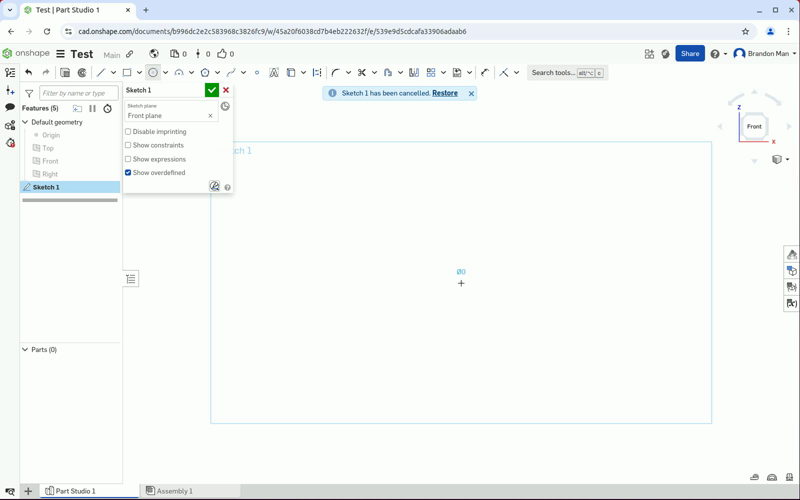
mouse_move(574, 282)
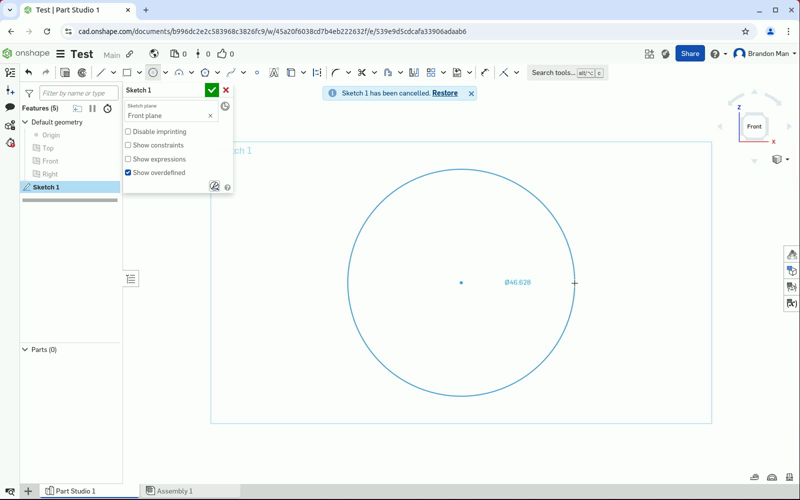
click(574, 282)
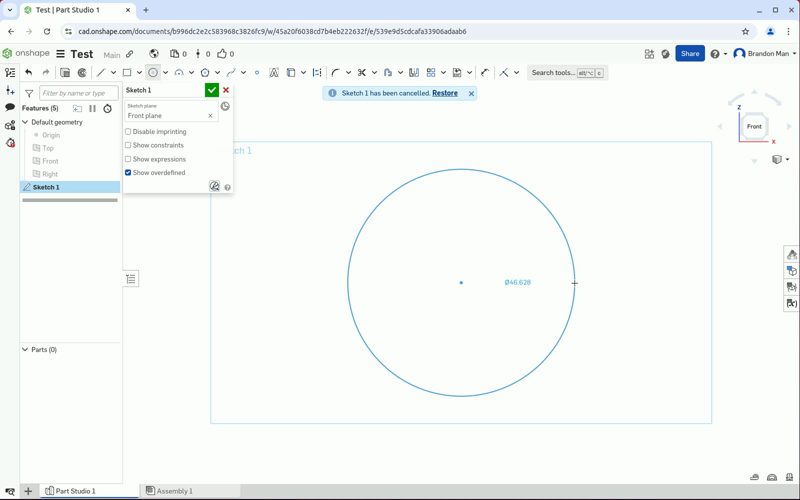
key(esc)
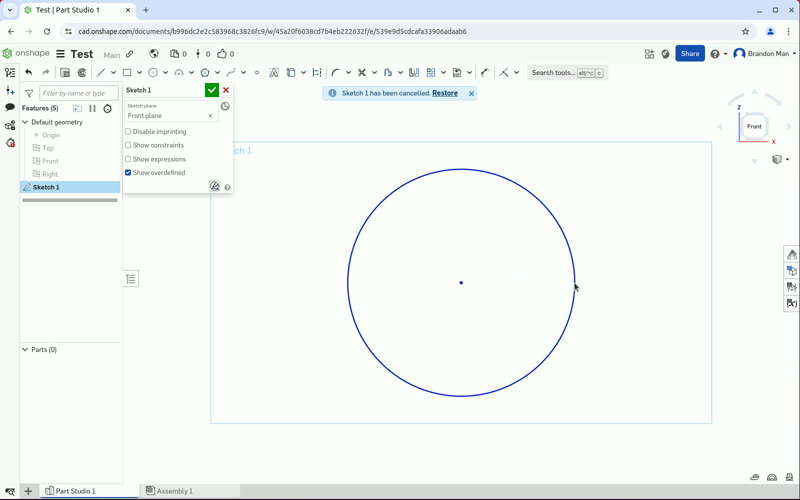
mouse_move(445, 349)
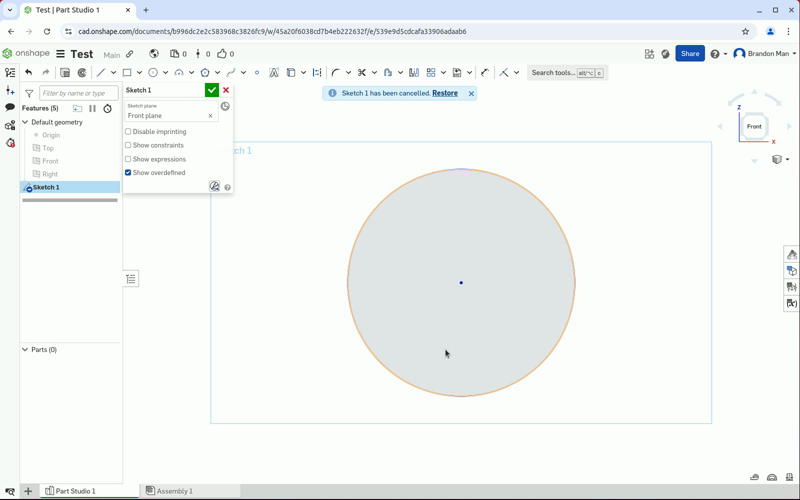
click(445, 349)
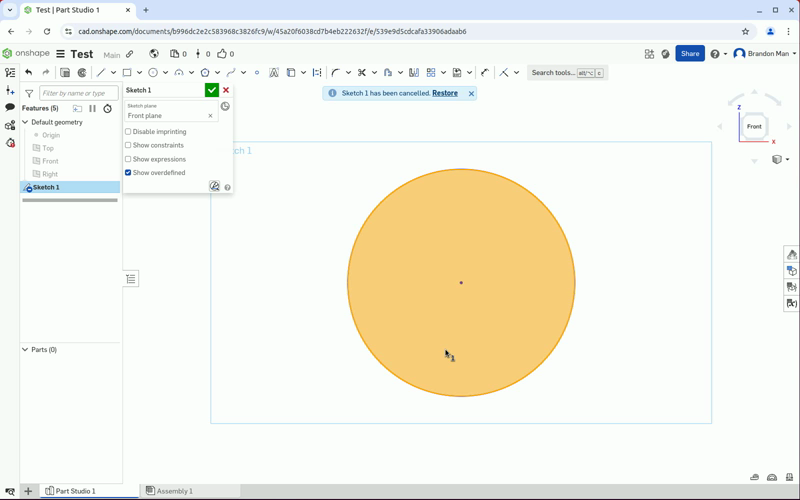
mouse_move(73, 352)
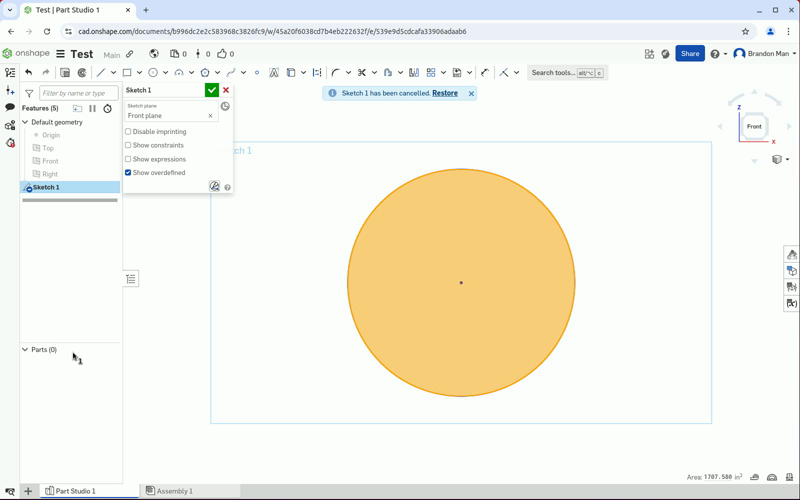
key(shift+y)
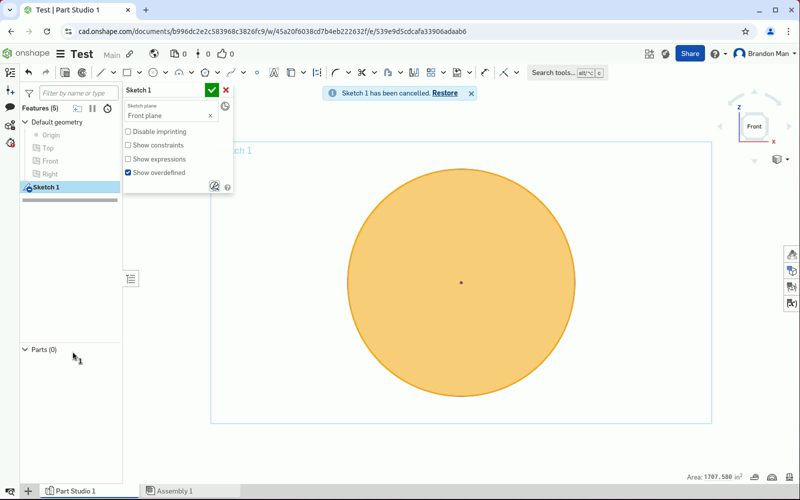
key(shift+e)
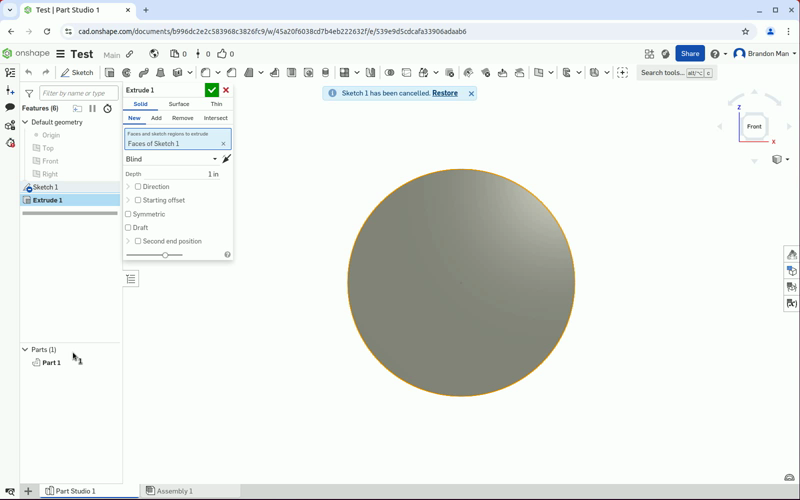
mouse_move(143, 106)
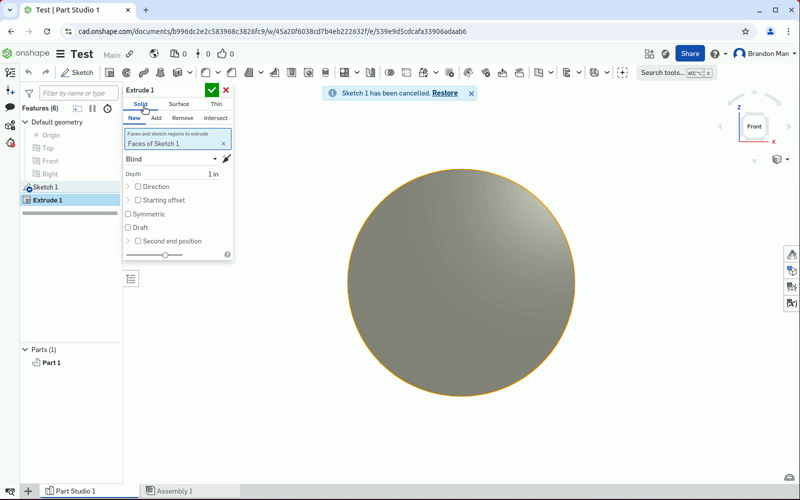
click(143, 106)
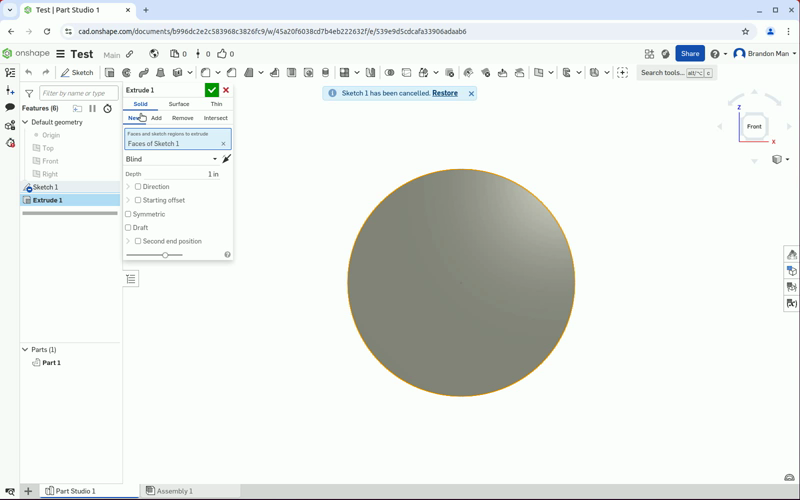
mouse_move(137, 120)
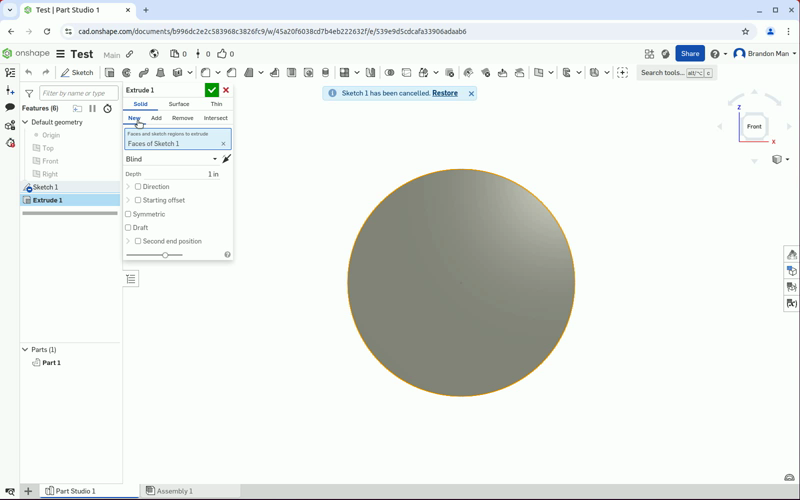
click(137, 120)
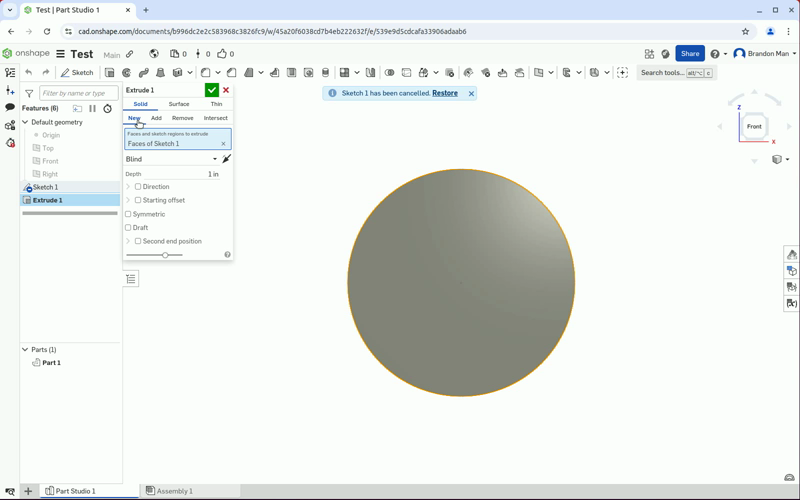
key(tab, 4)
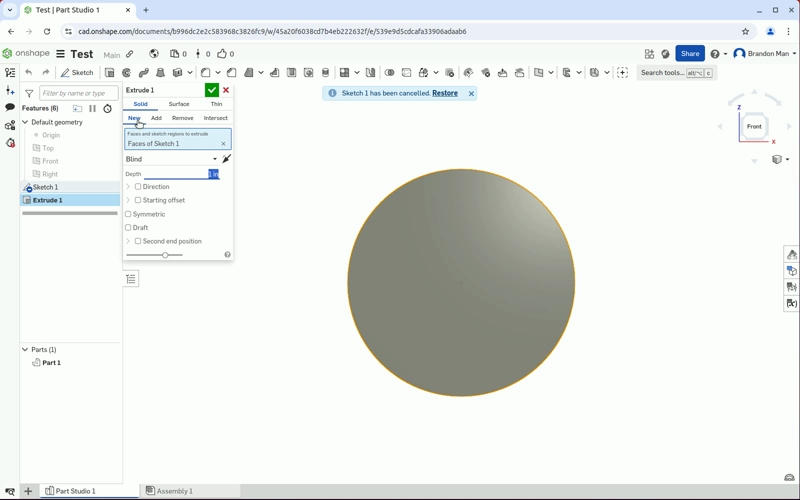
text(10.832)
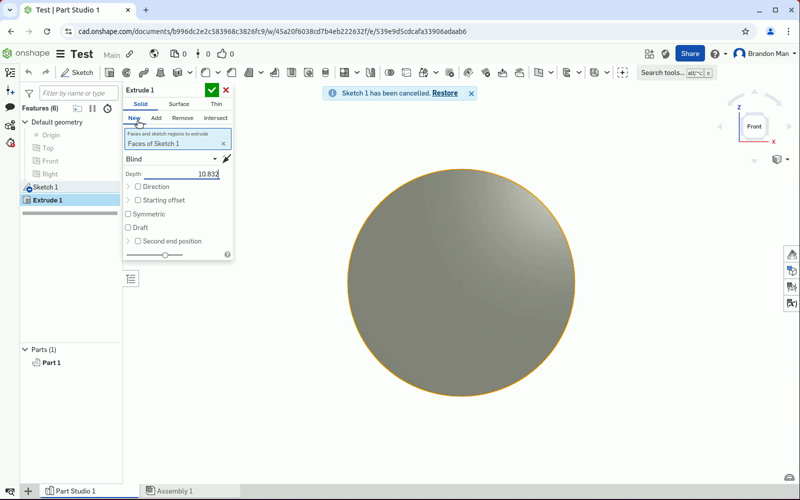
key(enter)
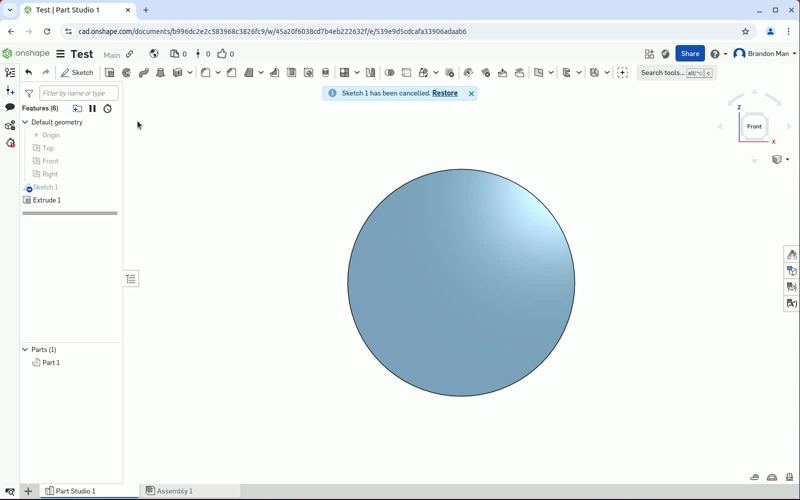
key(shift+h)
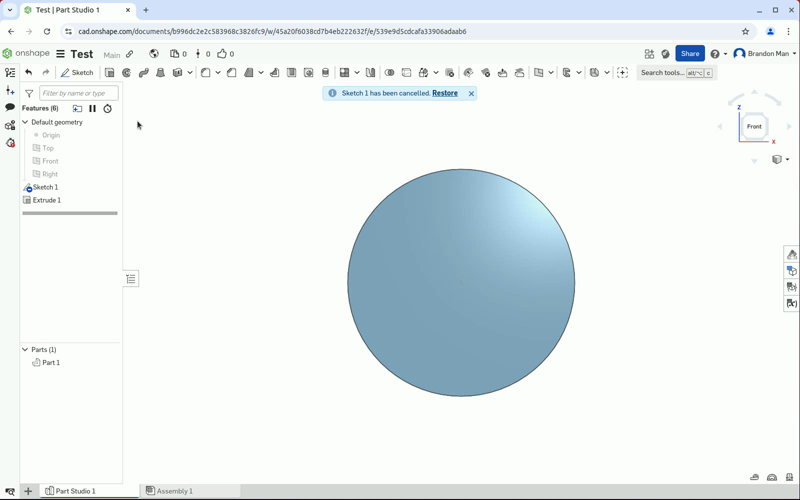
key(shift+h)
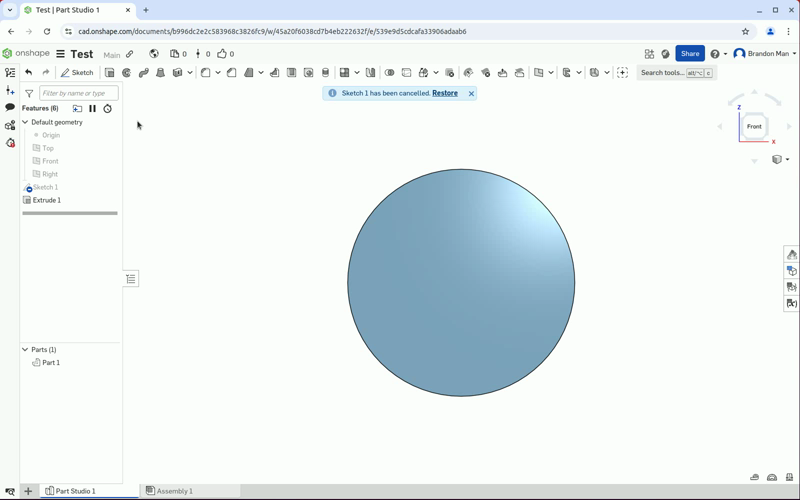
mouse_move(73, 189)
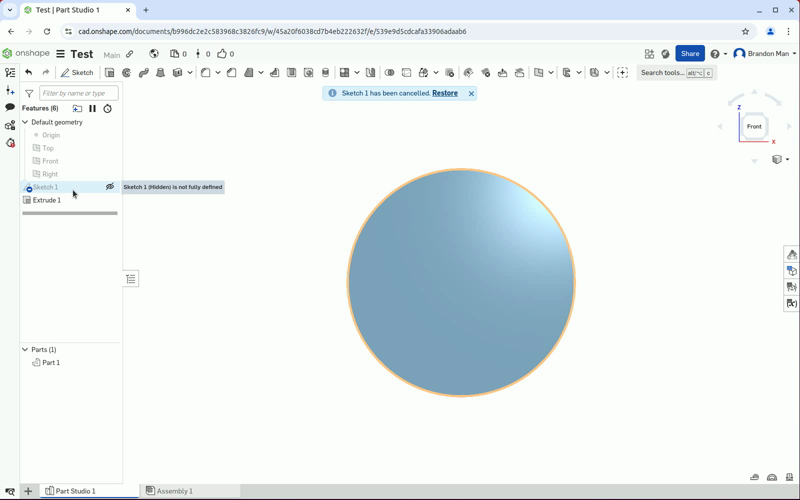
click(73, 189)
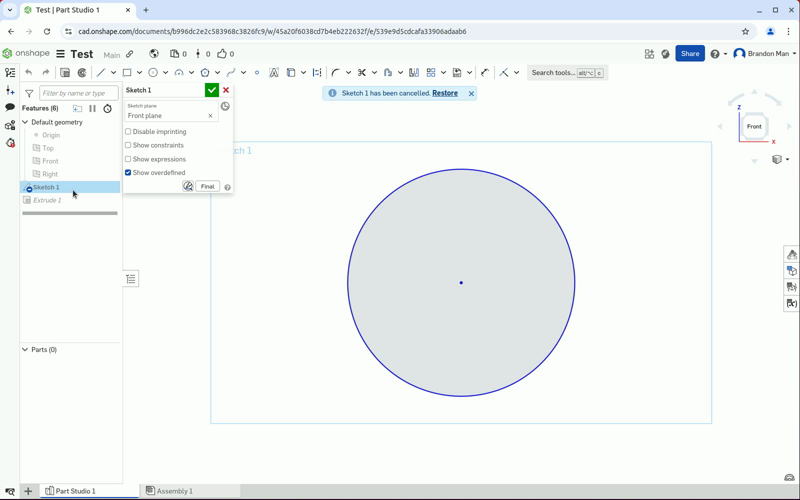
mouse_move(229, 92)
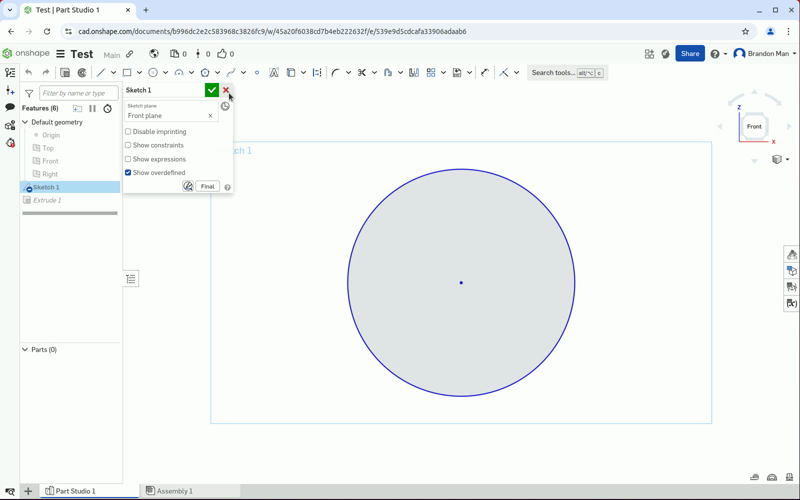
click(229, 92)
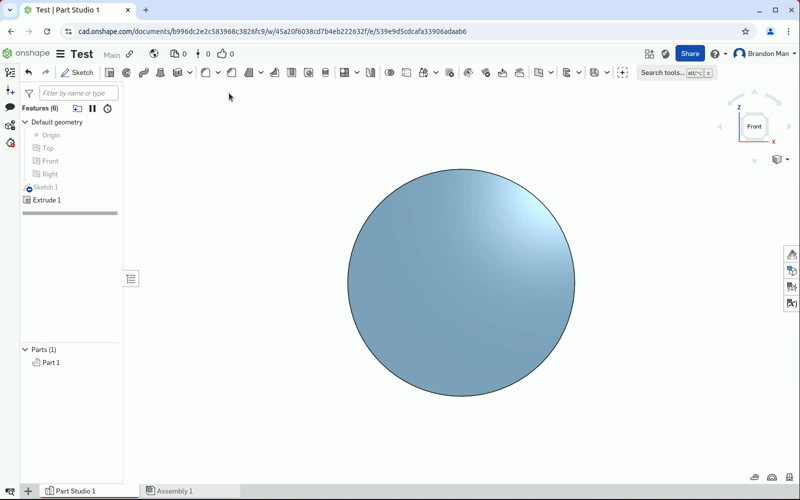
mouse_move(541, 75)
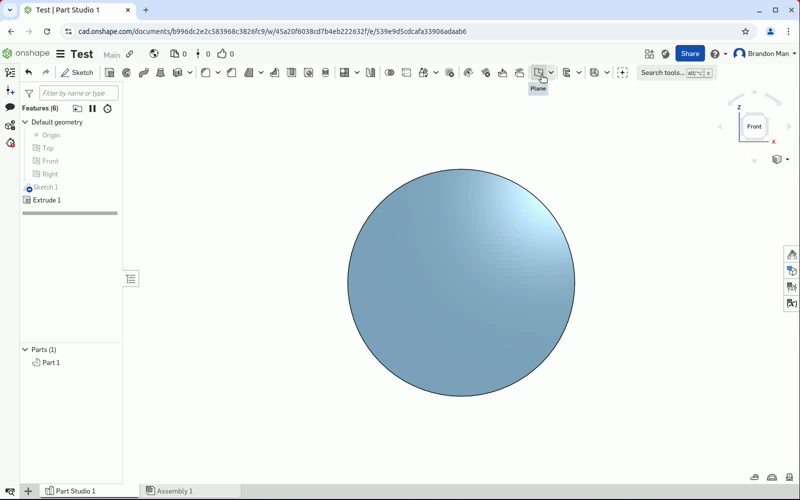
click(541, 75)
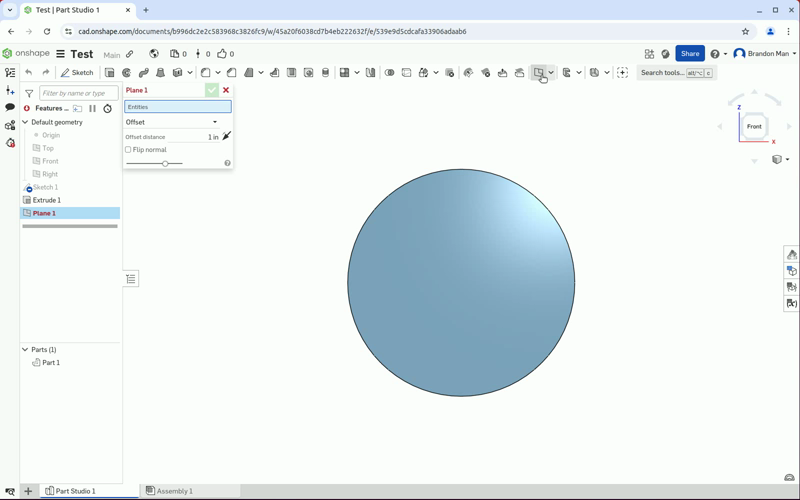
mouse_move(73, 163)
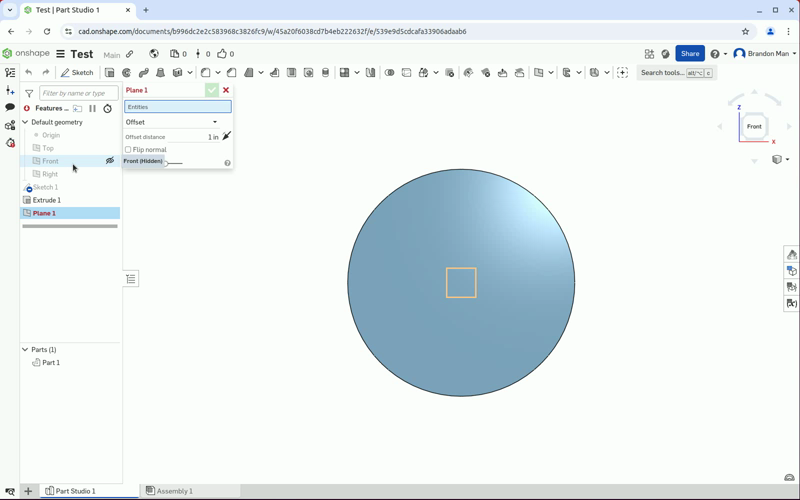
click(73, 163)
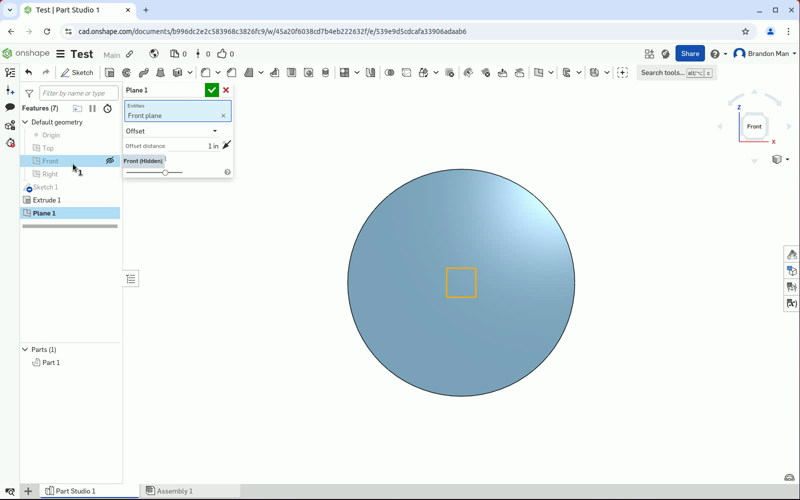
key(tab, 2)
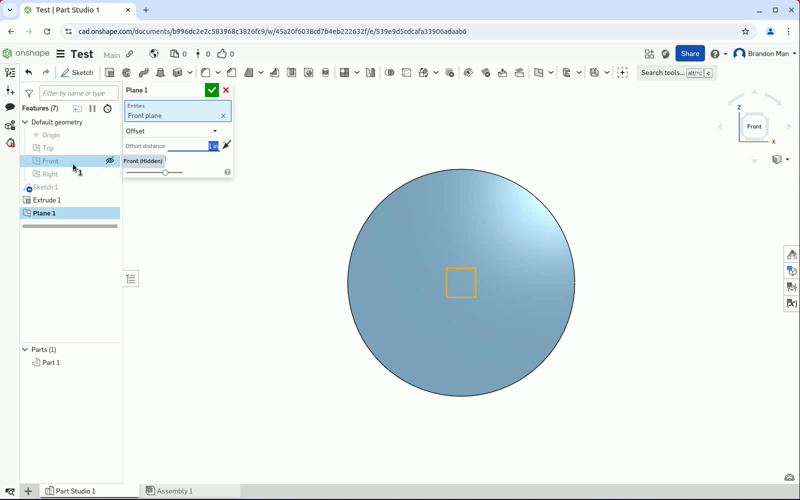
text(10.845)
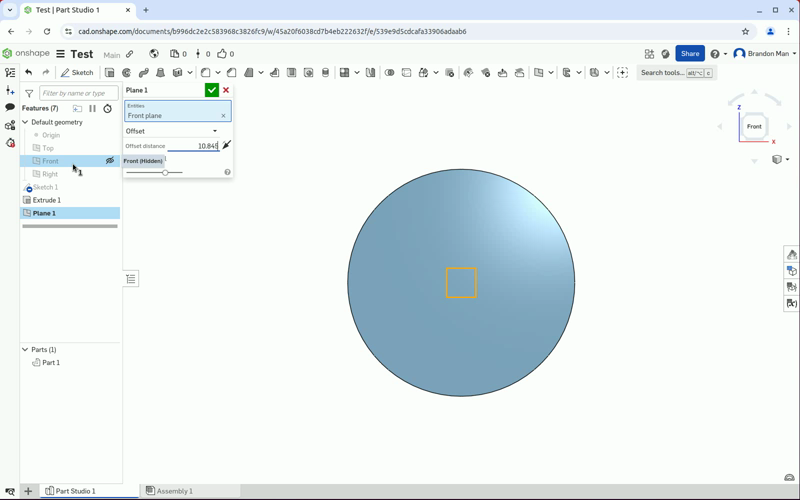
key(enter, 2)
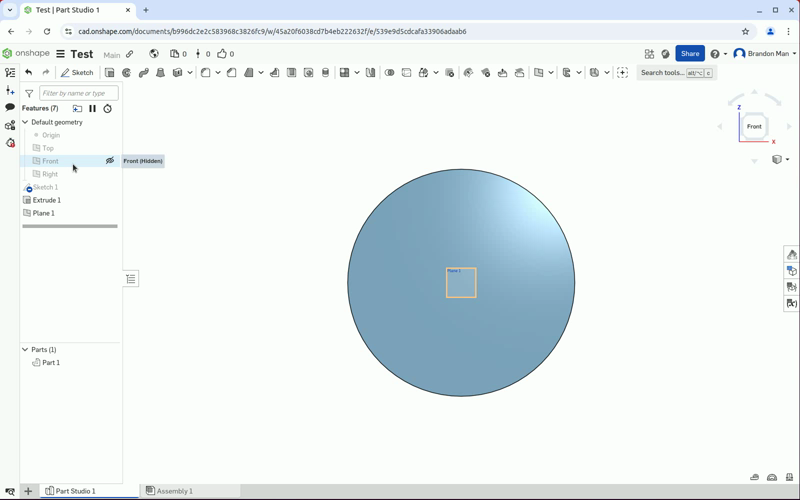
key(shift+s)
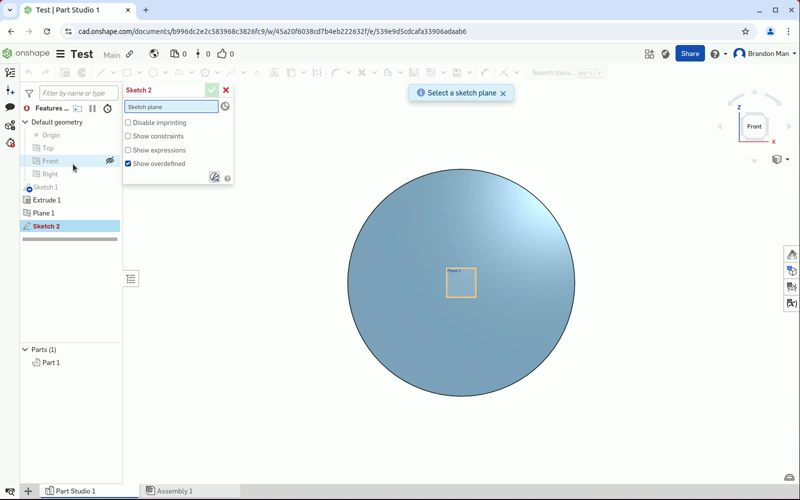
mouse_move(73, 215)
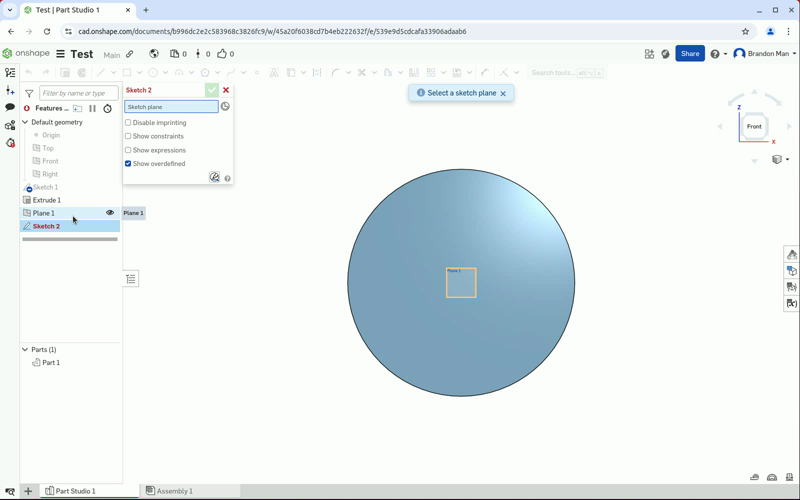
click(73, 215)
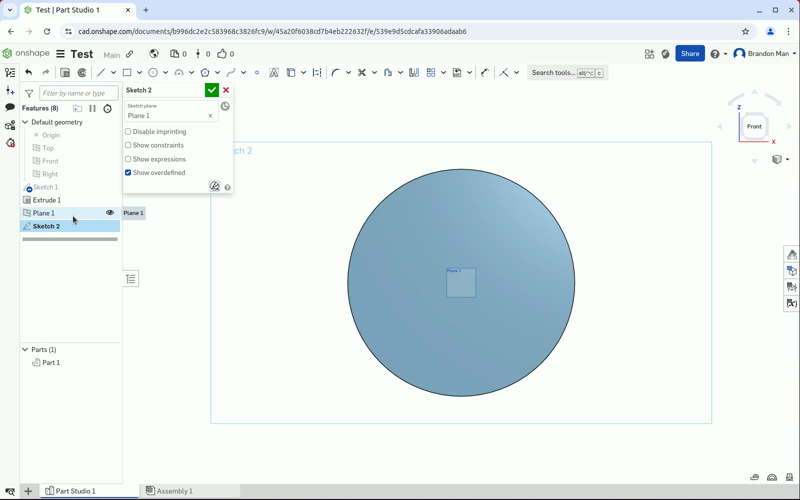
mouse_move(73, 352)
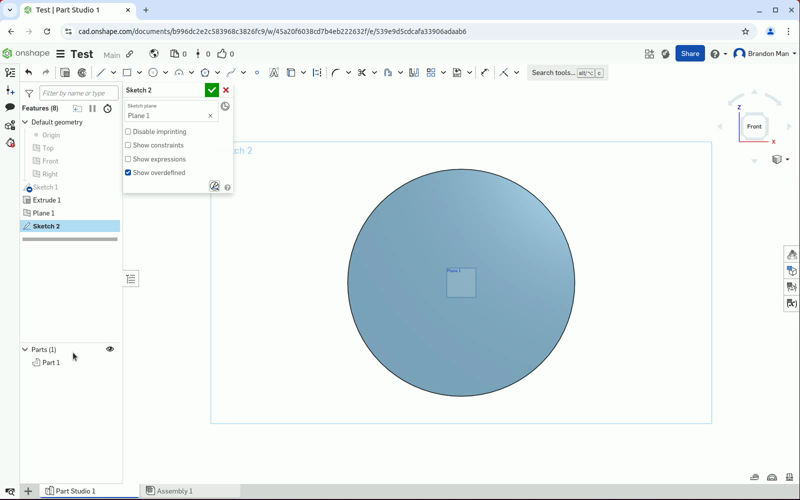
key(y)
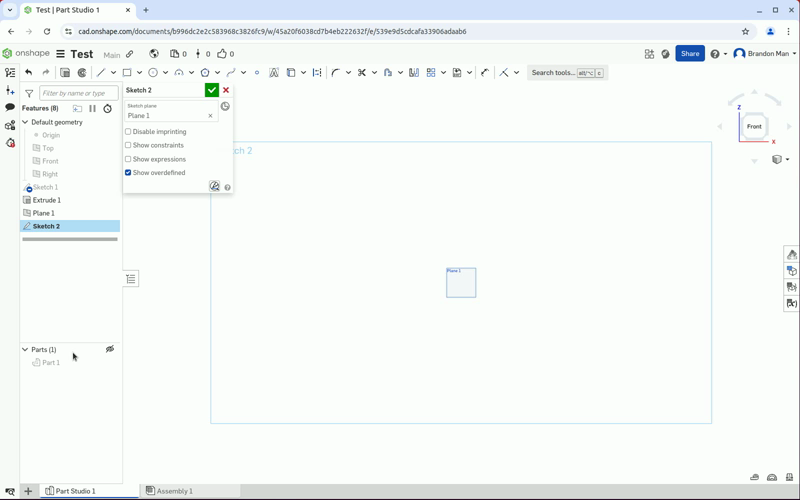
key(a)
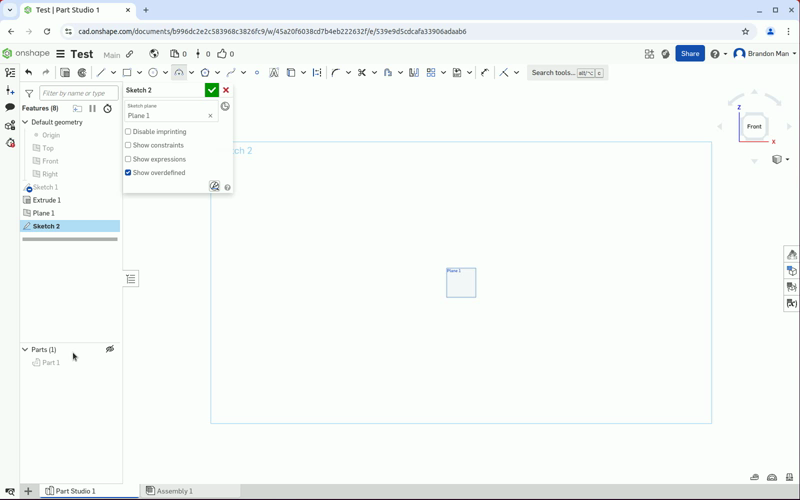
key_down(shift)
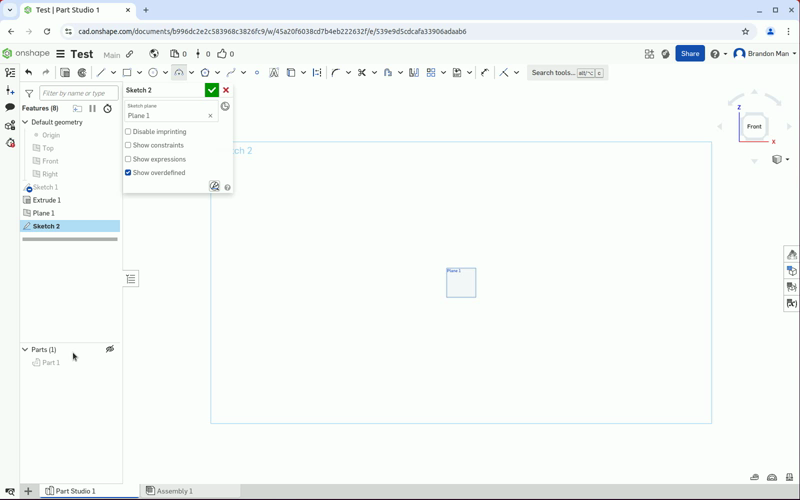
mouse_move(410, 182)
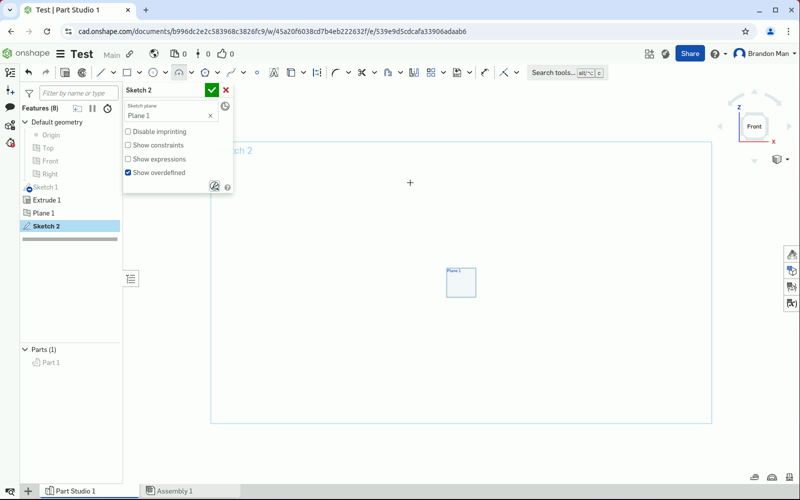
click(410, 182)
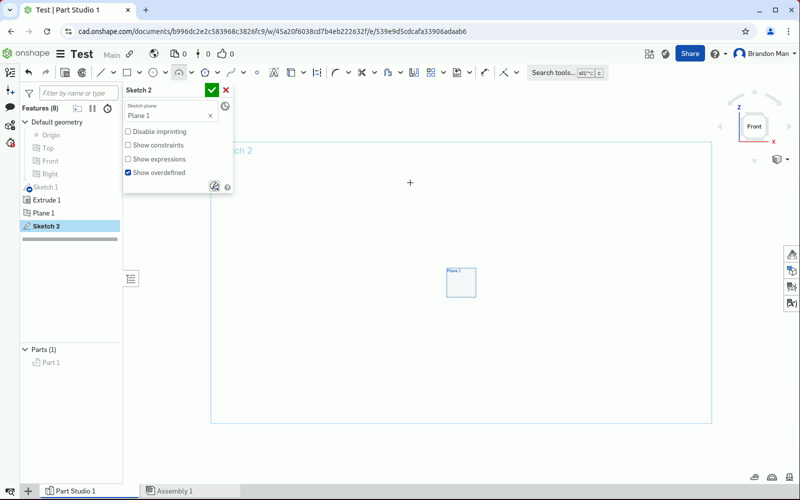
key_up(shift)
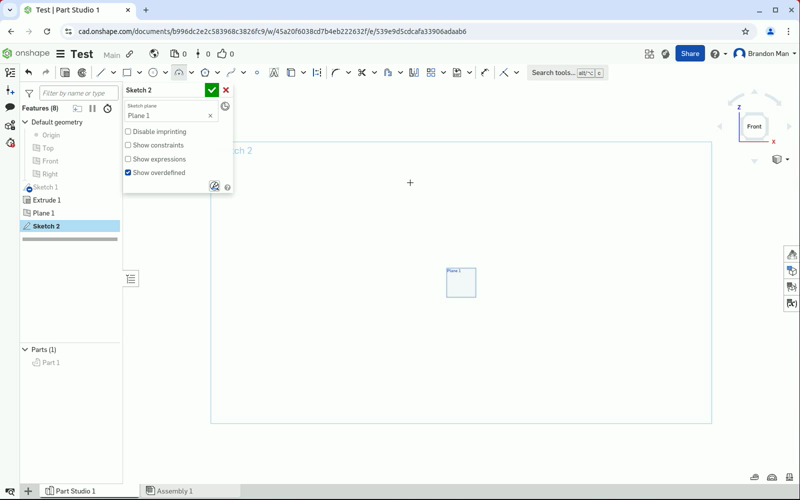
key_down(shift)
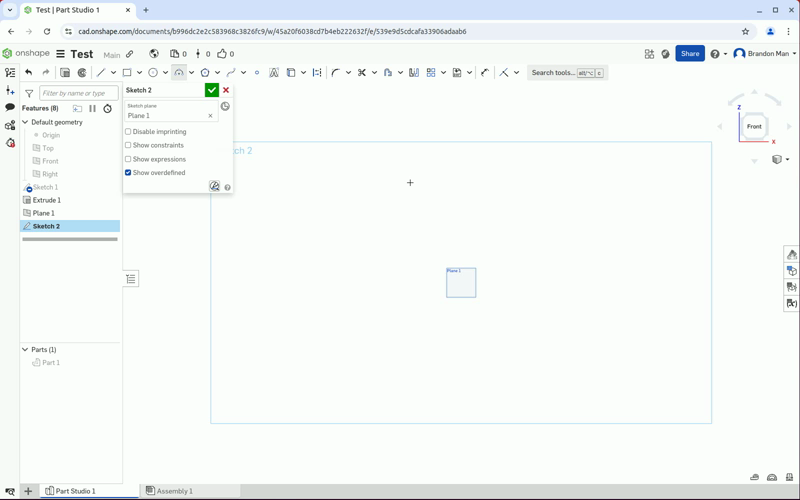
mouse_move(510, 182)
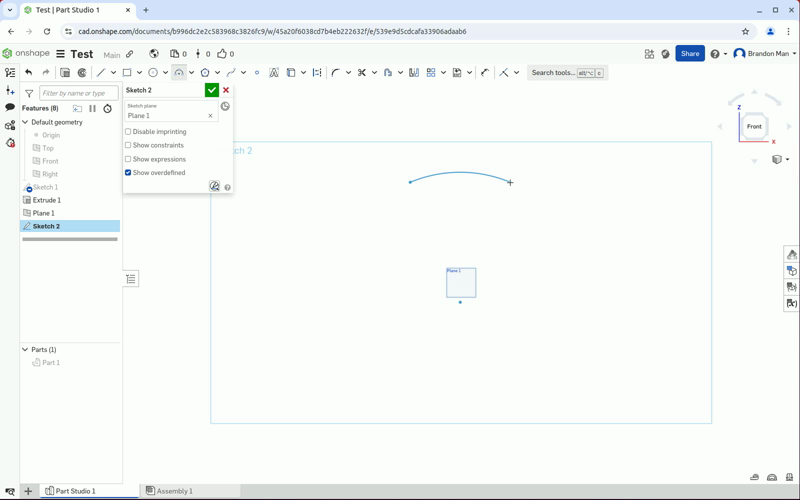
click(510, 182)
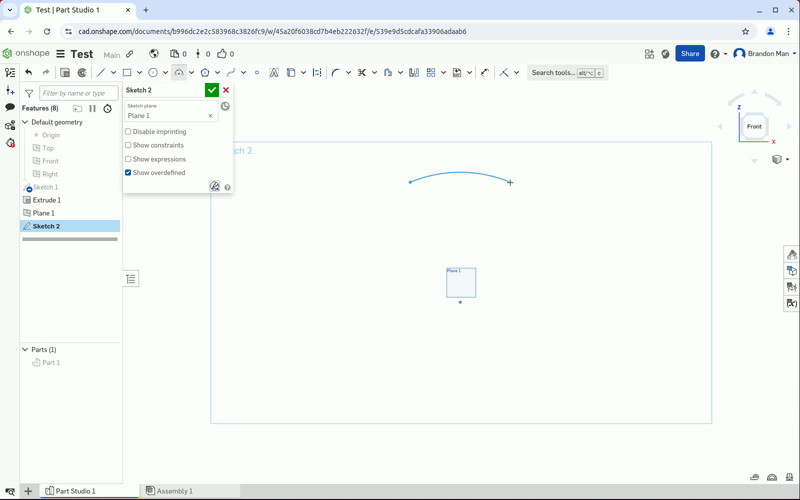
mouse_move(460, 239)
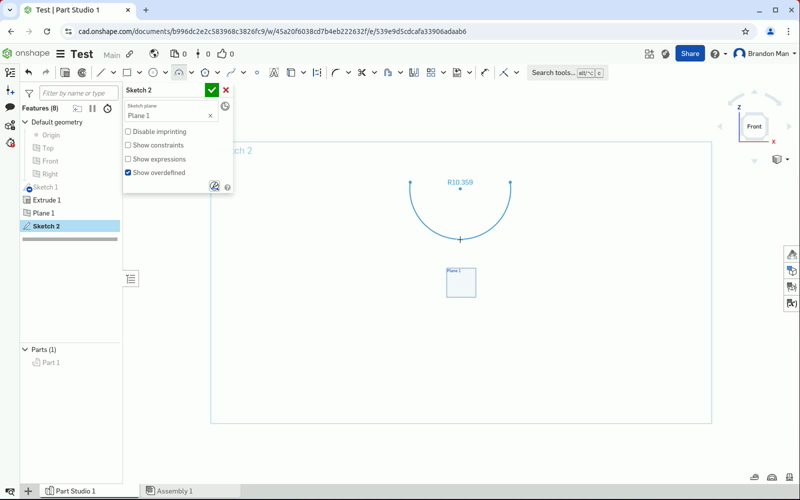
click(460, 239)
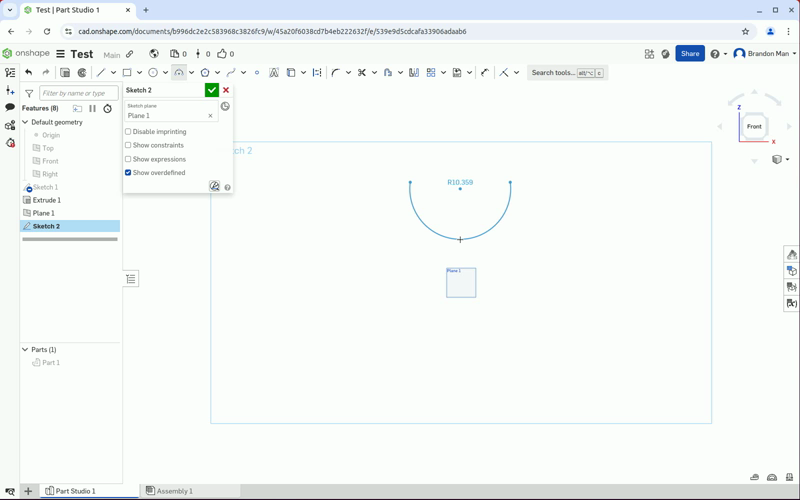
key_up(shift)
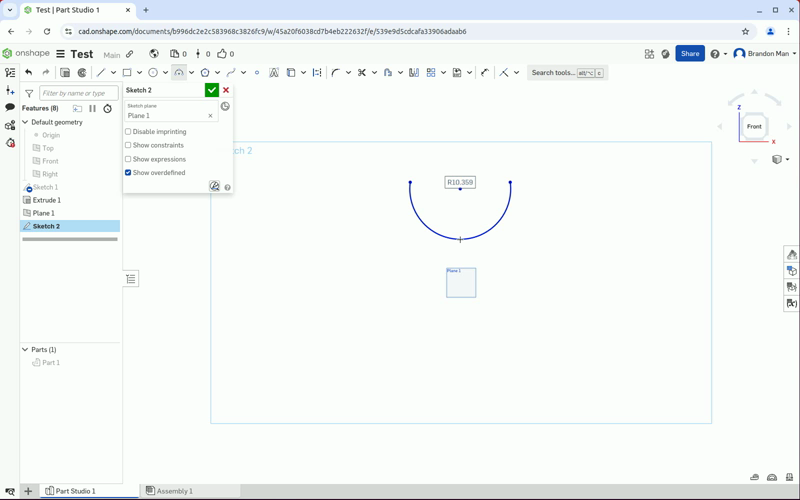
mouse_move(510, 182)
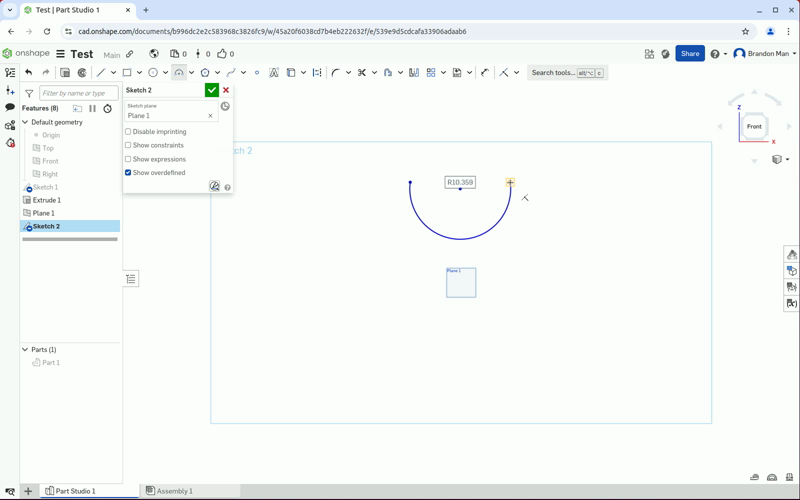
click(510, 182)
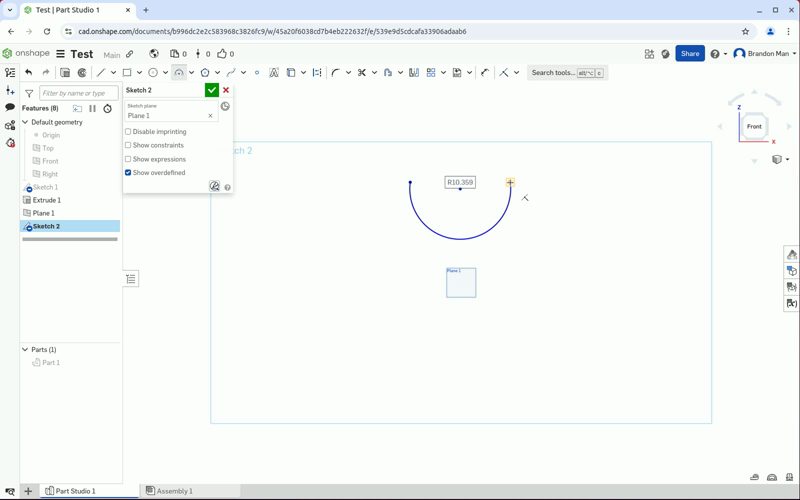
mouse_move(410, 182)
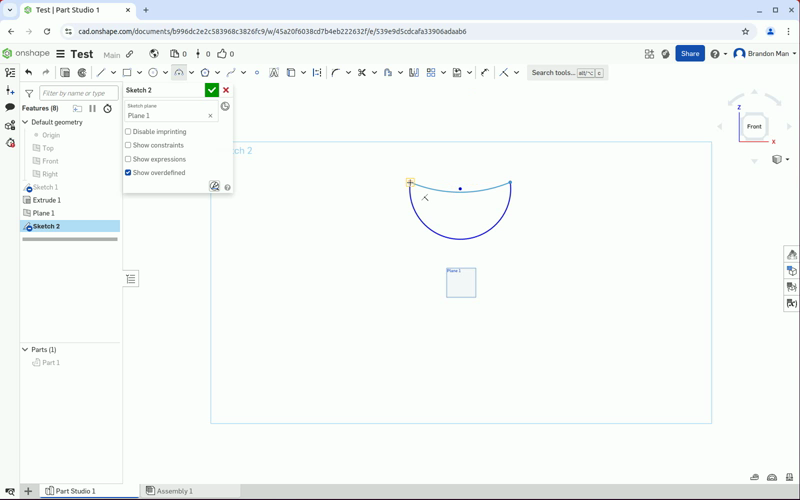
click(410, 182)
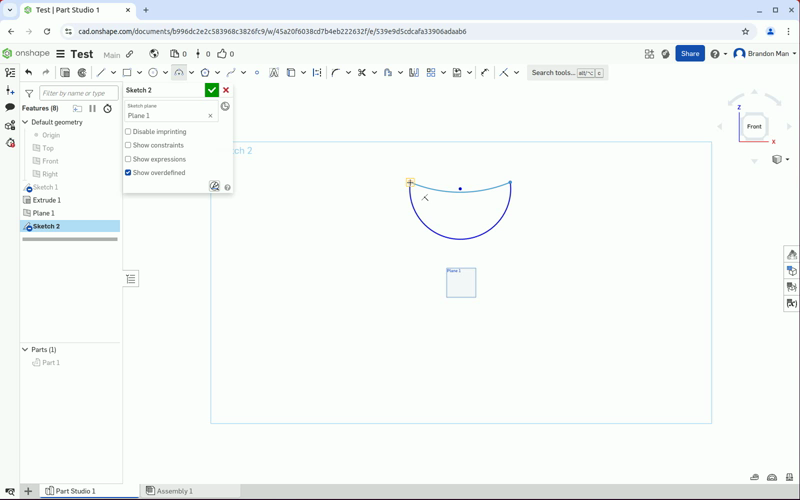
key_down(shift)
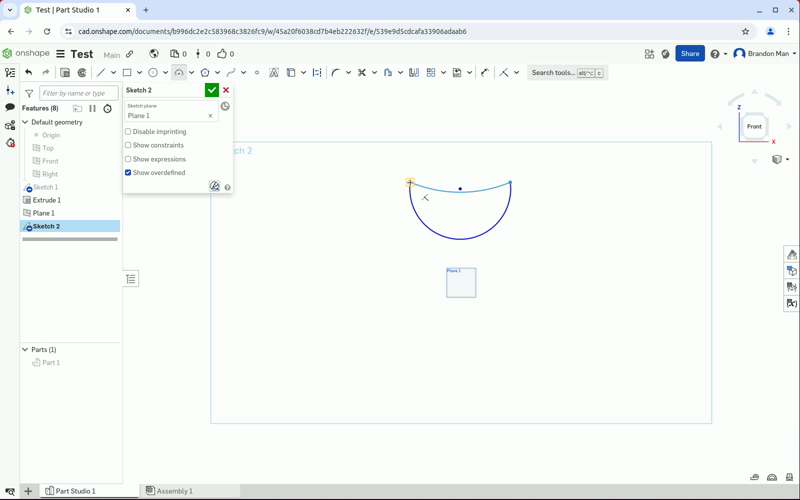
mouse_move(460, 170)
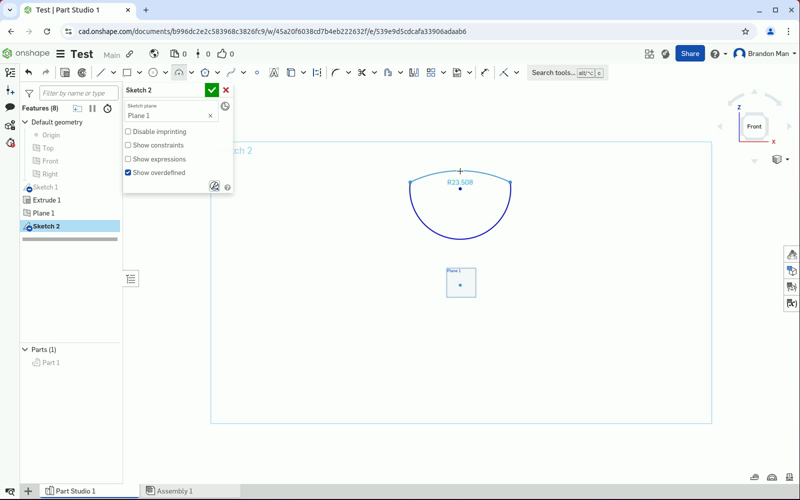
click(460, 170)
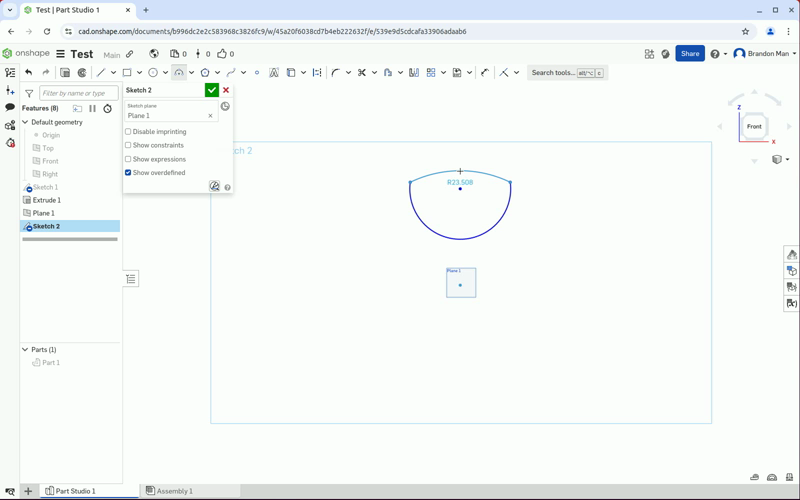
key_up(shift)
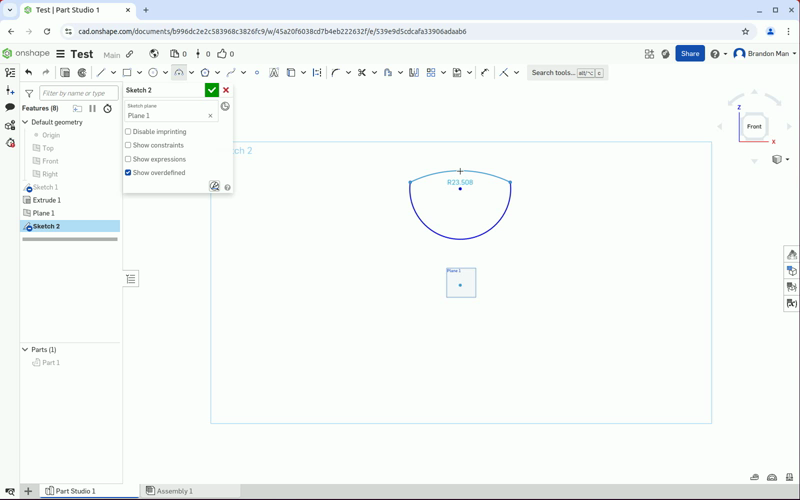
key(esc)
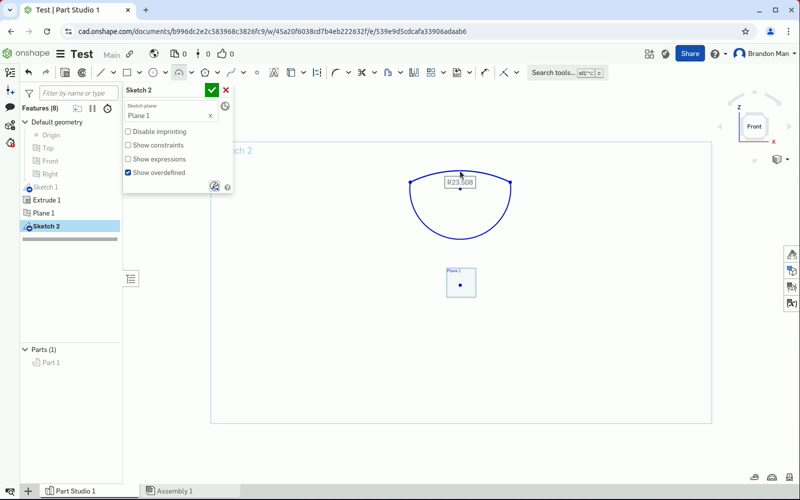
mouse_move(497, 192)
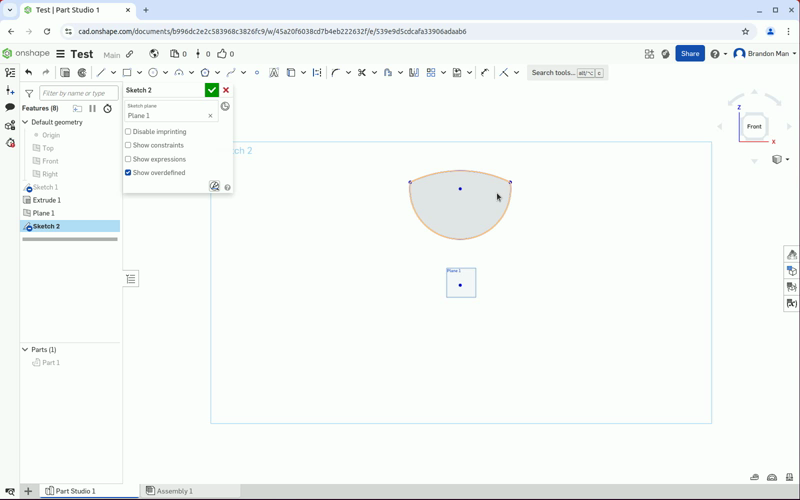
click(497, 192)
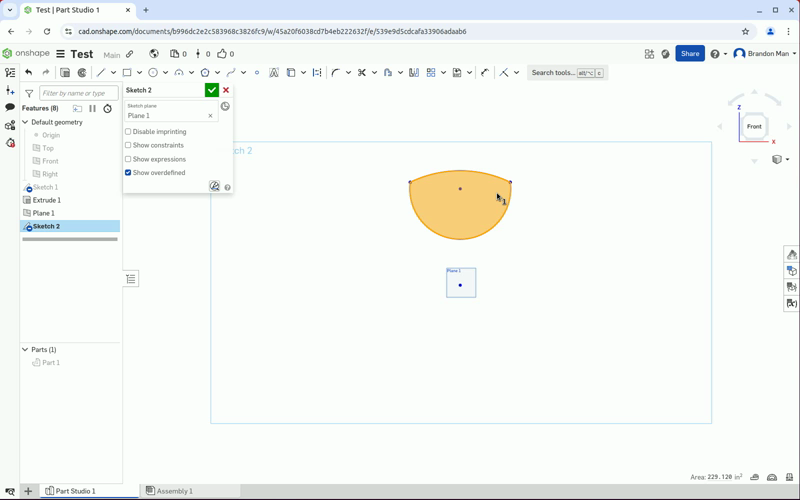
mouse_move(73, 352)
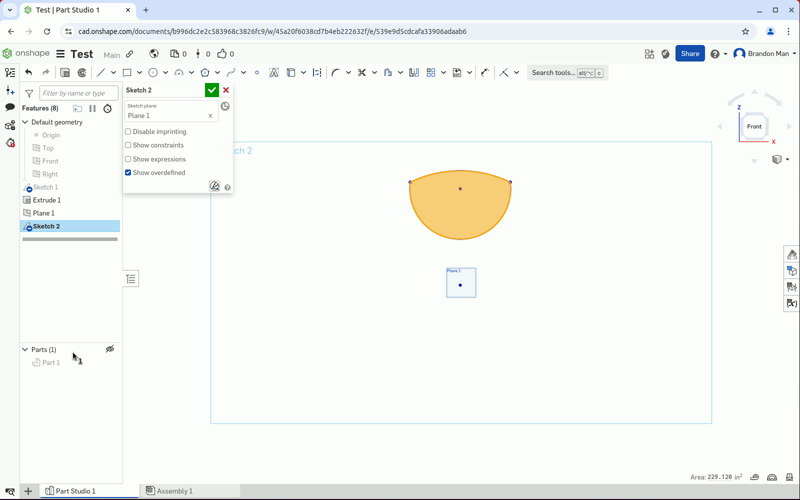
key(shift+y)
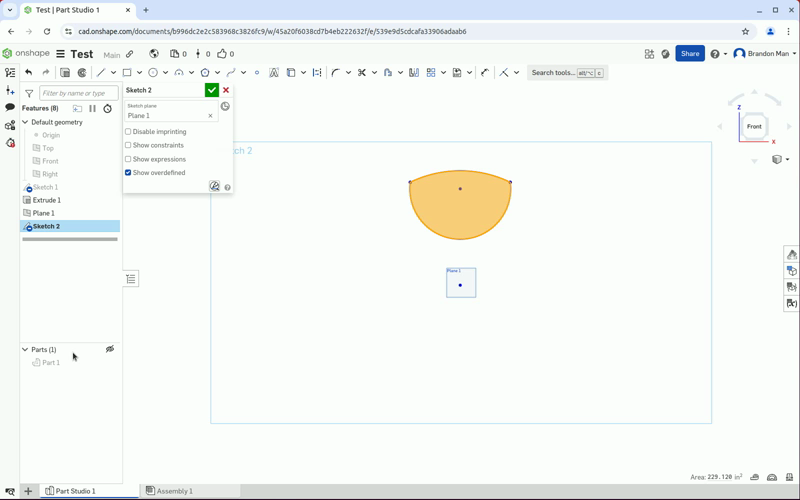
key(shift+e)
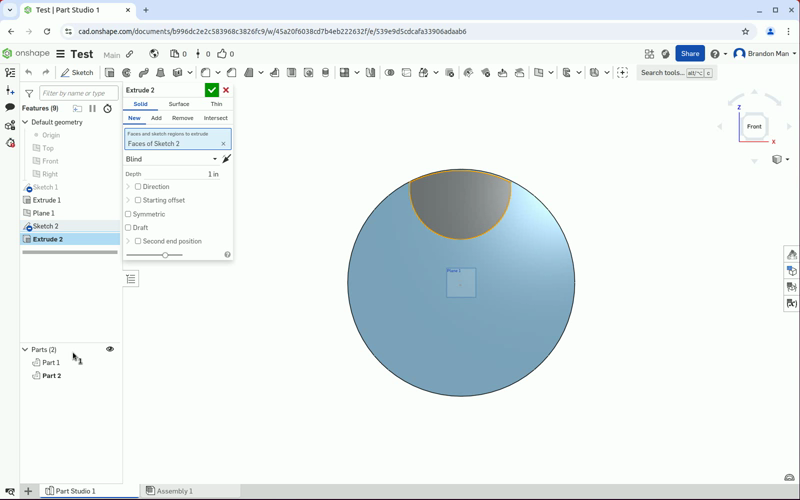
mouse_move(143, 106)
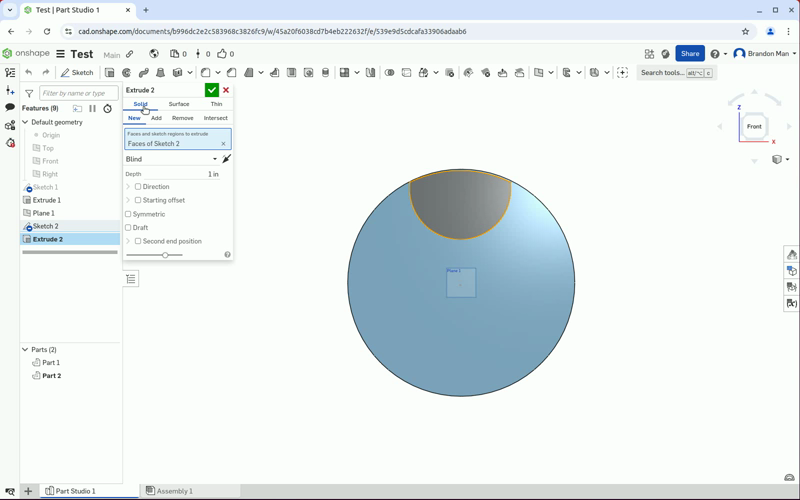
click(143, 106)
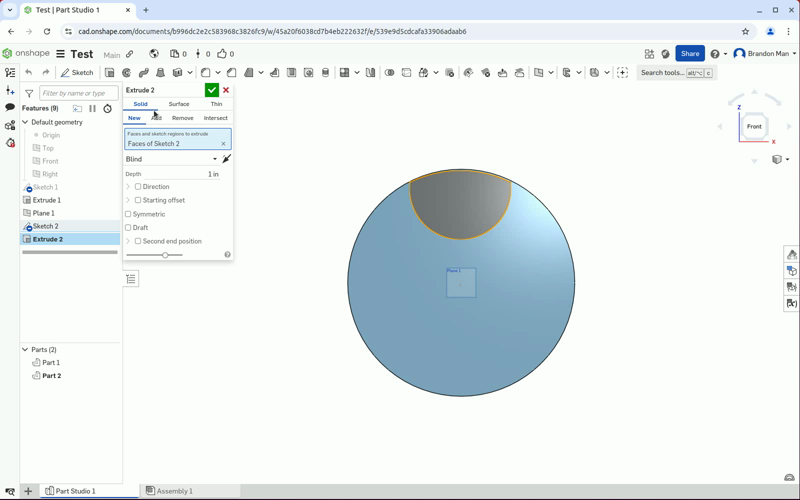
mouse_move(186, 120)
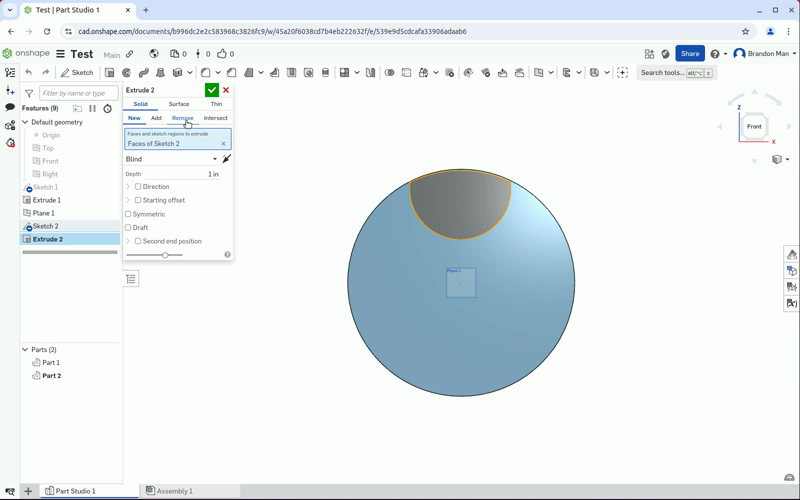
click(186, 120)
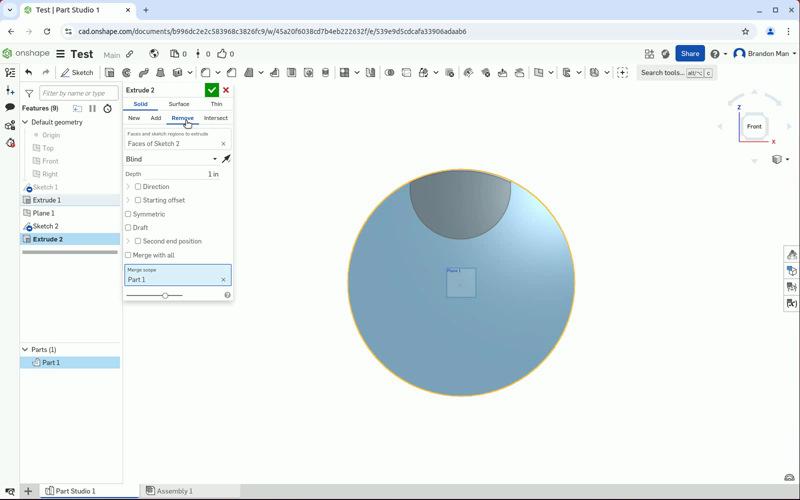
key(tab, 4)
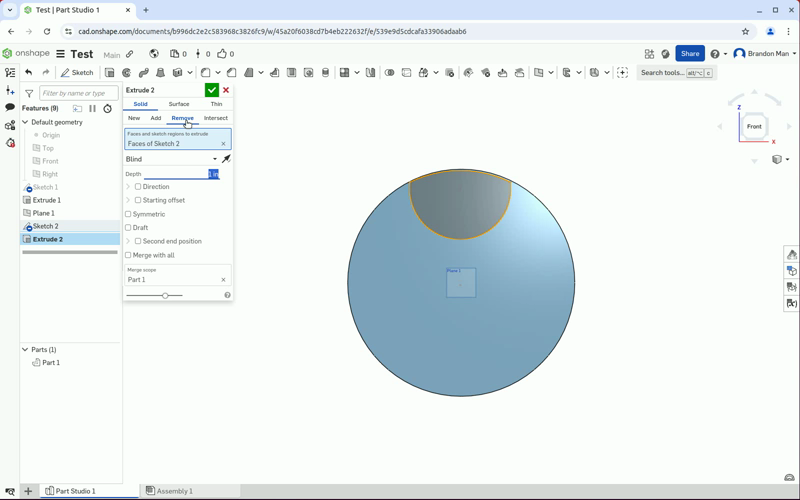
text(3.37)
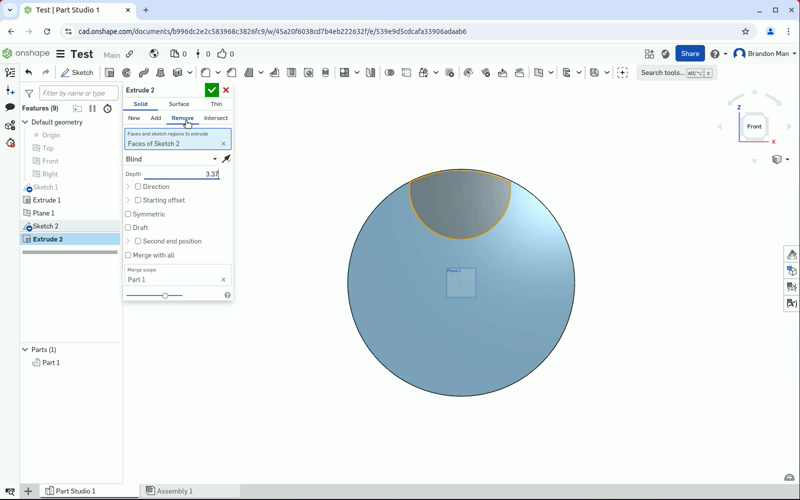
key(tab, 6)
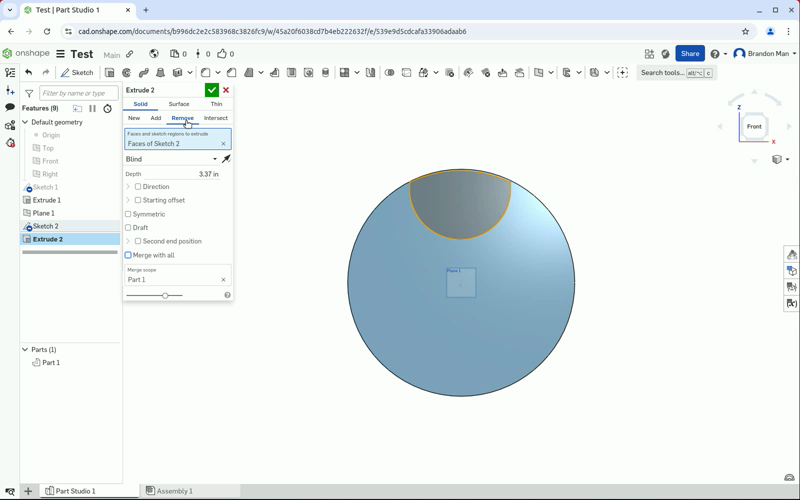
key(space)
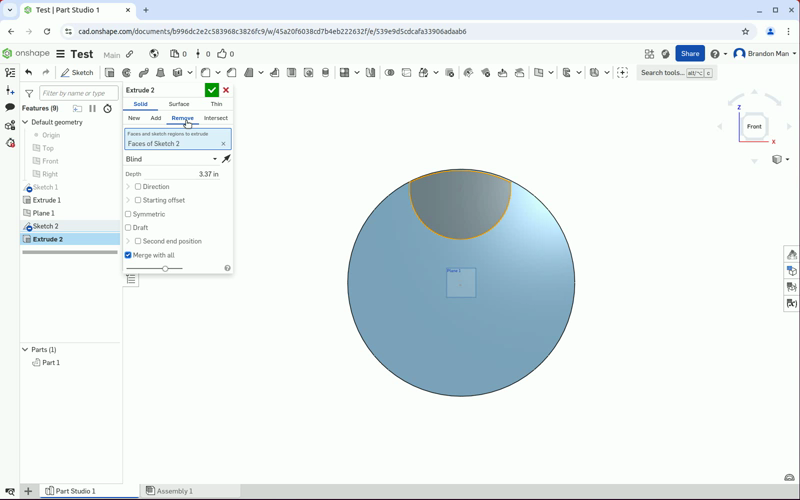
key(enter)
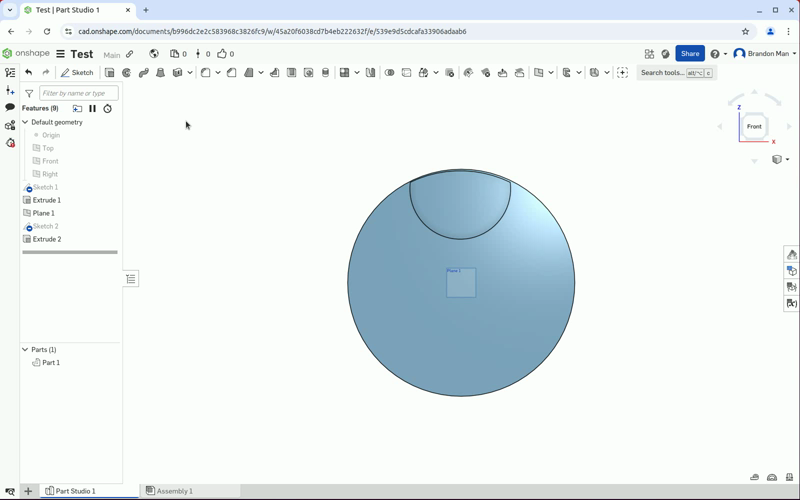
key(shift+h)
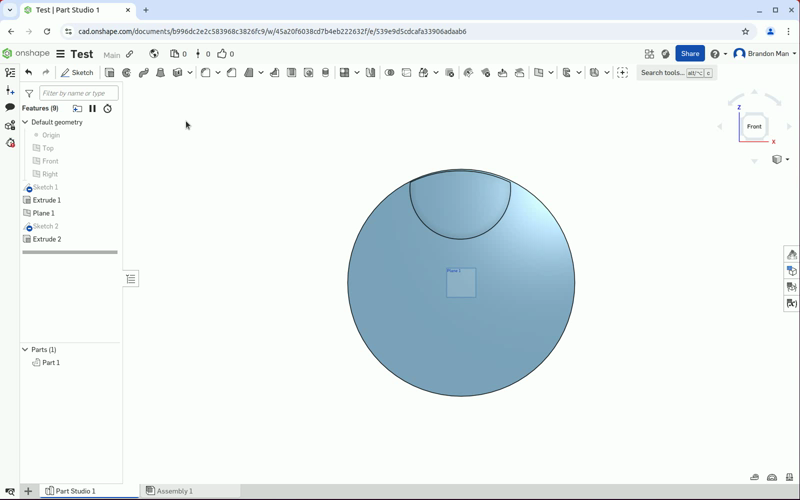
key(shift+h)
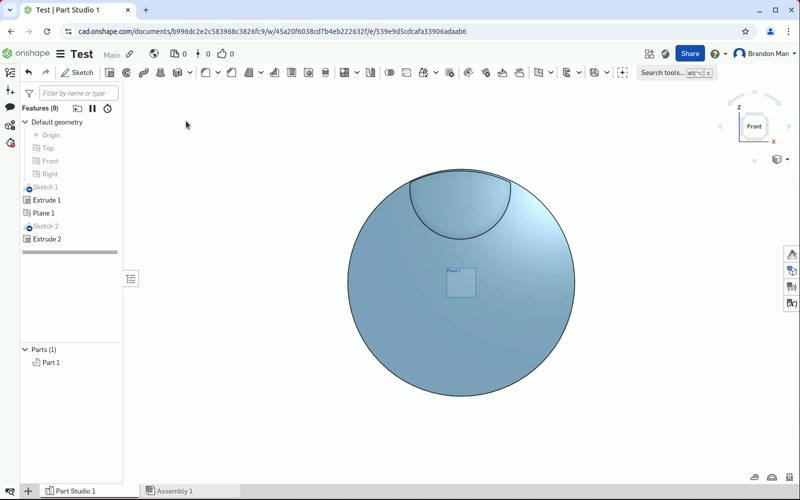
mouse_move(73, 189)
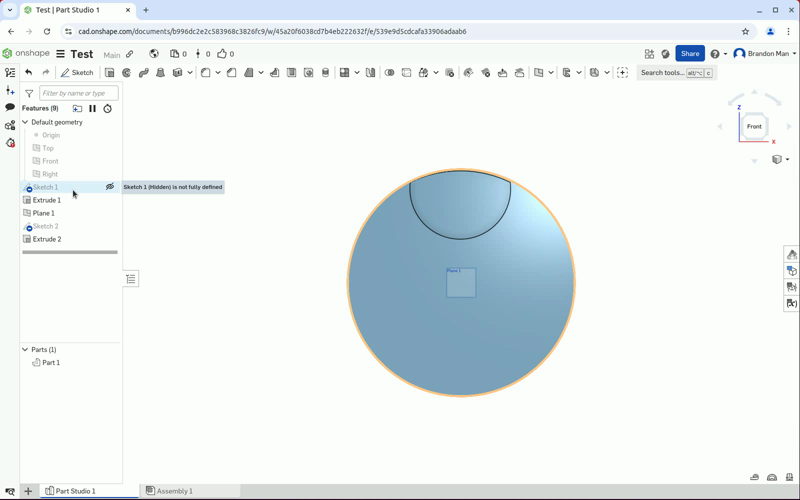
click(73, 189)
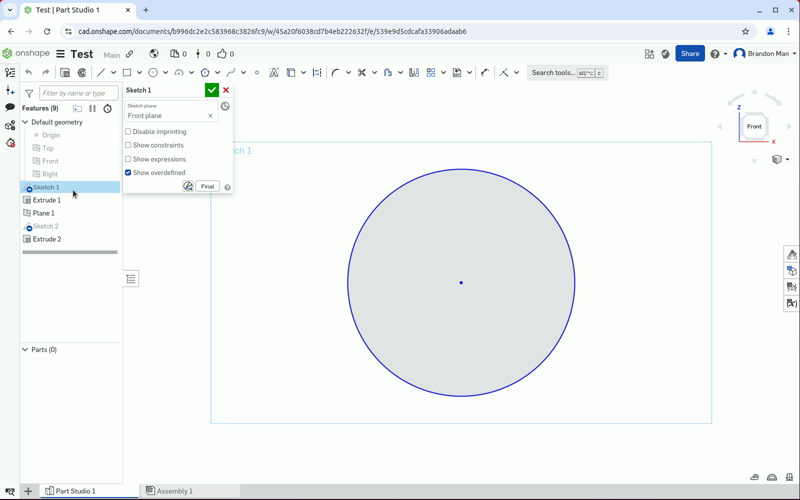
mouse_move(229, 92)
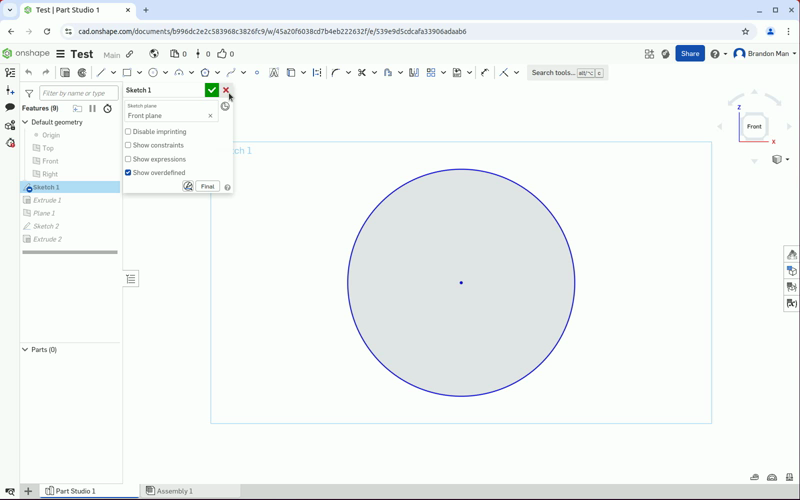
click(229, 92)
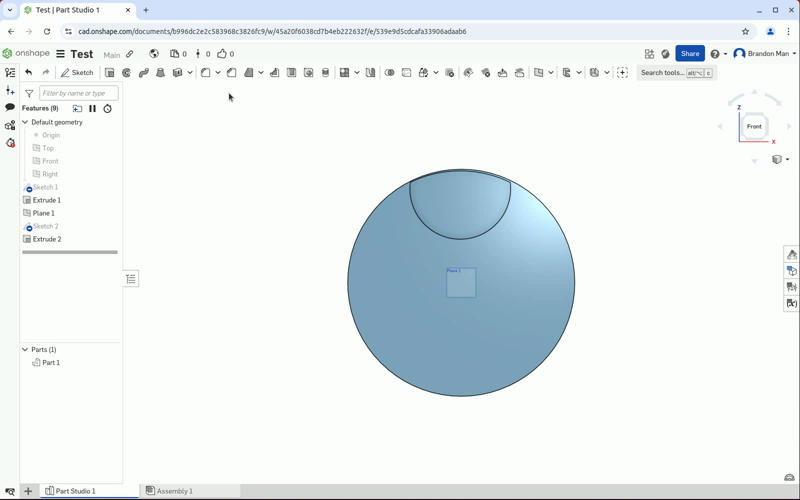
mouse_move(541, 75)
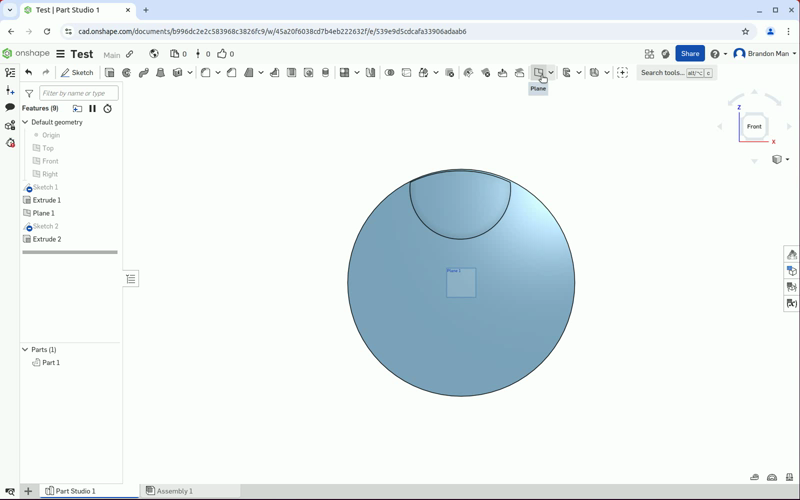
click(541, 75)
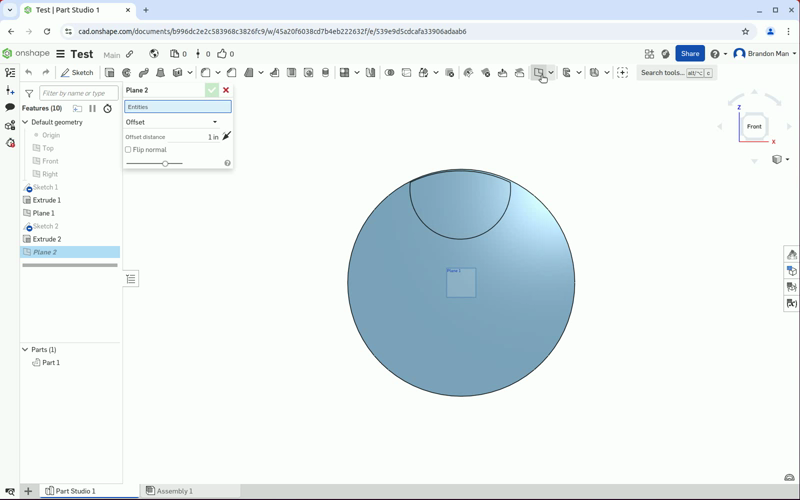
mouse_move(73, 163)
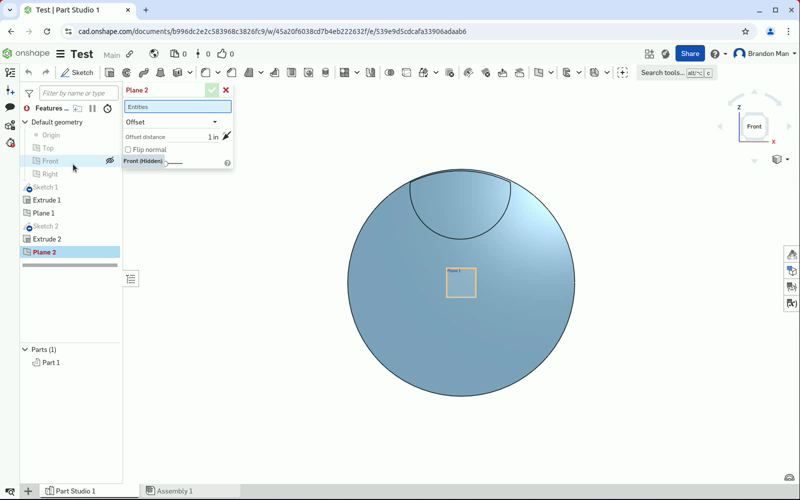
click(73, 163)
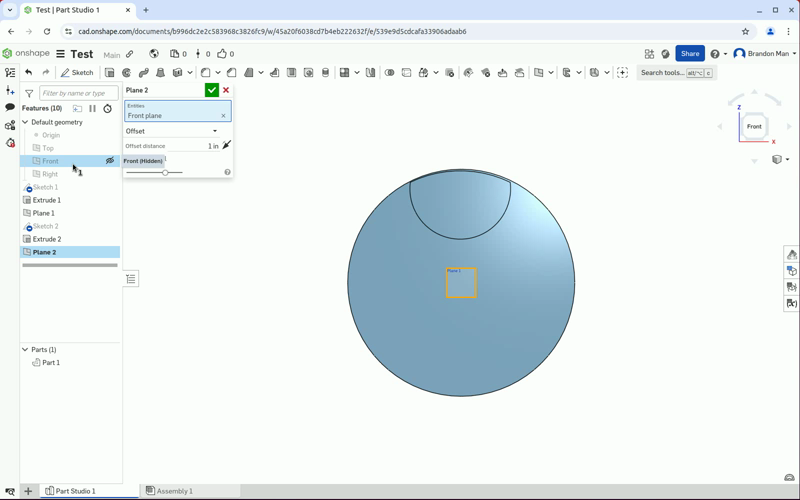
key(tab, 2)
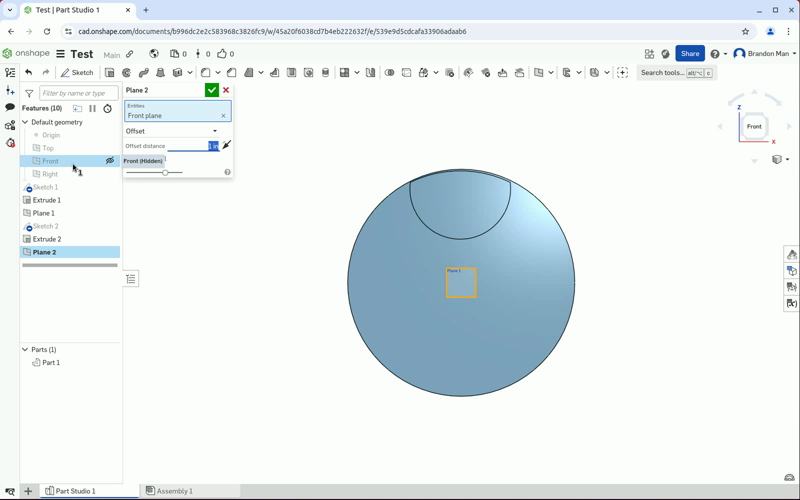
text(7.703)
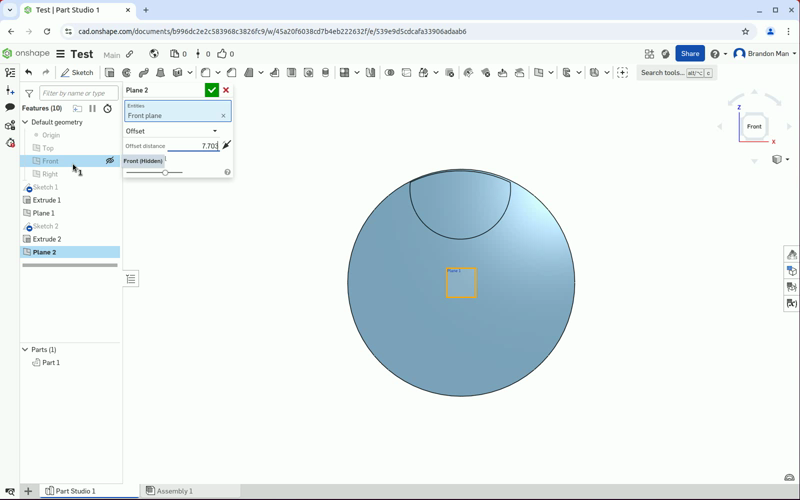
key(enter, 2)
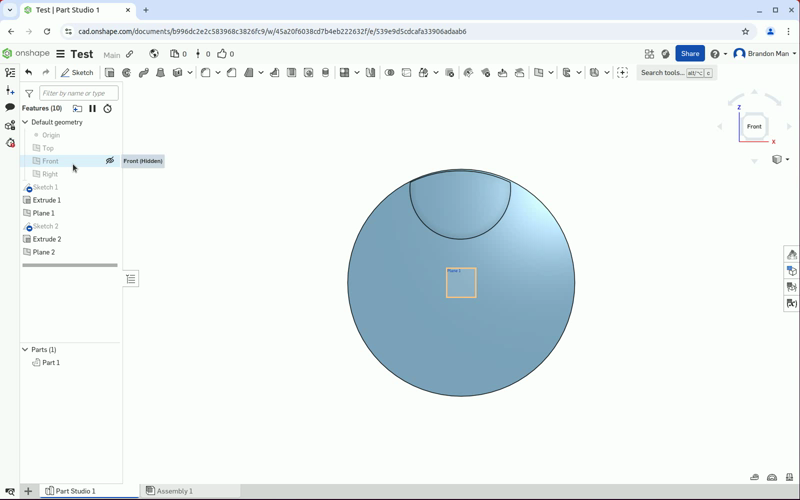
key(shift+s)
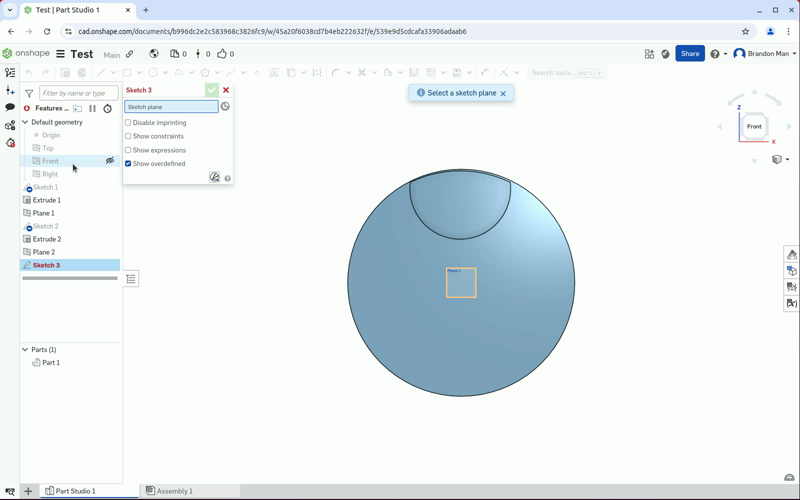
mouse_move(73, 254)
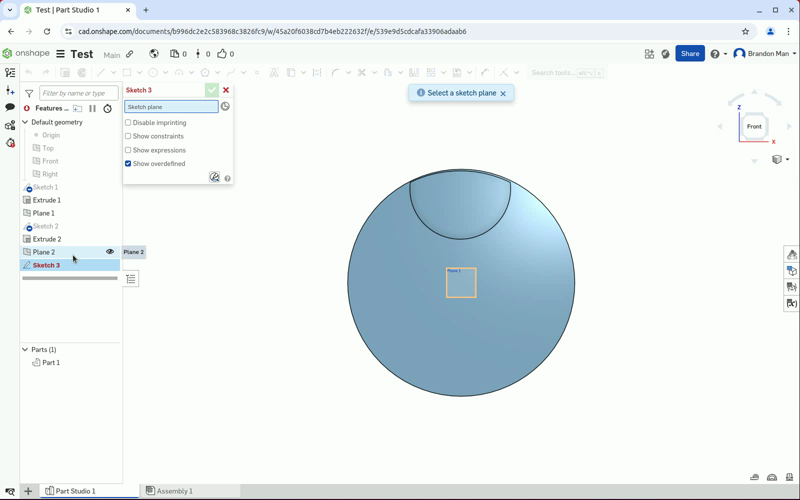
click(73, 254)
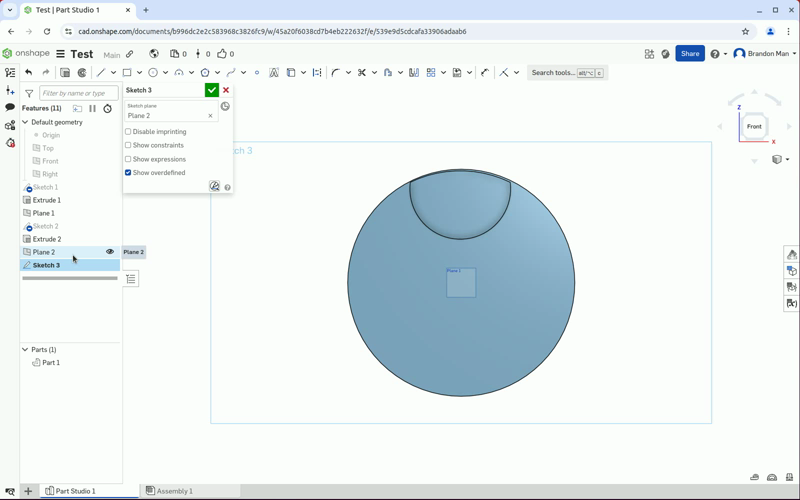
mouse_move(73, 352)
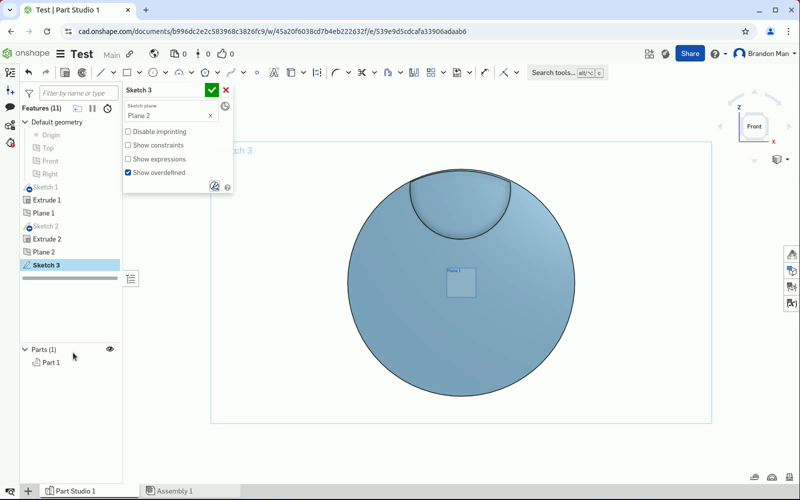
key(y)
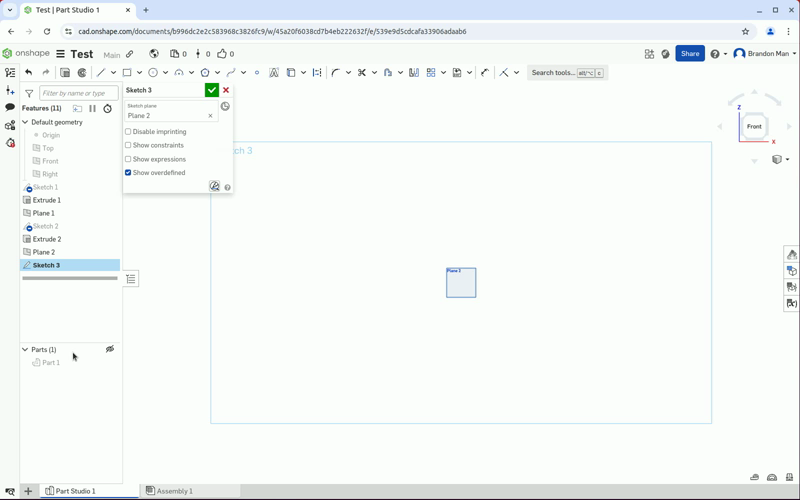
key(c)
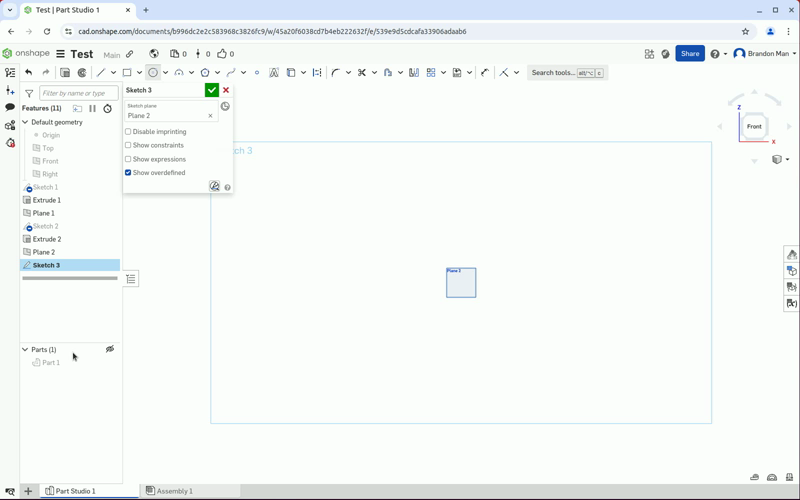
key_down(shift)
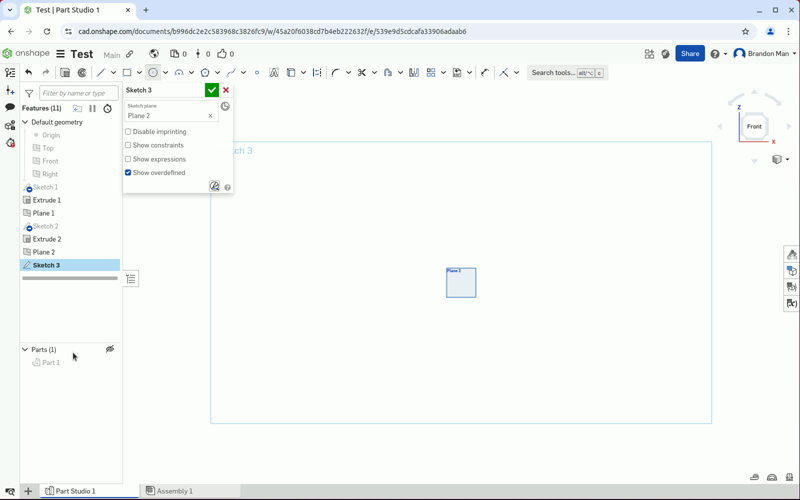
mouse_move(461, 189)
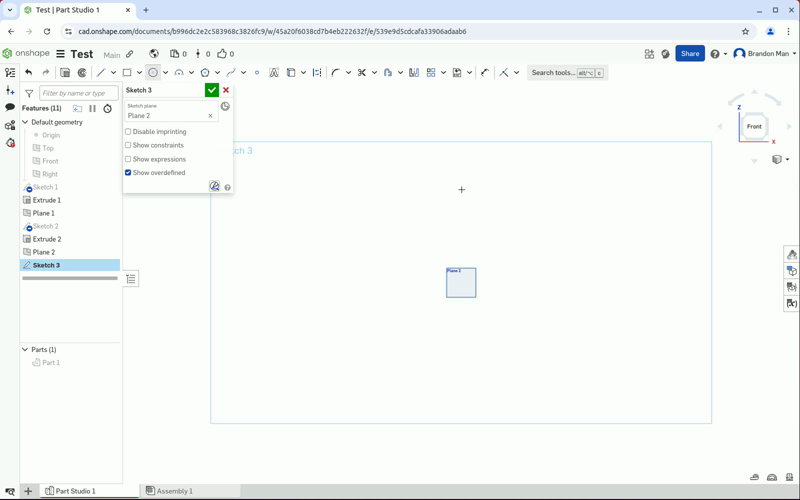
click(461, 189)
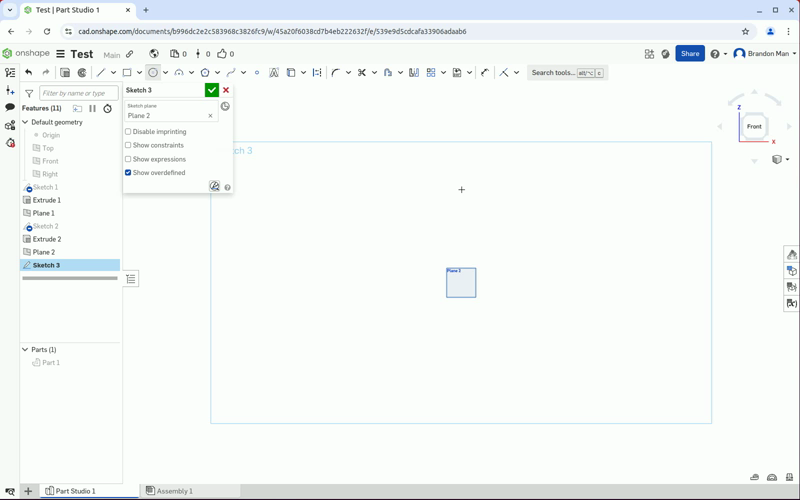
key_up(shift)
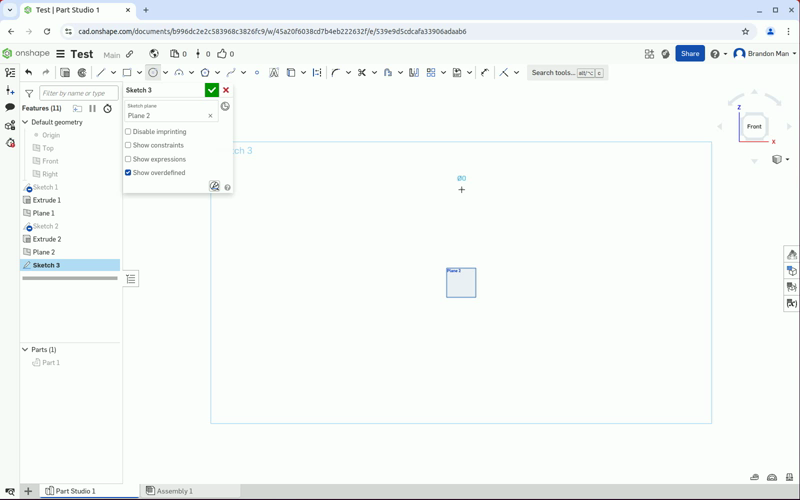
mouse_move(476, 189)
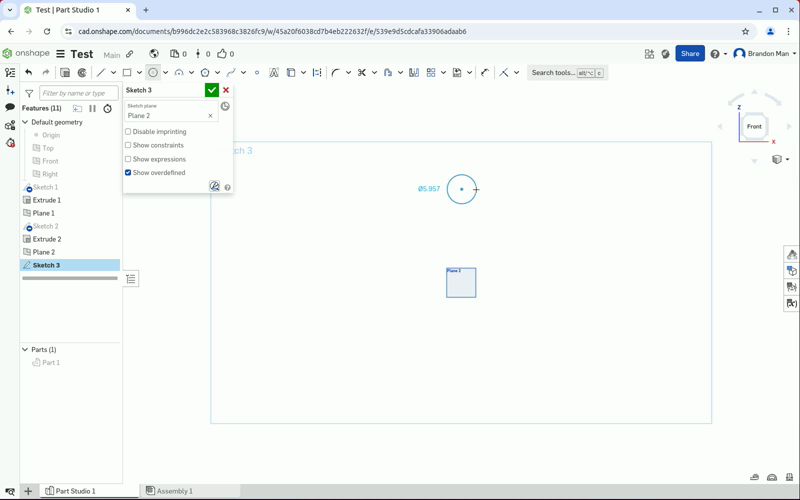
click(476, 189)
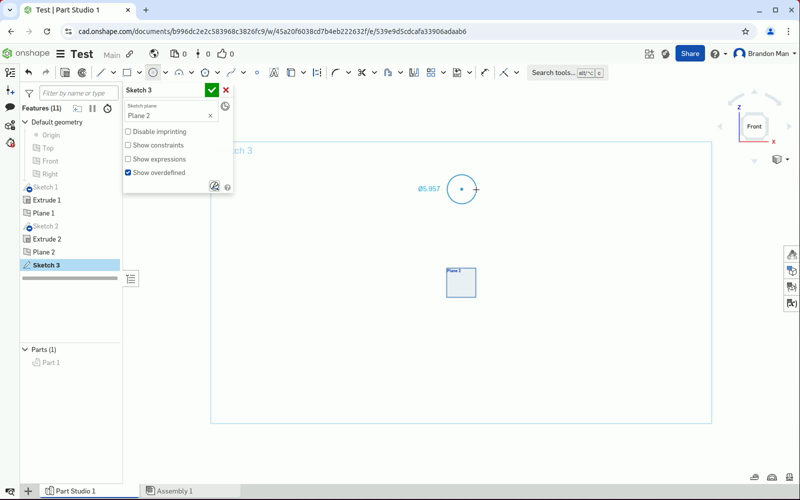
key(esc)
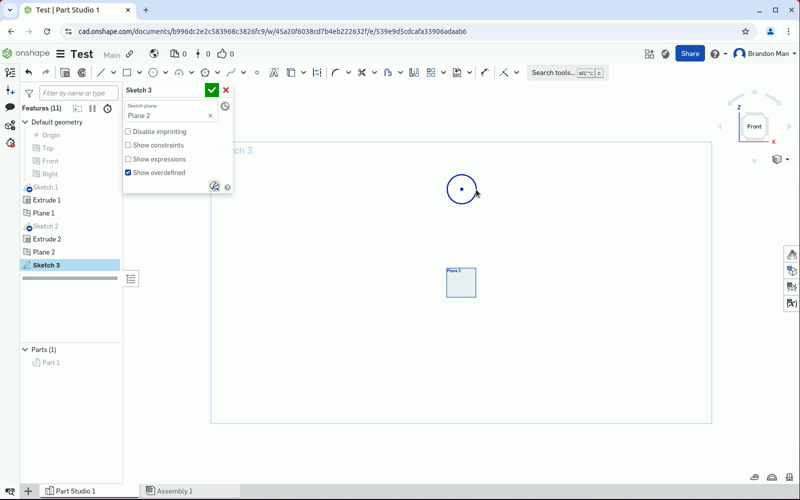
mouse_move(459, 196)
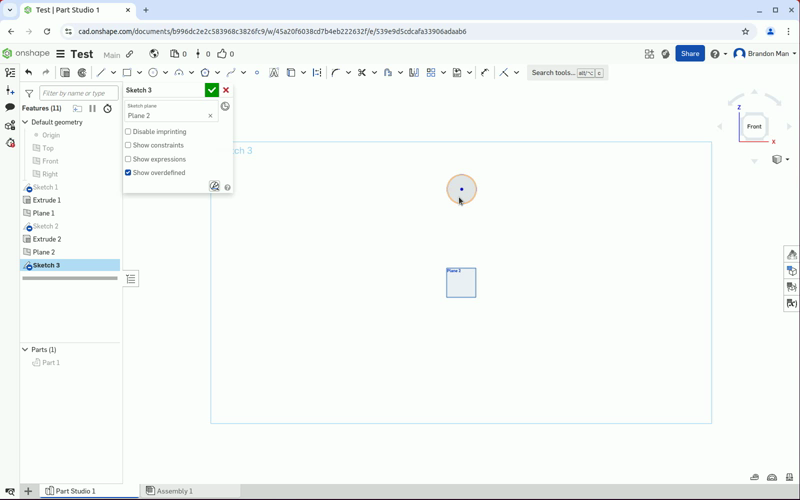
scroll(6)
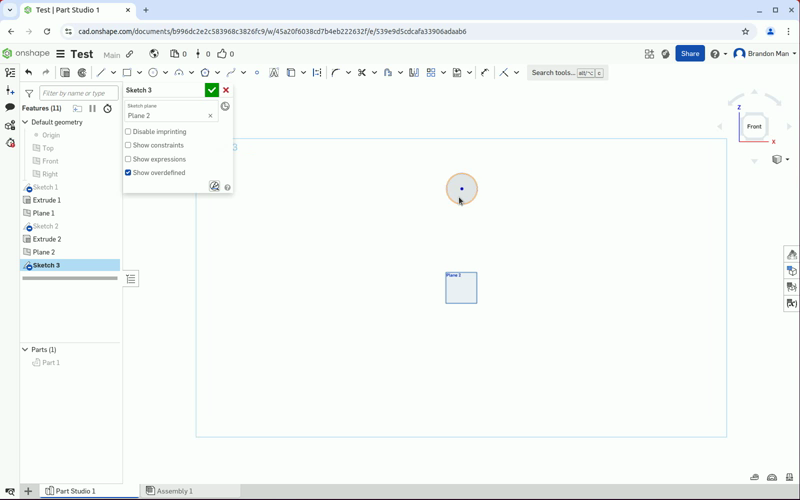
scroll(6)
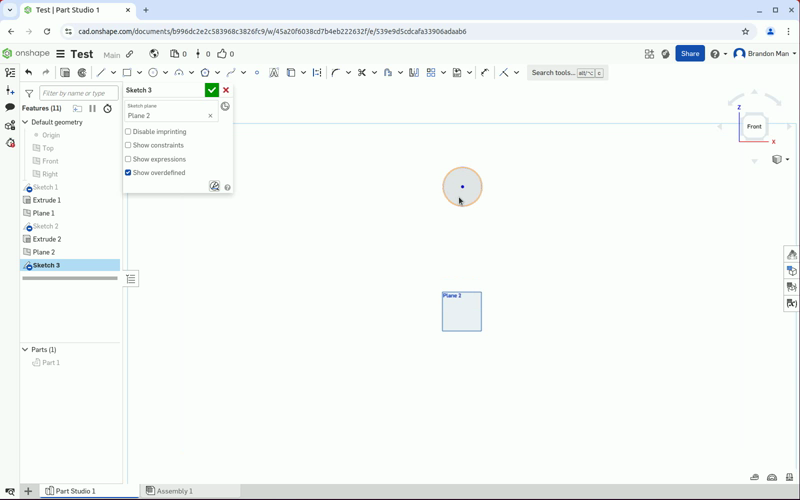
scroll(6)
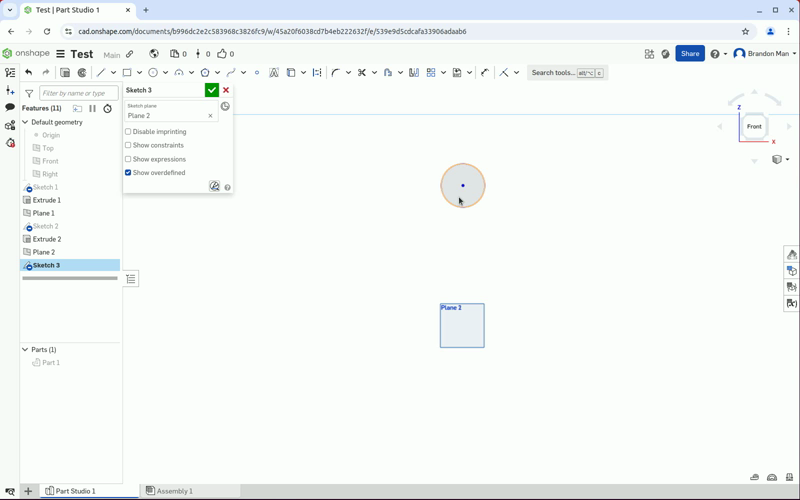
scroll(6)
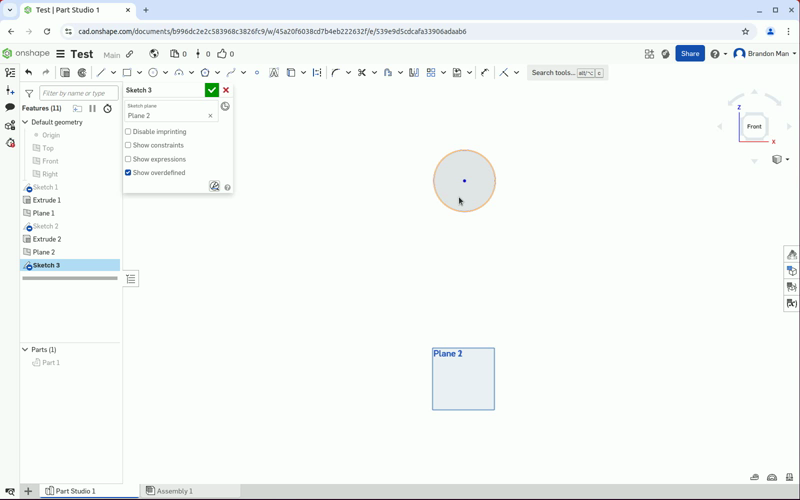
scroll(6)
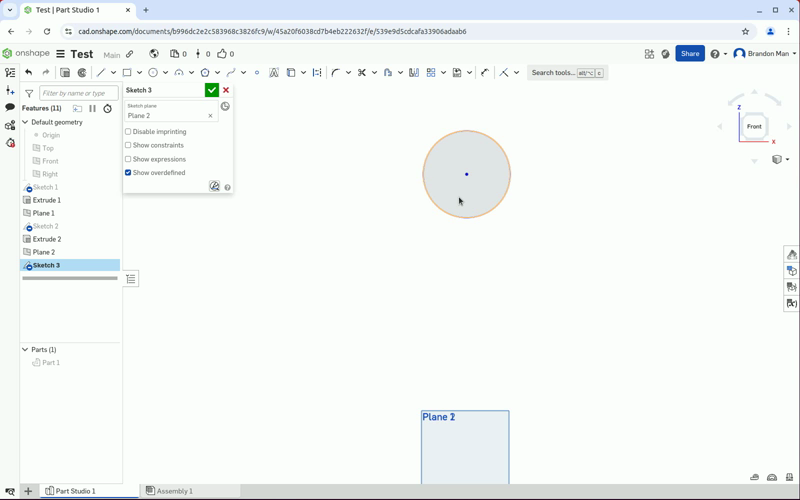
scroll(6)
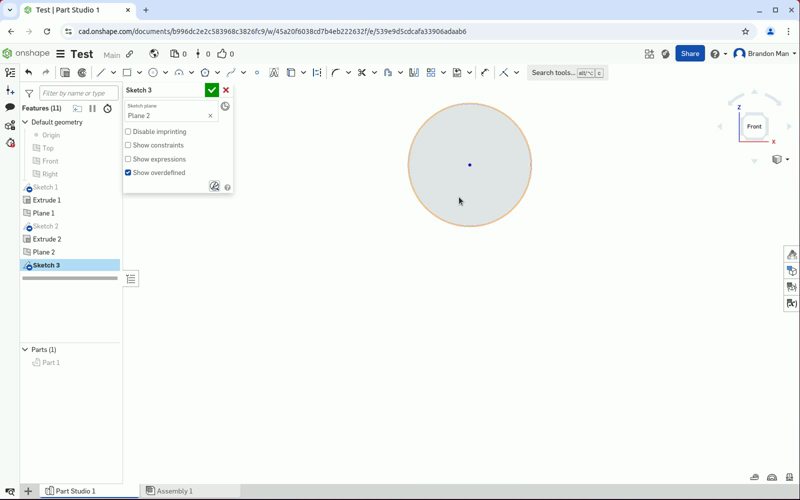
scroll(6)
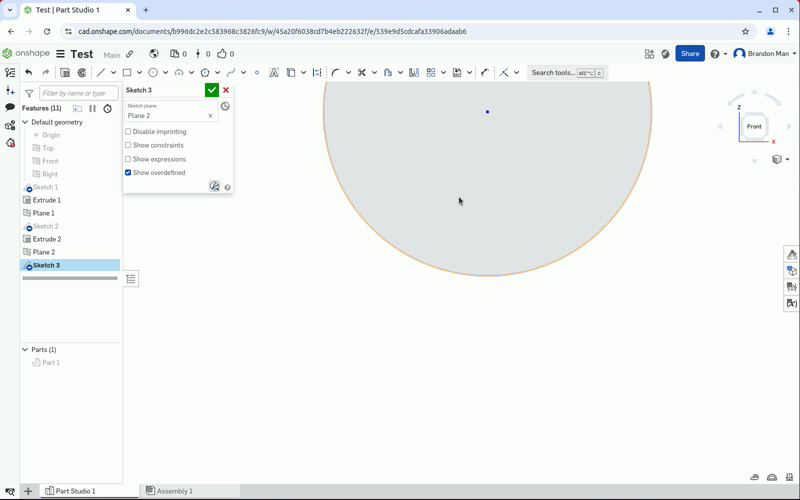
click(459, 196)
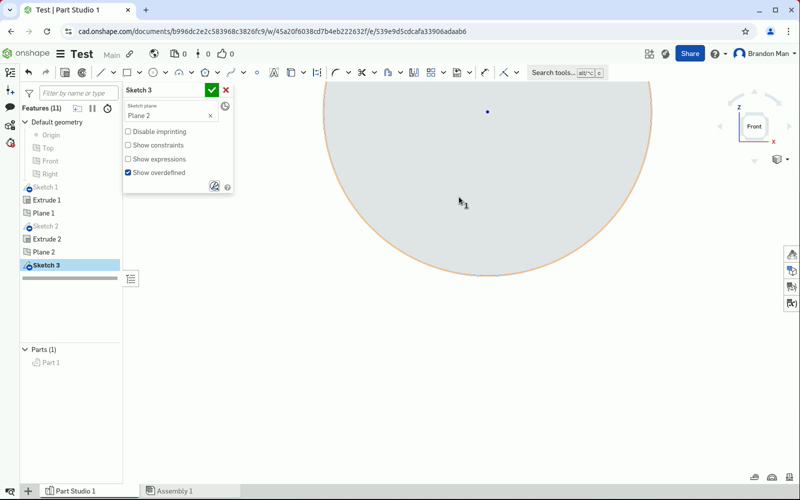
scroll(-6)
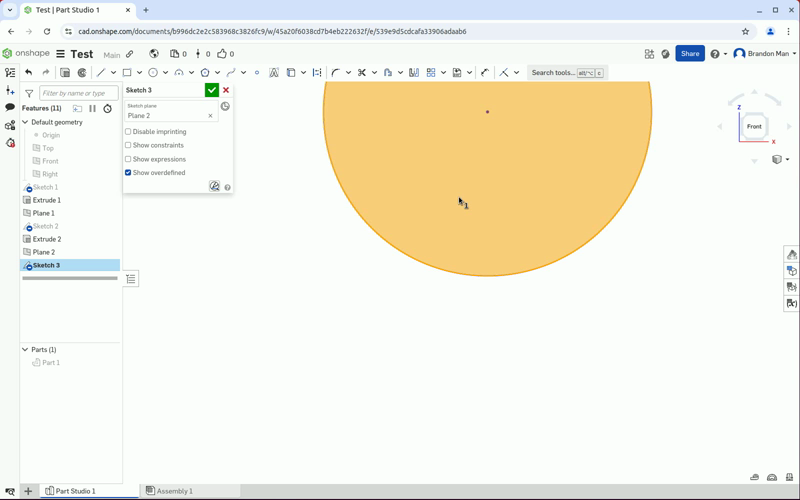
scroll(-6)
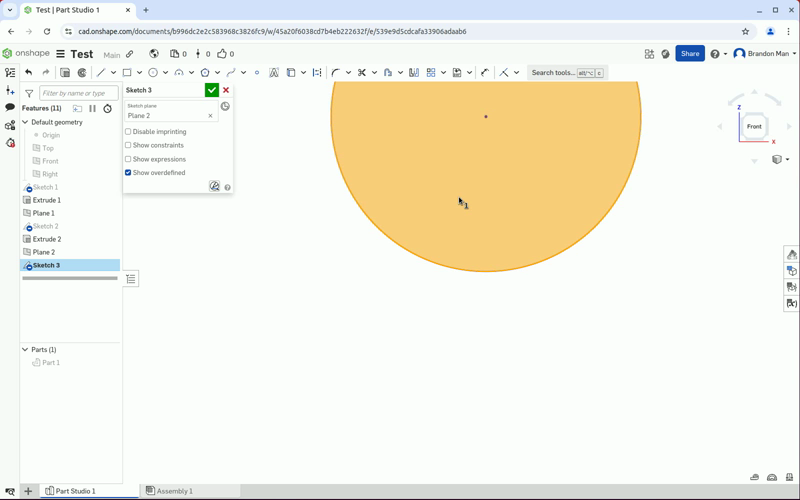
scroll(-6)
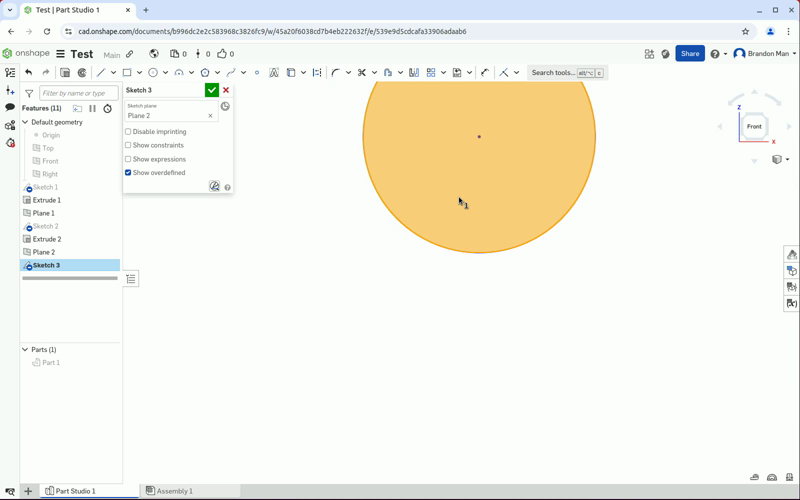
scroll(-6)
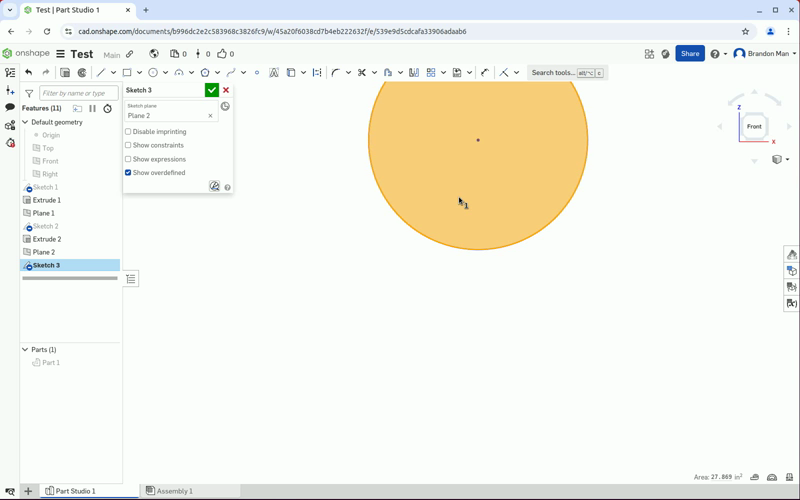
scroll(-6)
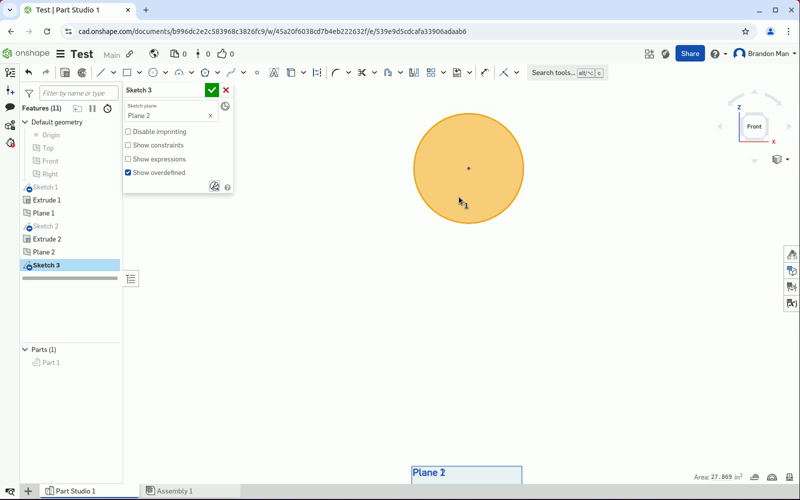
scroll(-6)
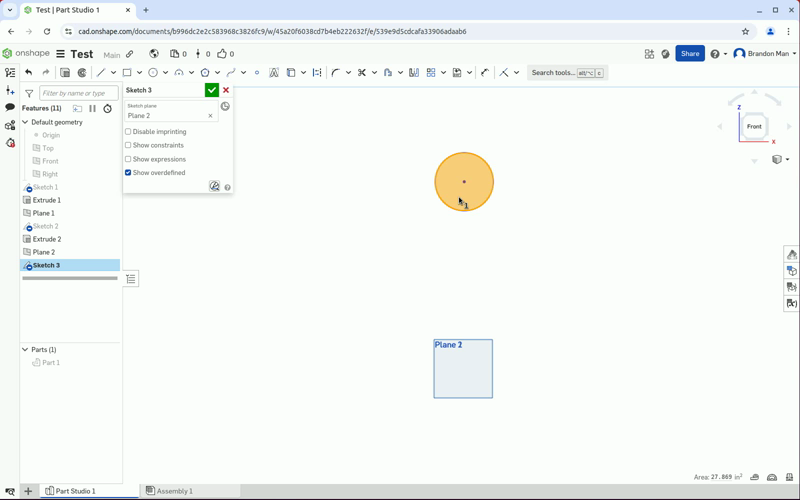
scroll(-6)
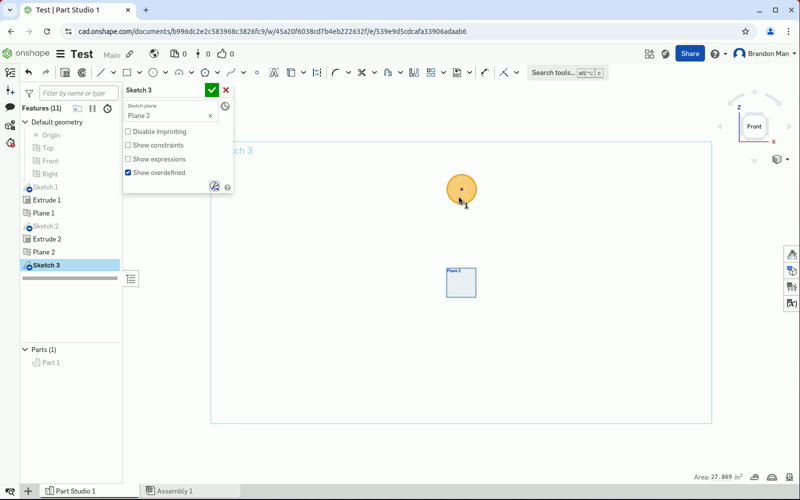
mouse_move(73, 352)
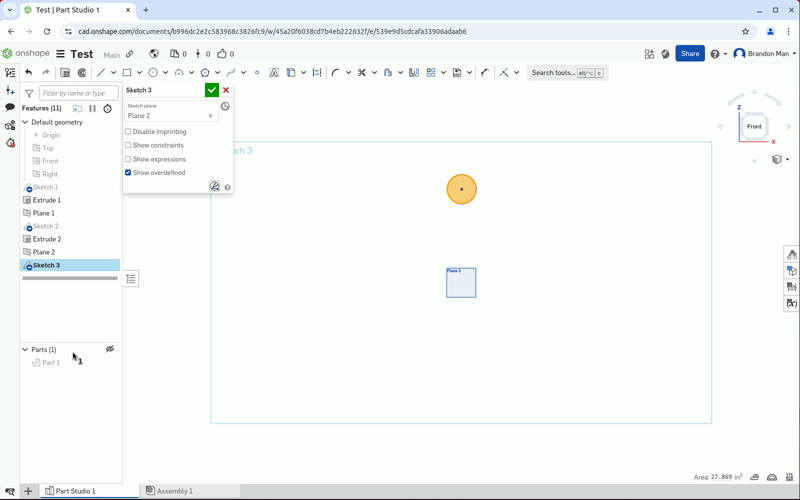
key(shift+y)
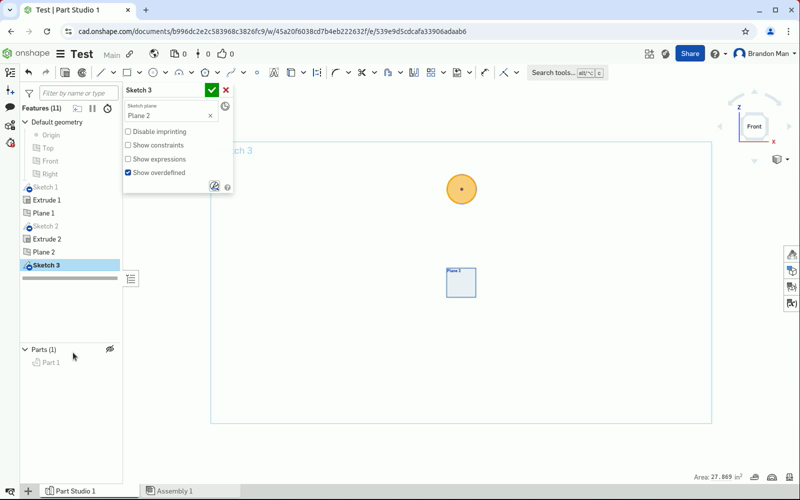
key(shift+e)
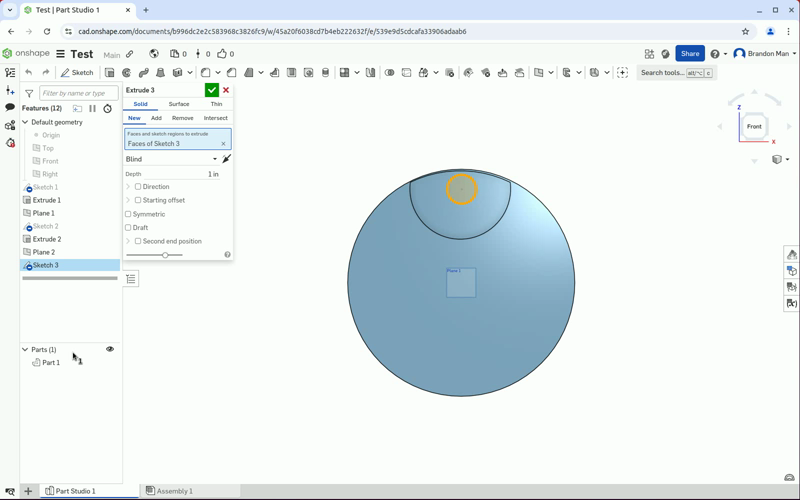
mouse_move(143, 106)
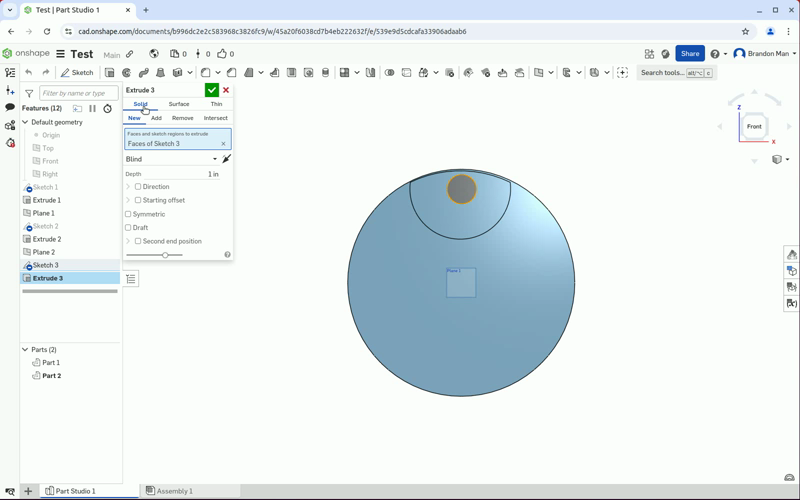
click(143, 106)
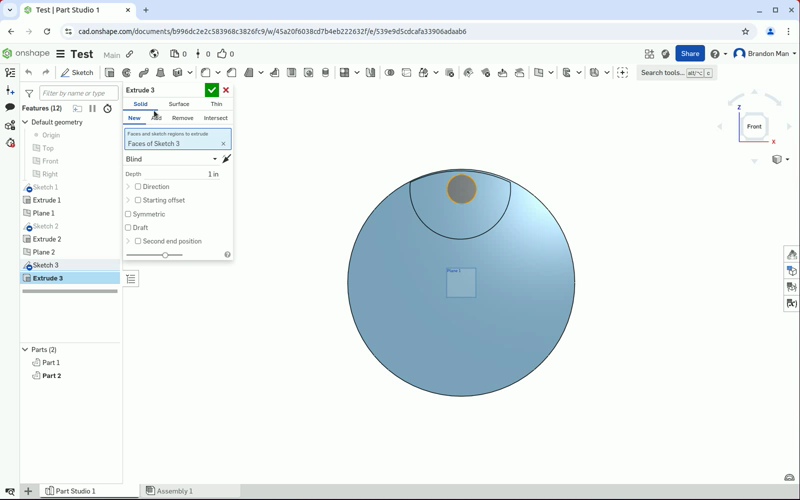
mouse_move(186, 120)
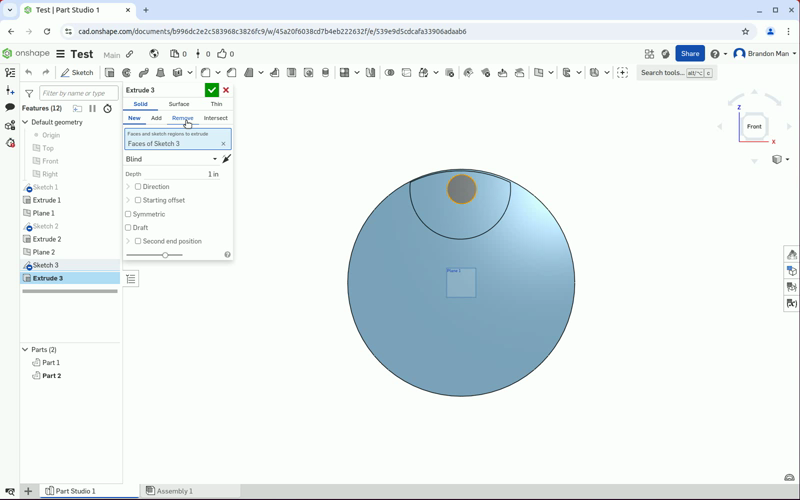
click(186, 120)
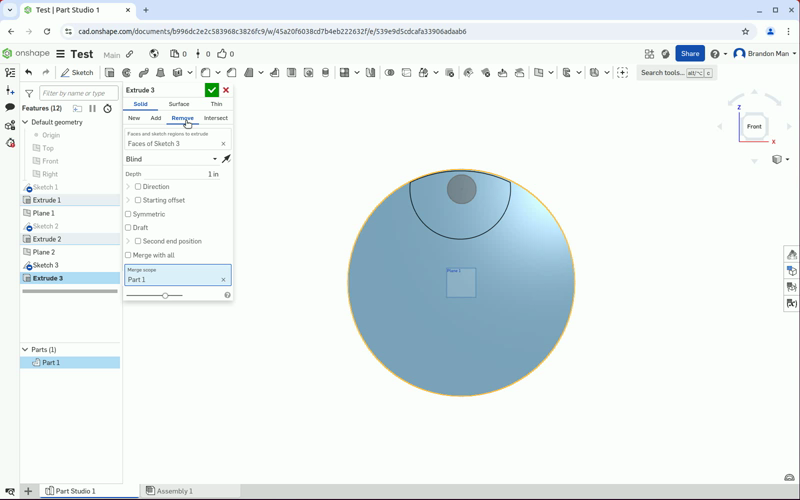
key(tab, 4)
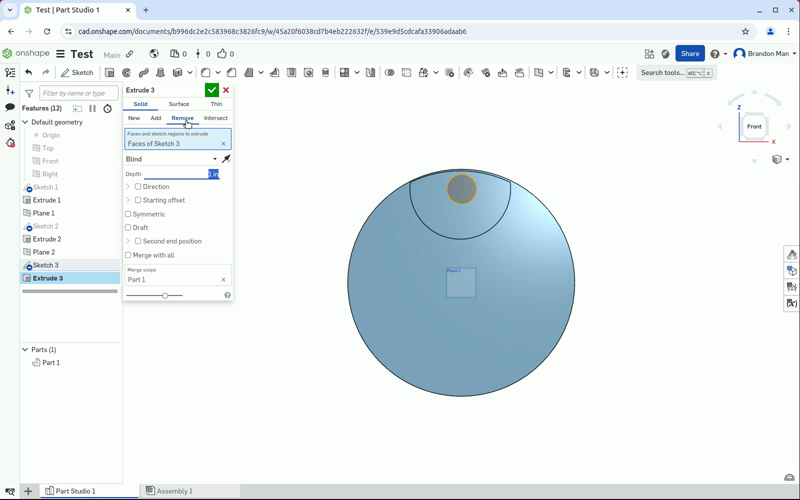
text(6.499)
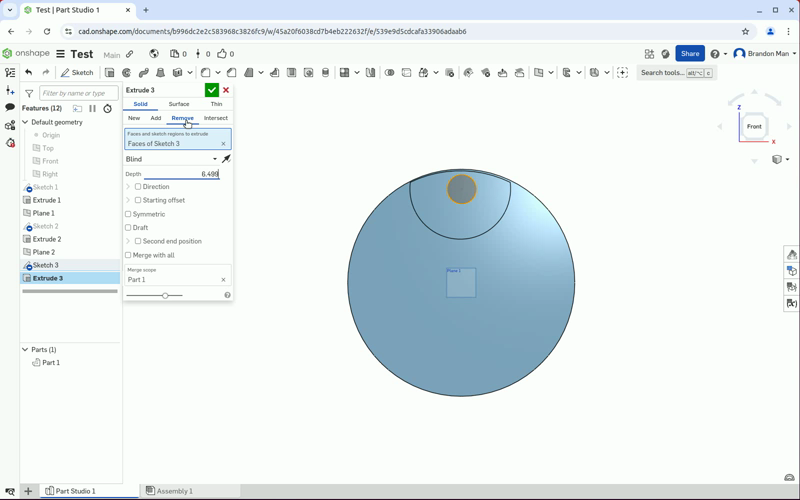
key(tab, 6)
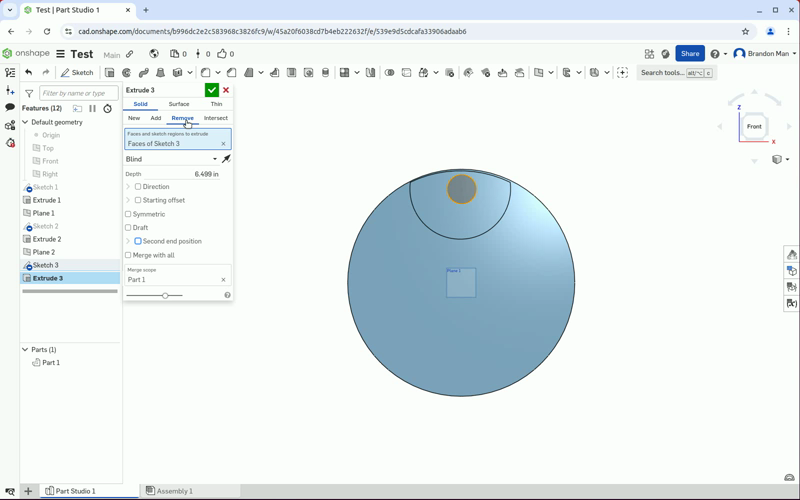
key(space)
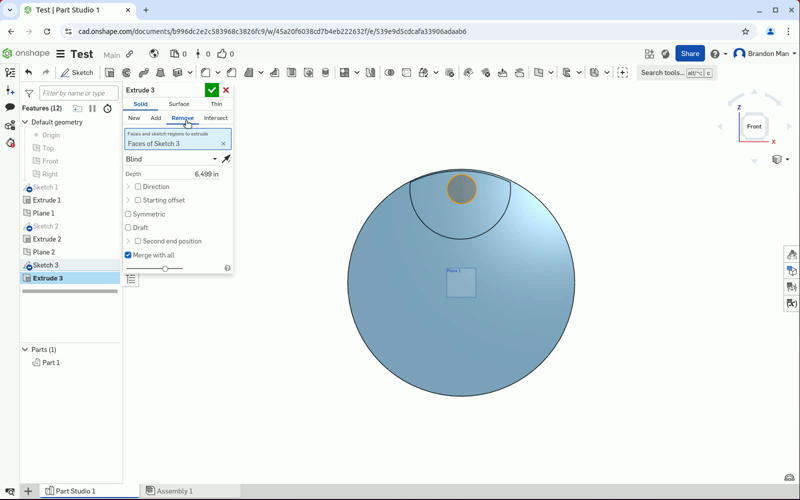
key(enter)
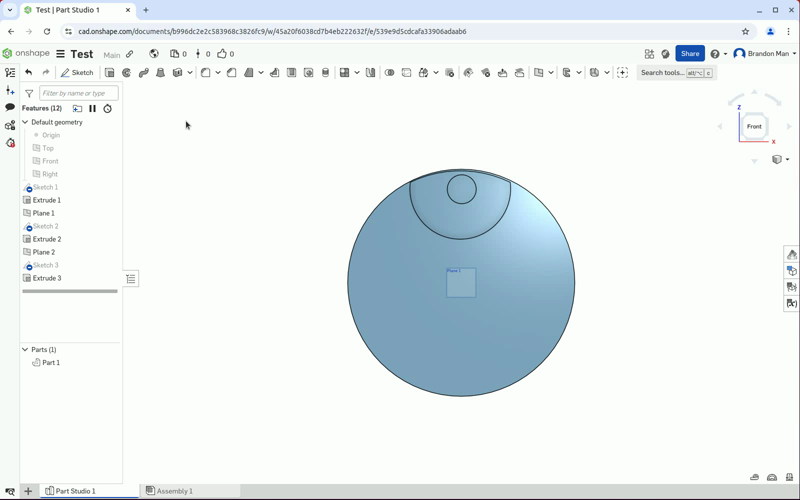
key(shift+h)
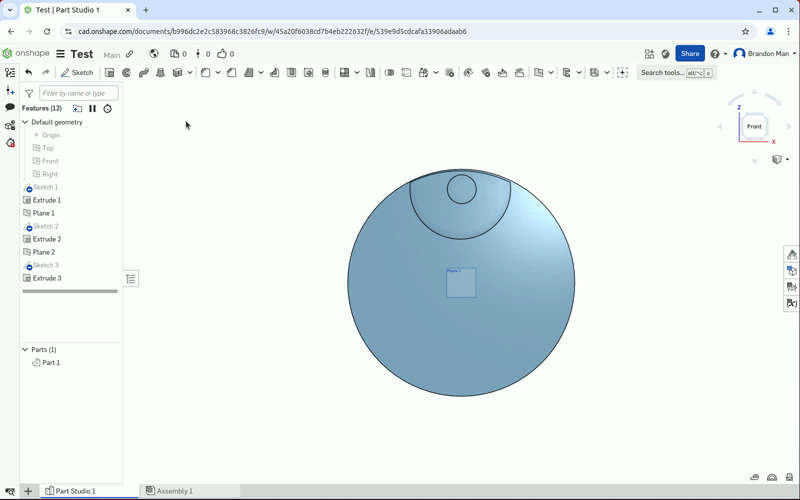
key(shift+h)
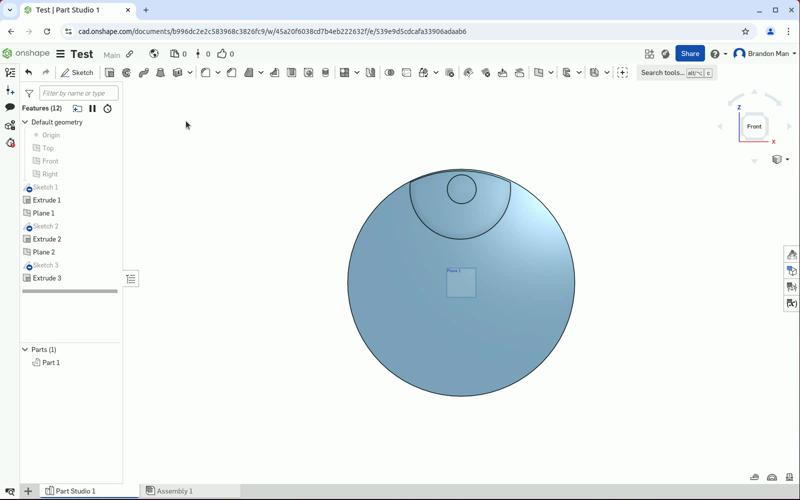
mouse_move(73, 189)
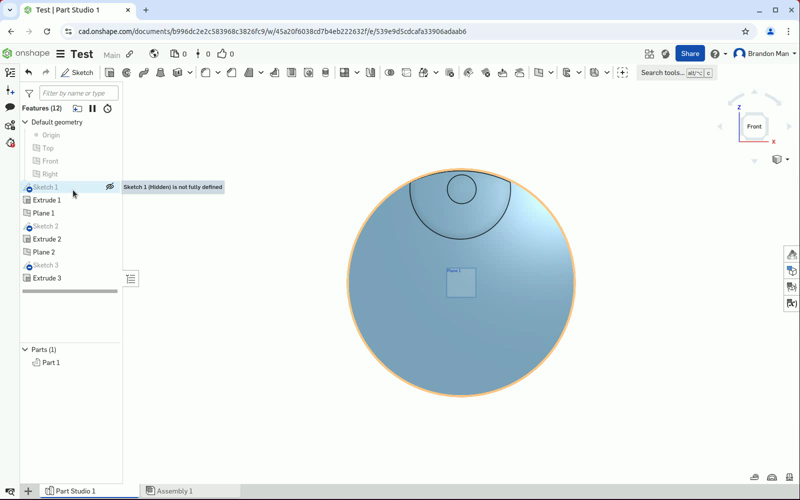
click(73, 189)
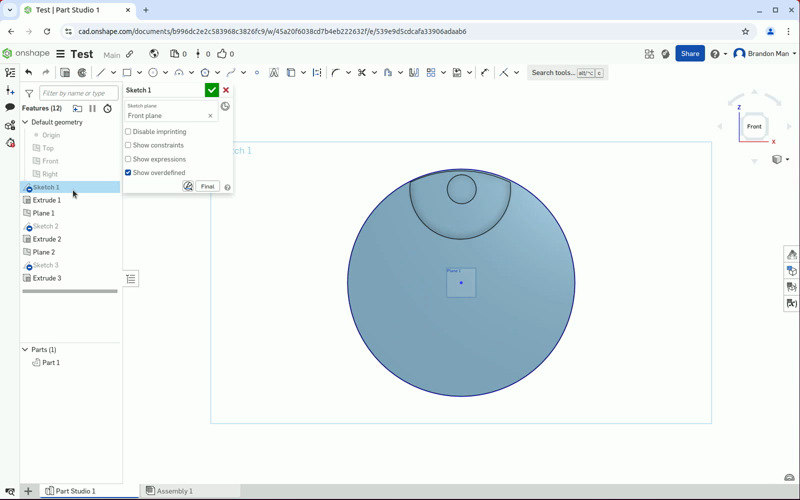
mouse_move(229, 92)
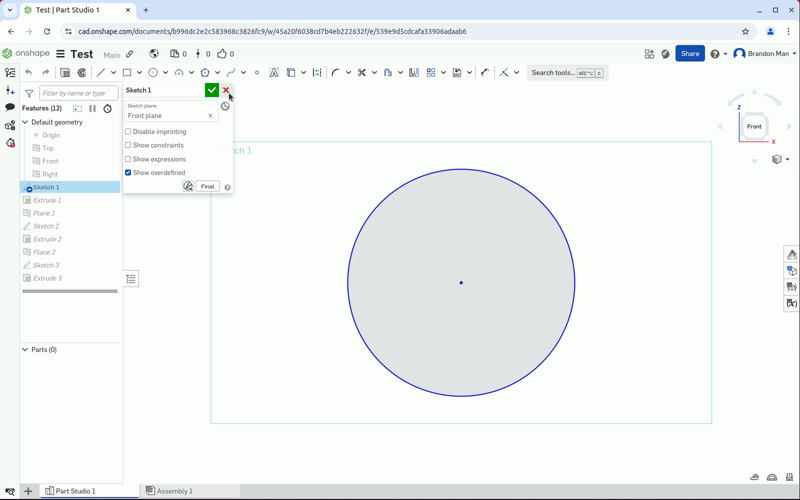
click(229, 92)
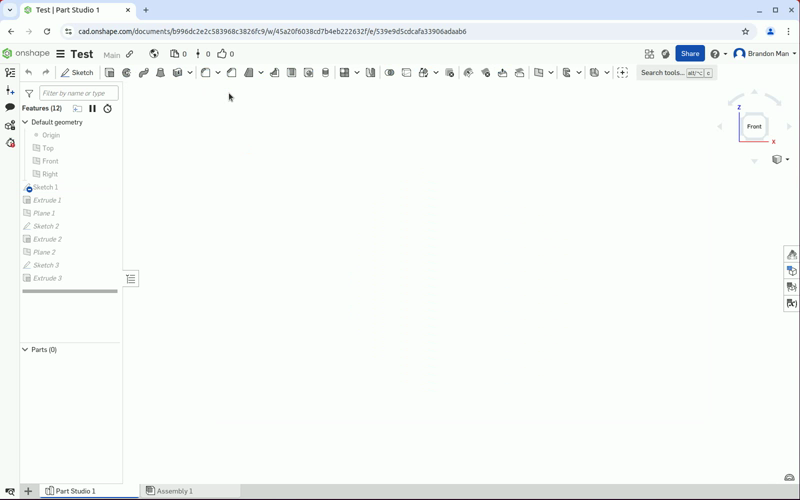
key(shift+s)
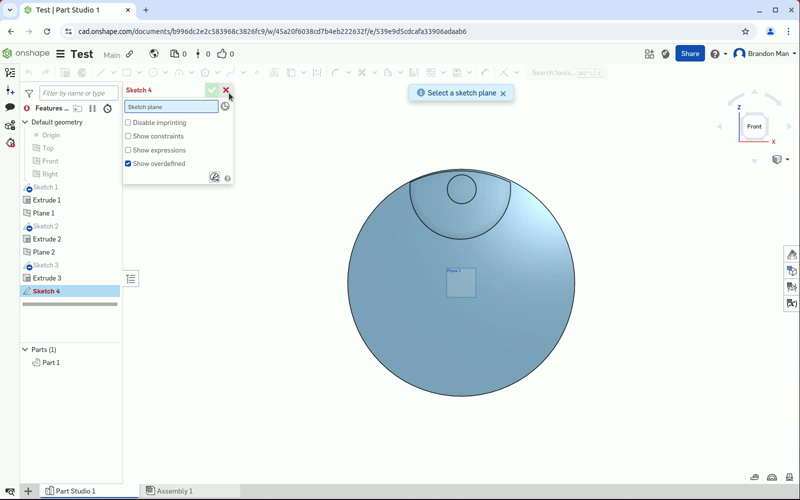
mouse_move(73, 215)
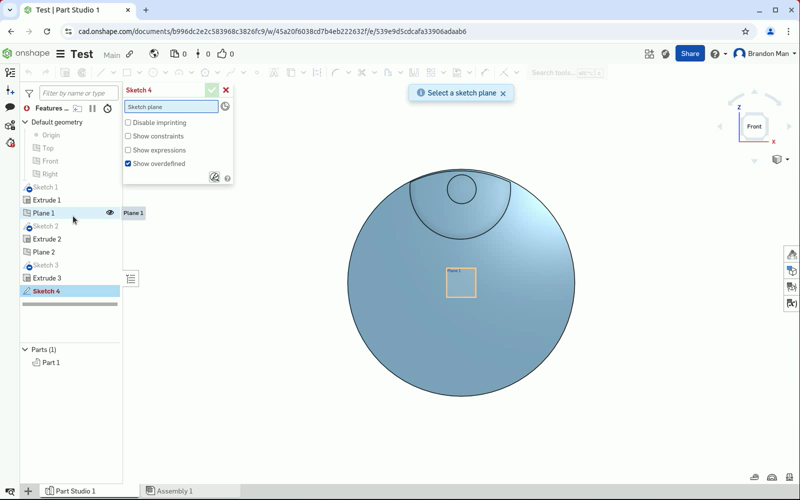
click(73, 215)
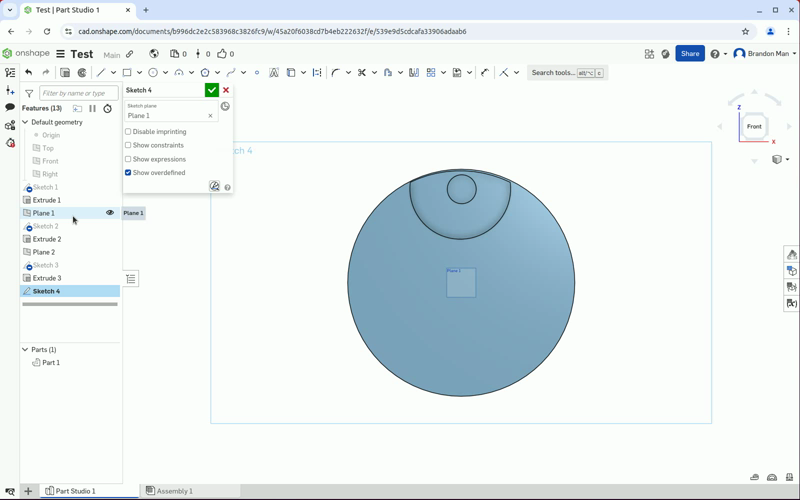
mouse_move(73, 352)
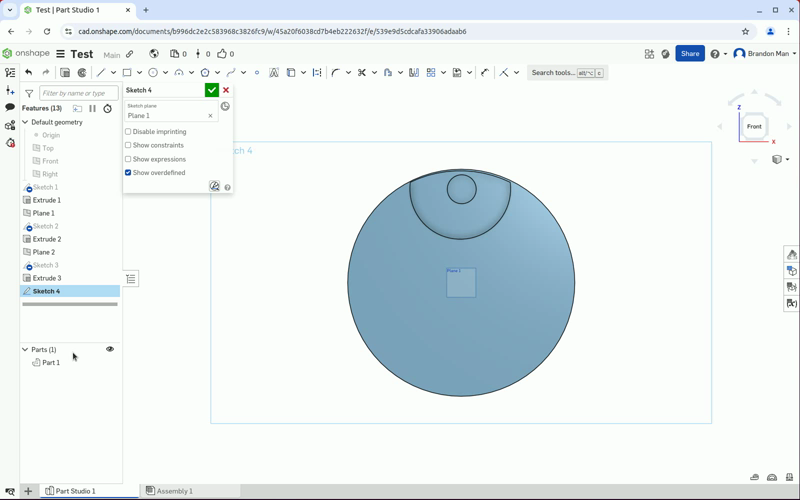
key(y)
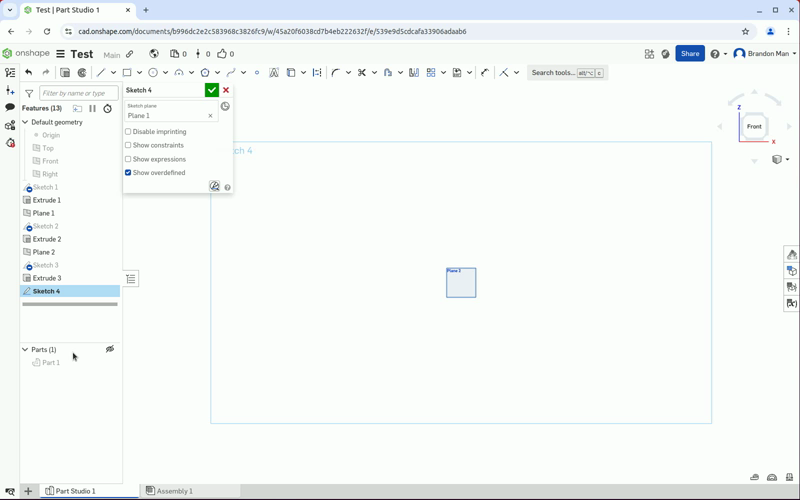
key(a)
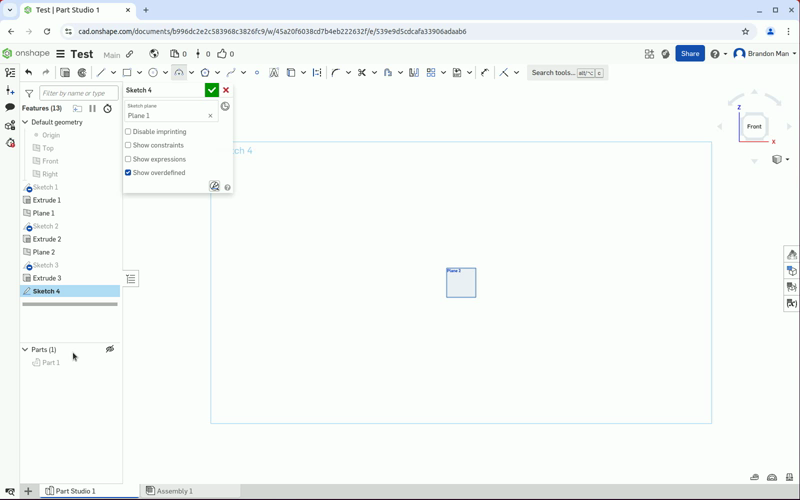
key_down(shift)
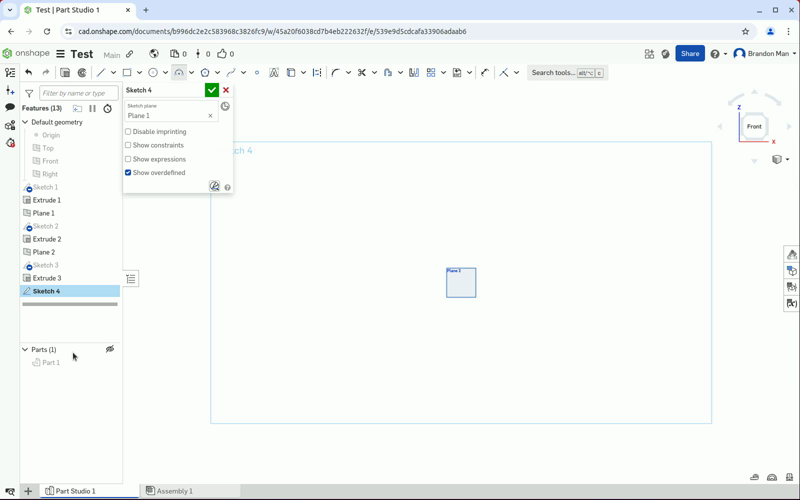
mouse_move(349, 299)
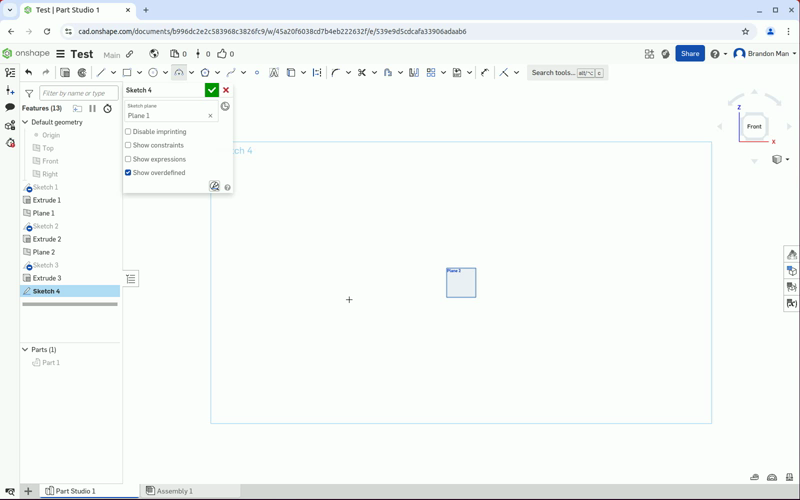
click(349, 299)
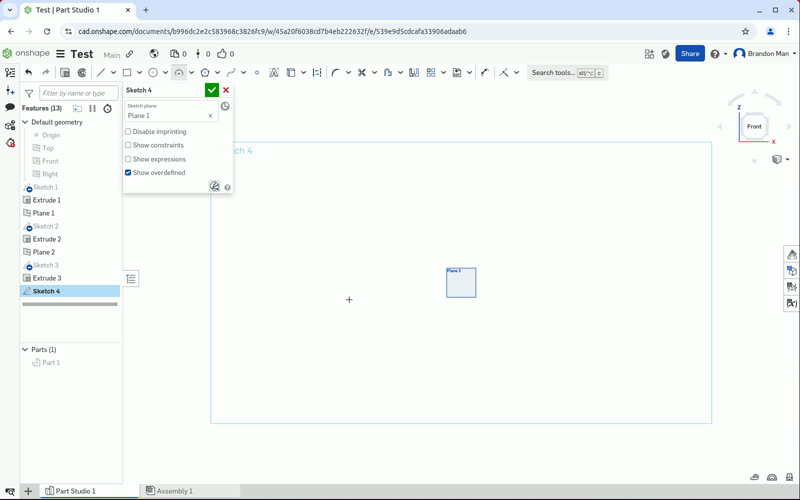
key_up(shift)
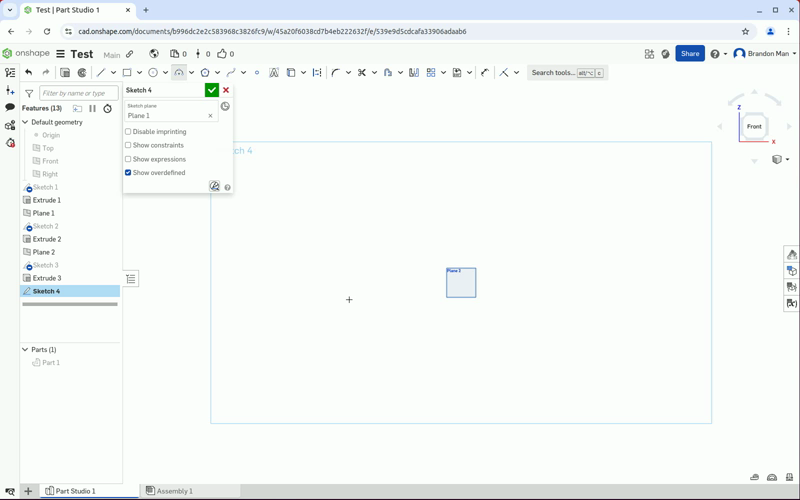
key_down(shift)
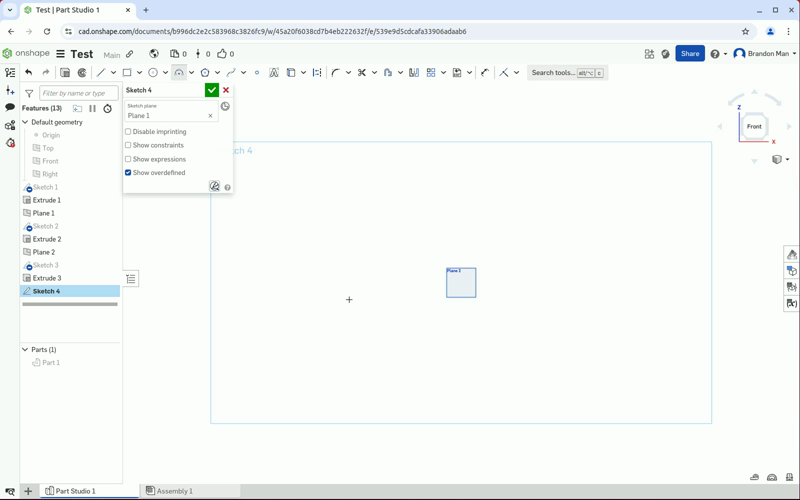
mouse_move(406, 381)
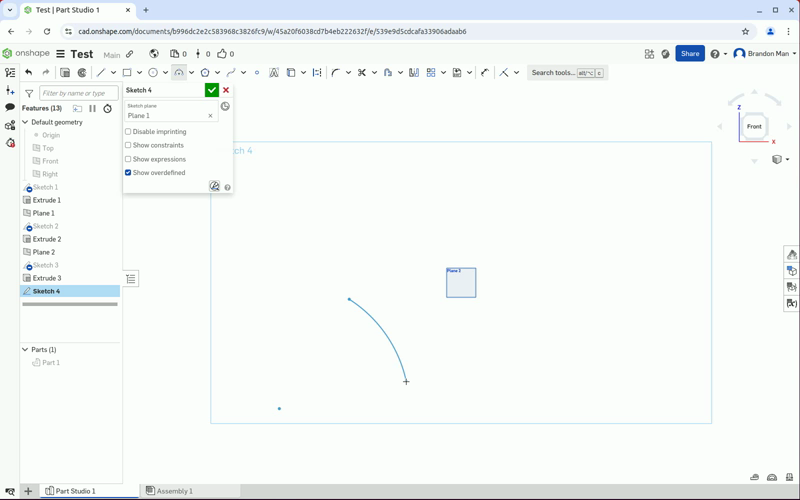
click(406, 381)
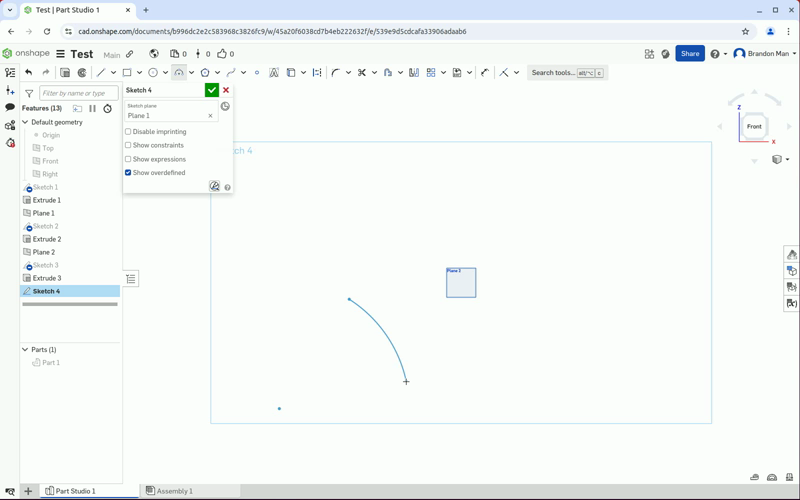
mouse_move(368, 346)
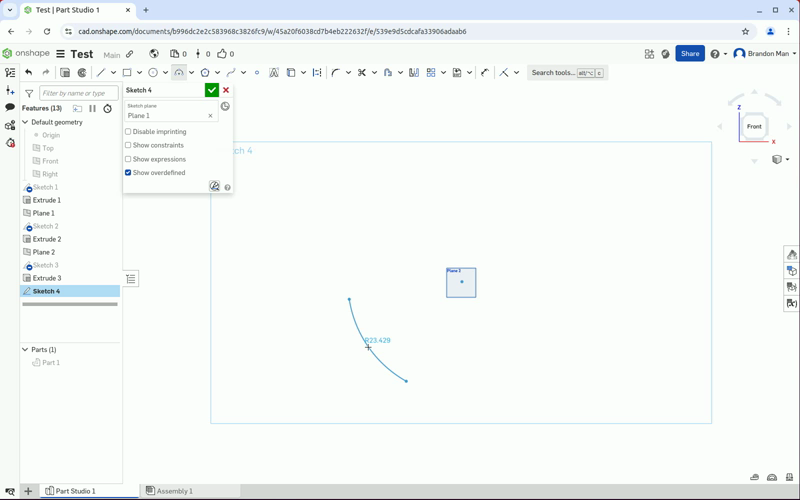
click(368, 346)
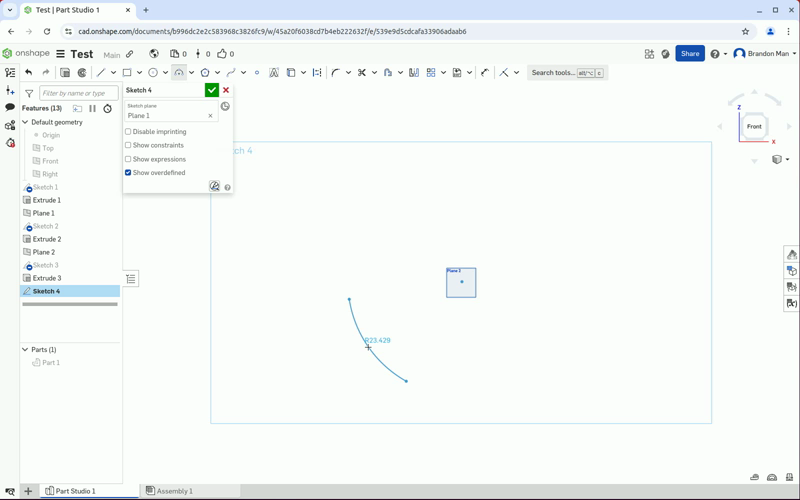
key_up(shift)
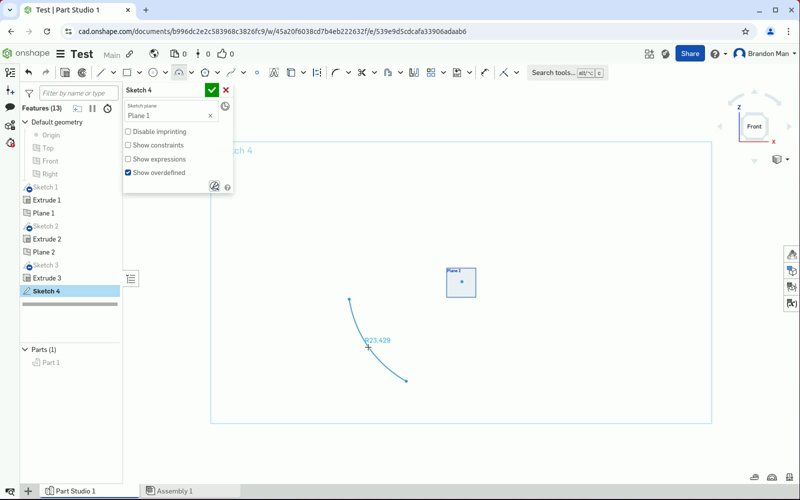
mouse_move(406, 381)
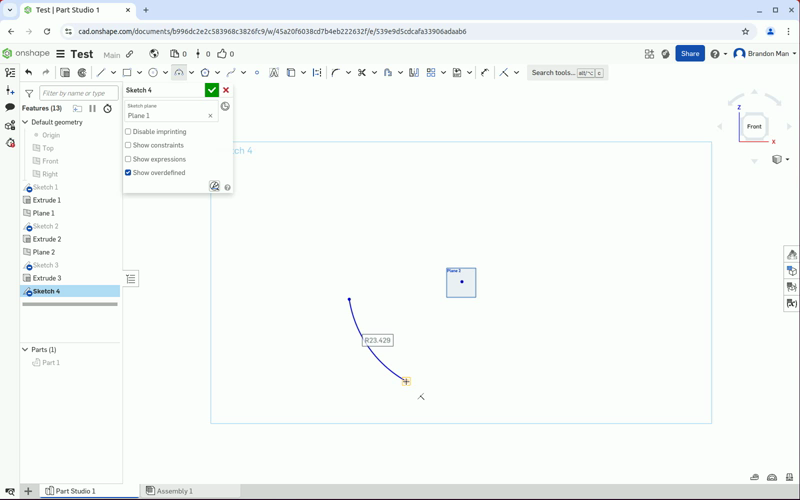
click(406, 381)
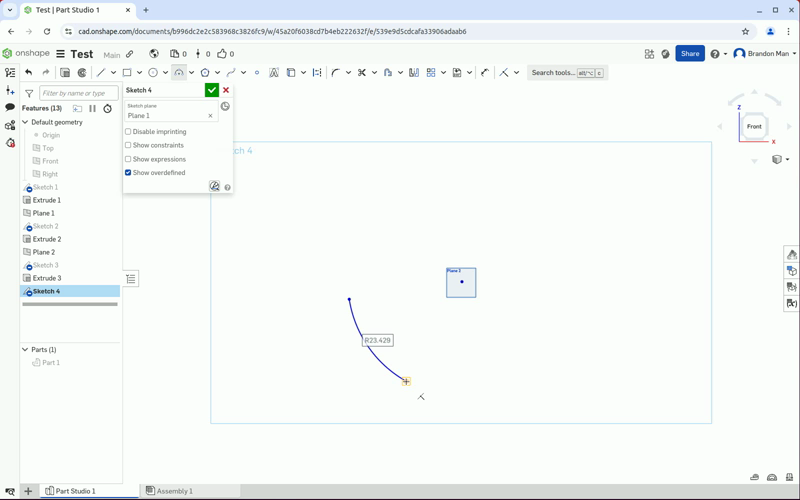
mouse_move(349, 299)
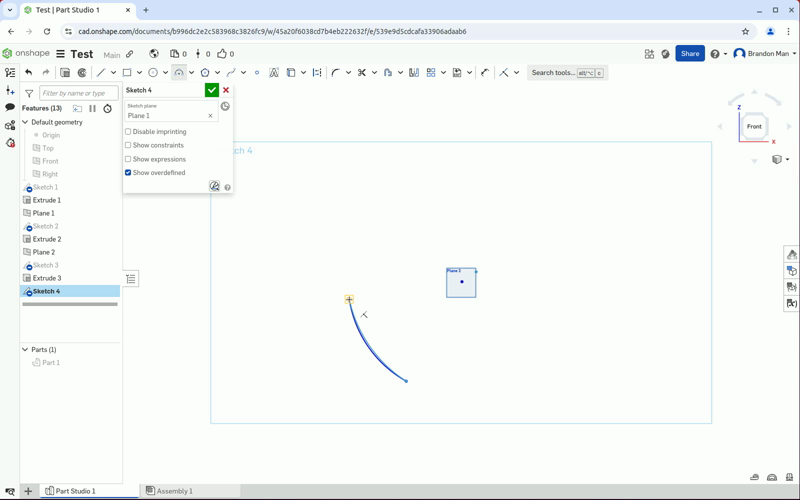
click(349, 299)
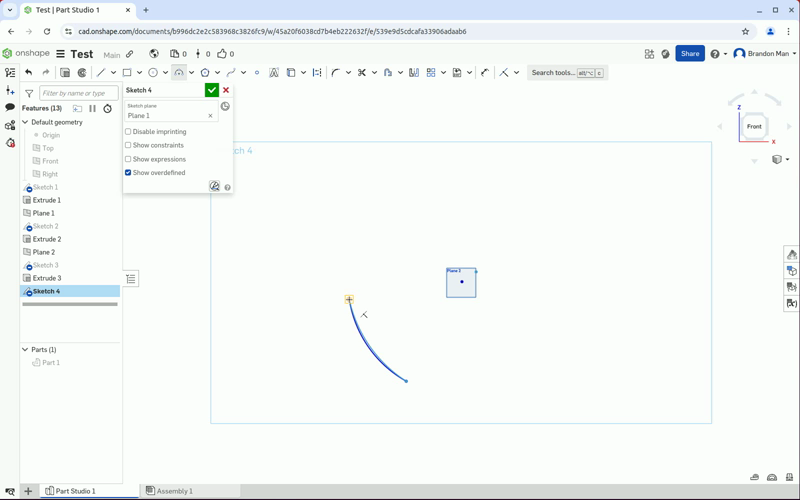
key_down(shift)
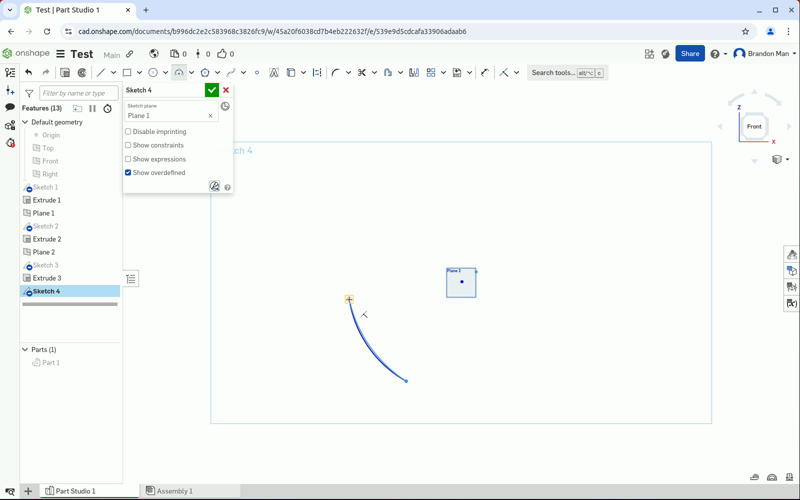
mouse_move(425, 307)
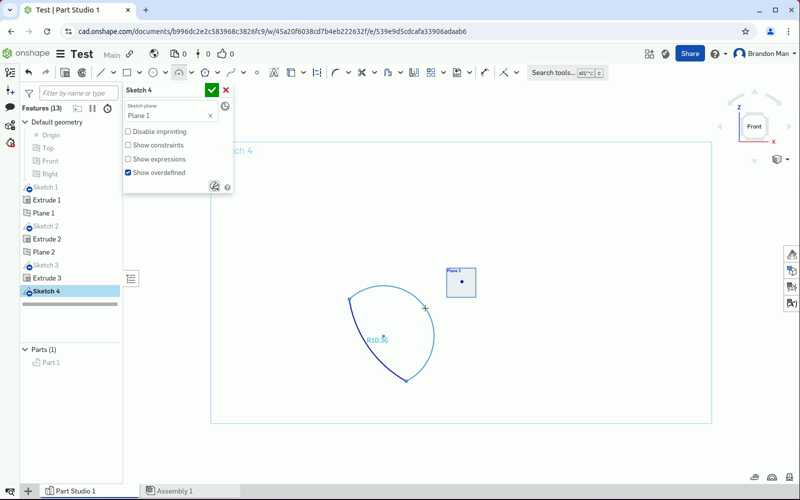
click(425, 307)
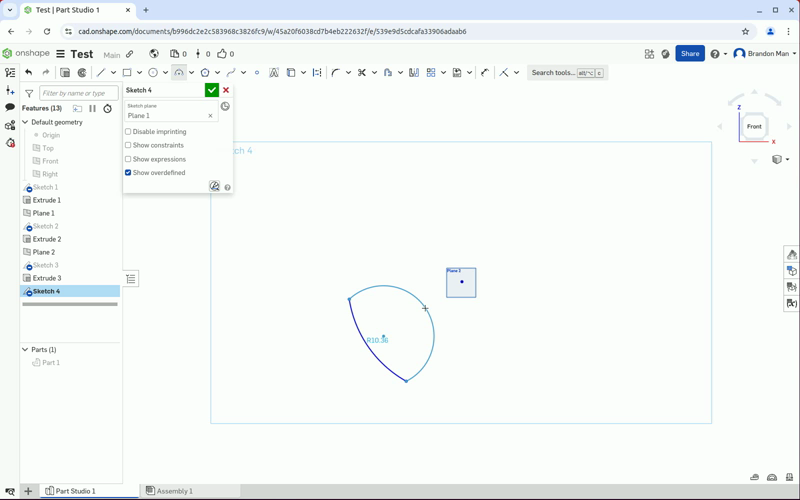
key_up(shift)
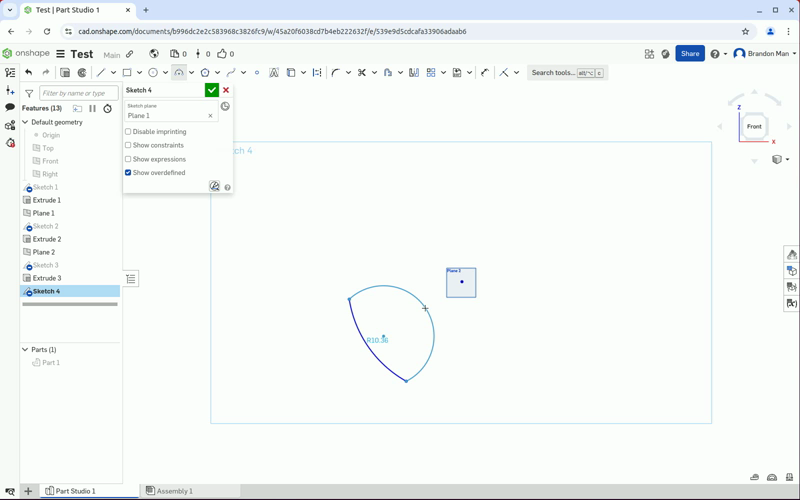
key(esc)
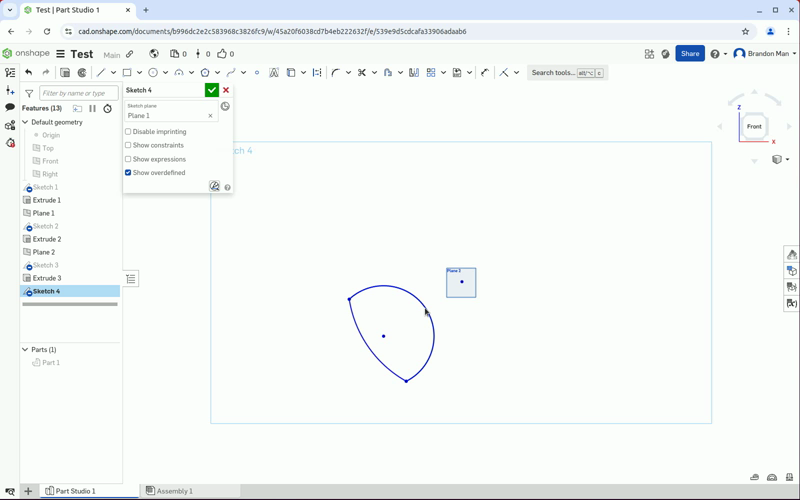
mouse_move(394, 320)
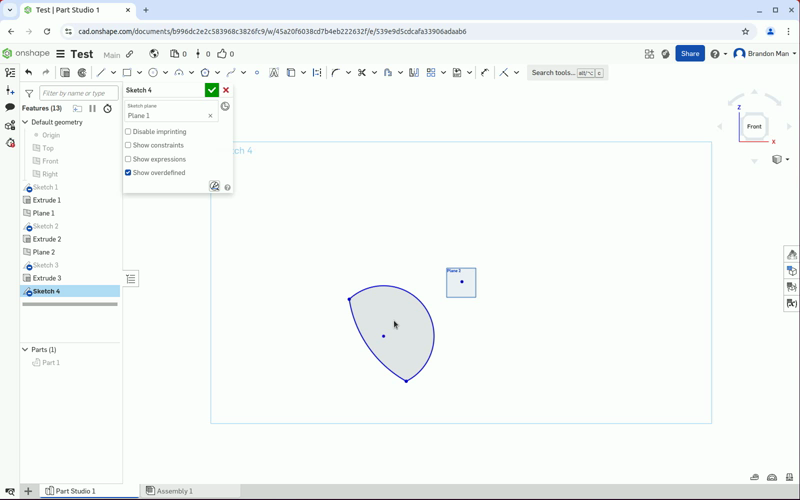
click(394, 320)
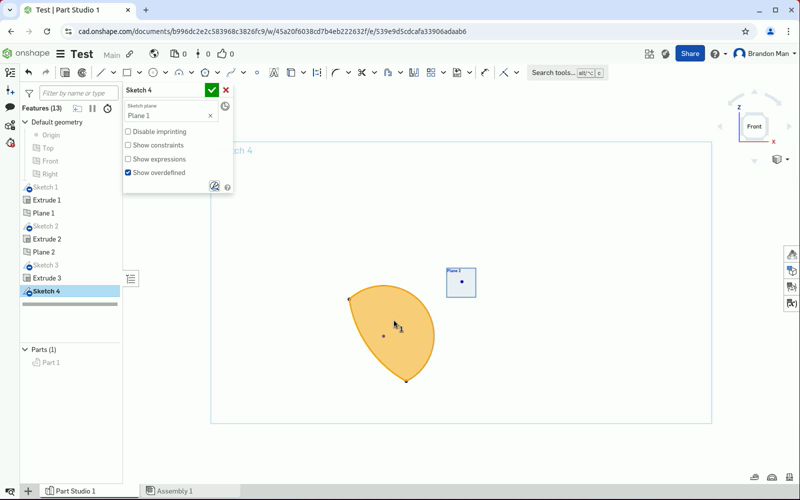
mouse_move(73, 352)
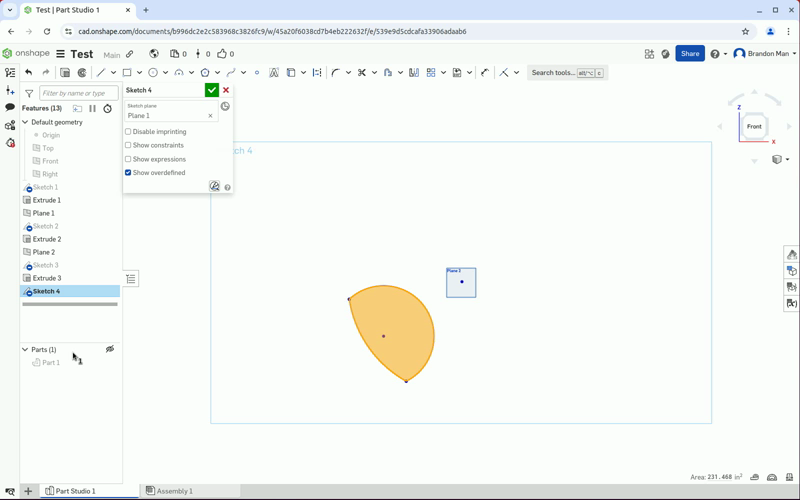
key(shift+y)
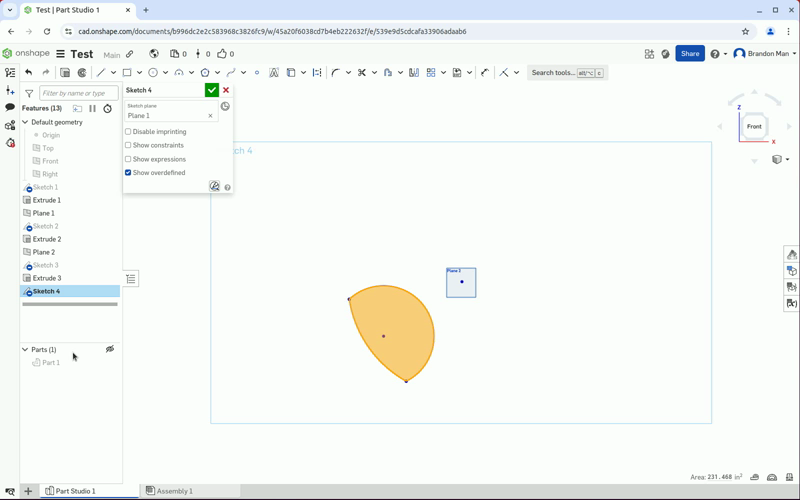
key(shift+e)
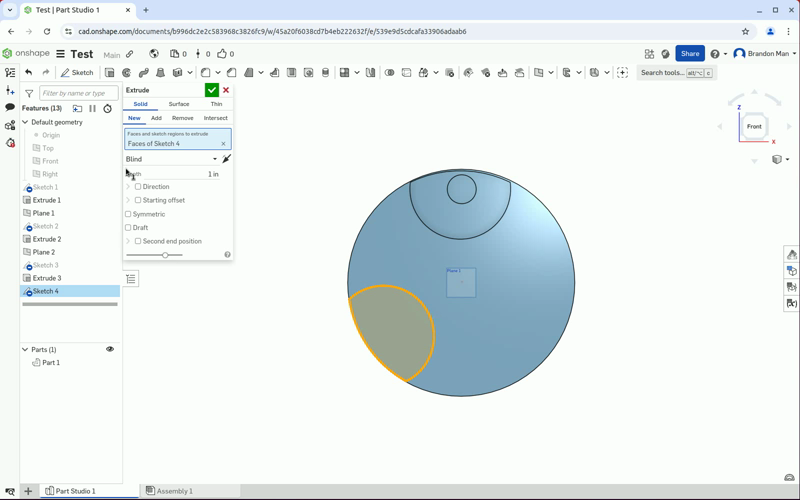
mouse_move(143, 106)
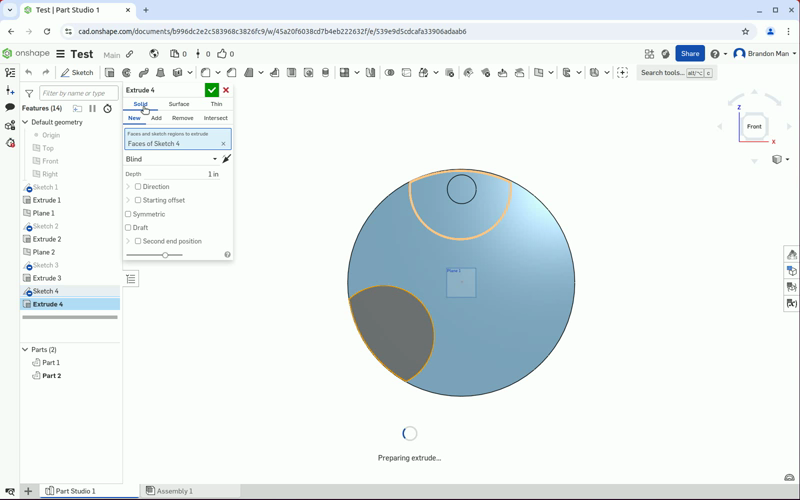
click(143, 106)
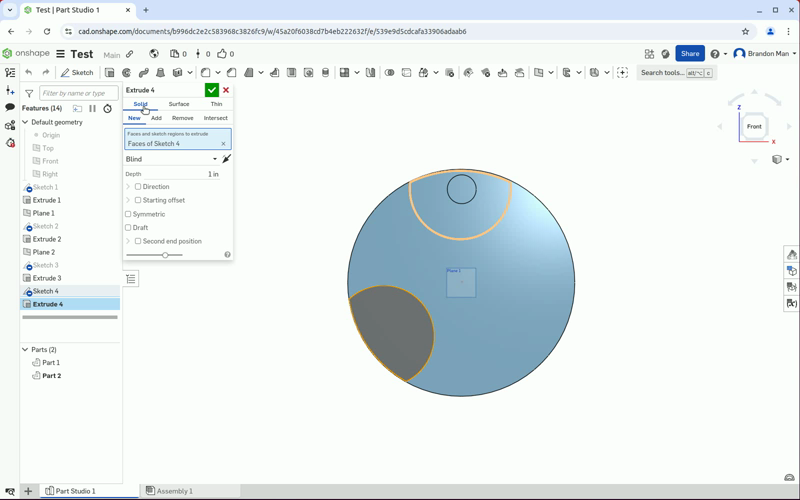
mouse_move(186, 120)
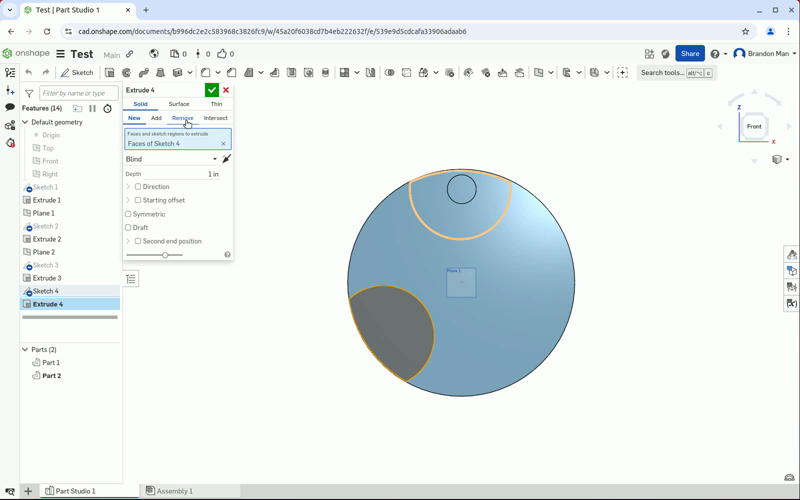
click(186, 120)
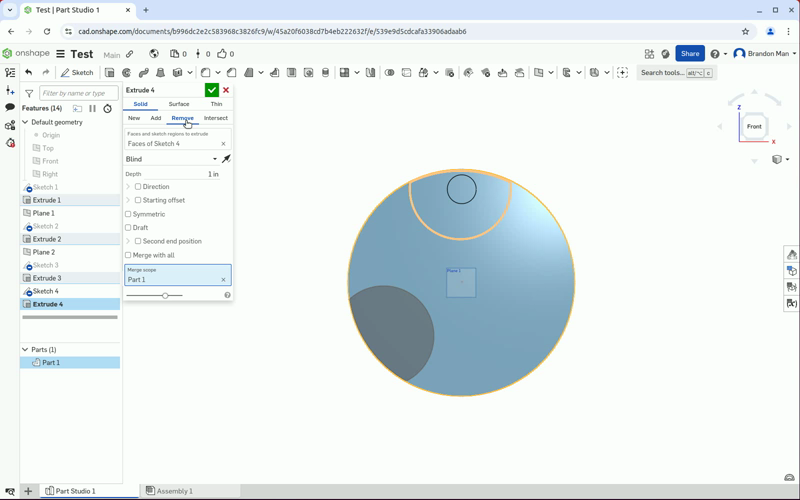
key(tab, 4)
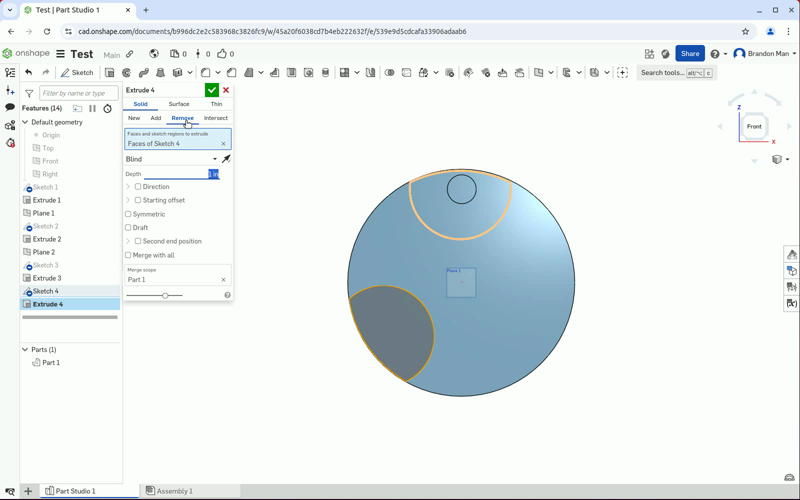
text(3.37)
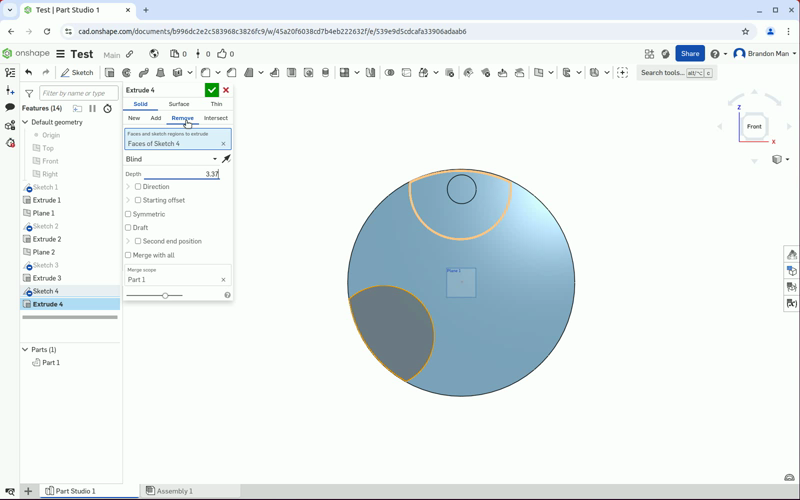
key(tab, 6)
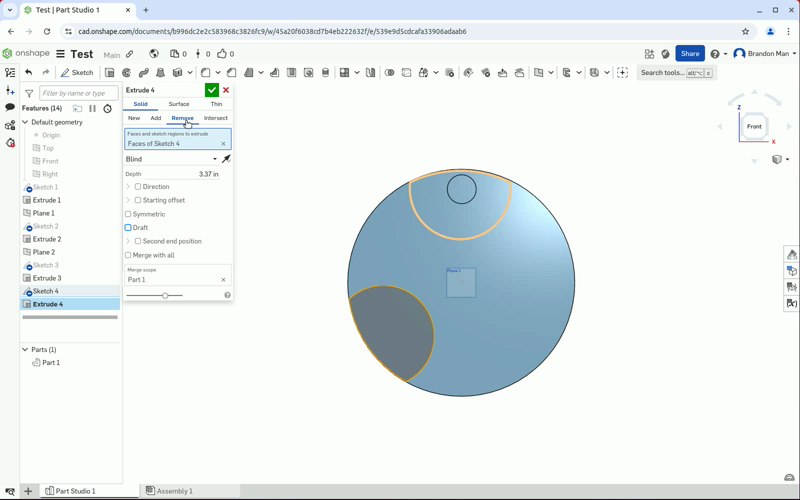
key(space)
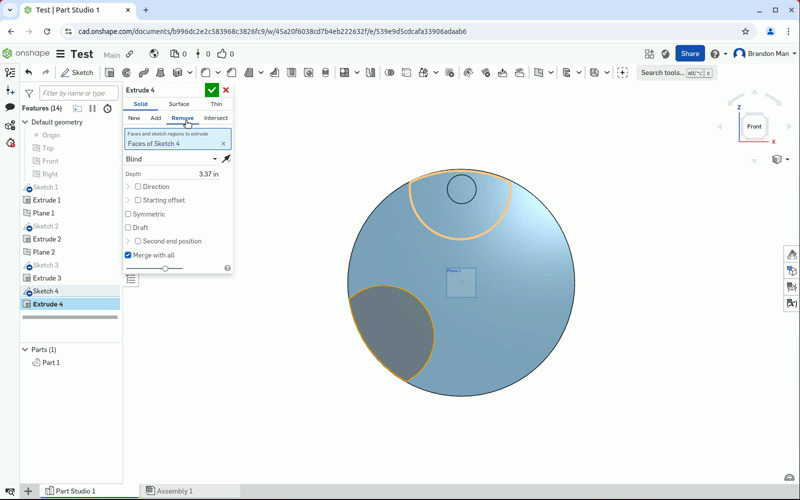
key(enter)
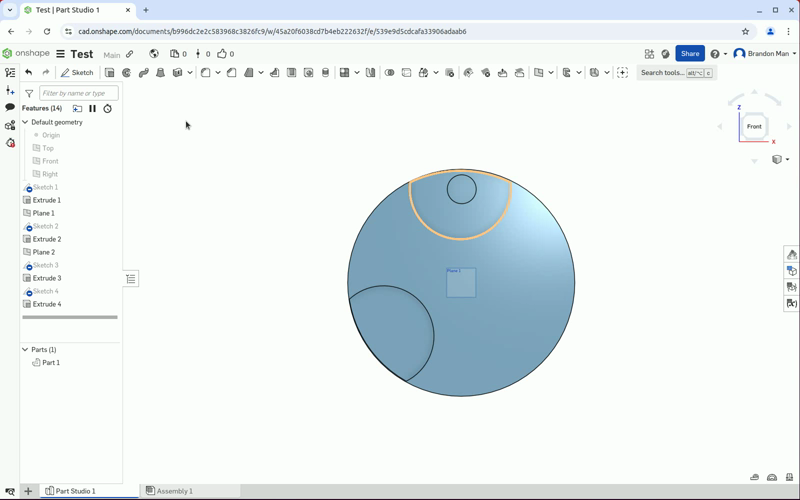
key(shift+h)
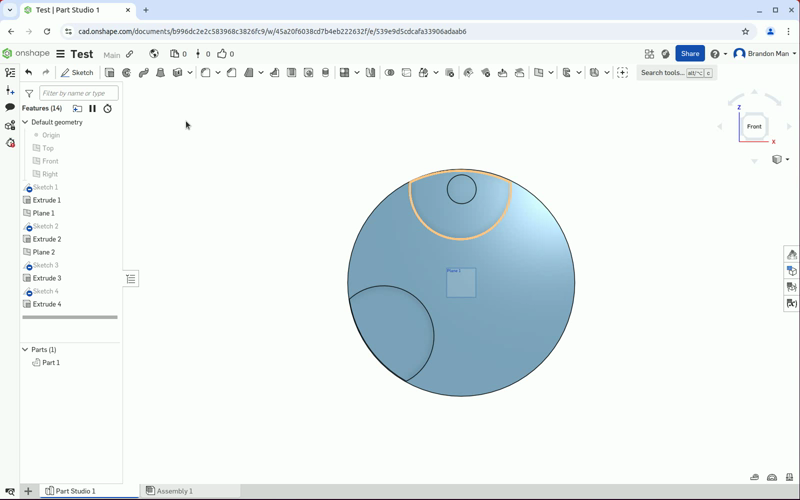
key(shift+h)
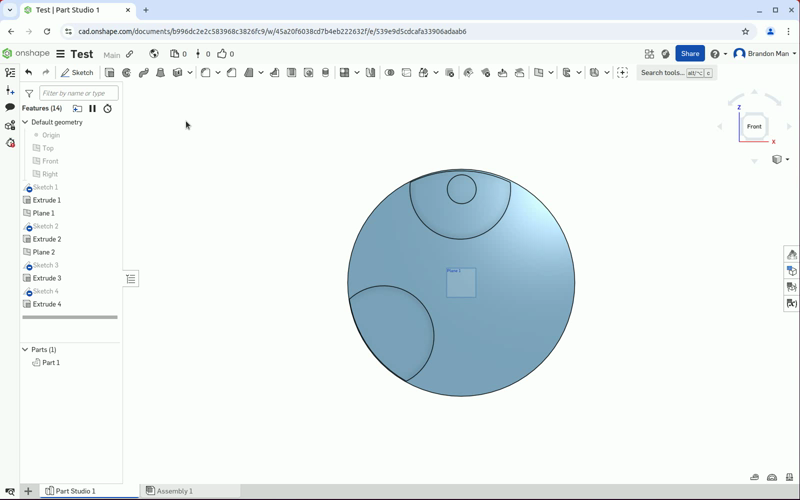
mouse_move(73, 189)
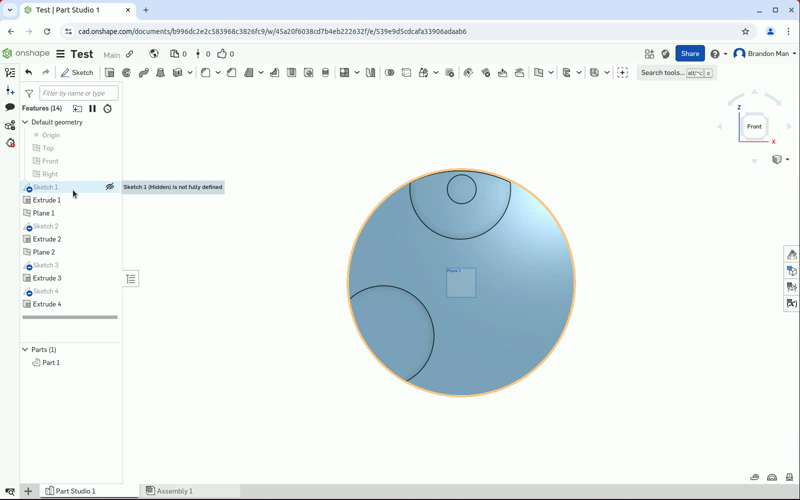
click(73, 189)
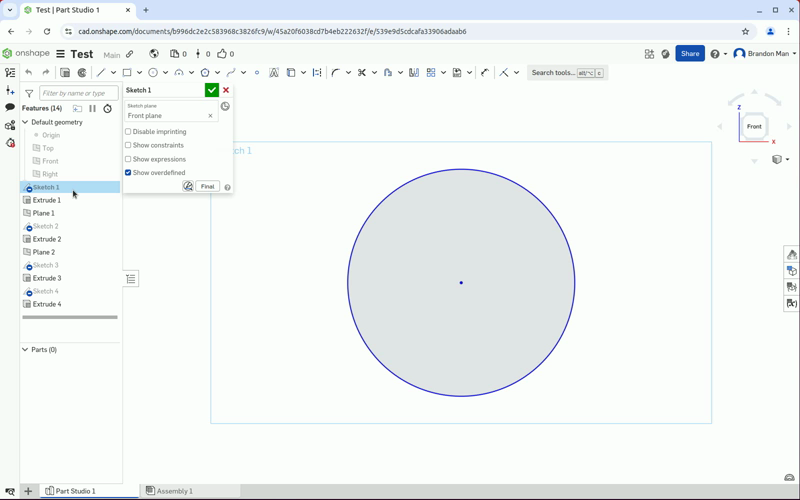
mouse_move(229, 92)
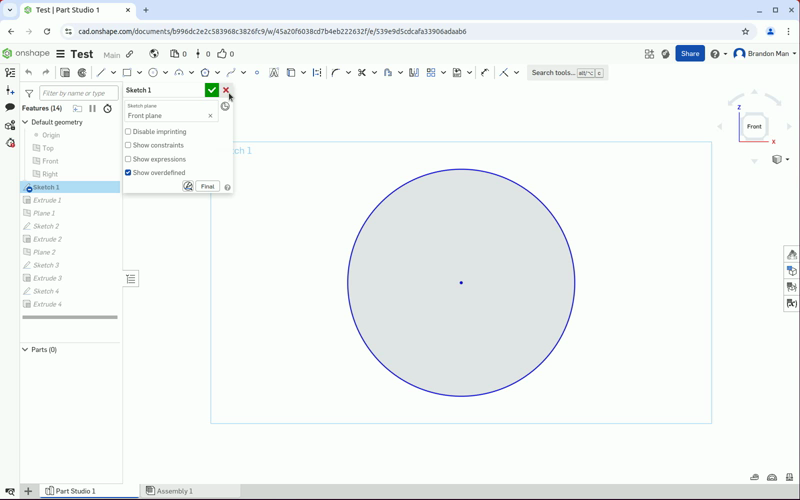
click(229, 92)
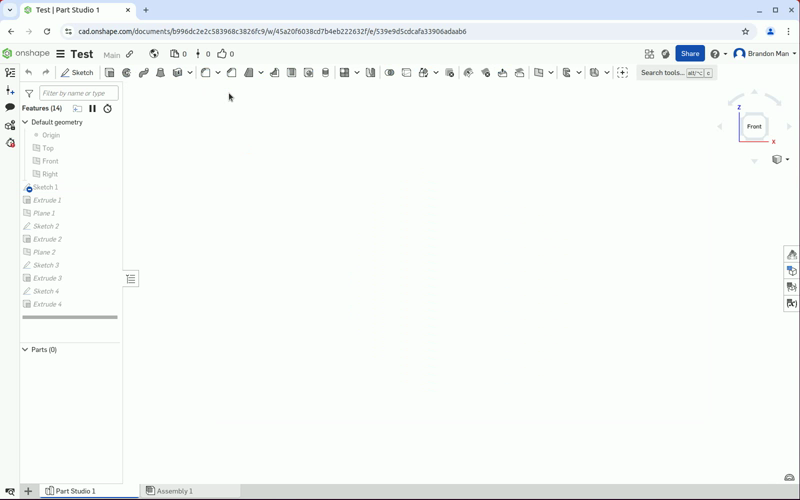
key(shift+s)
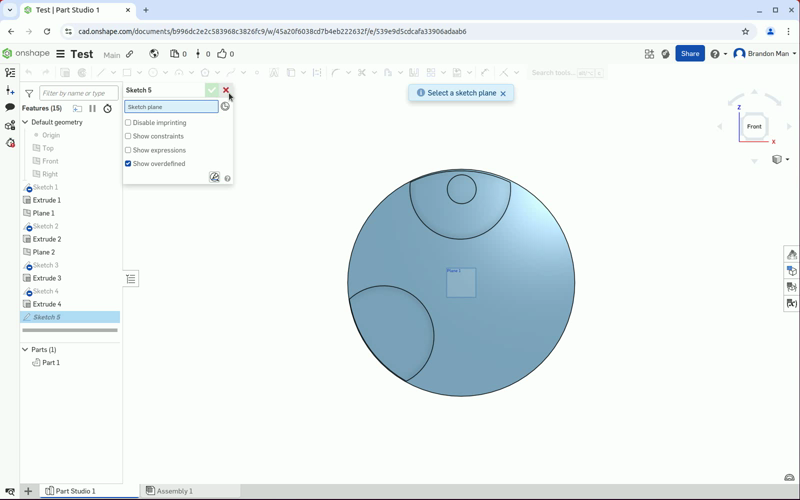
mouse_move(73, 254)
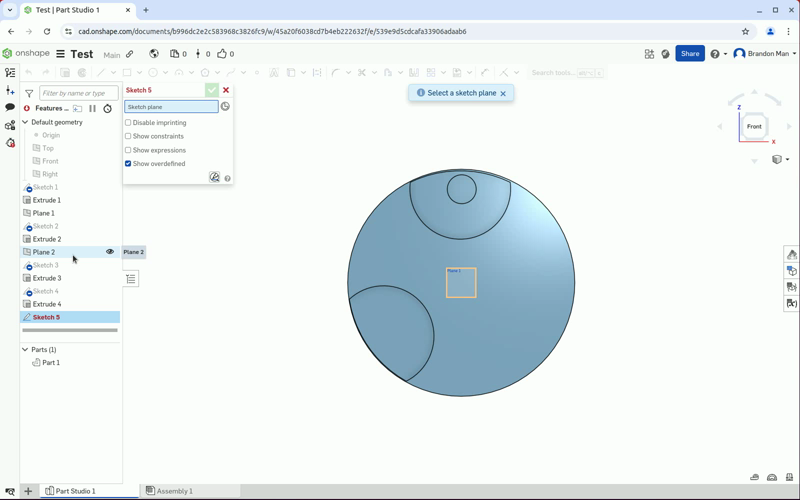
click(73, 254)
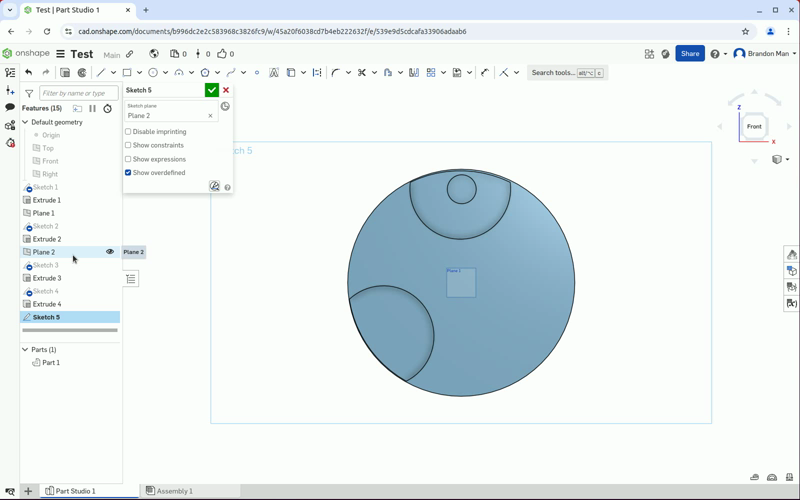
mouse_move(73, 352)
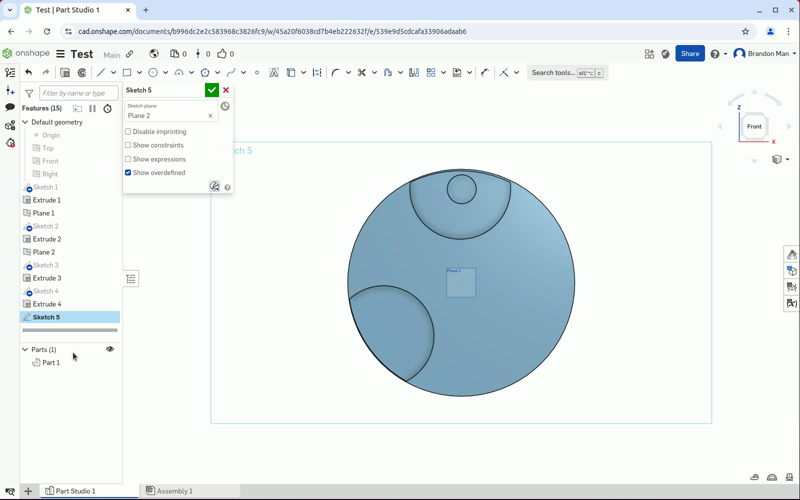
key(y)
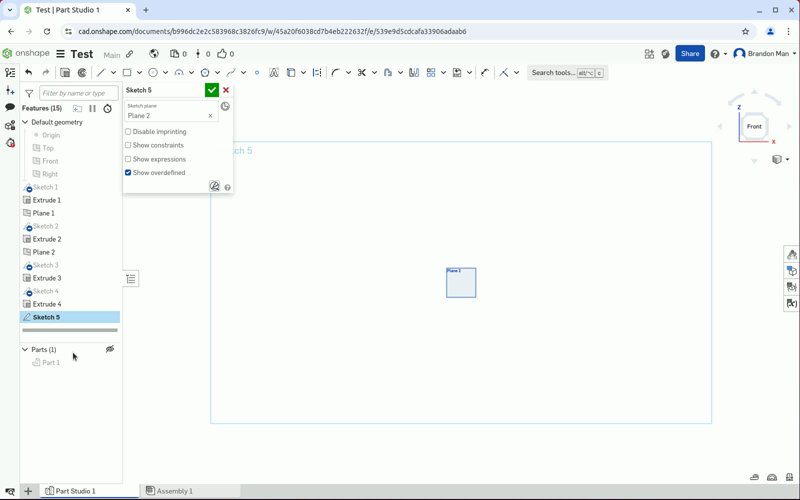
key(c)
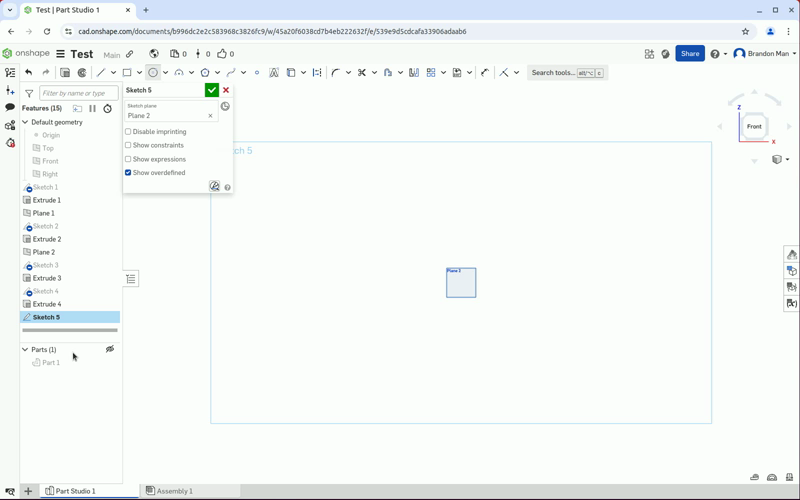
key_down(shift)
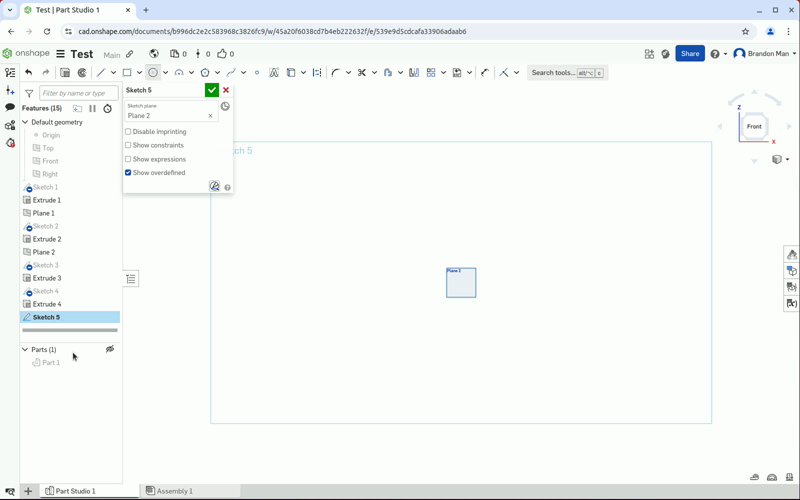
mouse_move(384, 336)
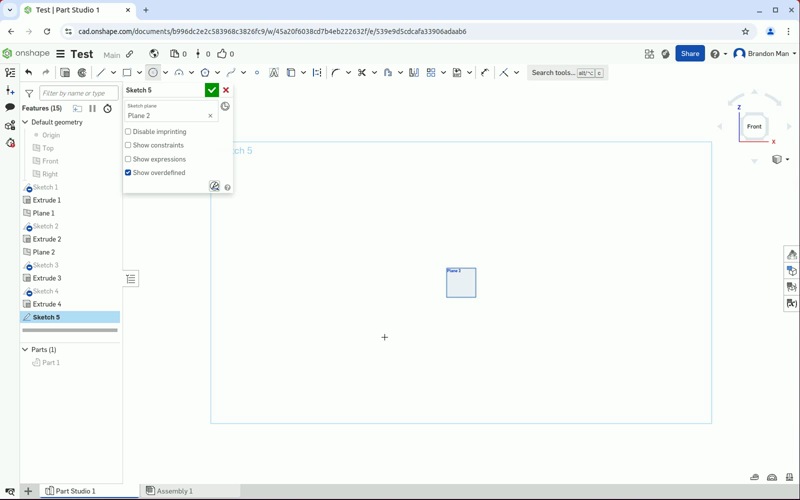
click(384, 336)
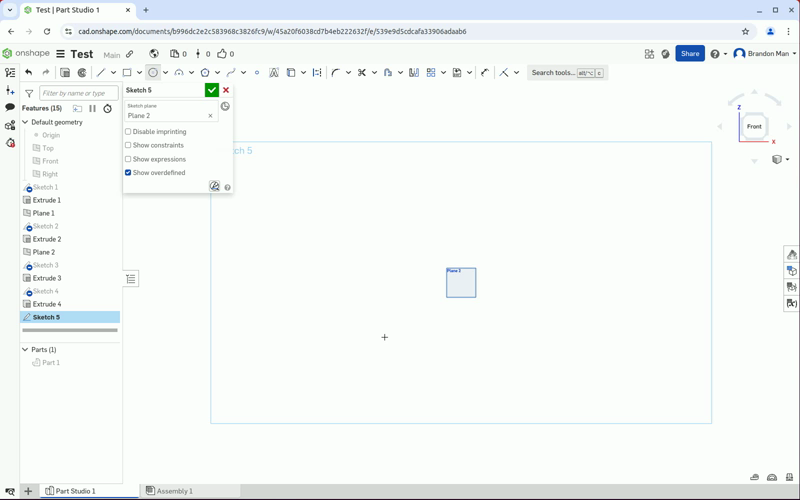
key_up(shift)
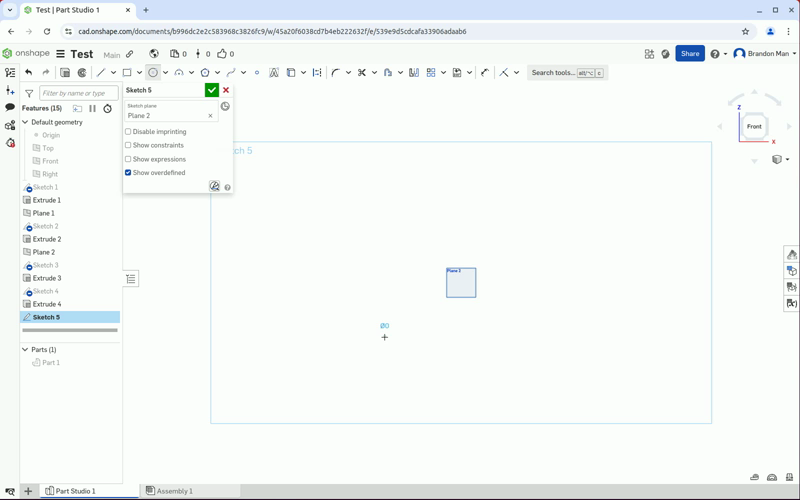
mouse_move(398, 336)
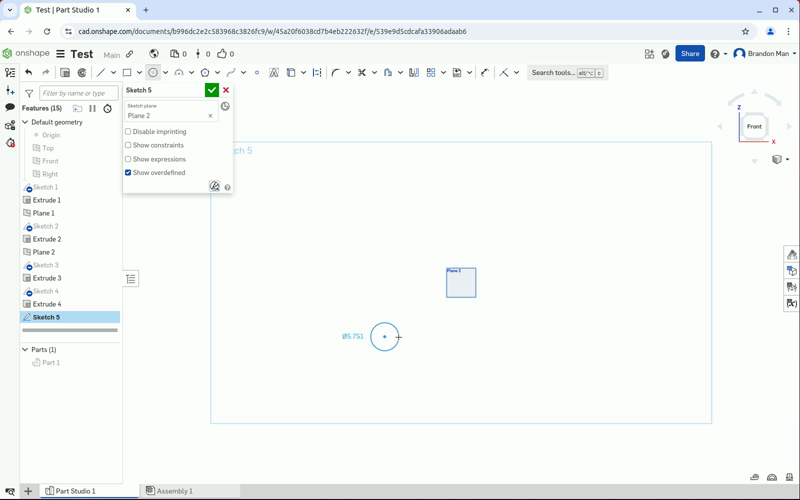
click(398, 336)
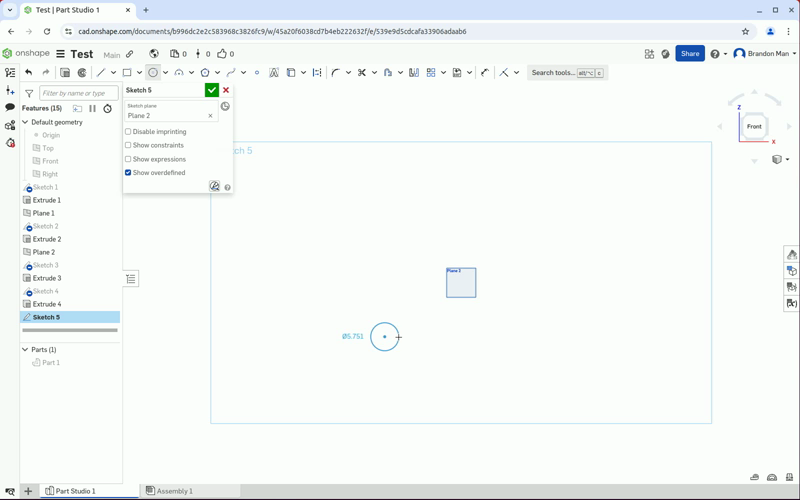
key(esc)
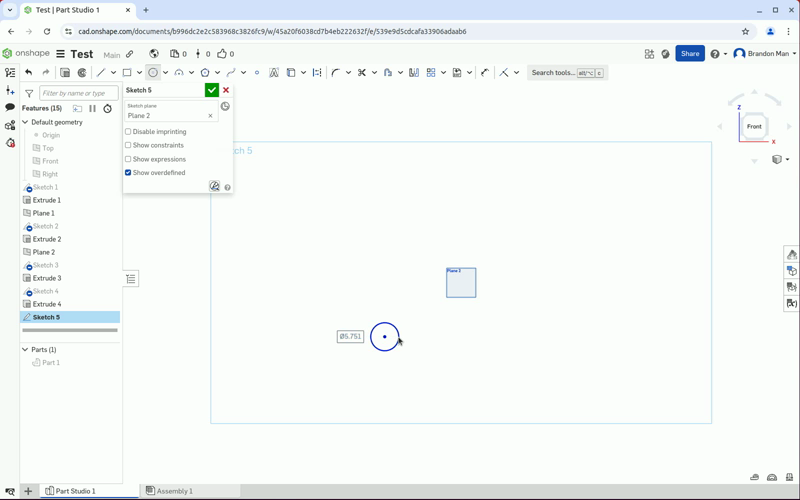
mouse_move(384, 325)
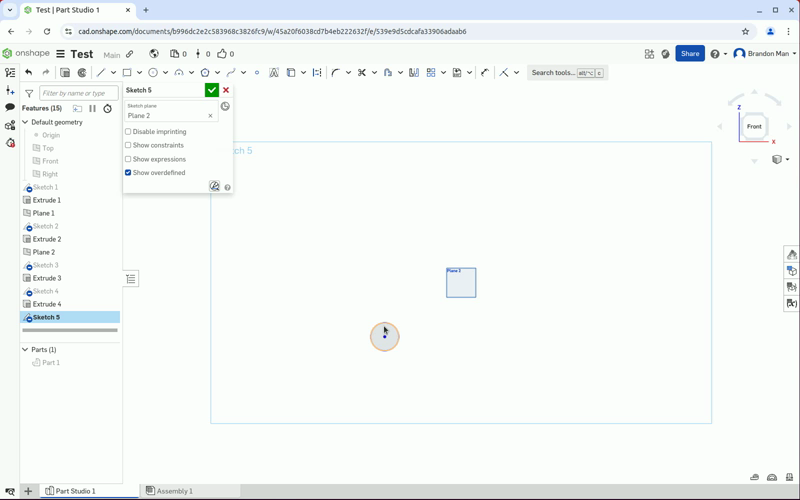
scroll(6)
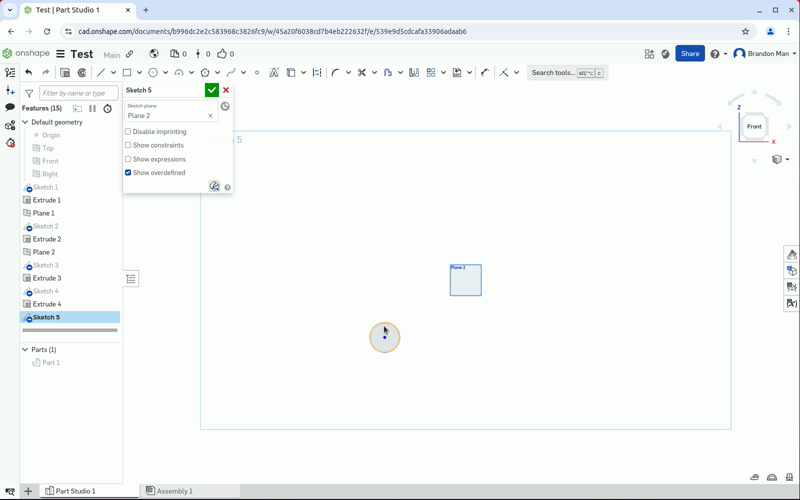
scroll(6)
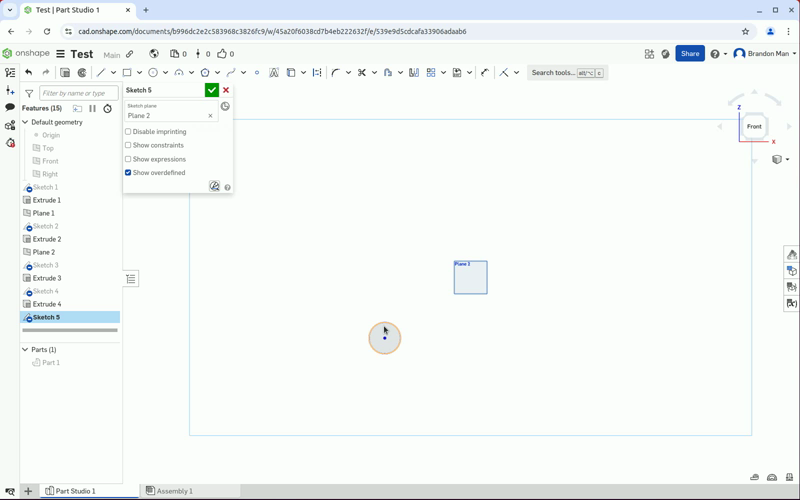
scroll(6)
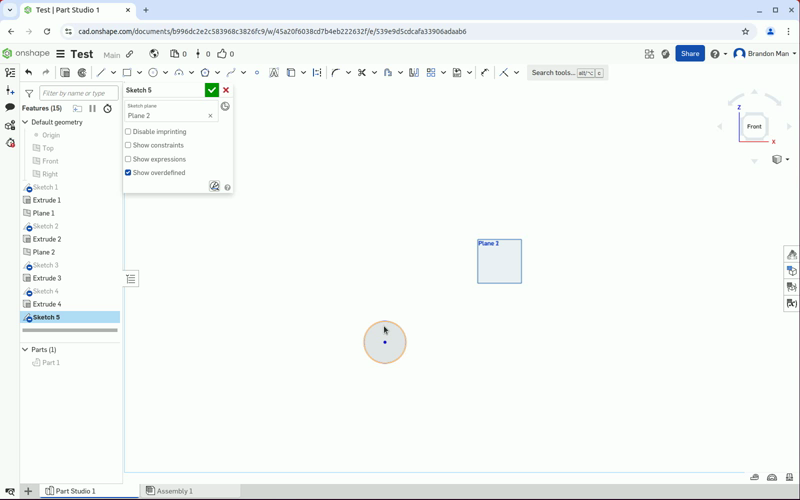
scroll(6)
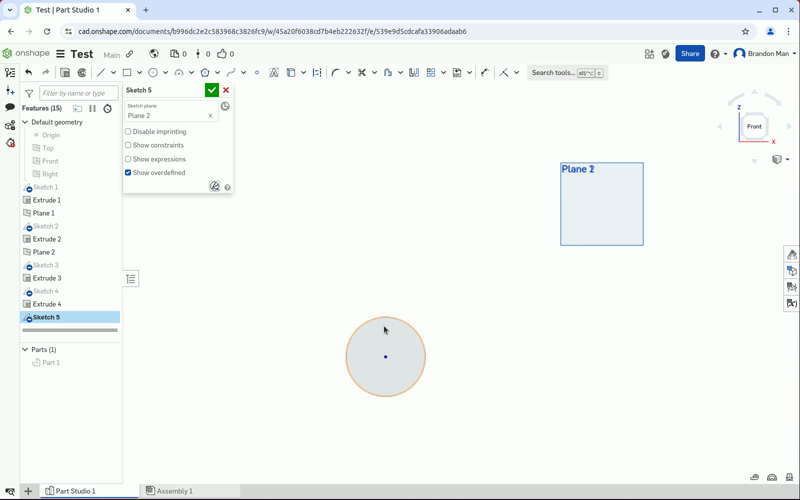
scroll(6)
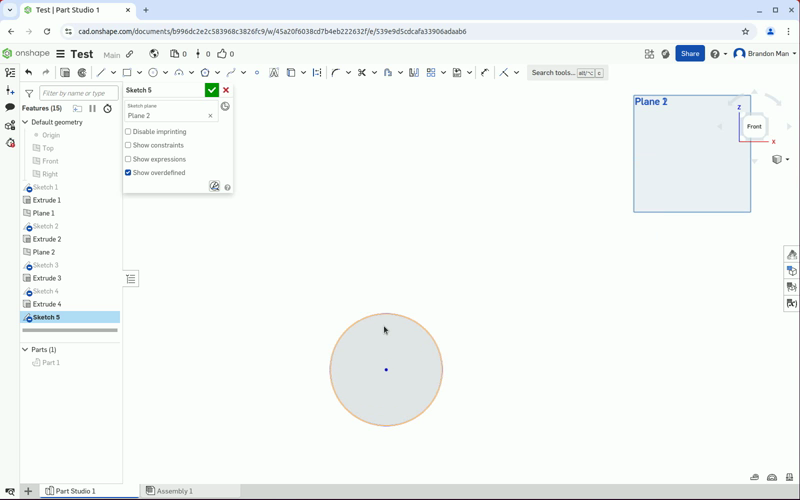
scroll(6)
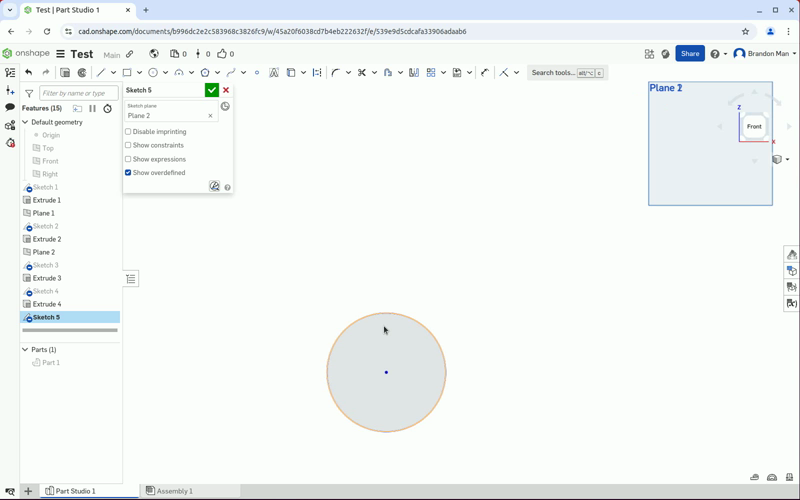
scroll(6)
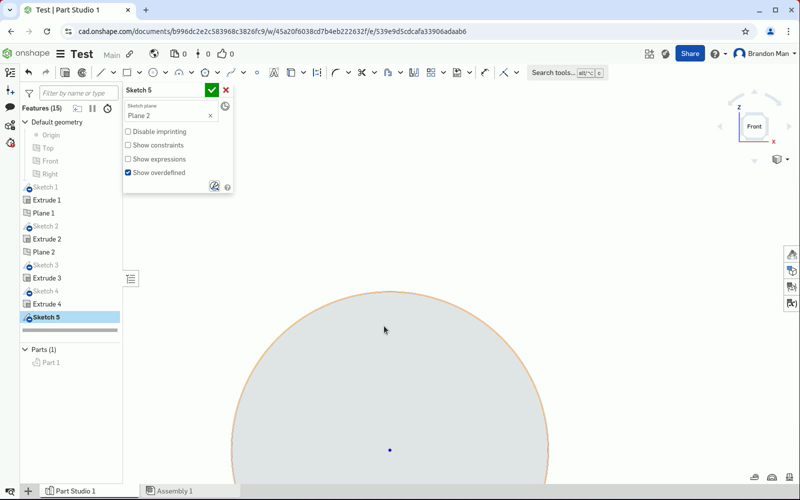
click(384, 325)
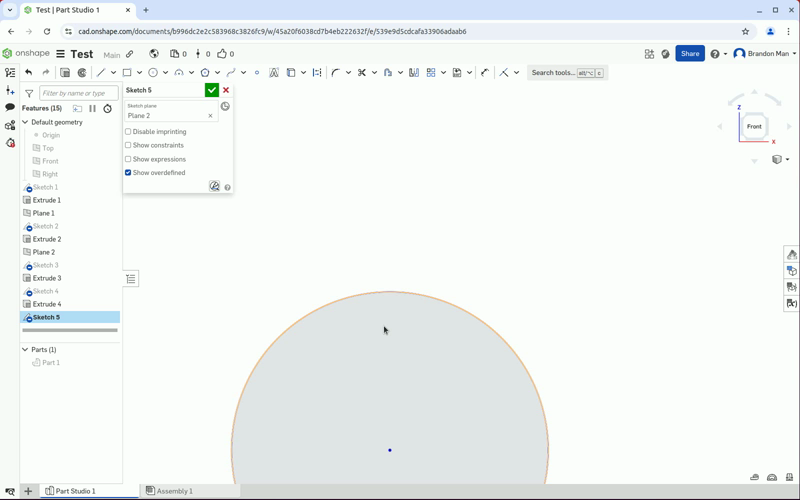
scroll(-6)
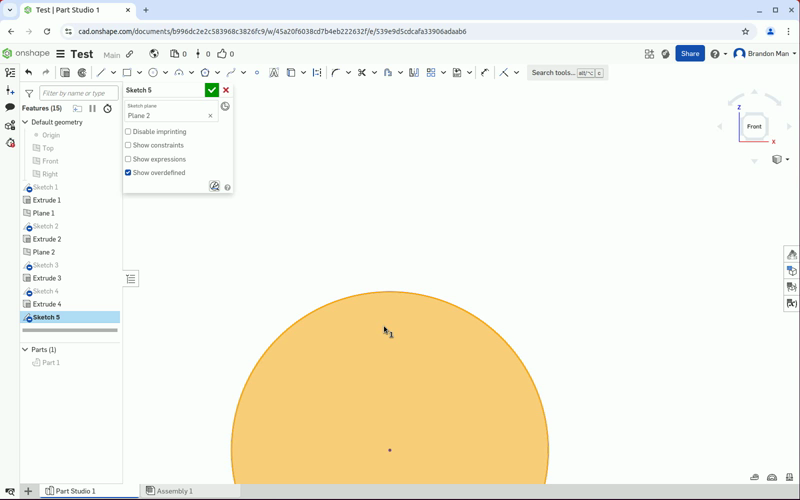
scroll(-6)
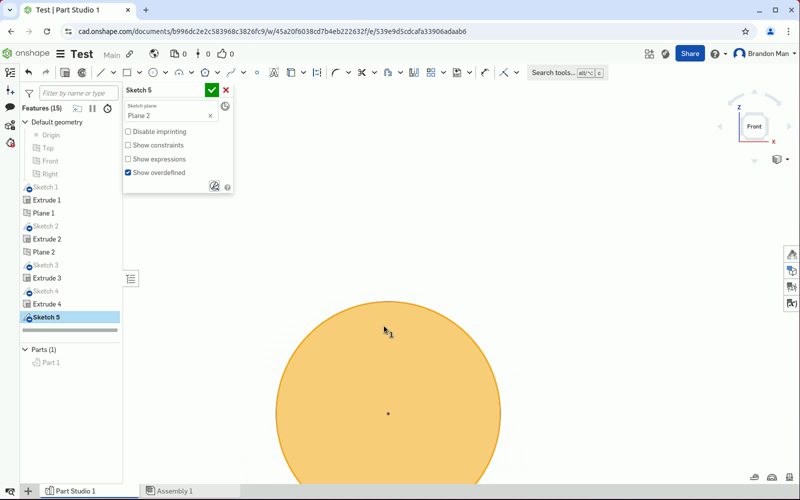
scroll(-6)
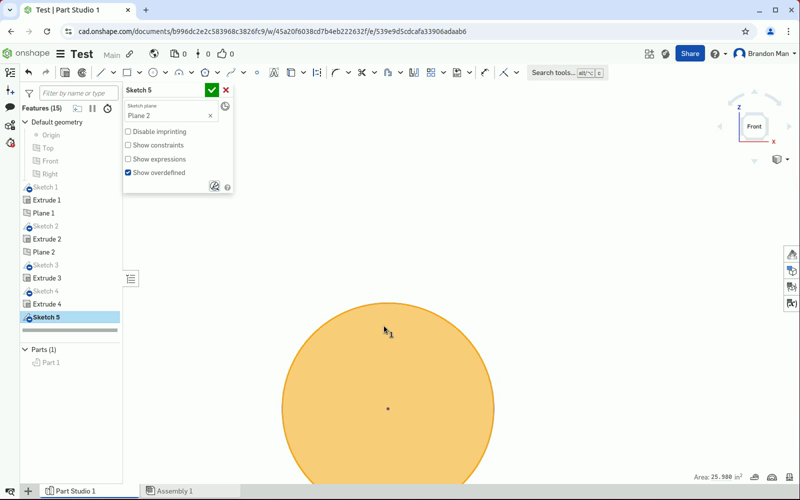
scroll(-6)
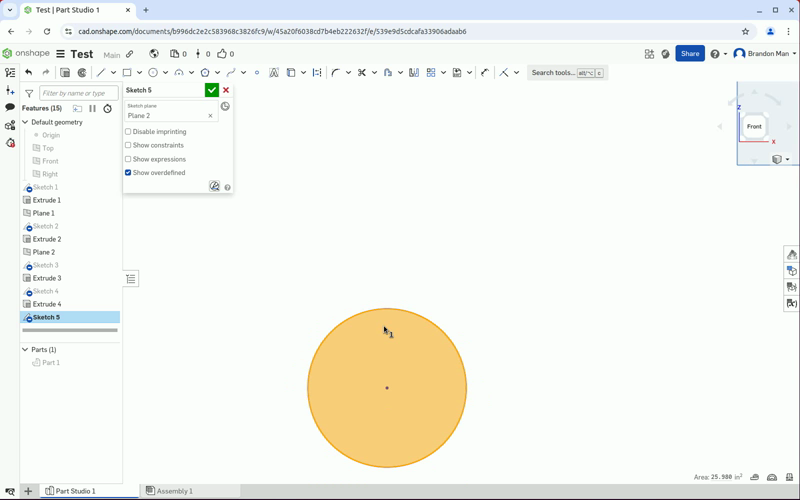
scroll(-6)
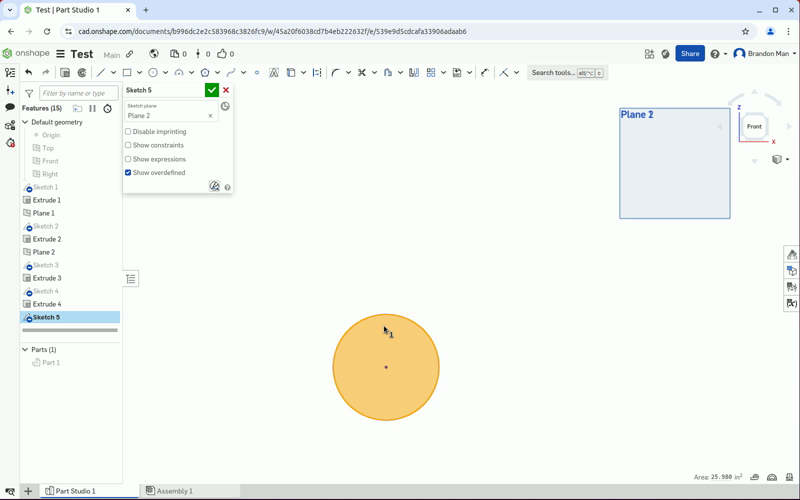
scroll(-6)
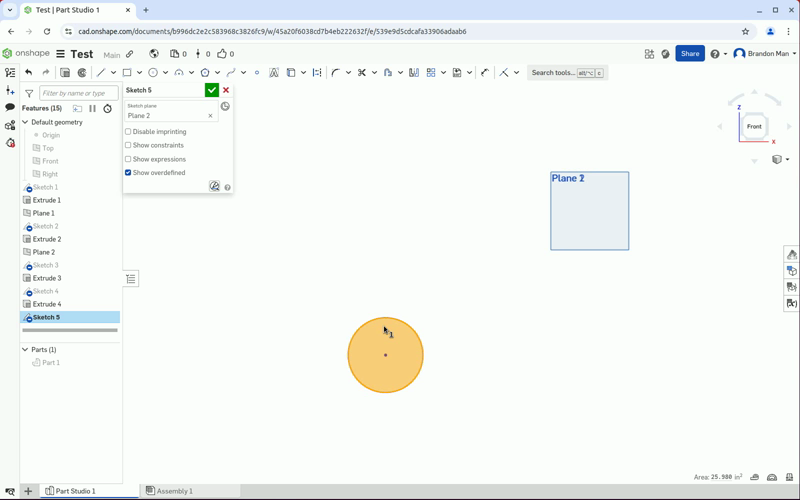
scroll(-6)
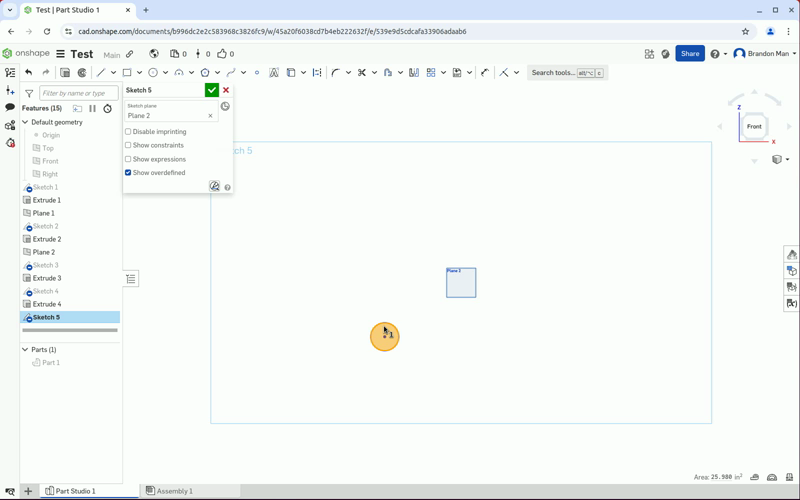
mouse_move(73, 352)
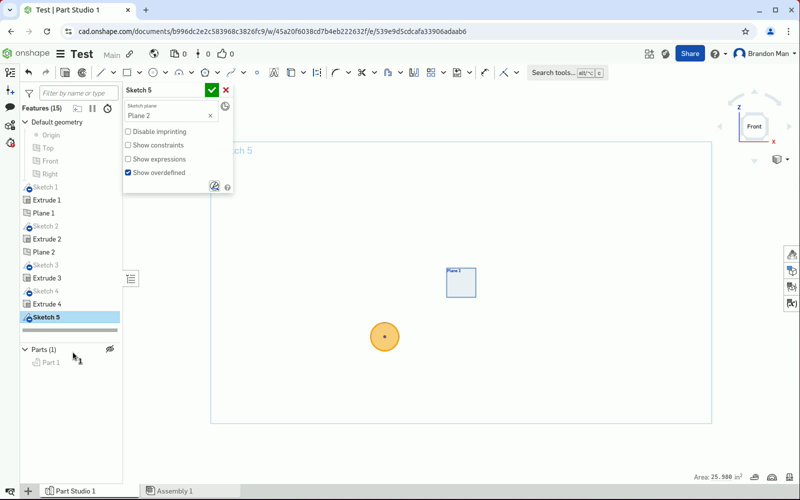
key(shift+y)
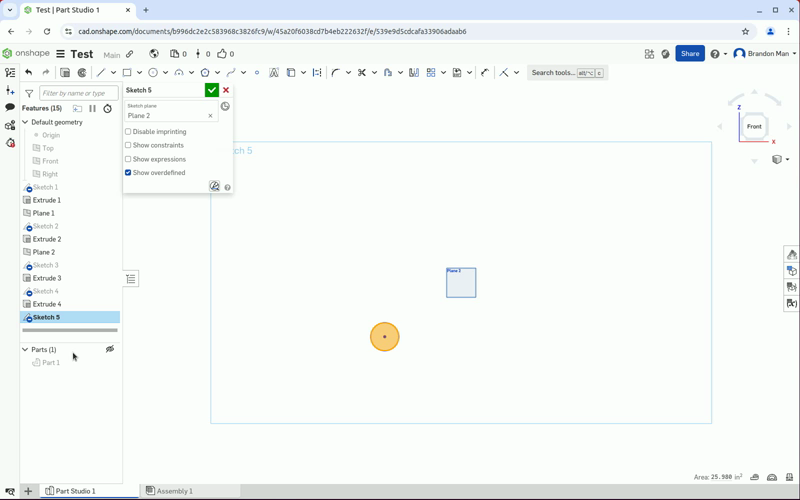
key(shift+e)
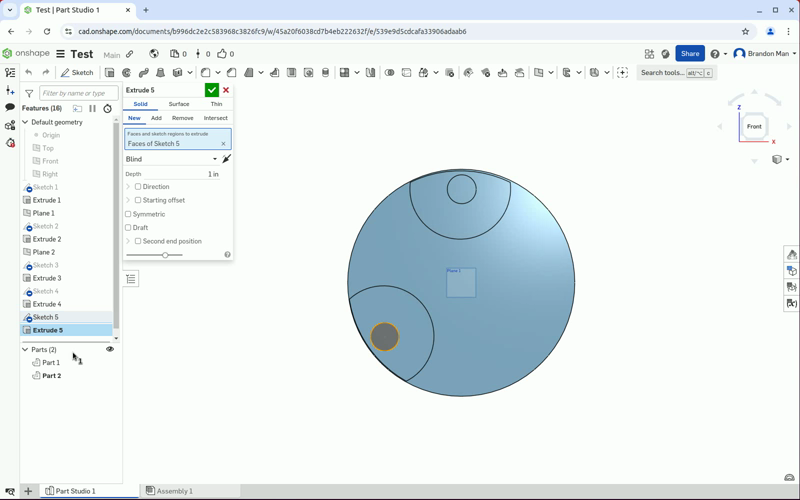
mouse_move(143, 106)
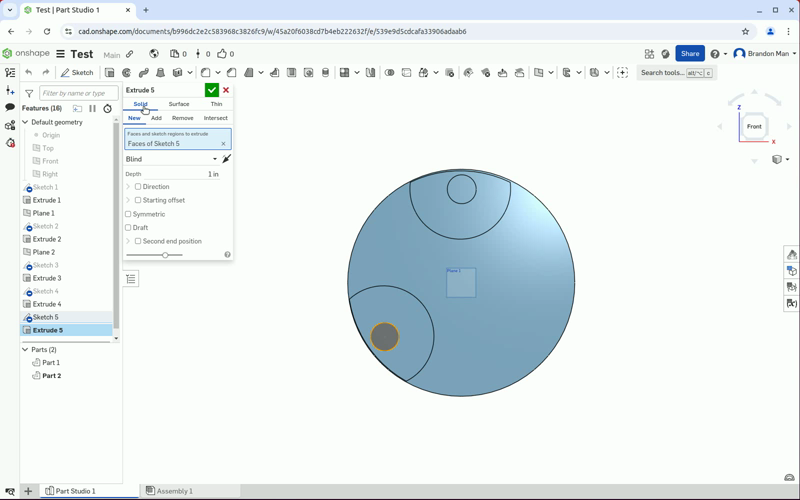
click(143, 106)
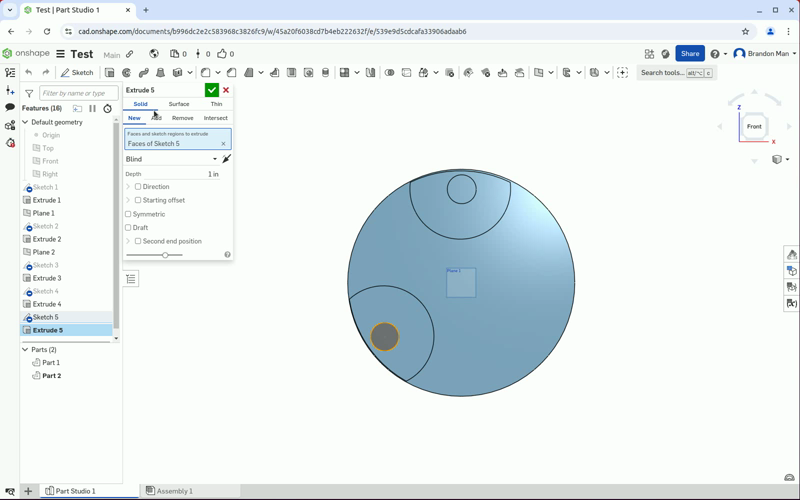
mouse_move(186, 120)
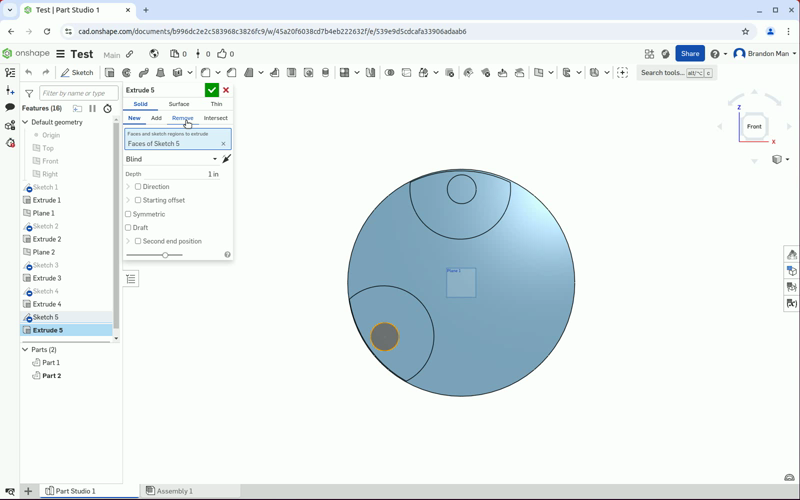
click(186, 120)
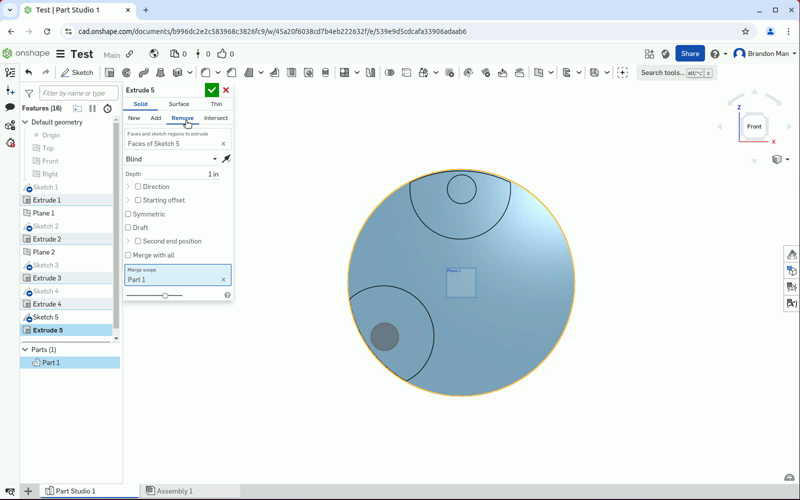
key(tab, 4)
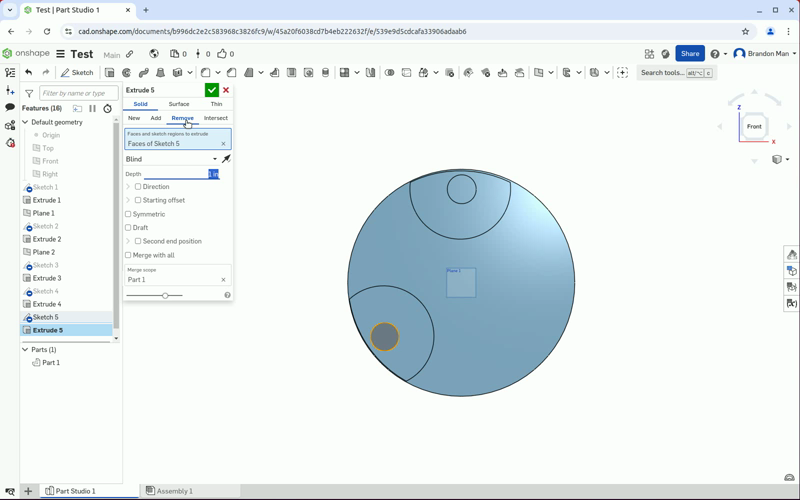
text(6.499)
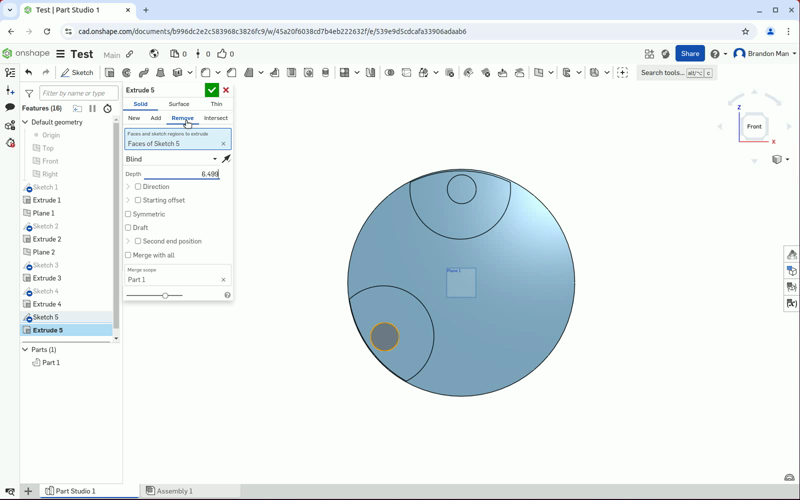
key(tab, 6)
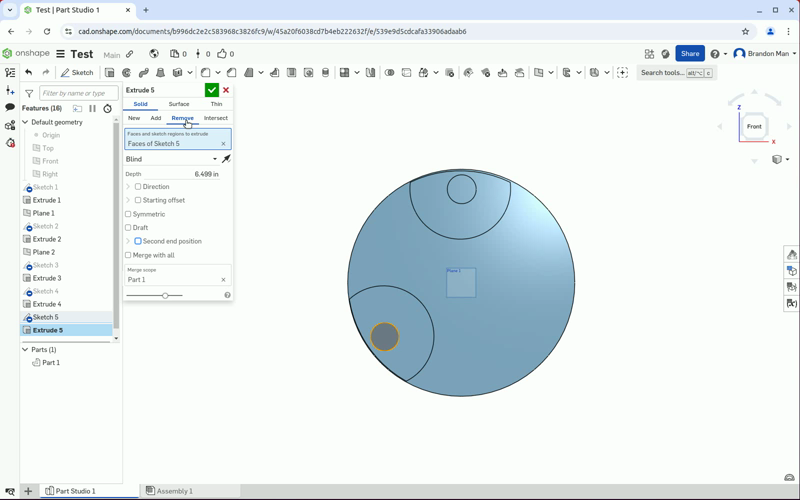
key(space)
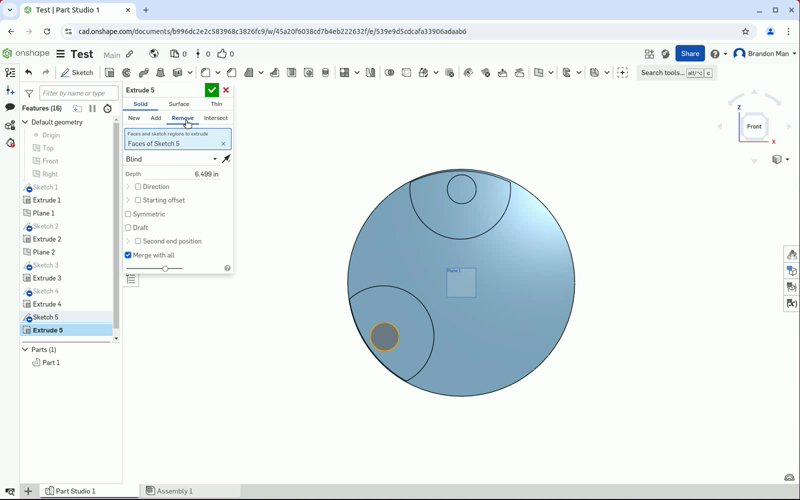
key(enter)
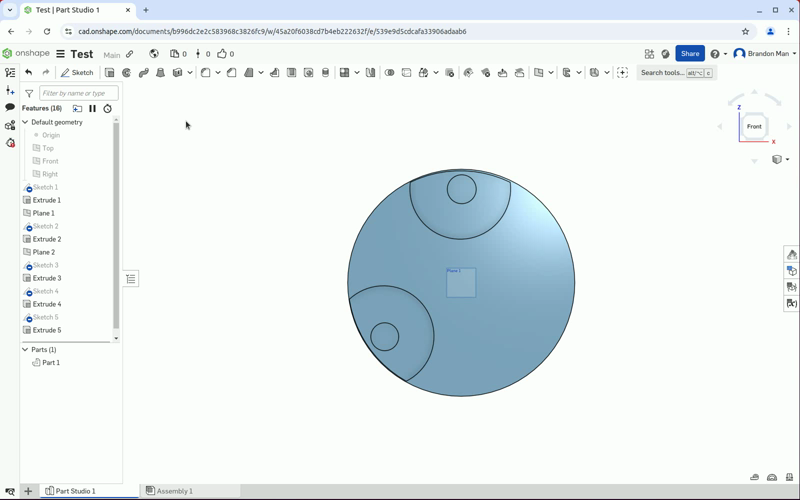
key(shift+h)
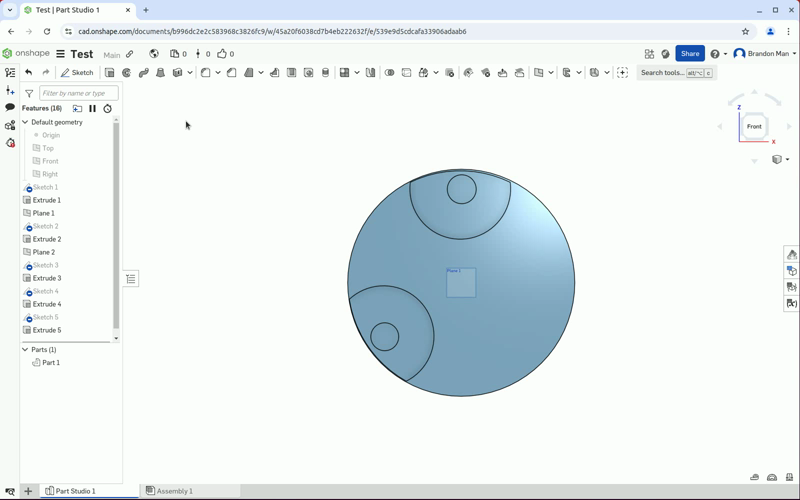
key(shift+h)
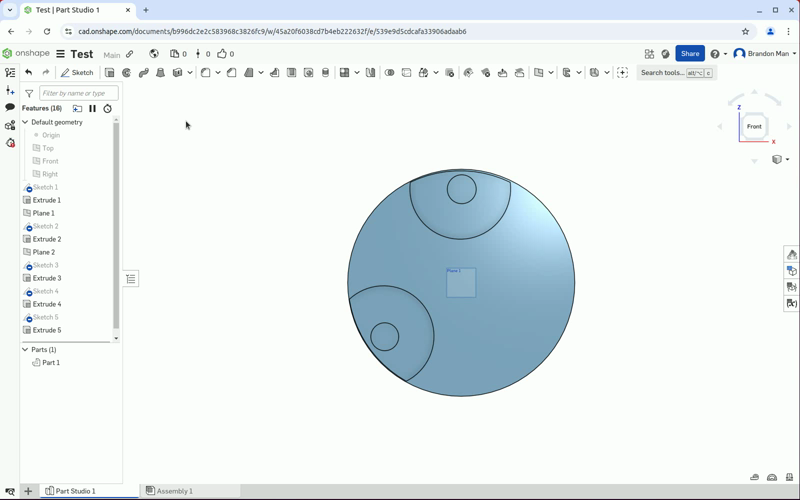
mouse_move(69, 189)
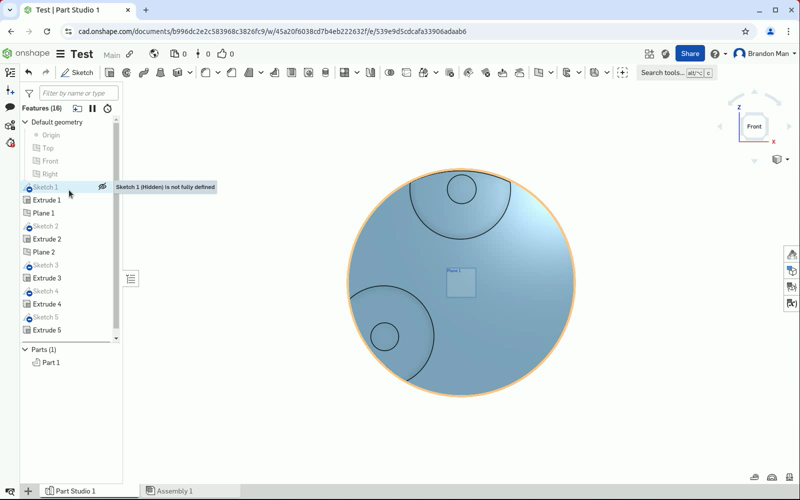
click(69, 189)
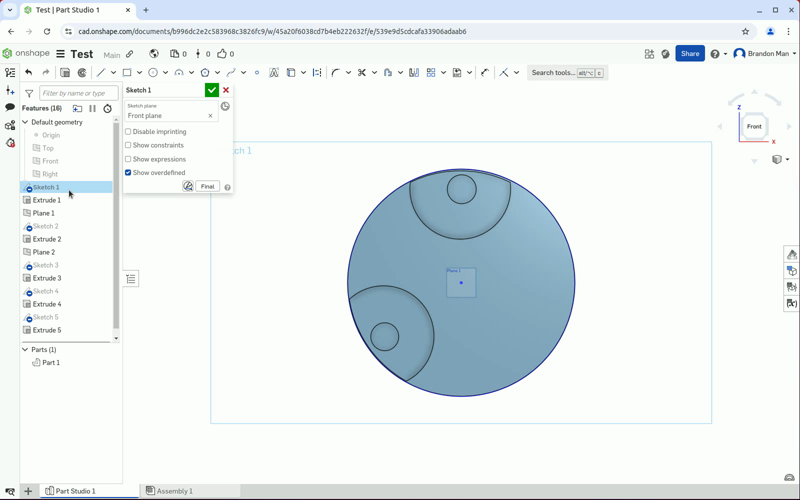
mouse_move(229, 92)
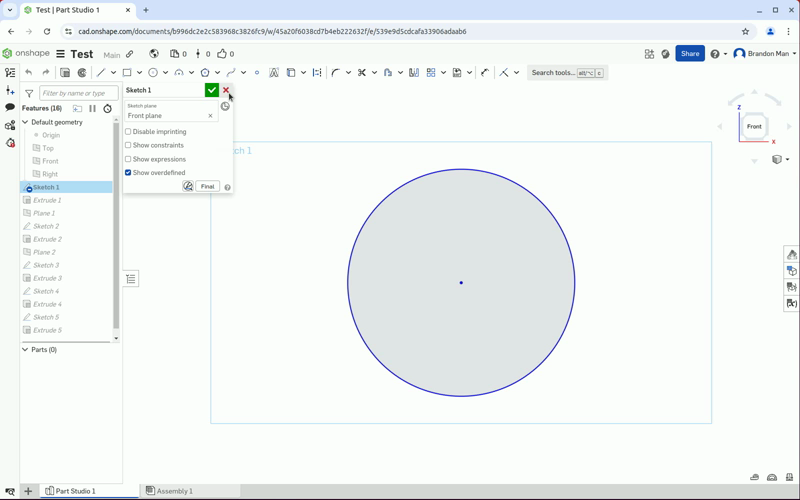
click(229, 92)
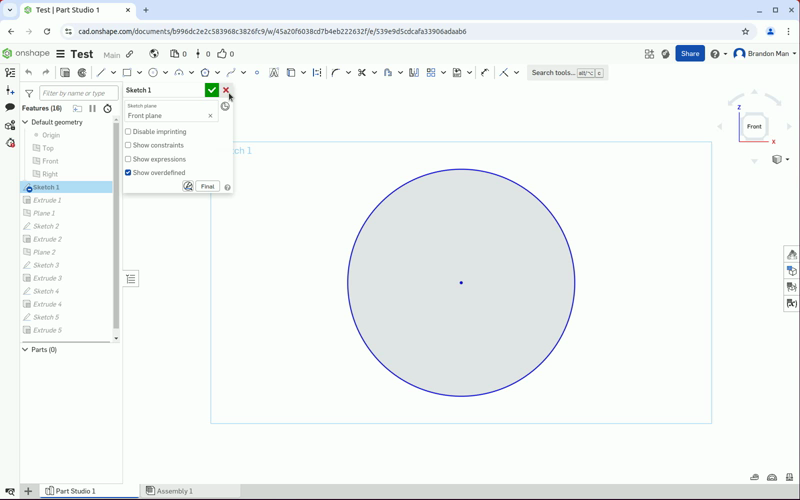
key(shift+s)
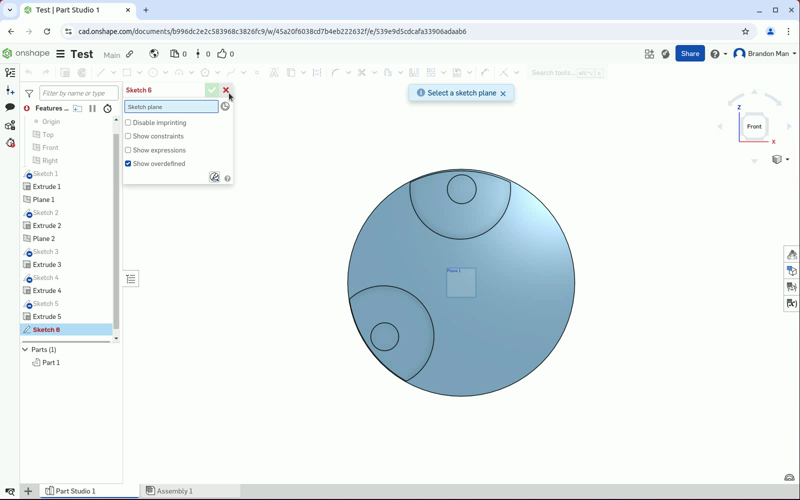
mouse_move(69, 202)
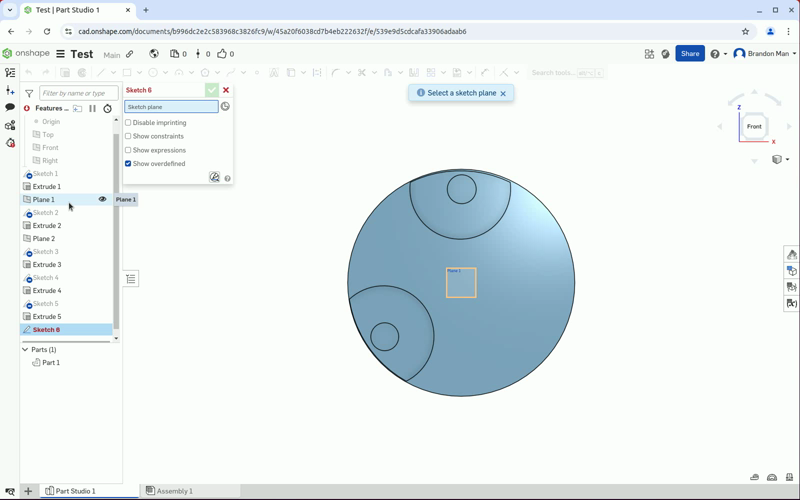
click(69, 202)
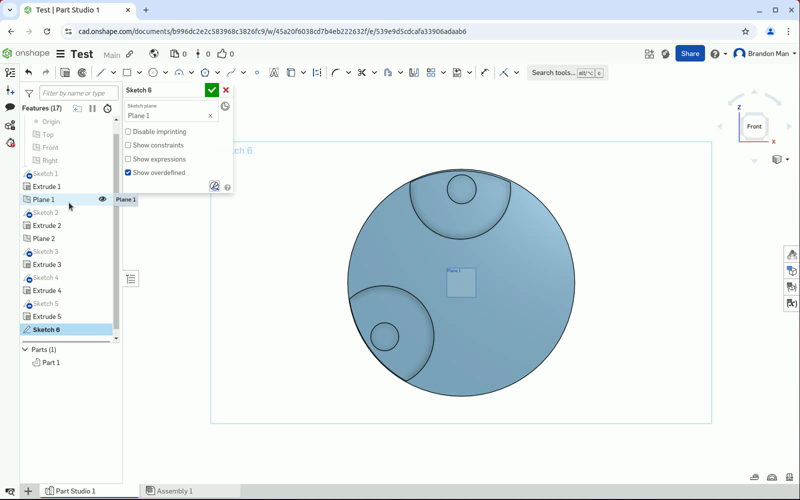
mouse_move(73, 352)
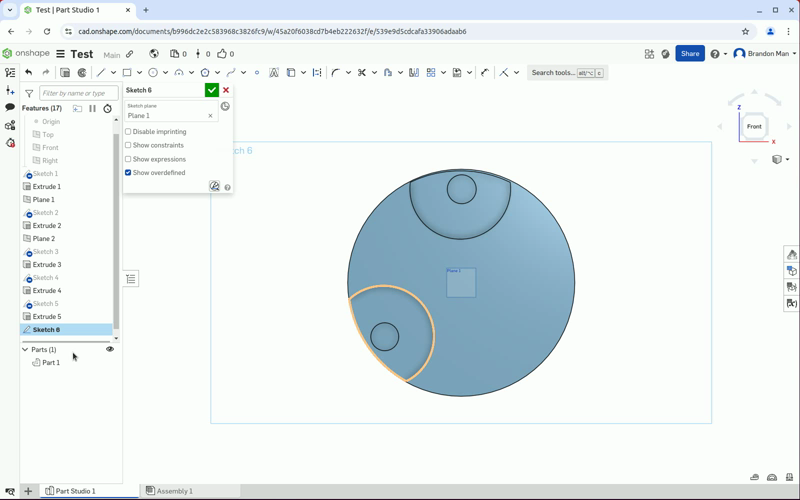
key(y)
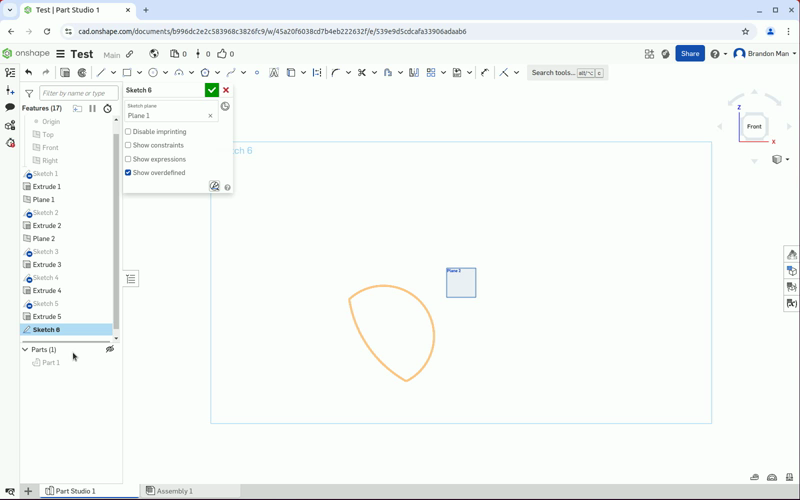
key(a)
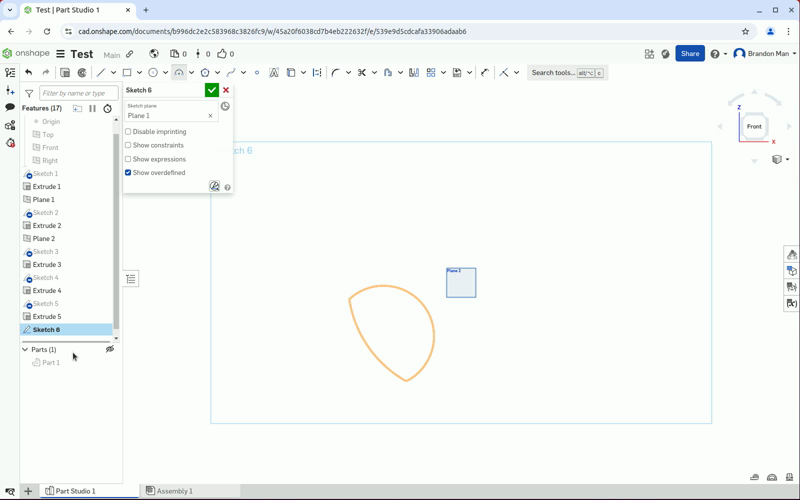
key_down(shift)
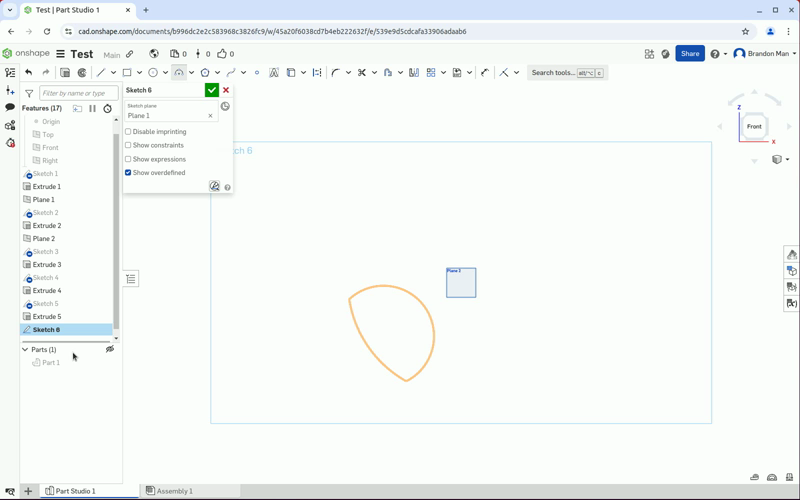
mouse_move(541, 361)
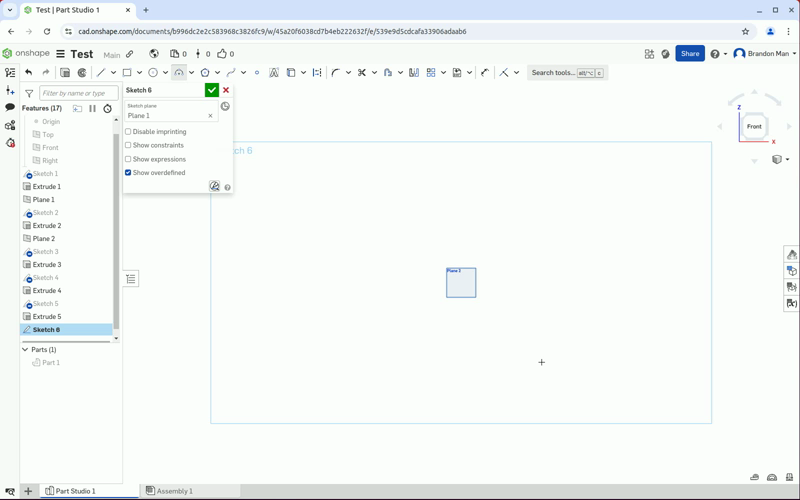
click(541, 361)
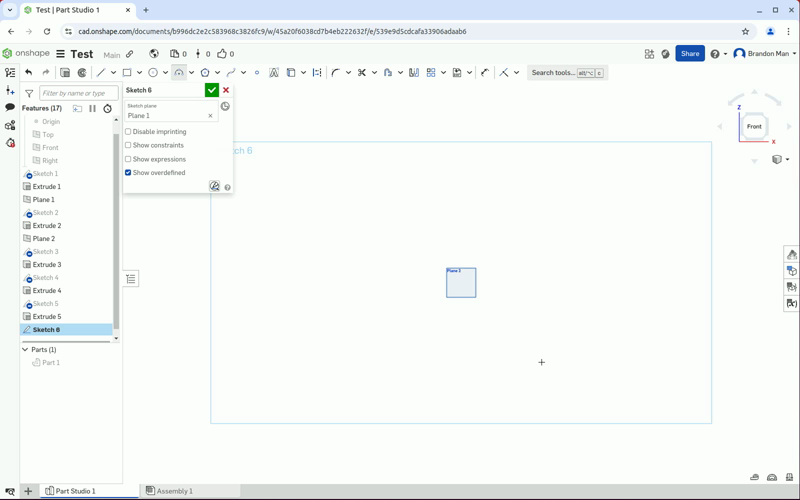
key_up(shift)
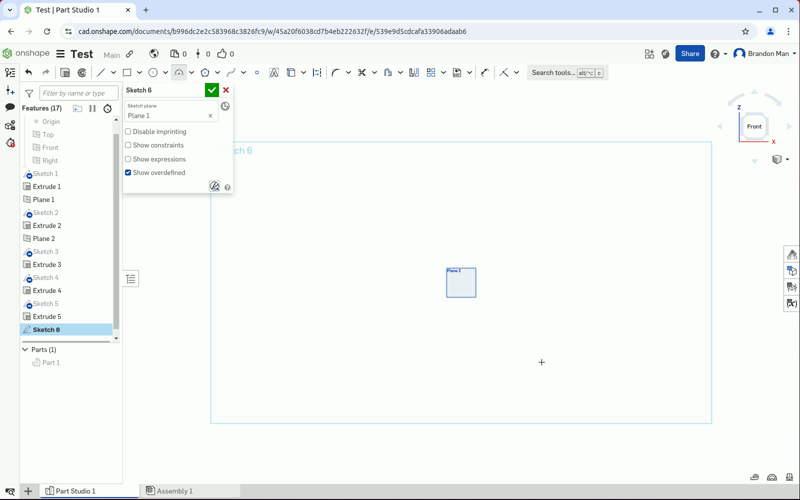
key_down(shift)
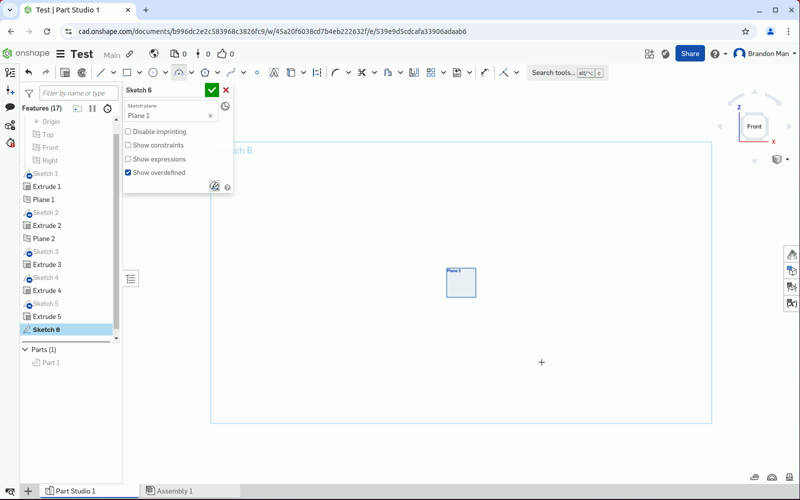
mouse_move(572, 267)
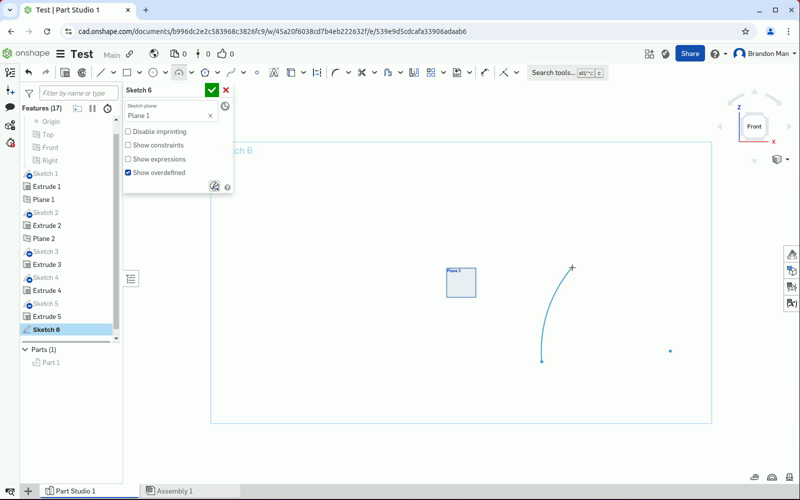
click(572, 267)
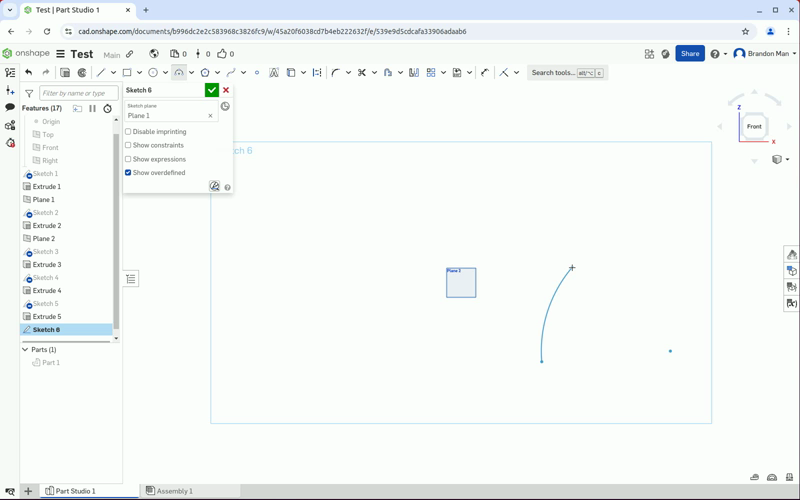
mouse_move(567, 317)
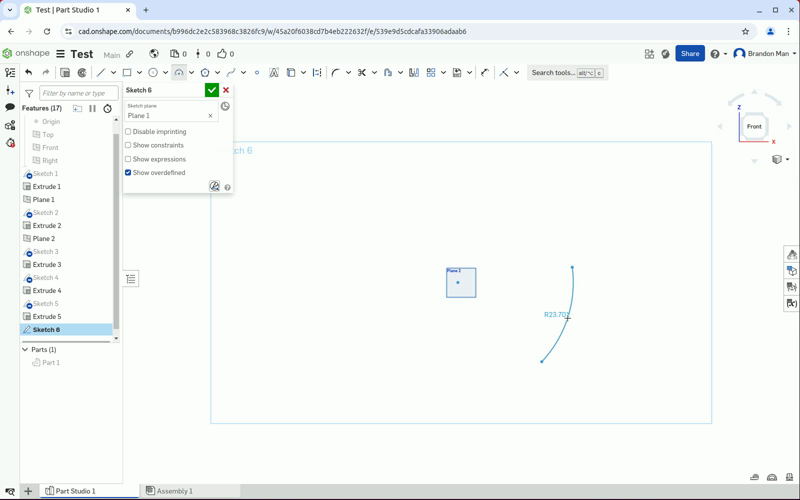
click(567, 317)
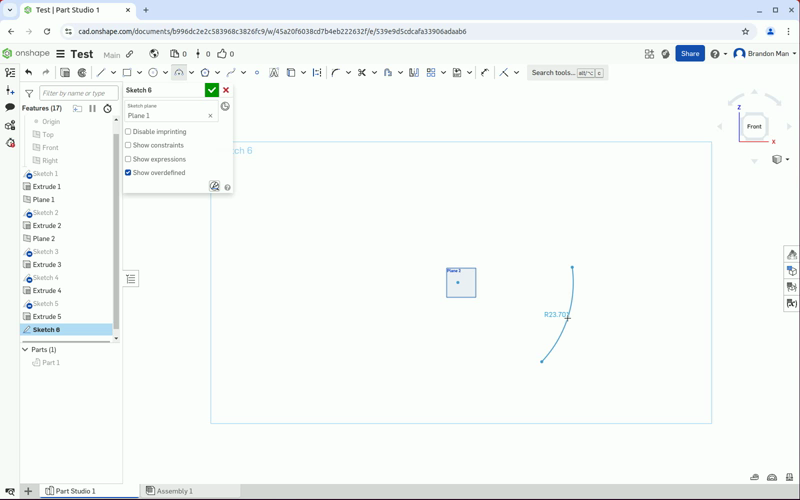
key_up(shift)
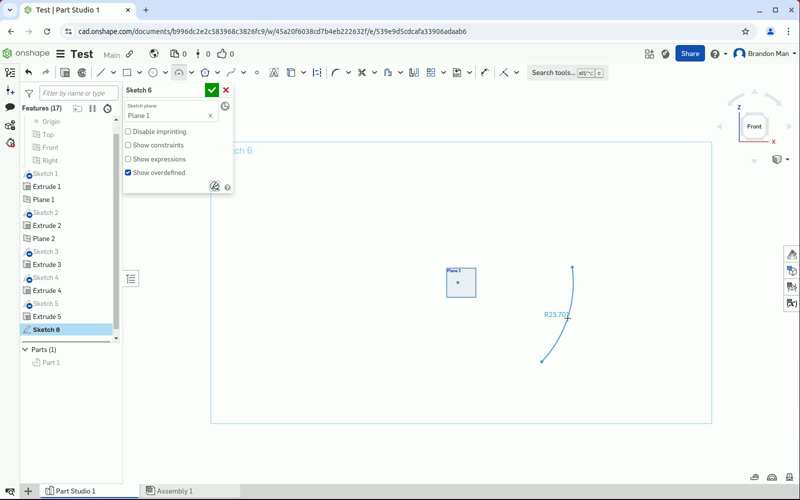
mouse_move(572, 267)
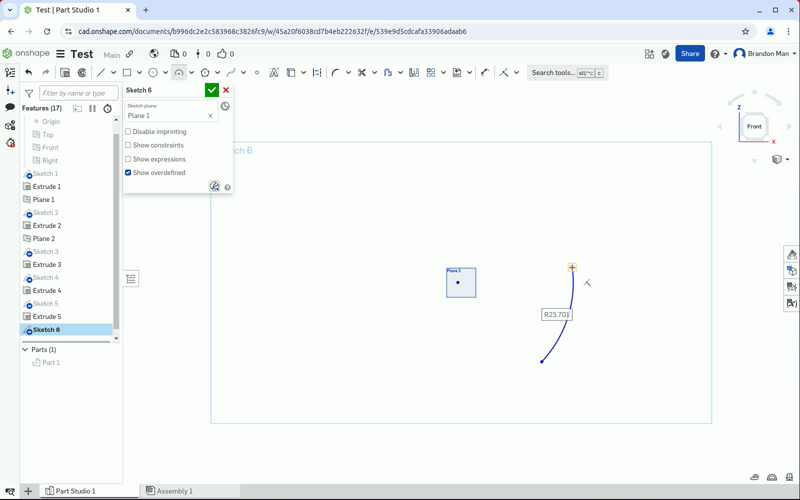
click(572, 267)
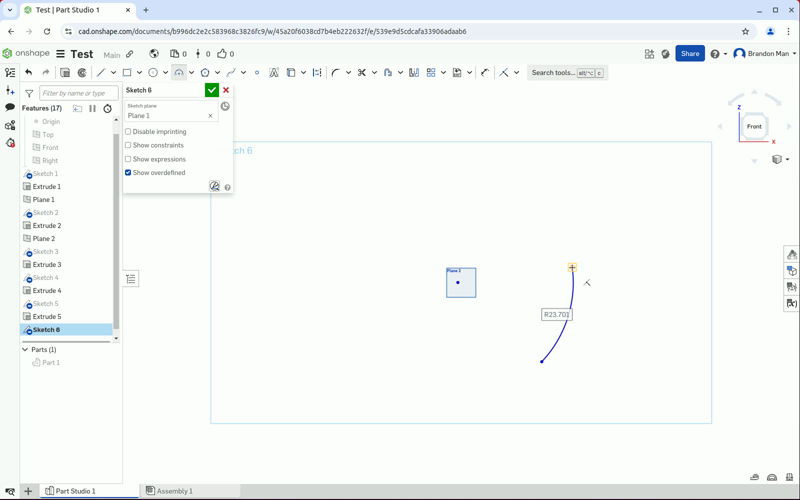
mouse_move(541, 361)
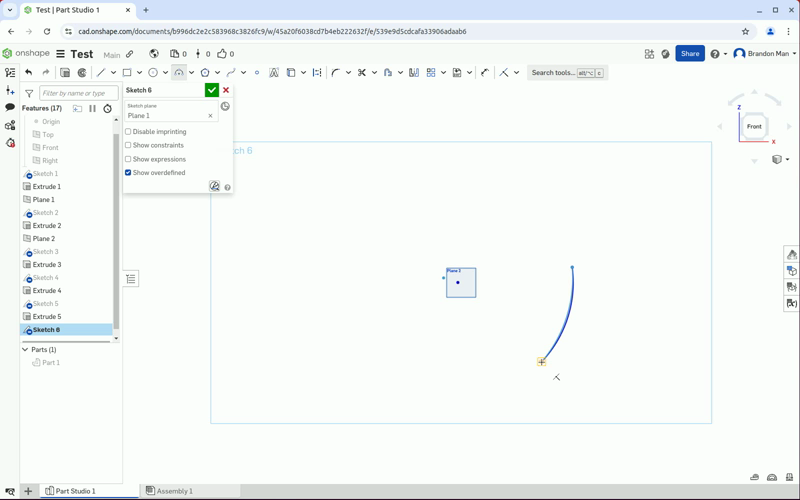
click(541, 361)
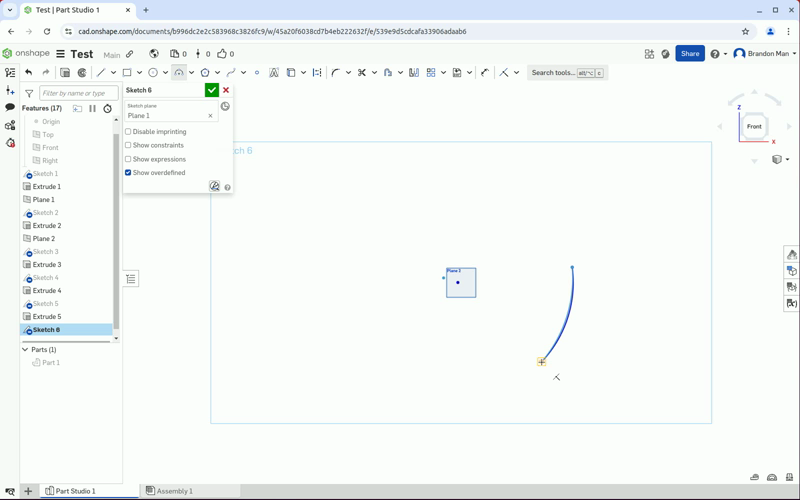
key_down(shift)
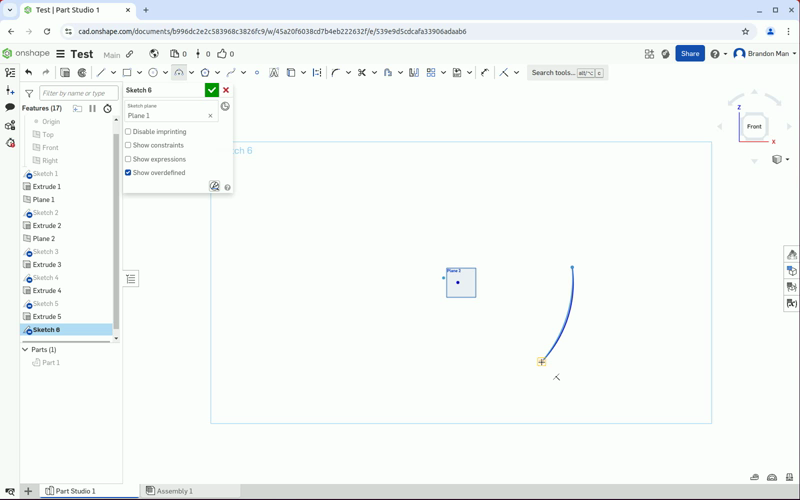
mouse_move(502, 296)
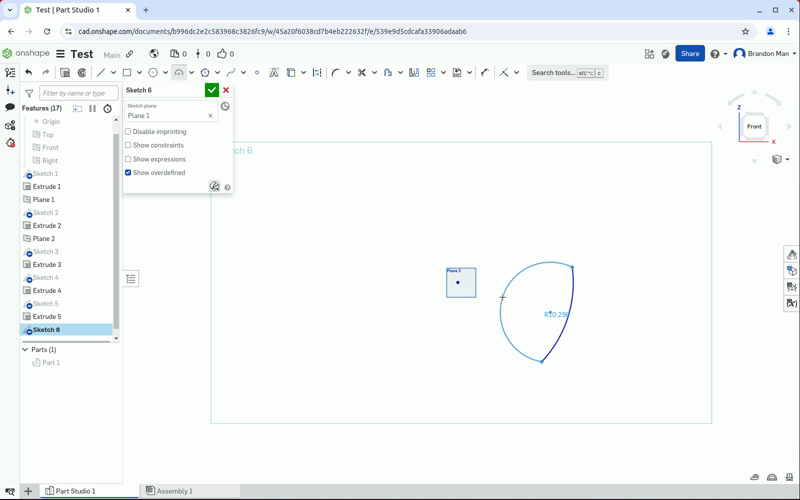
click(502, 296)
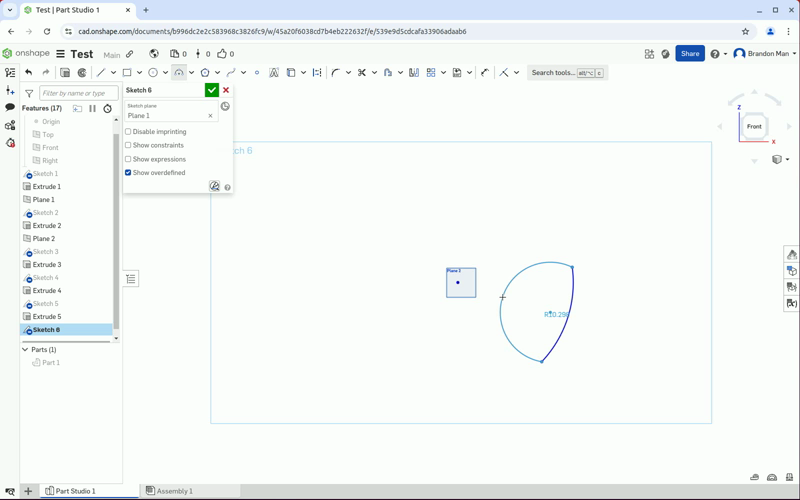
key_up(shift)
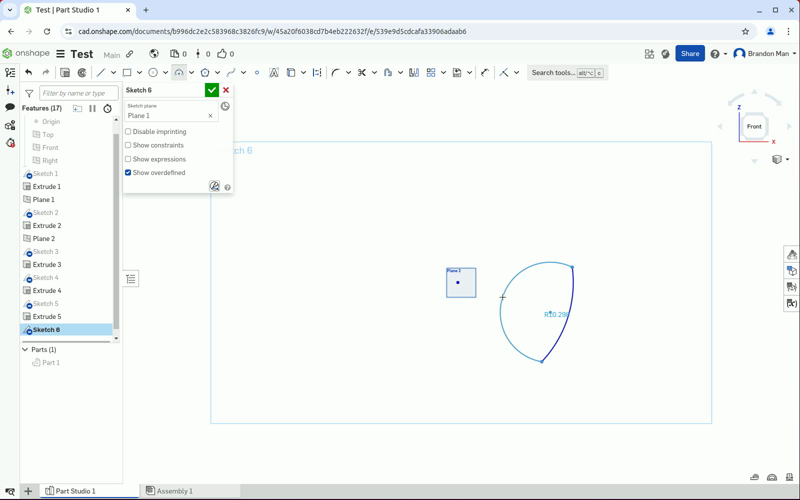
key(esc)
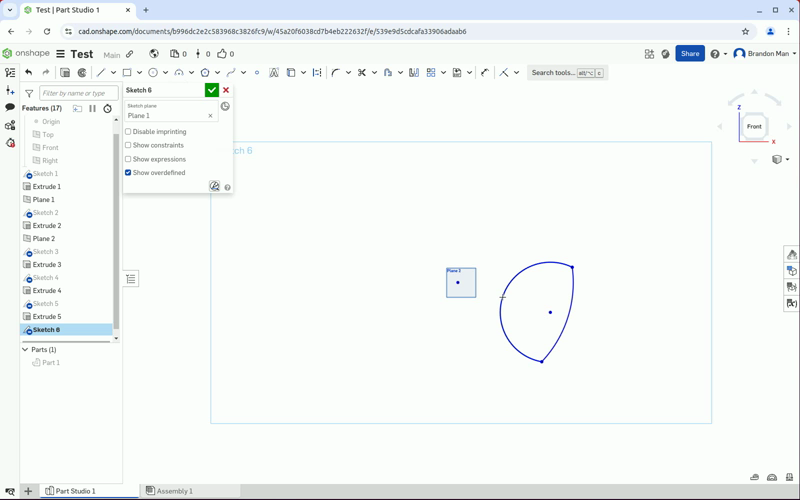
mouse_move(545, 333)
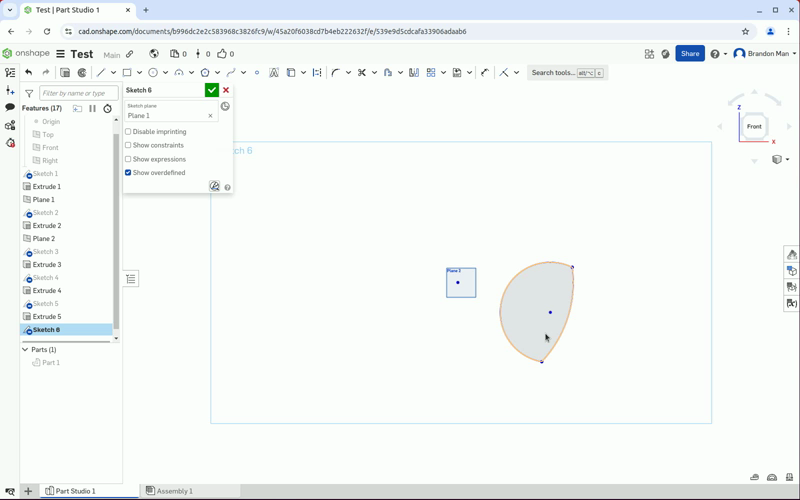
click(545, 333)
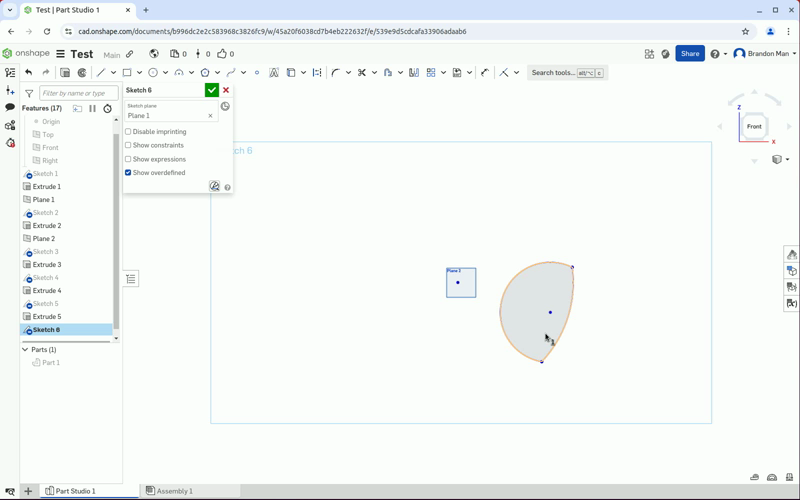
mouse_move(73, 352)
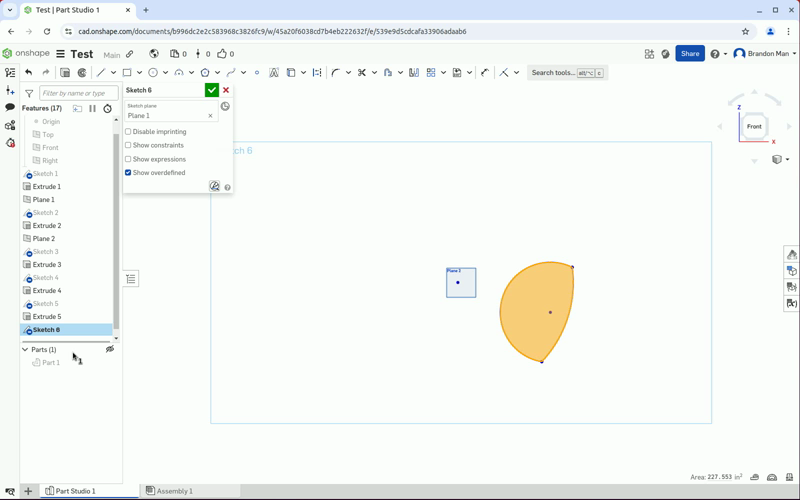
key(shift+y)
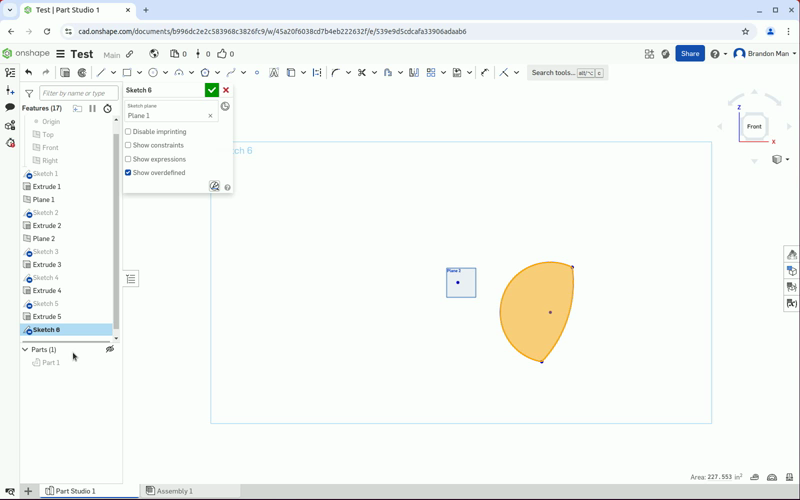
key(shift+e)
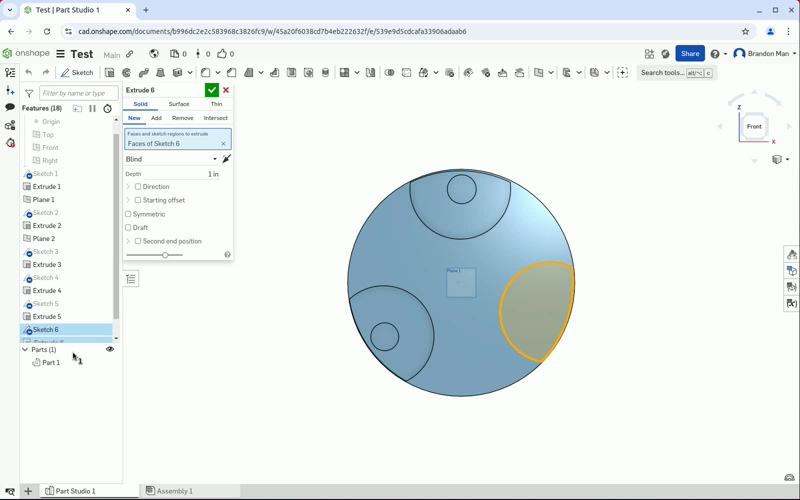
mouse_move(143, 106)
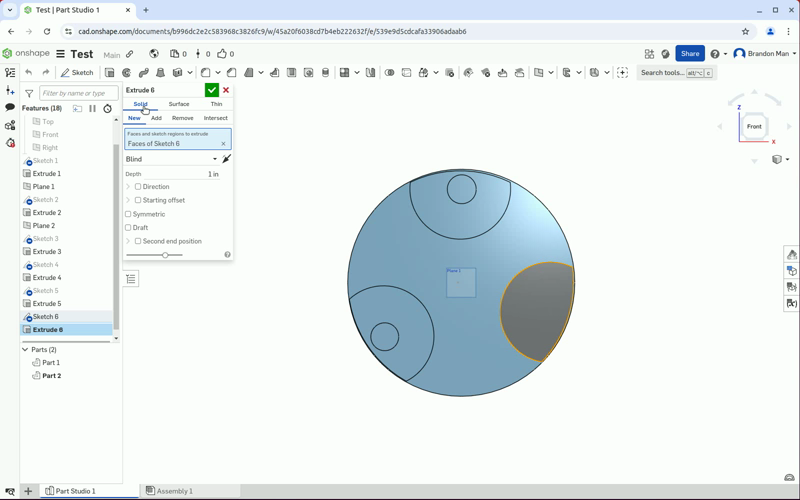
click(143, 106)
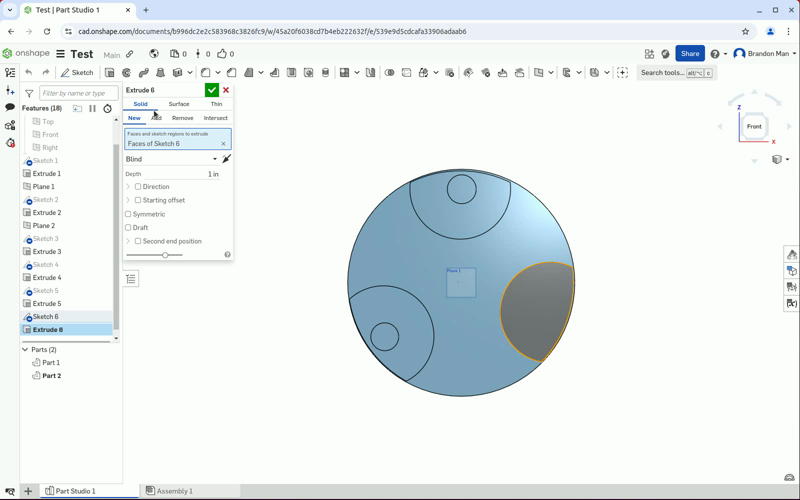
mouse_move(186, 120)
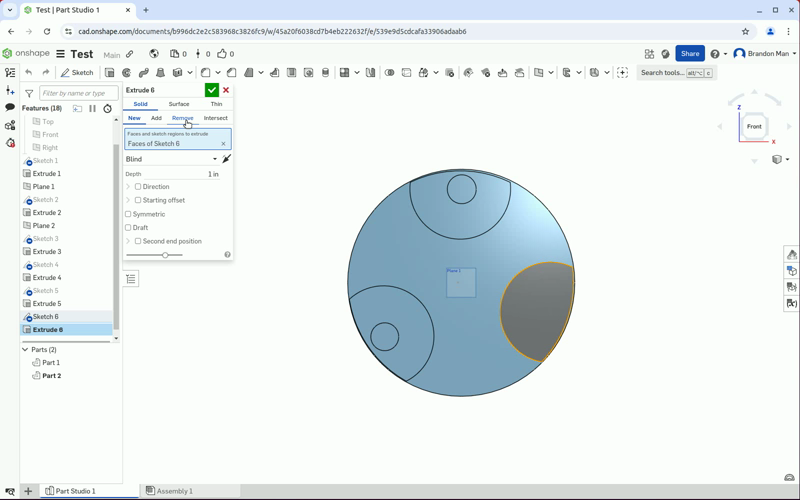
click(186, 120)
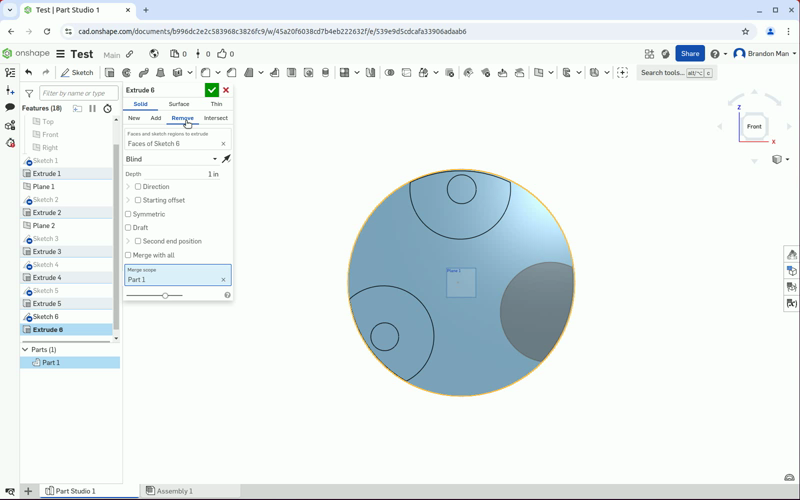
key(tab, 4)
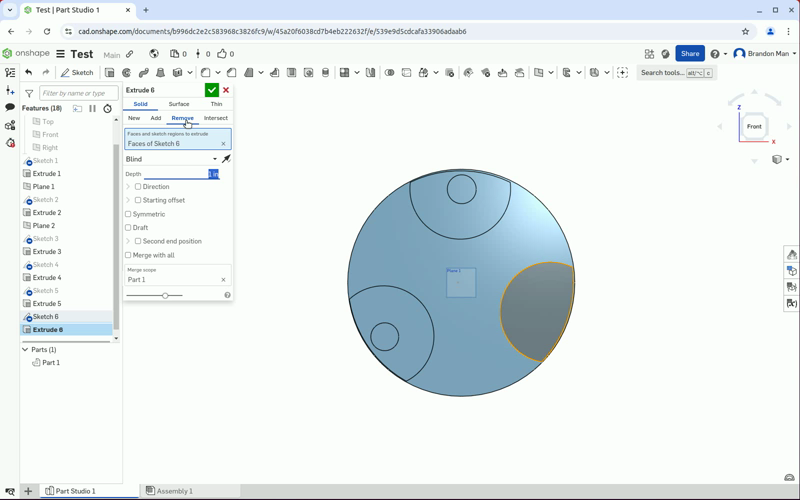
text(3.37)
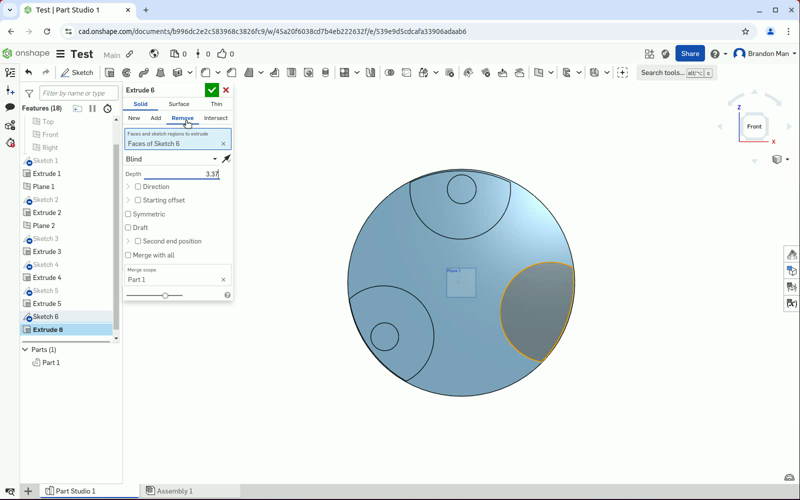
key(tab, 6)
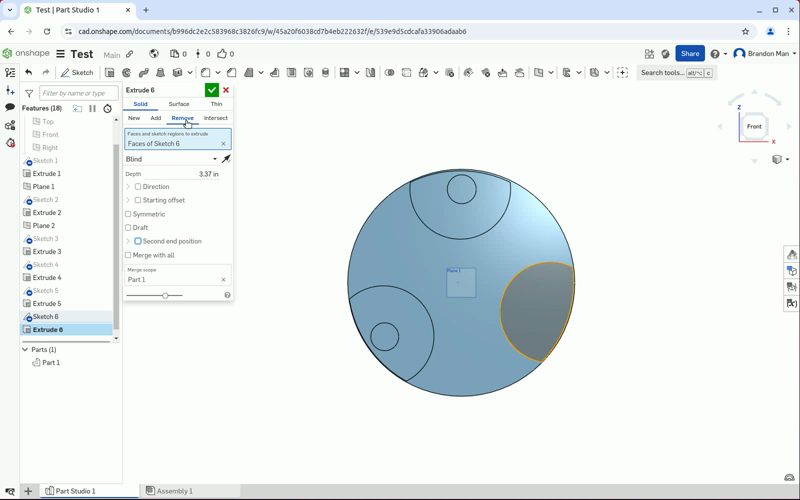
key(space)
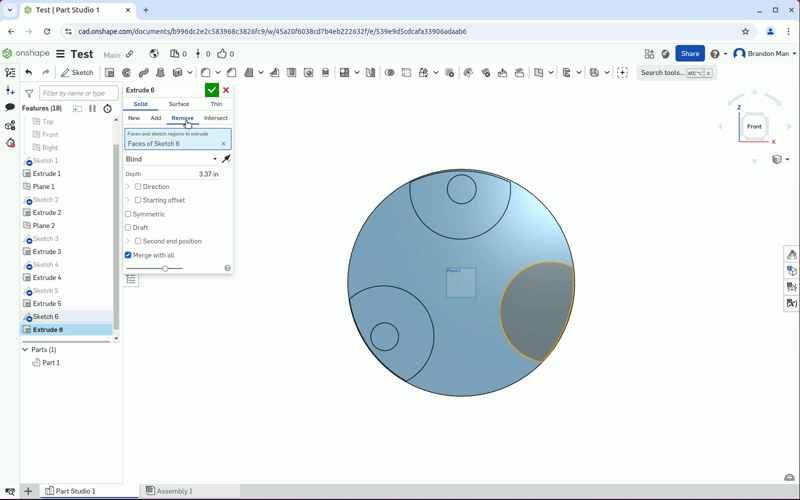
key(enter)
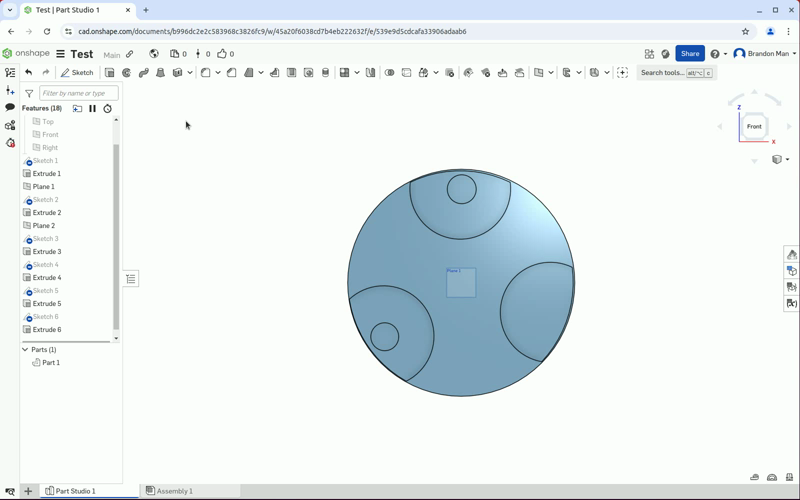
key(shift+h)
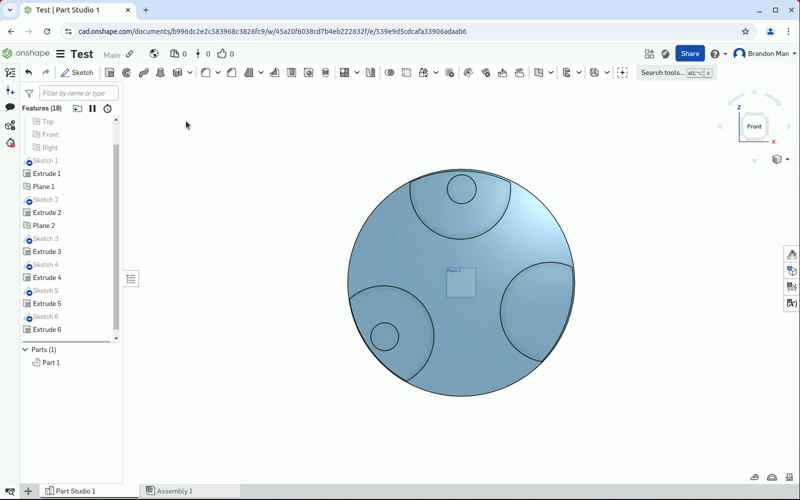
key(shift+h)
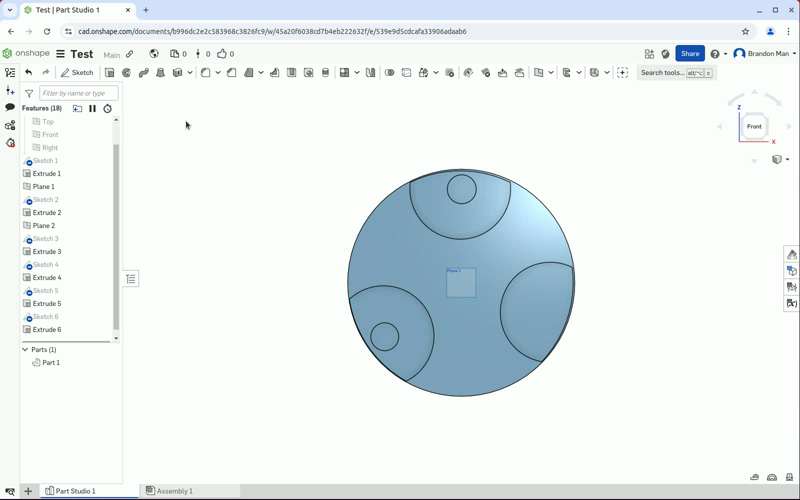
mouse_move(69, 163)
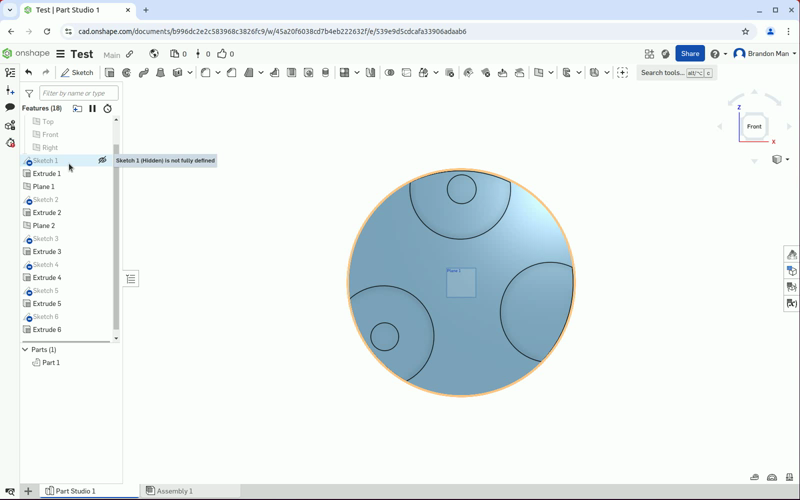
click(69, 163)
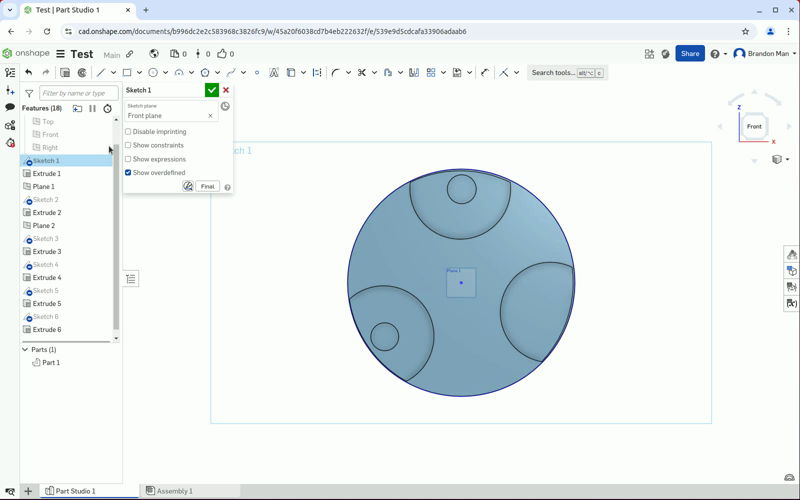
mouse_move(229, 92)
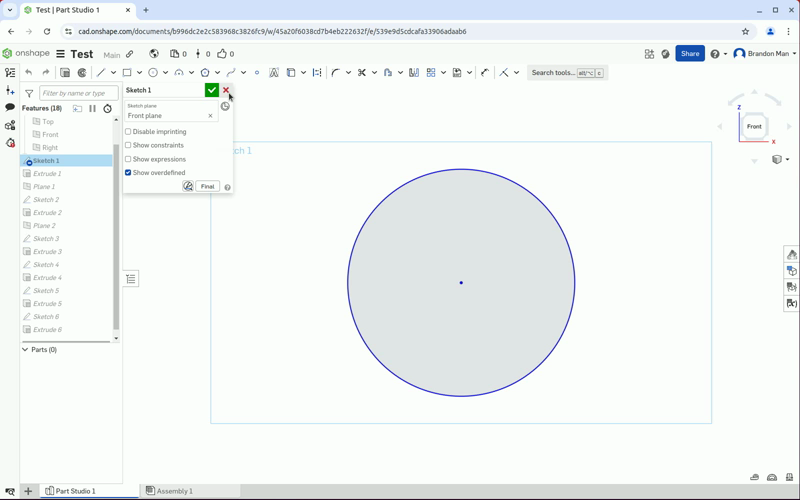
click(229, 92)
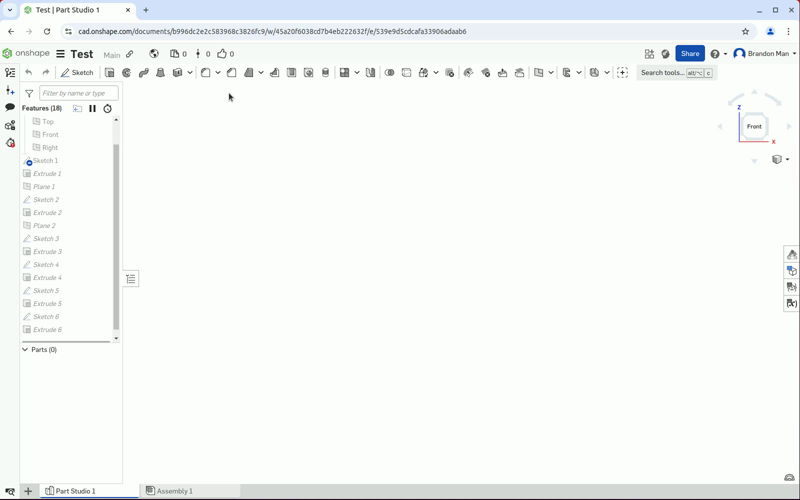
key(shift+s)
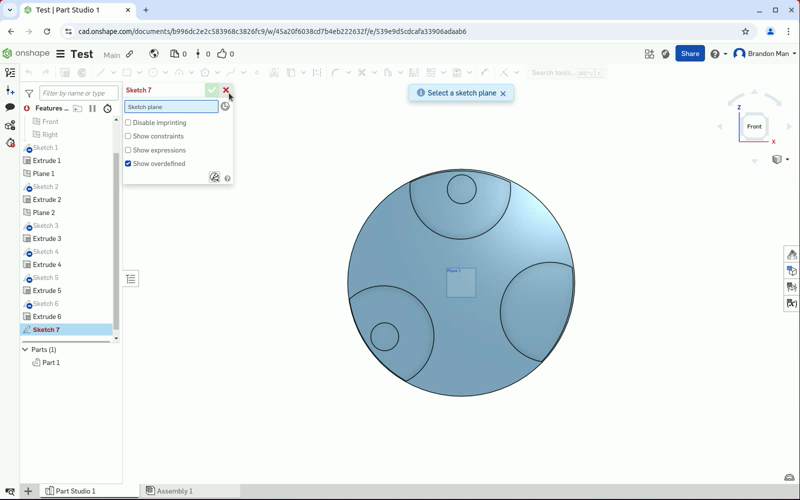
mouse_move(69, 215)
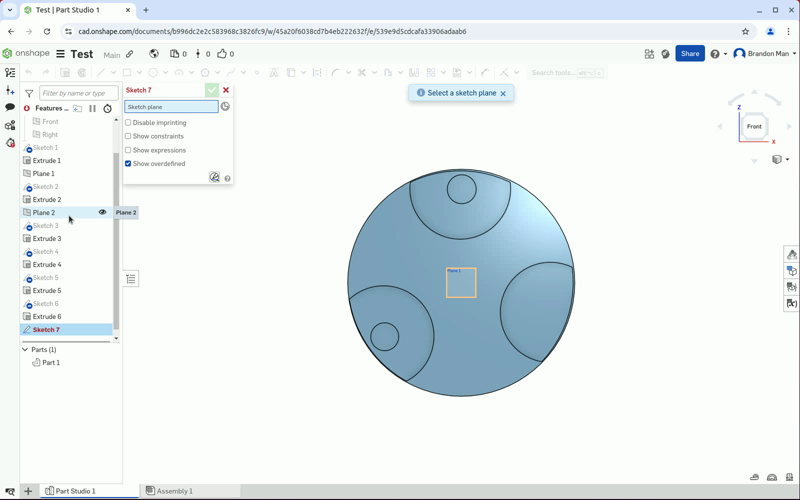
click(69, 215)
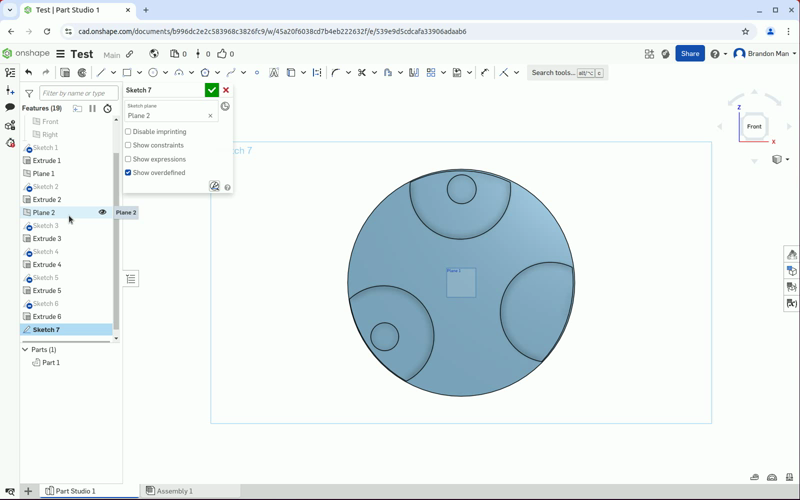
mouse_move(73, 352)
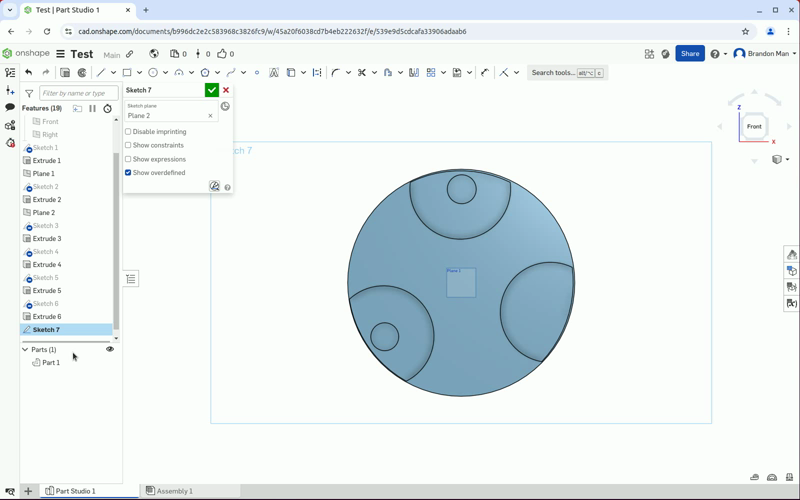
key(y)
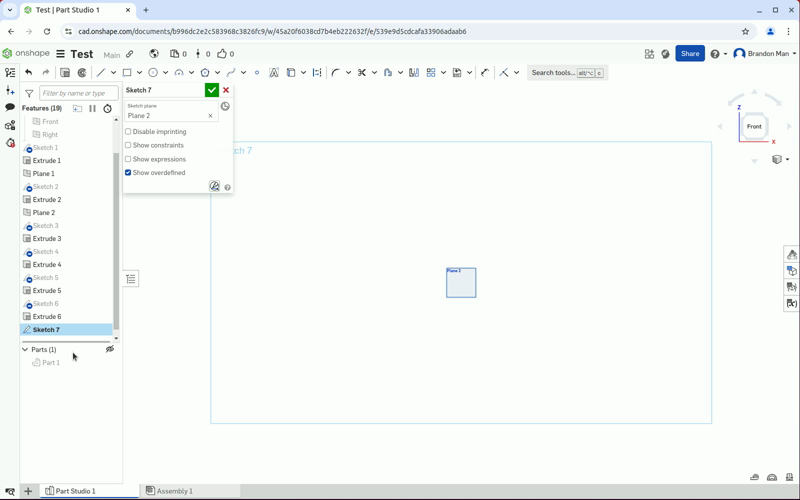
key(c)
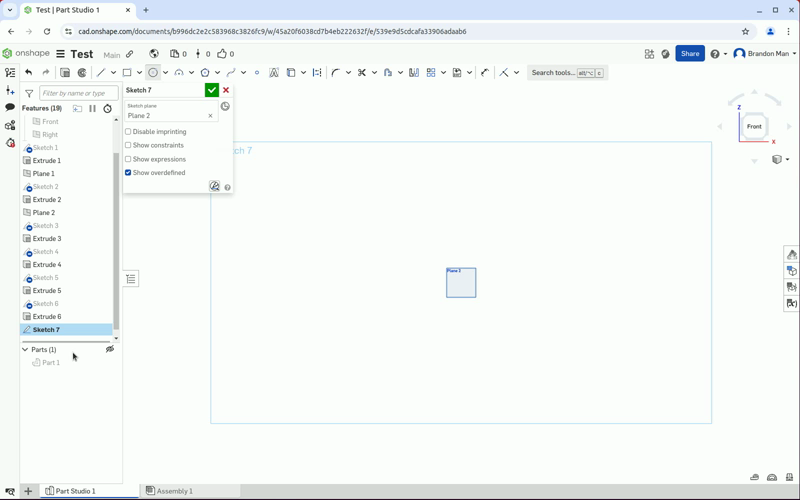
key_down(shift)
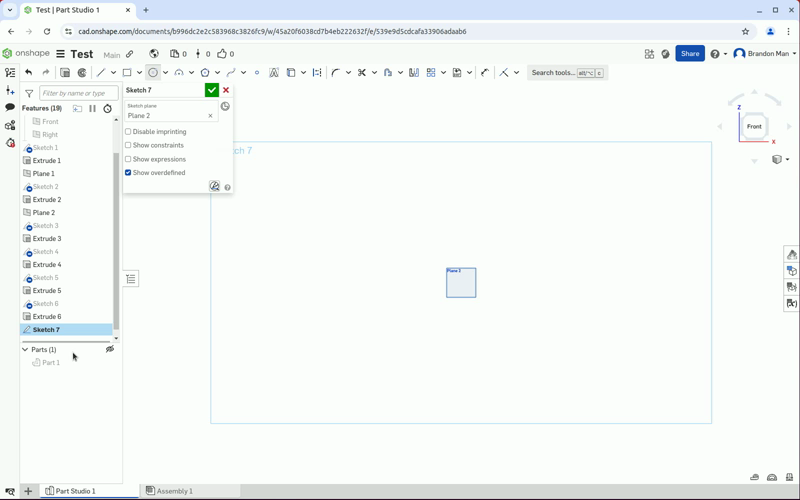
mouse_move(551, 311)
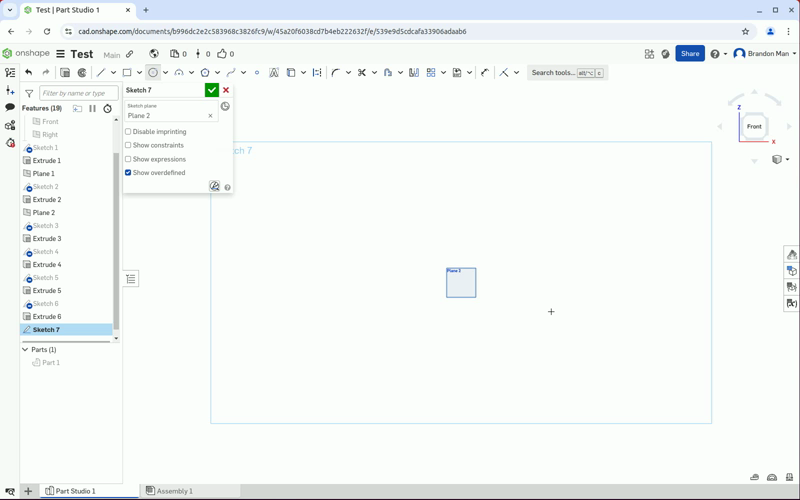
click(551, 311)
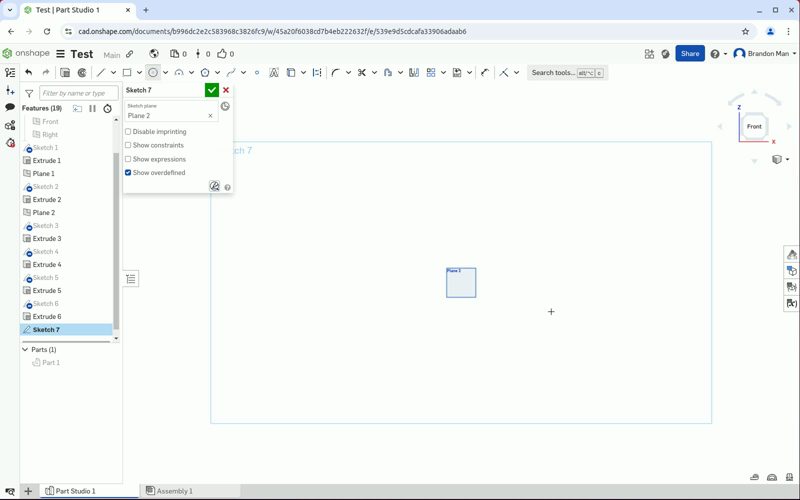
key_up(shift)
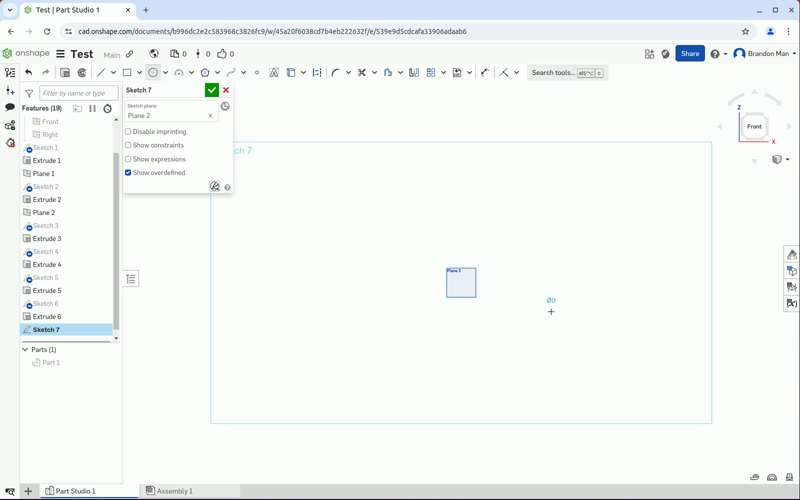
mouse_move(565, 311)
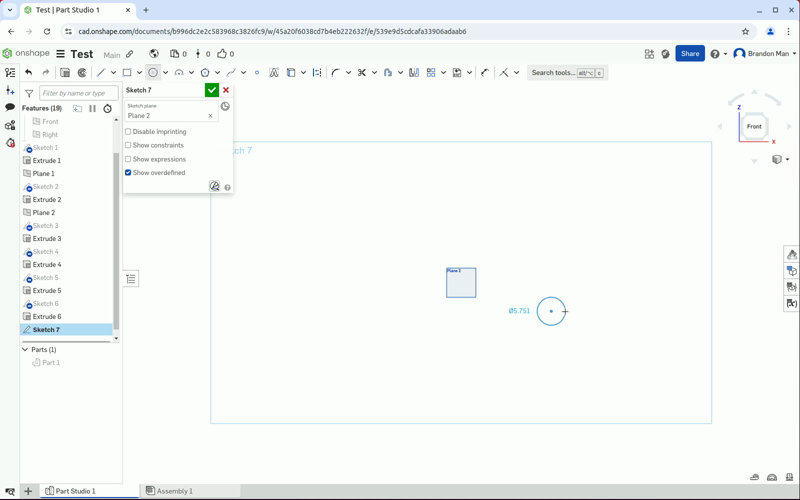
click(565, 311)
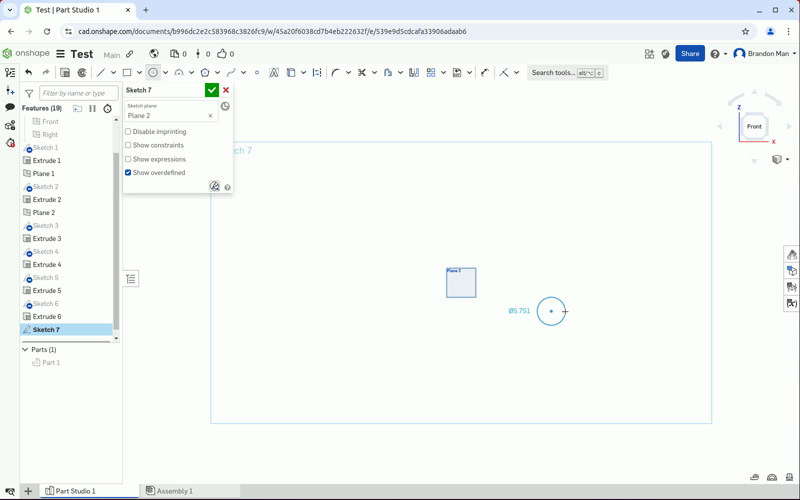
key(esc)
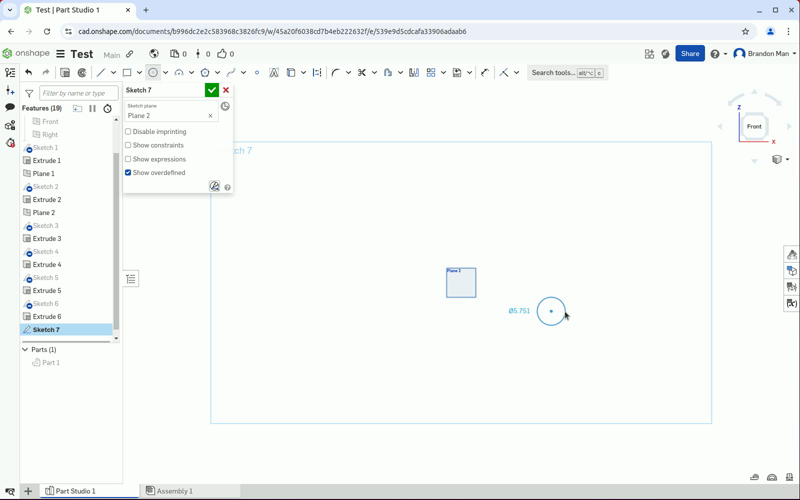
mouse_move(554, 310)
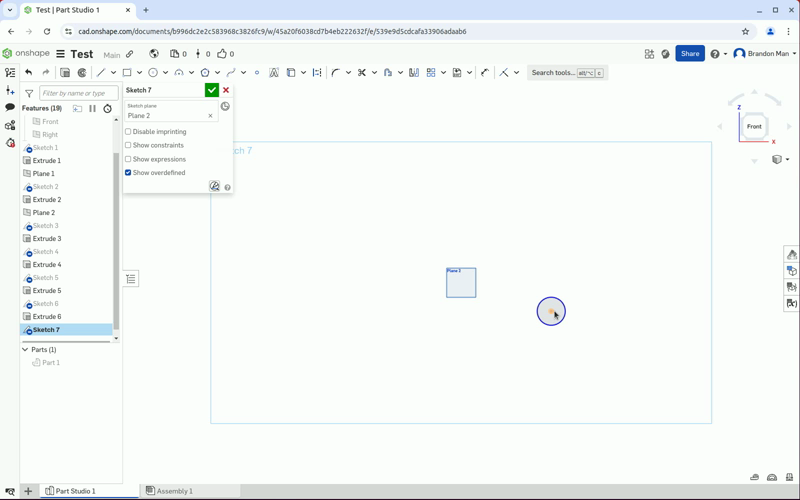
scroll(6)
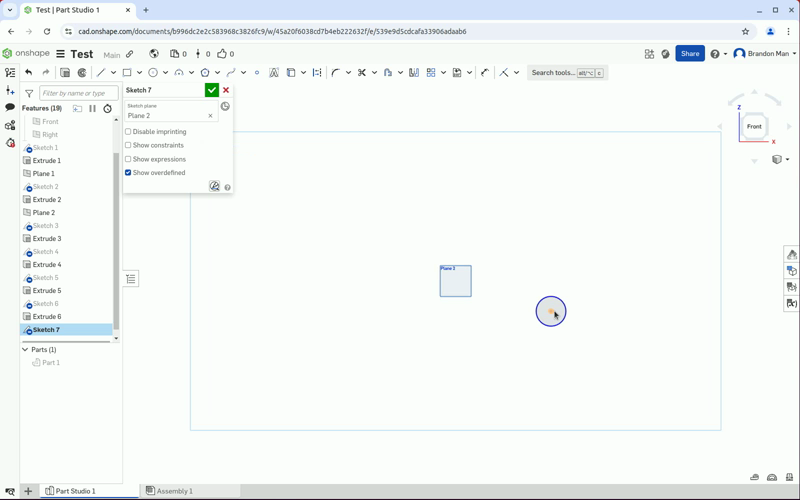
scroll(6)
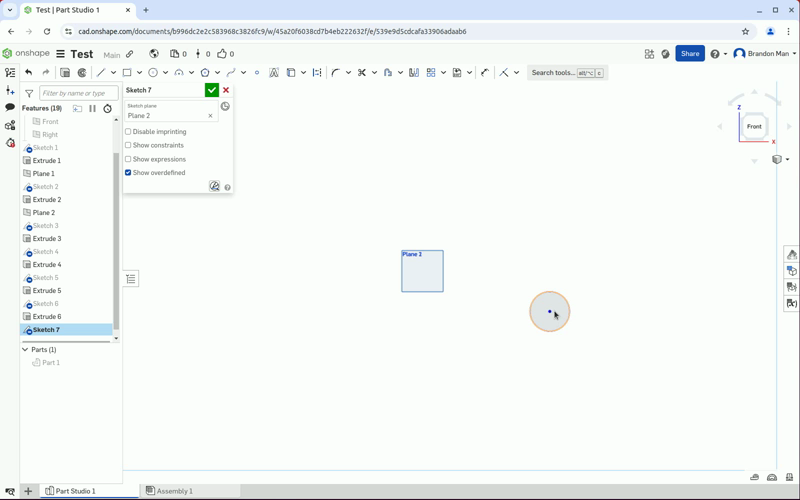
scroll(6)
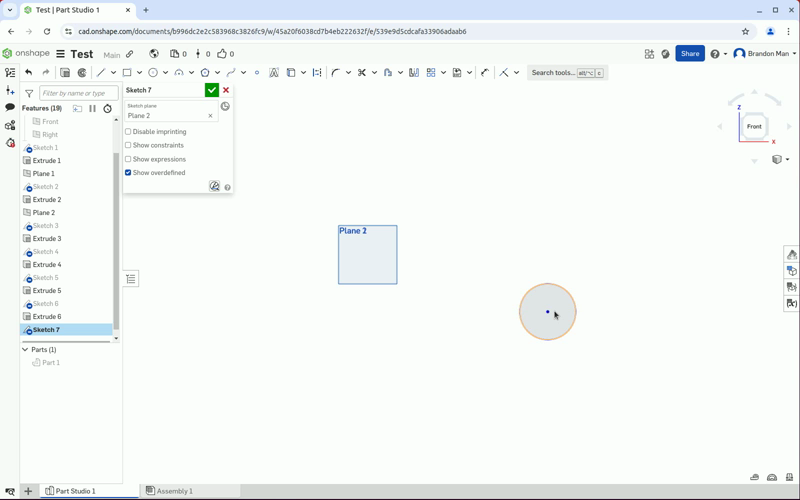
scroll(6)
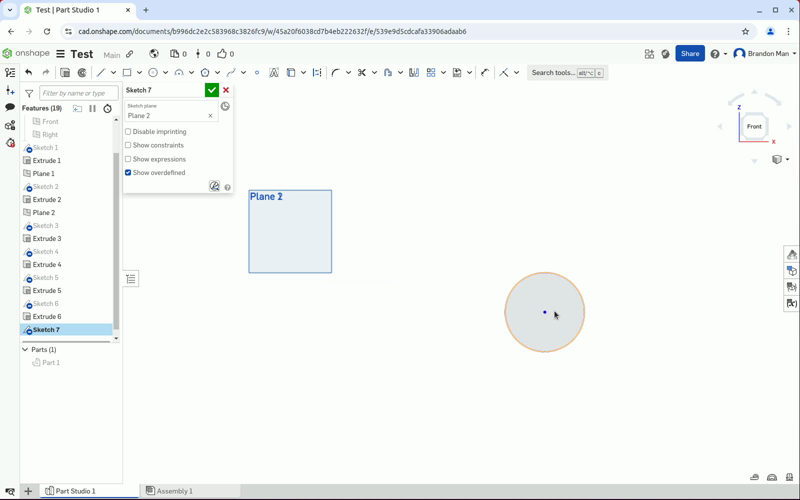
scroll(6)
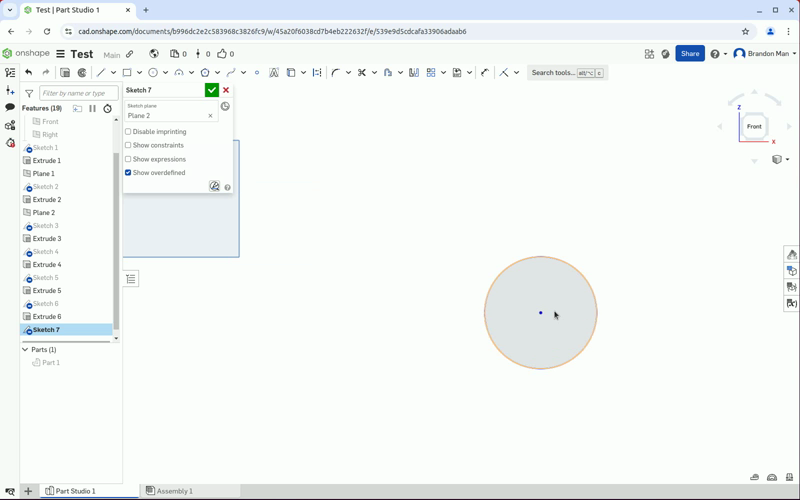
scroll(6)
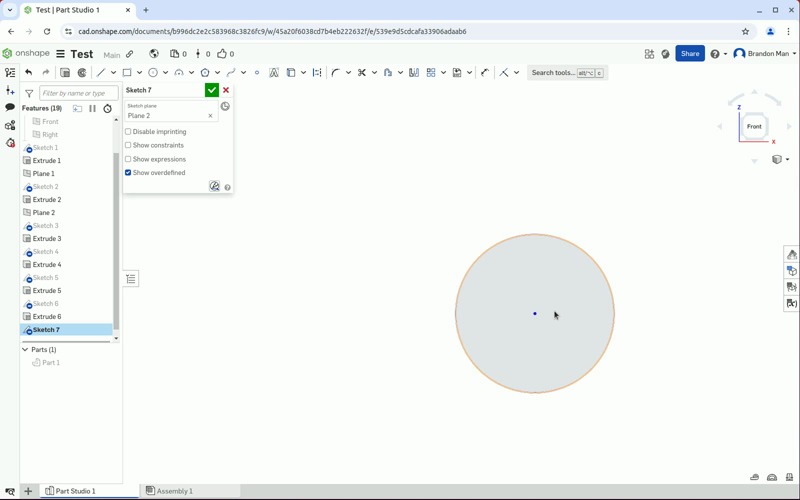
scroll(6)
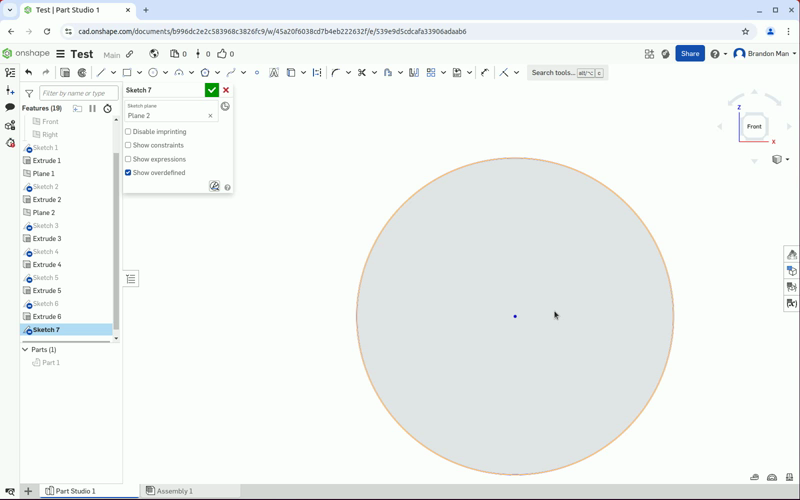
click(554, 310)
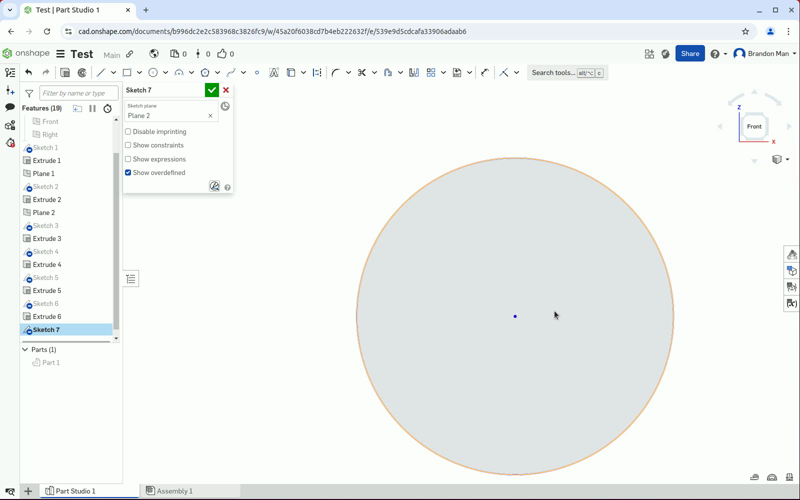
scroll(-6)
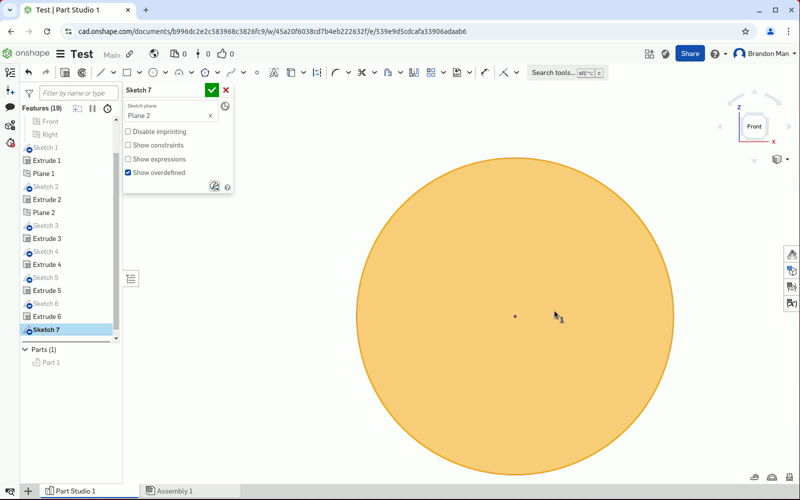
scroll(-6)
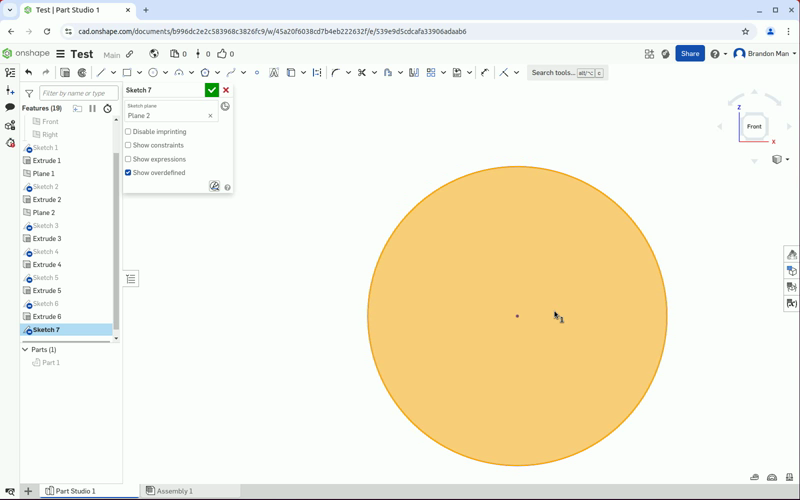
scroll(-6)
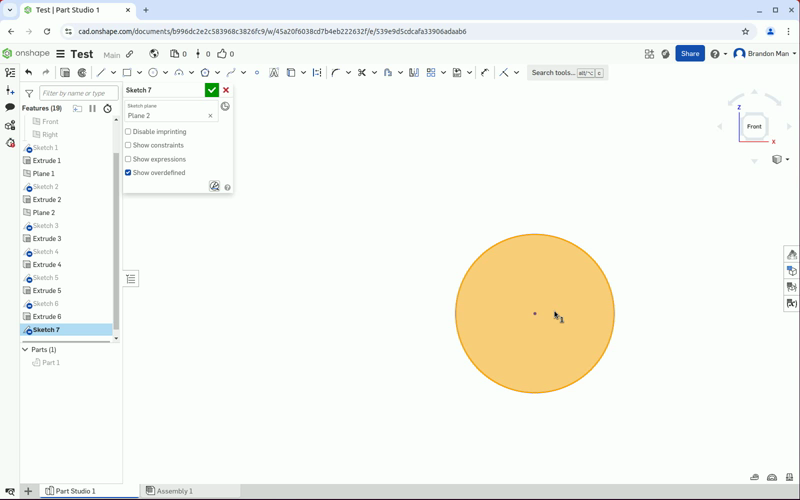
scroll(-6)
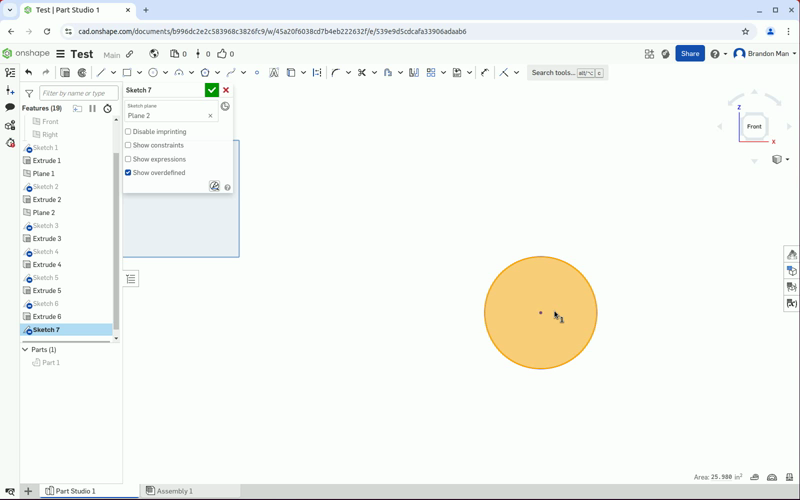
scroll(-6)
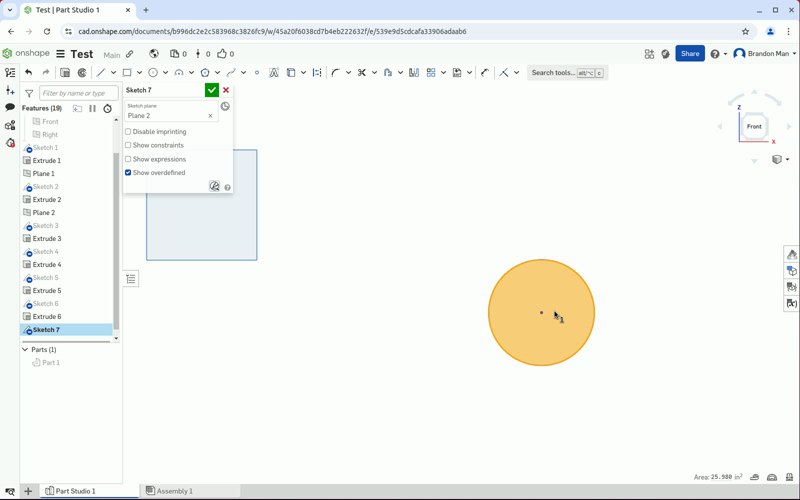
scroll(-6)
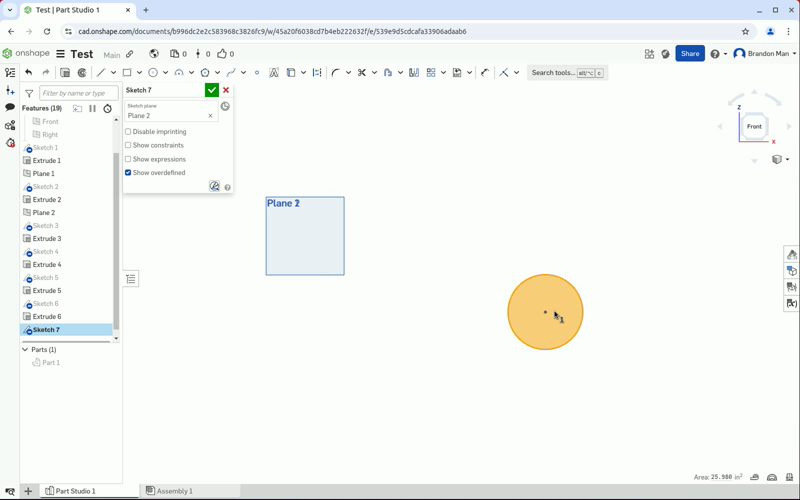
scroll(-6)
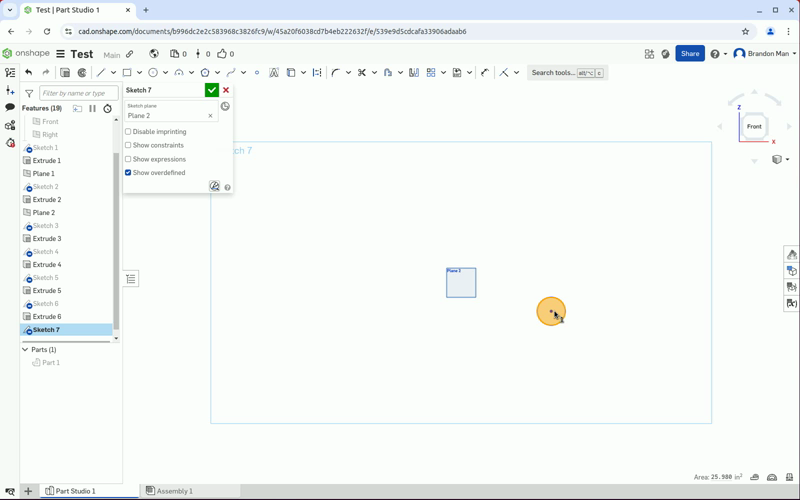
mouse_move(73, 352)
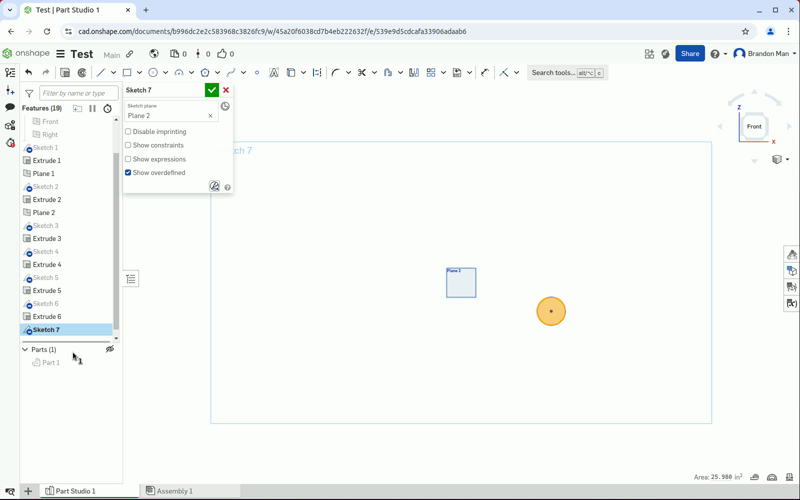
key(shift+y)
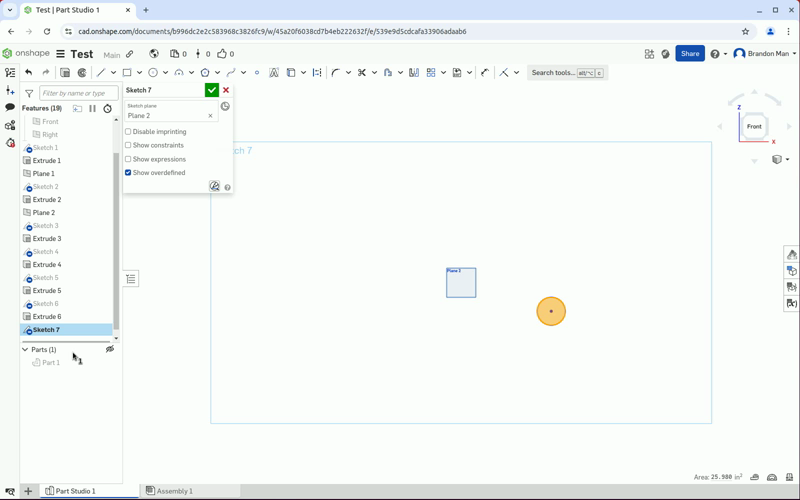
key(shift+e)
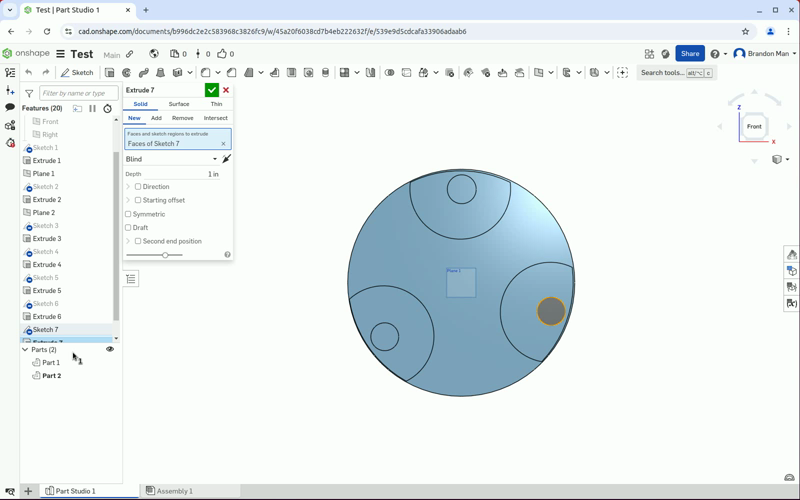
mouse_move(143, 106)
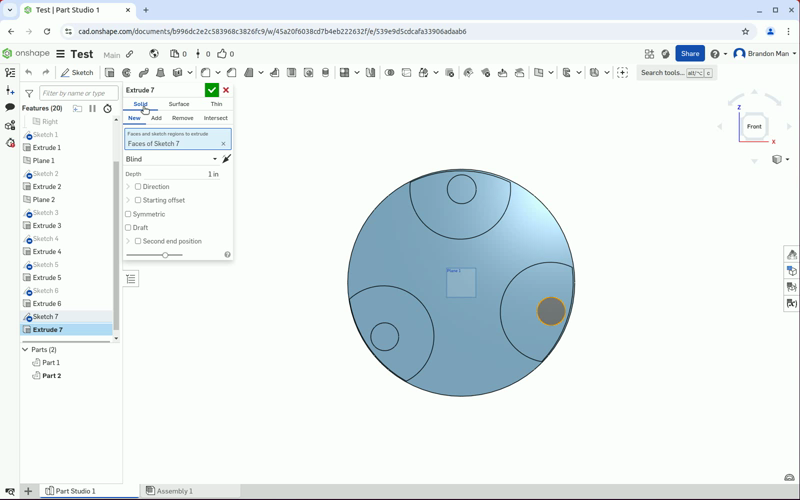
click(143, 106)
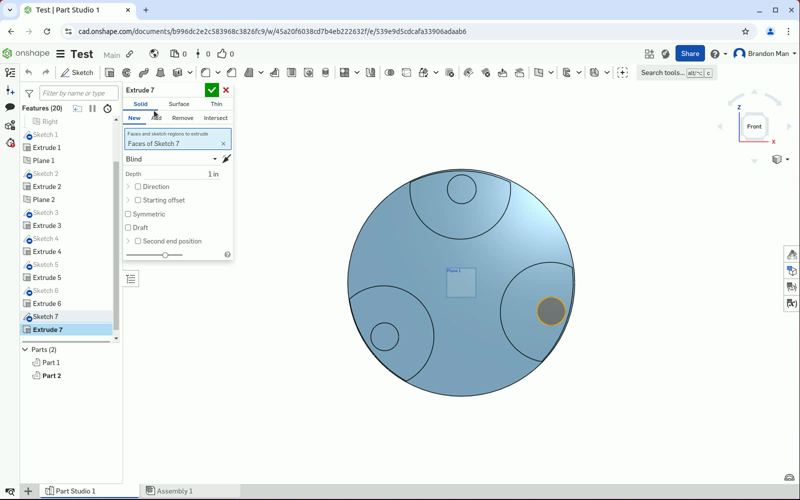
mouse_move(186, 120)
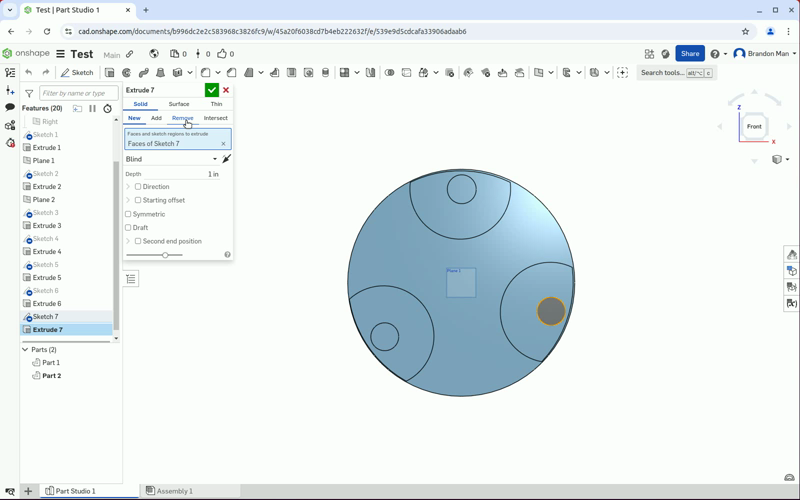
click(186, 120)
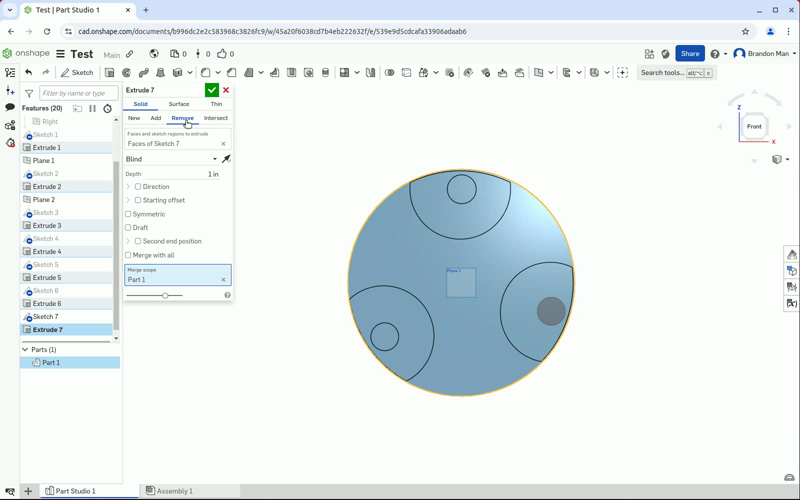
key(tab, 4)
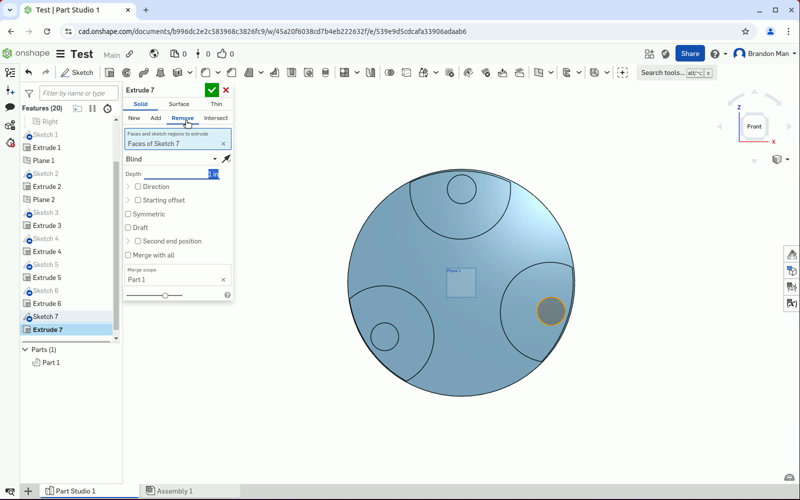
text(6.499)
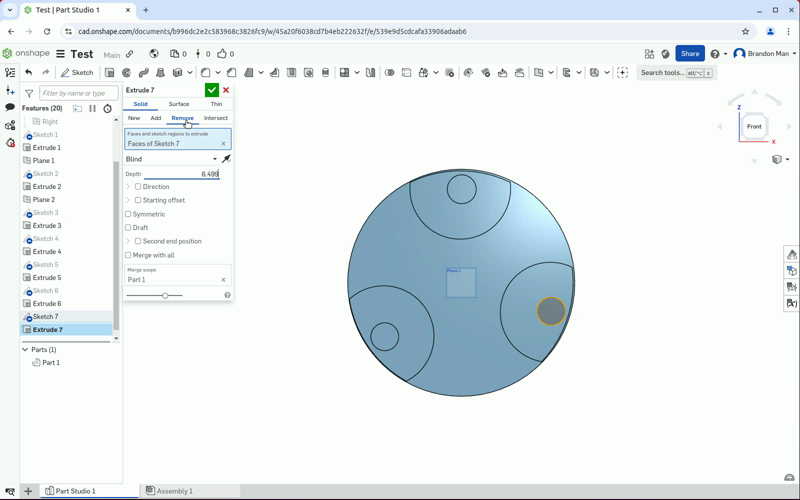
key(tab, 6)
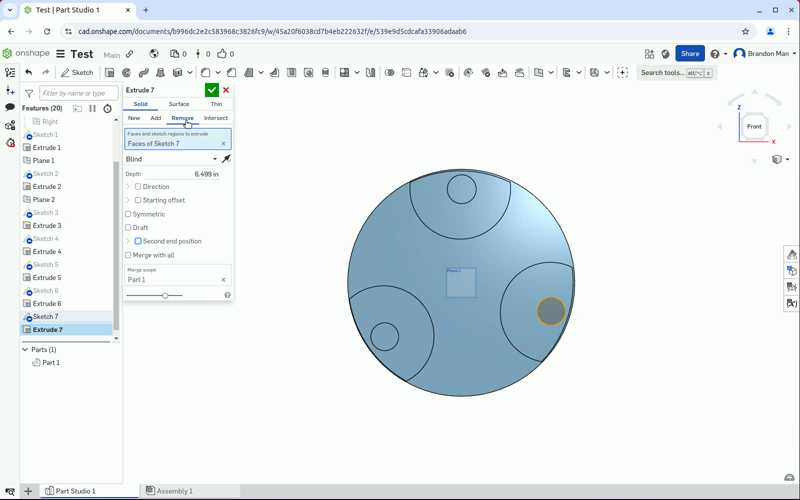
key(space)
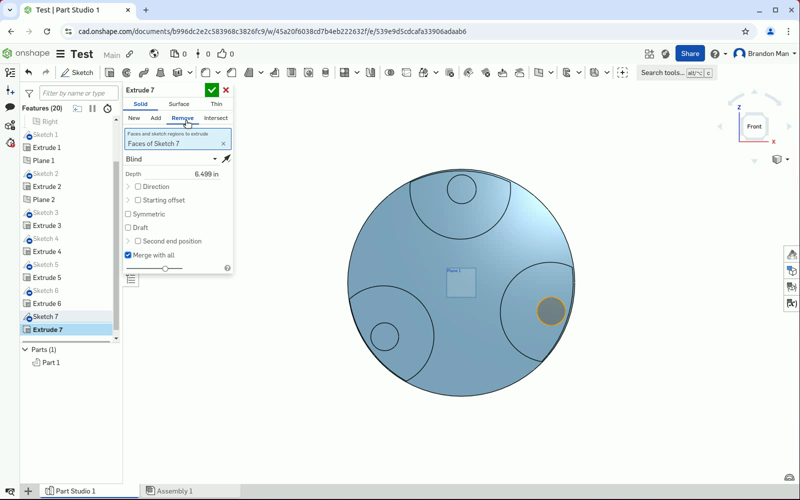
key(enter)
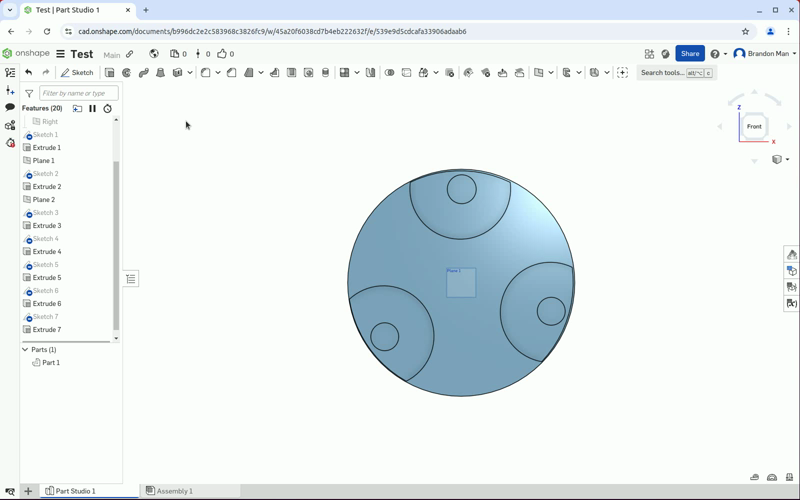
key(shift+h)
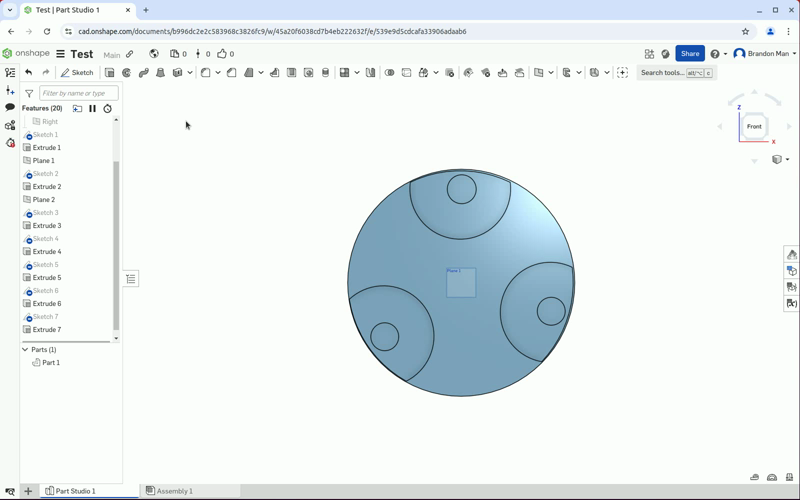
key(shift+h)
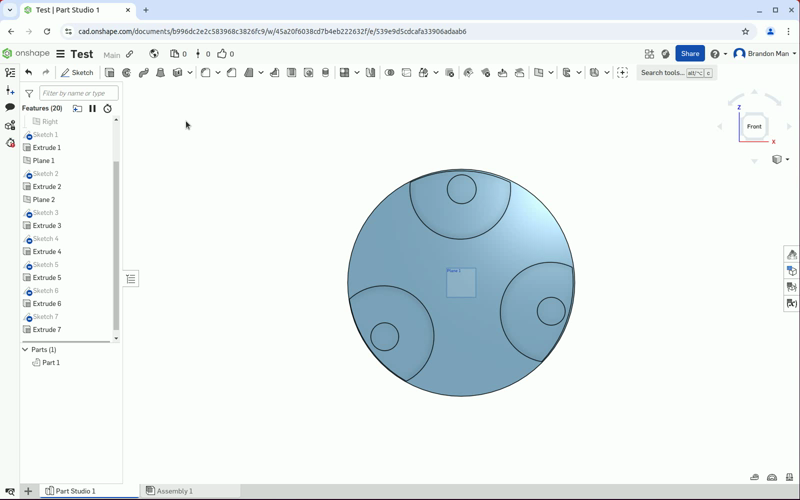
mouse_move(69, 137)
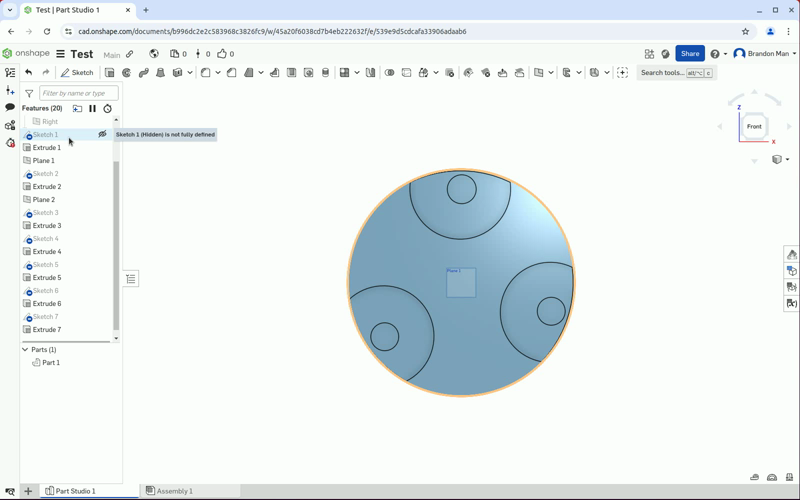
click(69, 137)
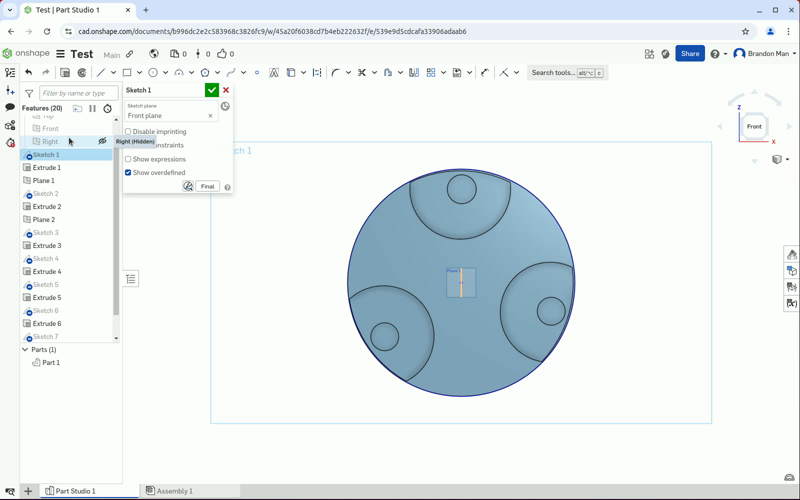
mouse_move(229, 92)
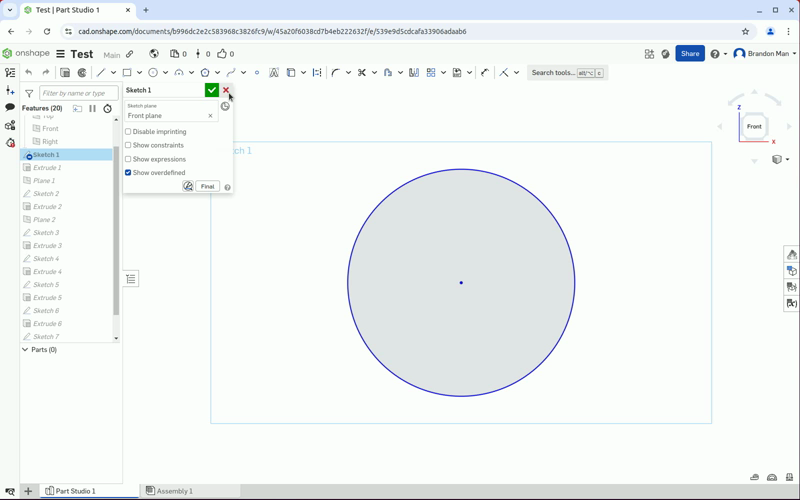
click(229, 92)
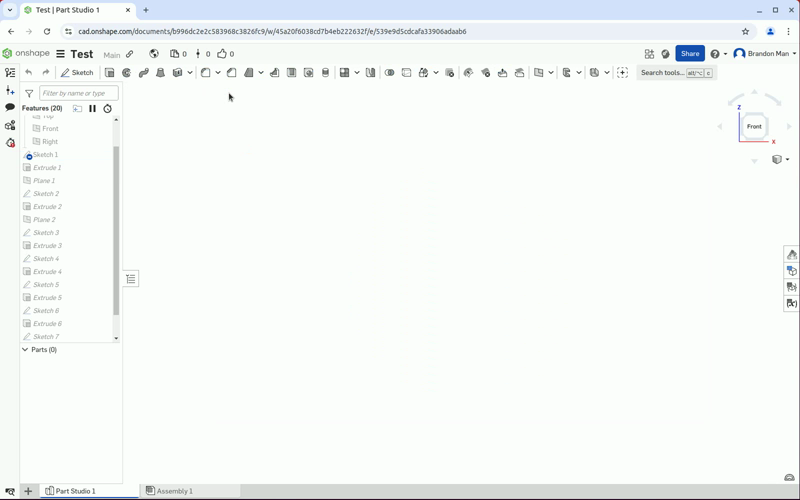
key(shift+s)
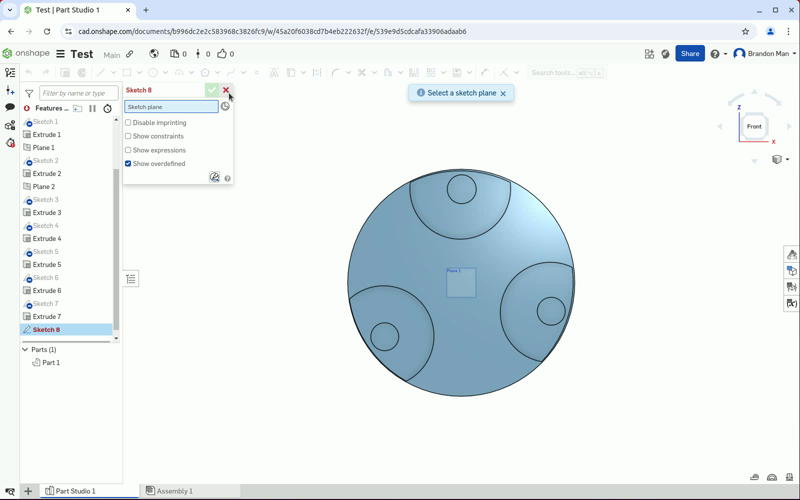
mouse_move(69, 150)
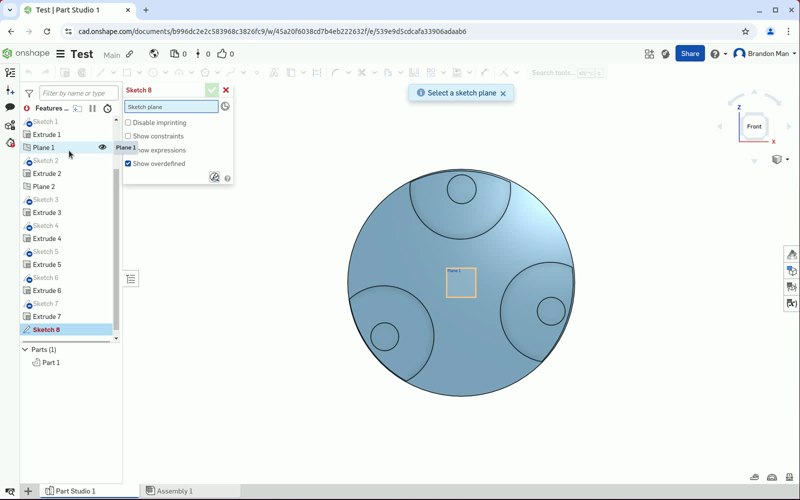
click(69, 150)
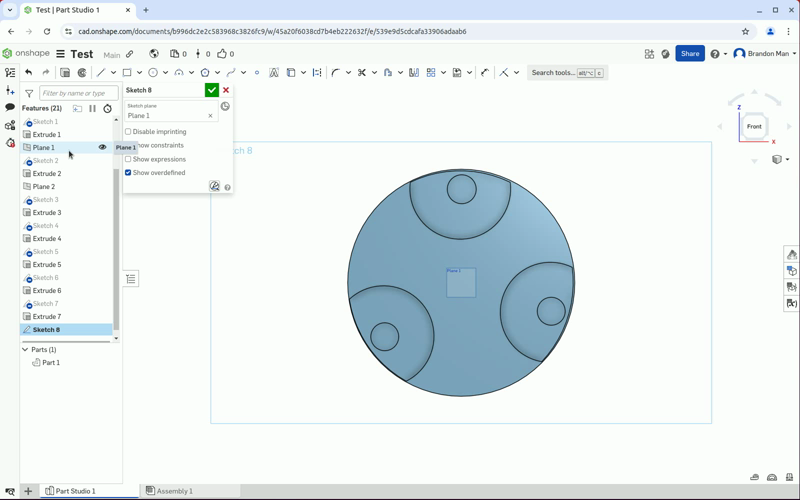
mouse_move(73, 352)
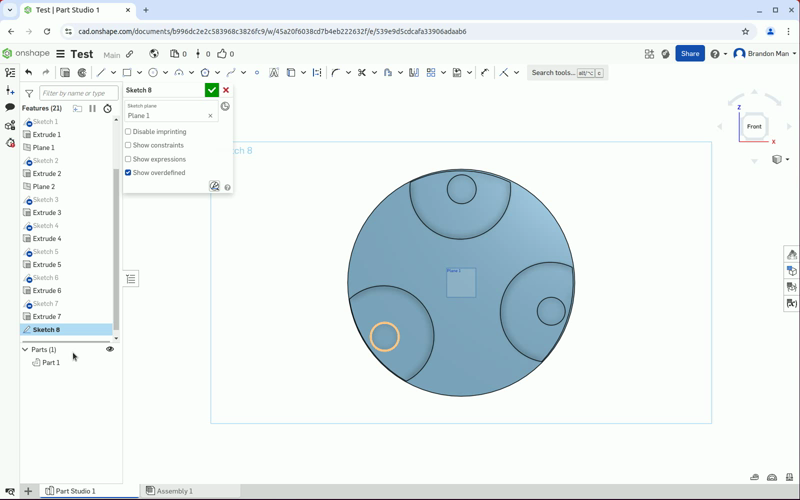
key(y)
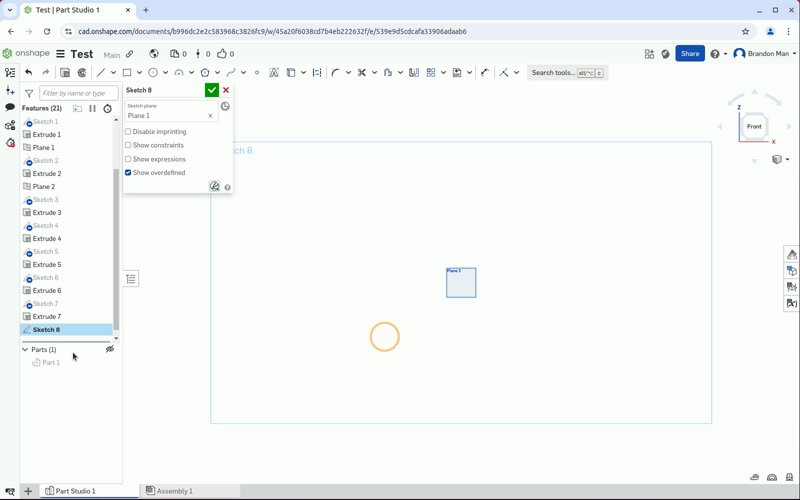
key(c)
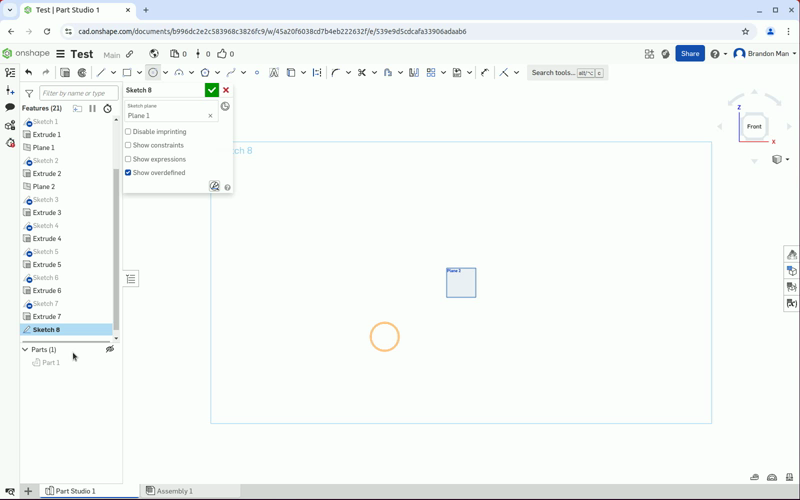
key_down(shift)
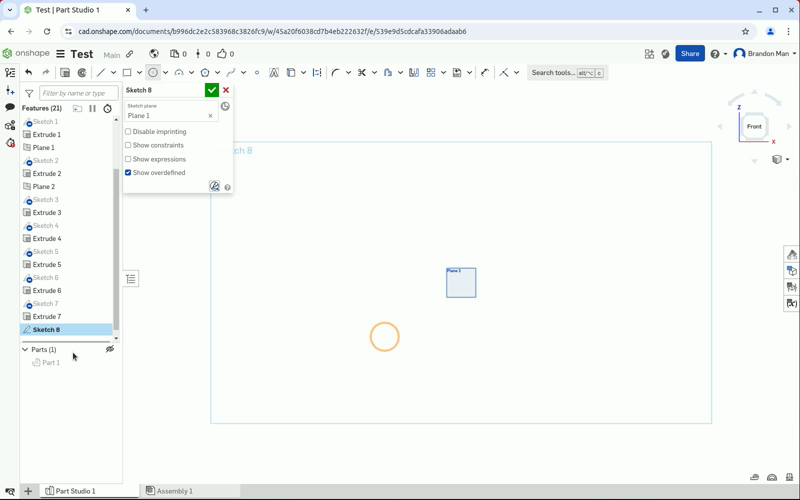
mouse_move(461, 282)
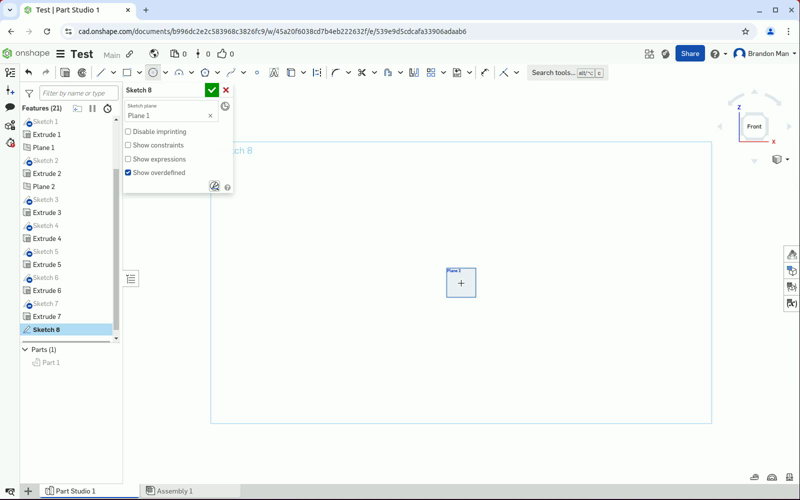
click(461, 282)
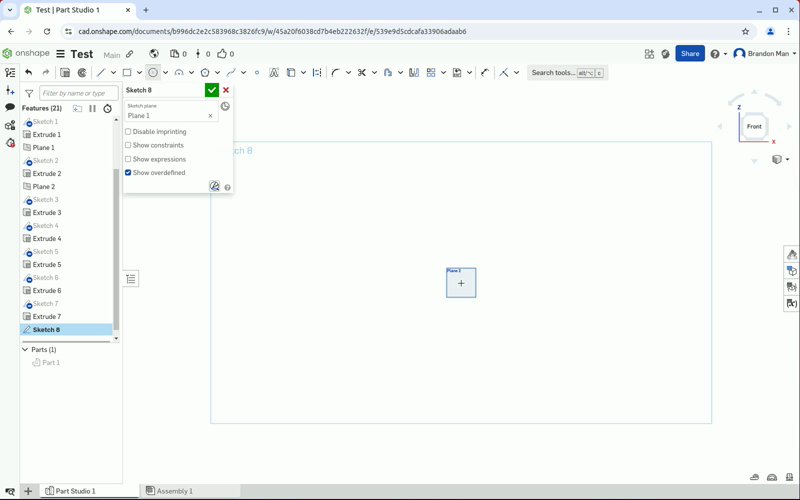
key_up(shift)
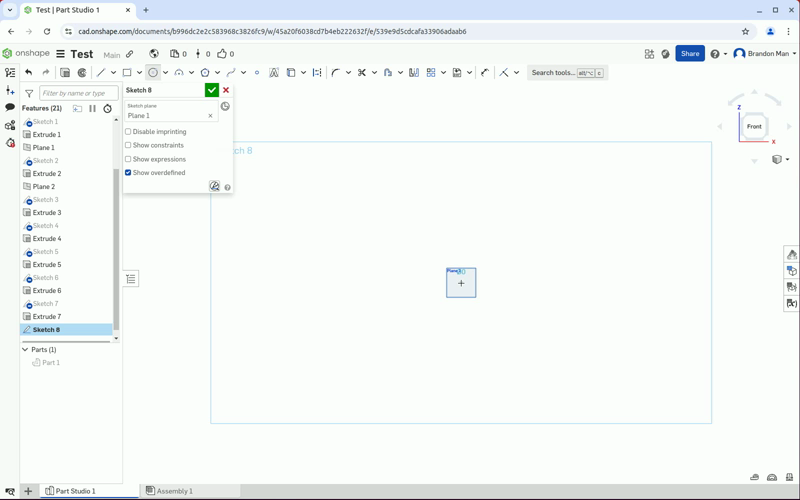
mouse_move(501, 282)
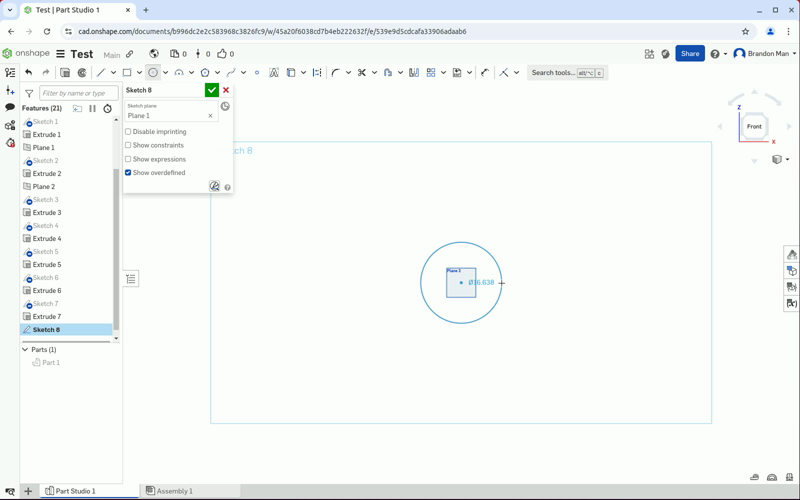
click(501, 282)
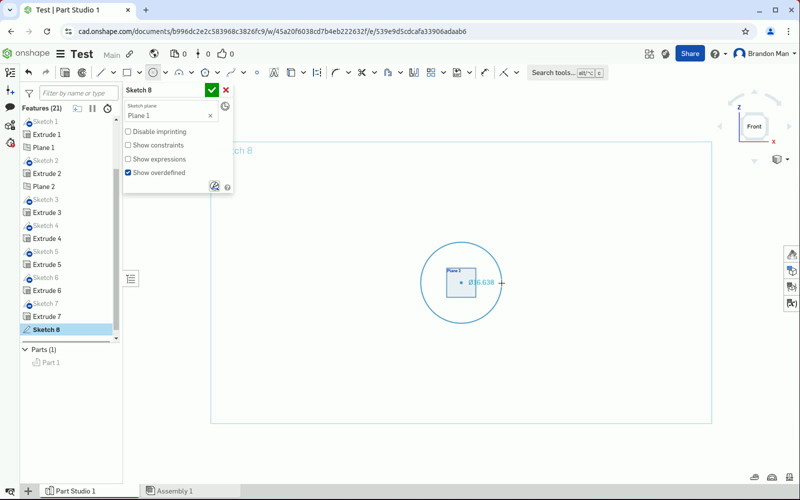
key(esc)
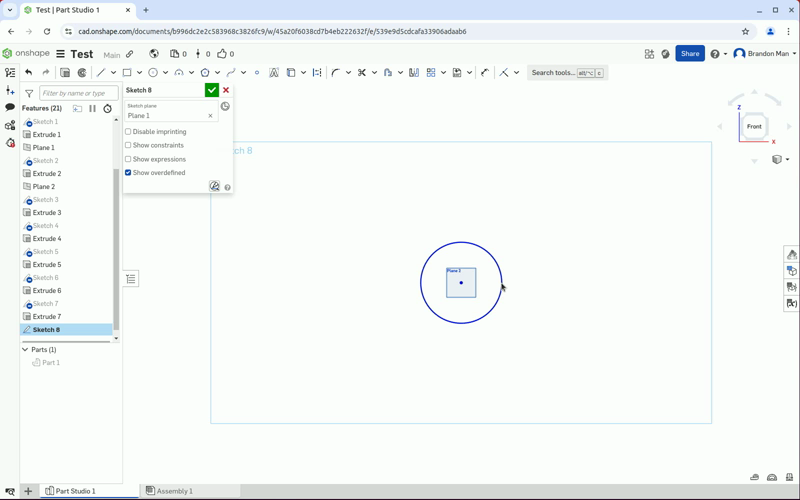
mouse_move(478, 259)
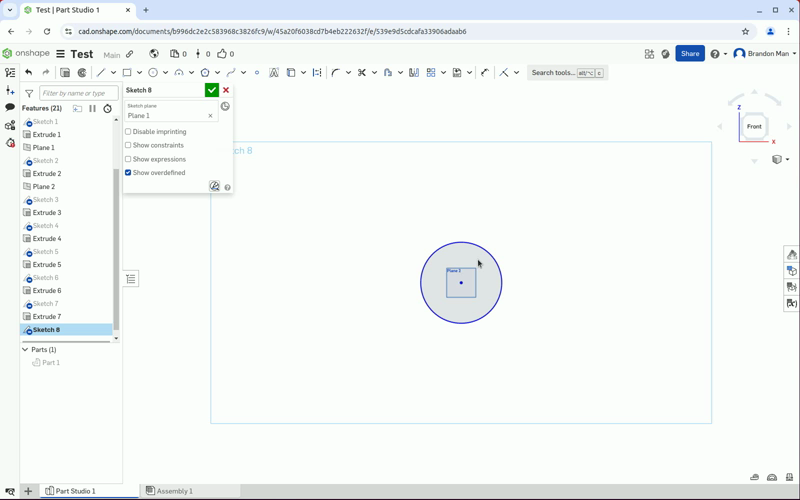
click(478, 259)
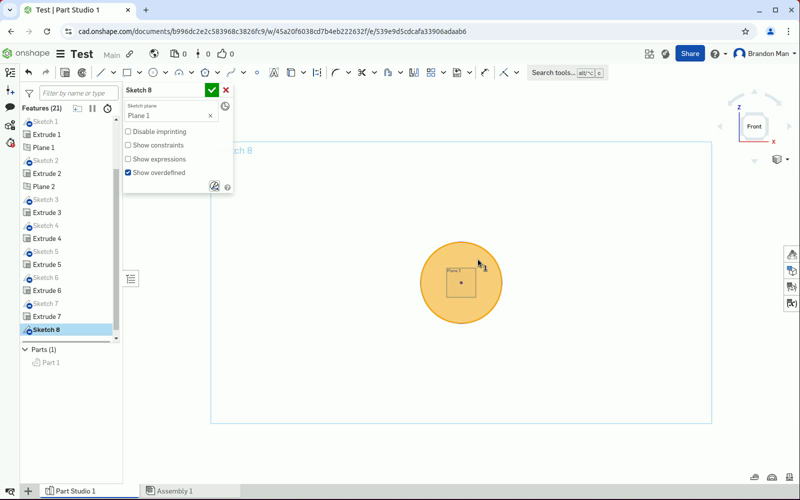
mouse_move(73, 352)
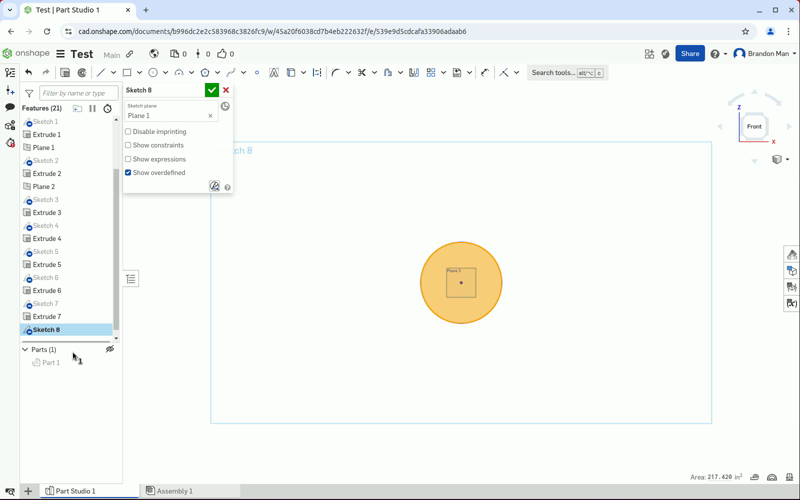
key(shift+y)
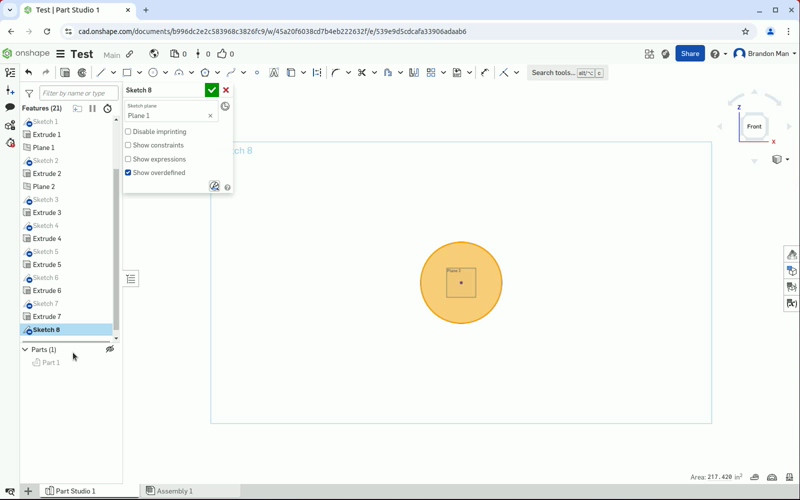
key(shift+e)
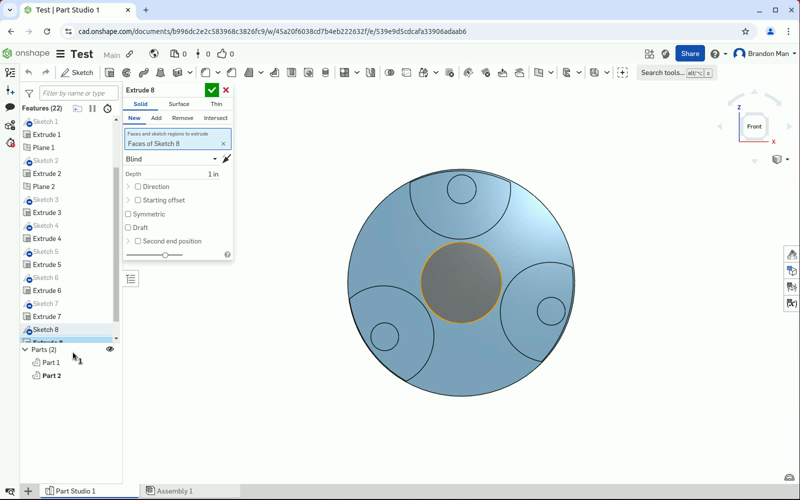
mouse_move(143, 106)
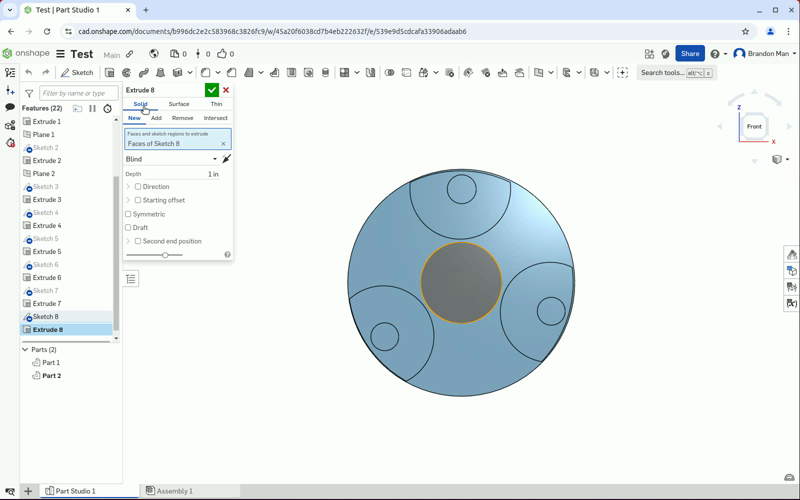
click(143, 106)
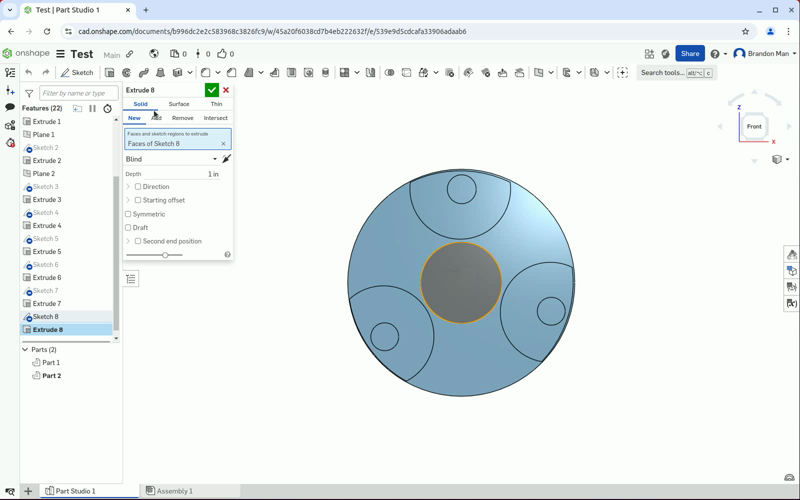
mouse_move(186, 120)
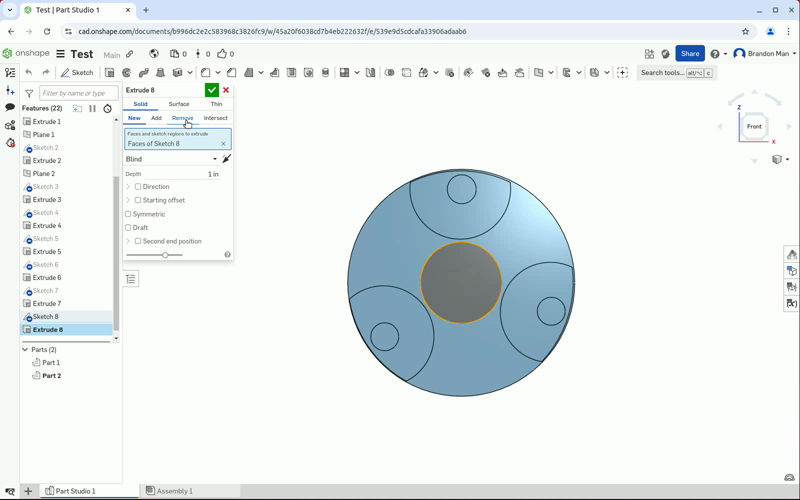
click(186, 120)
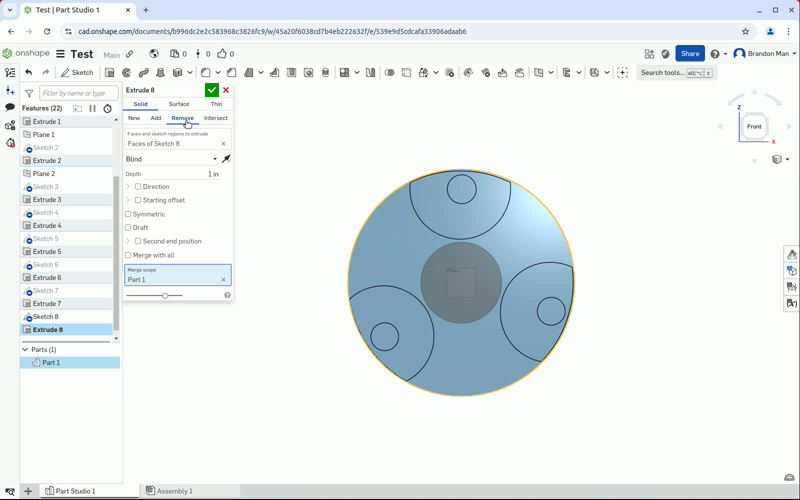
key(tab, 4)
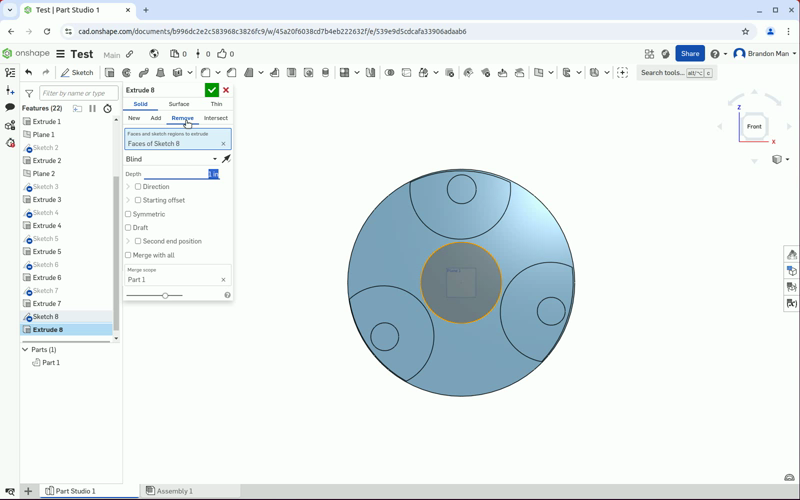
text(10.832)
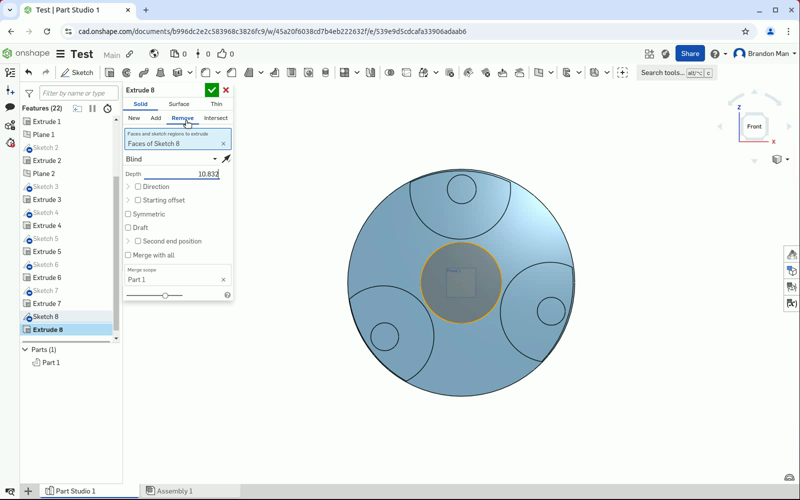
key(tab, 6)
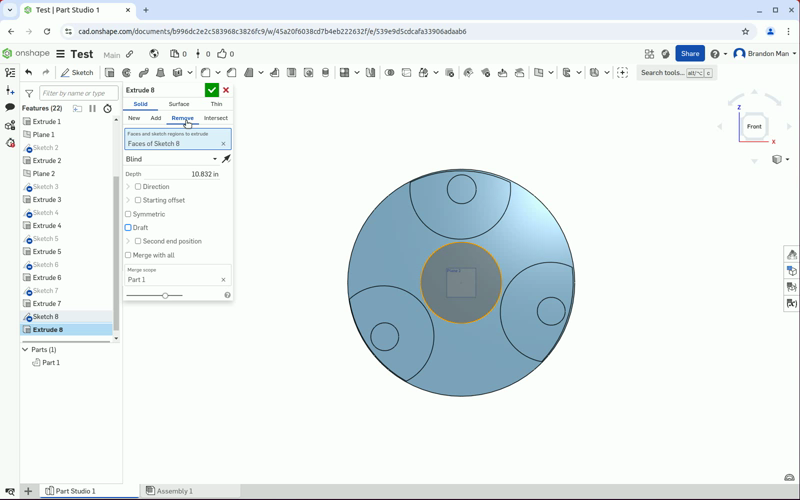
key(space)
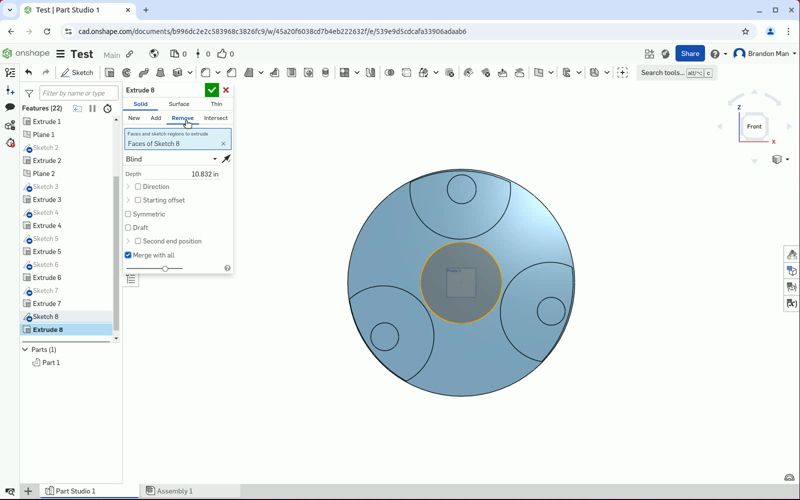
key(enter)
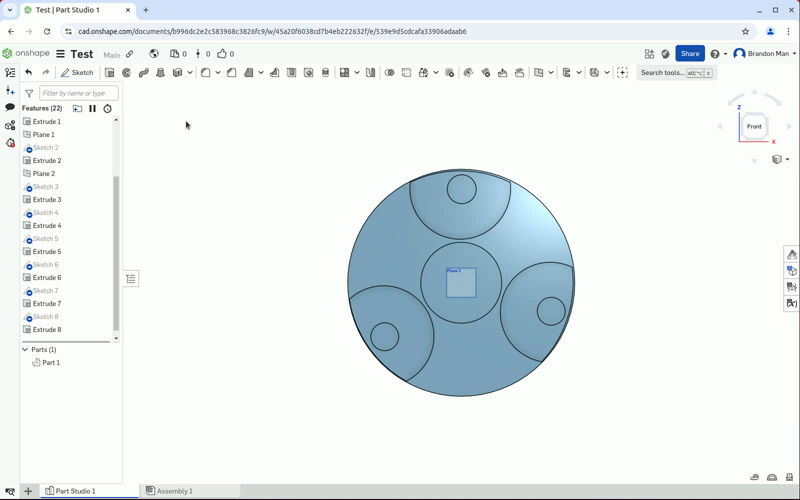
key(shift+h)
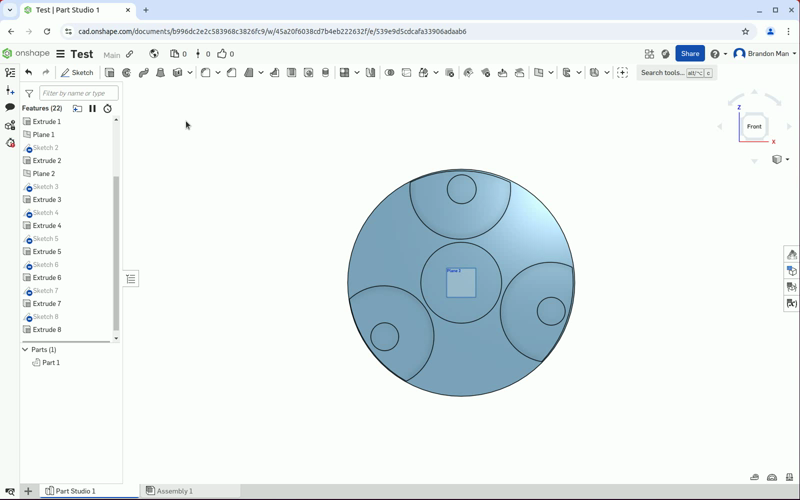
key(shift+h)
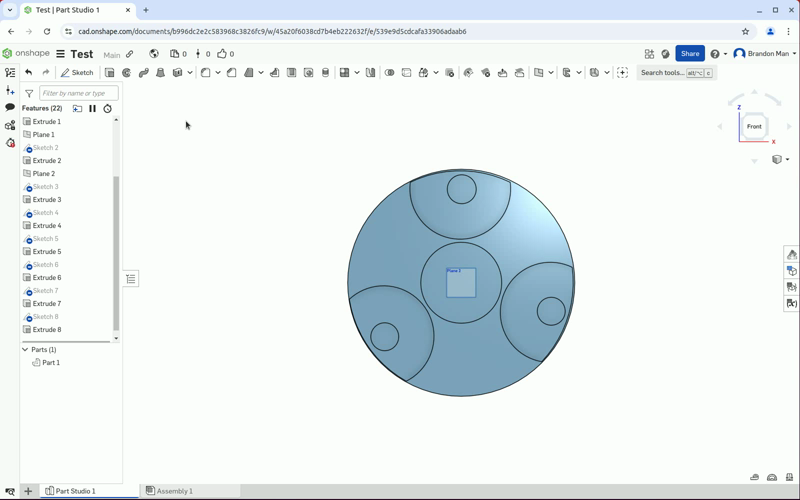
key(shift+7)
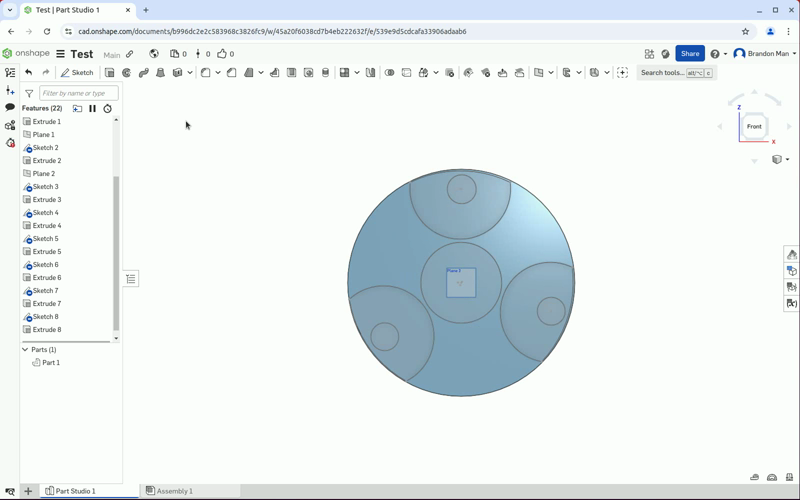
key(left, 2)
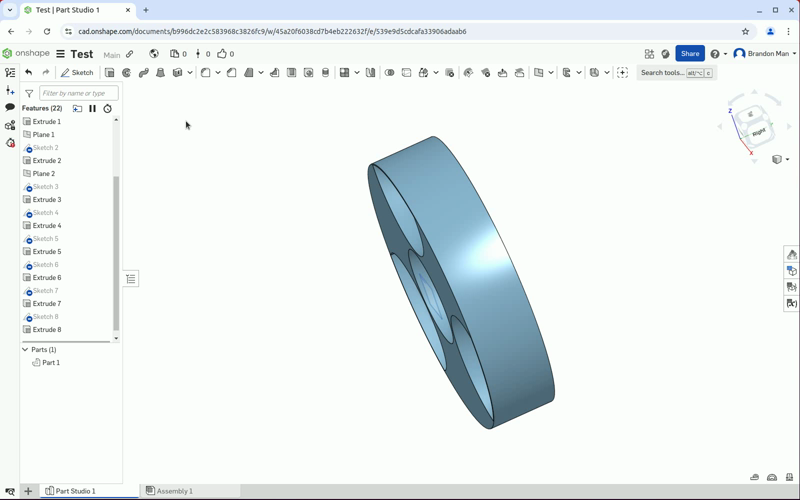
key(down, 2)
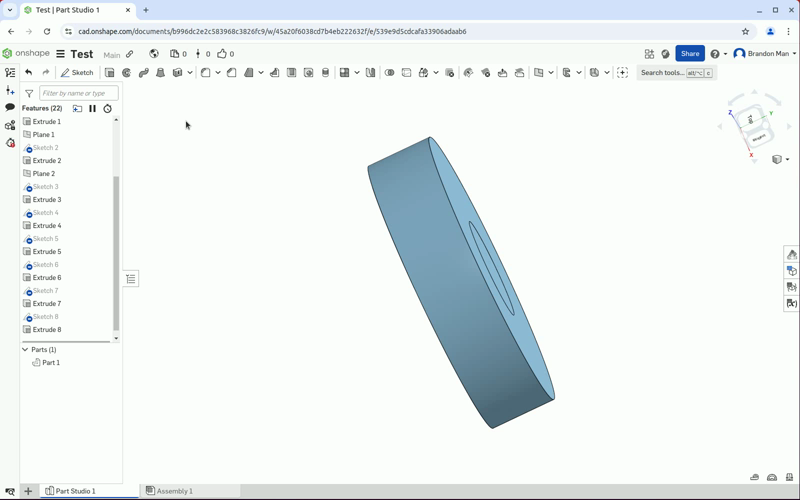
key(up, 2)
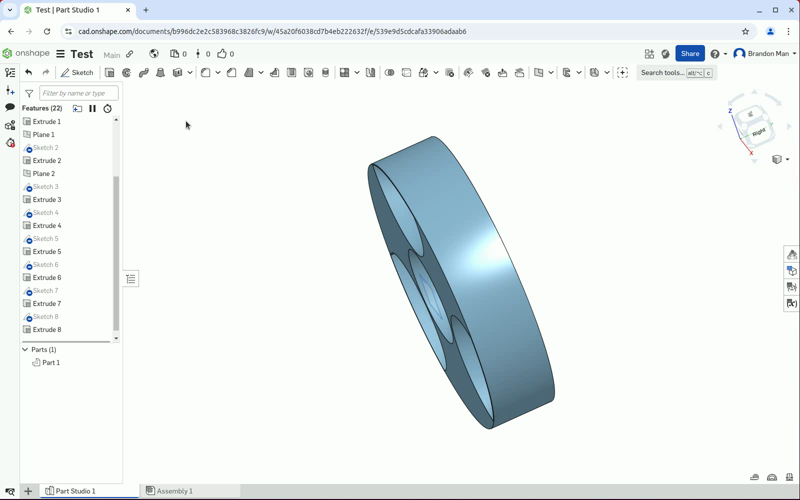
key(right, 2)
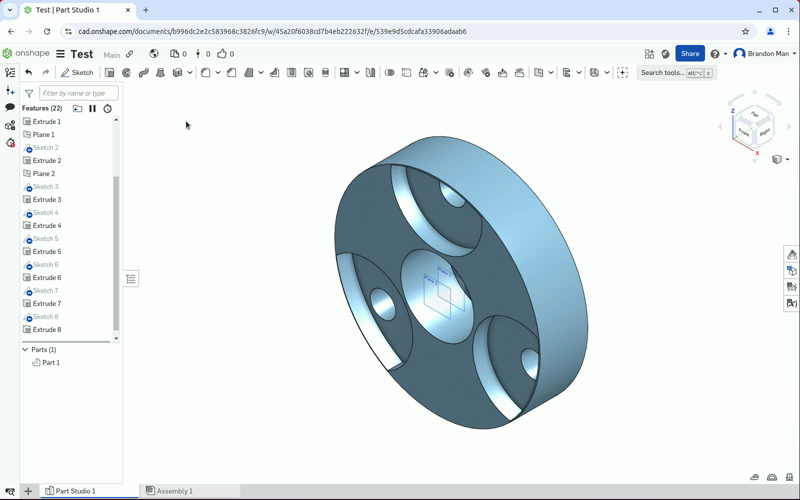
mouse_move(69, 111)
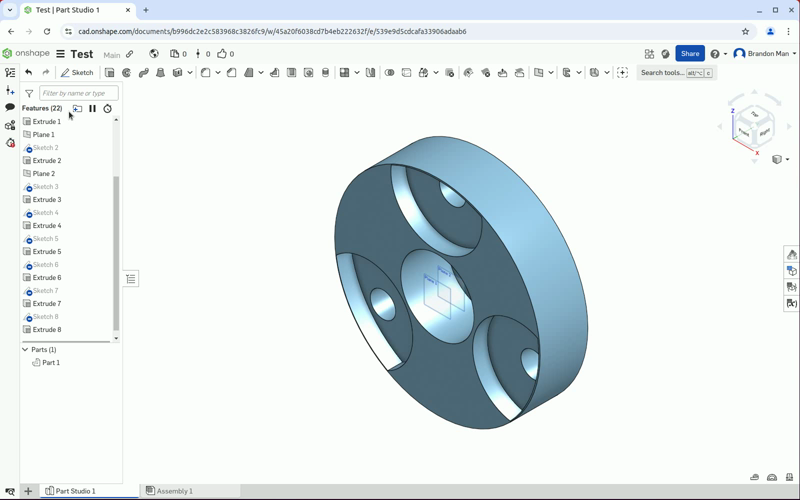
click(69, 111)